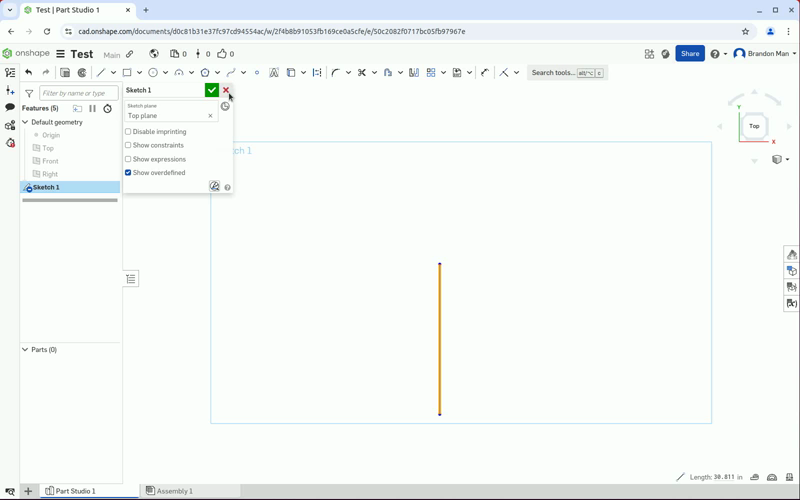
key(shift+h)
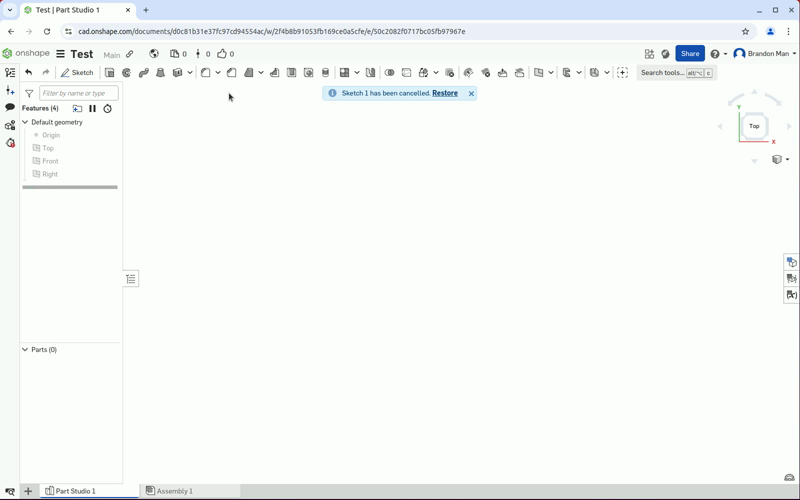
mouse_move(73, 352)
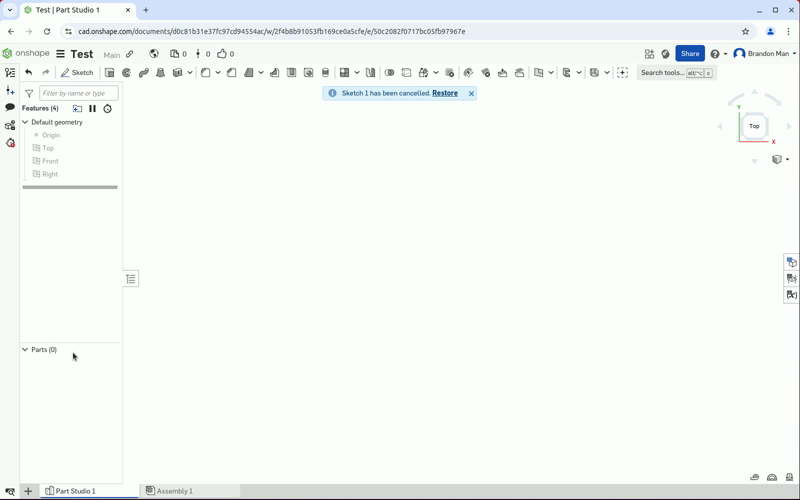
key(y)
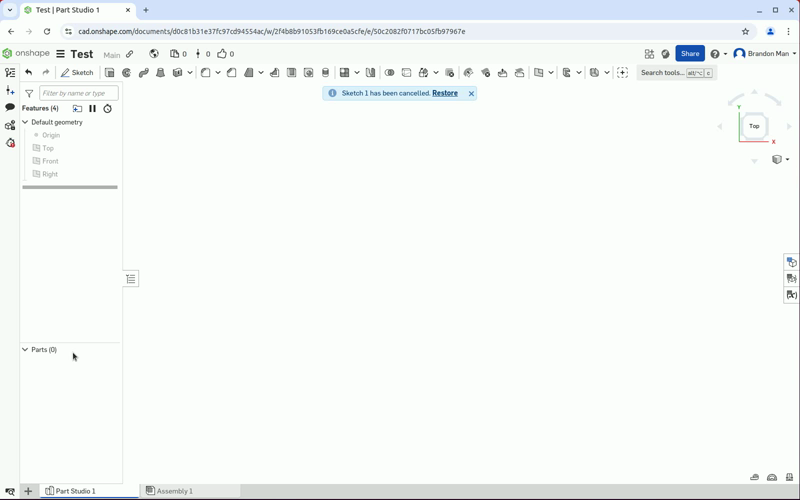
key(shift+p)
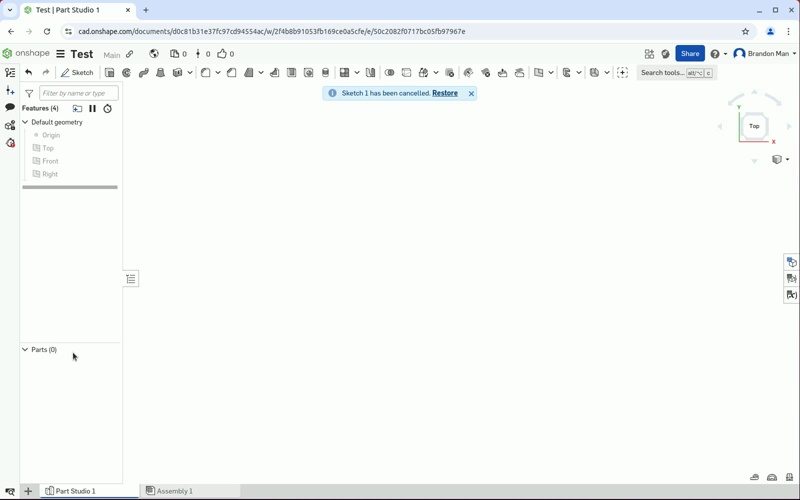
key(space)
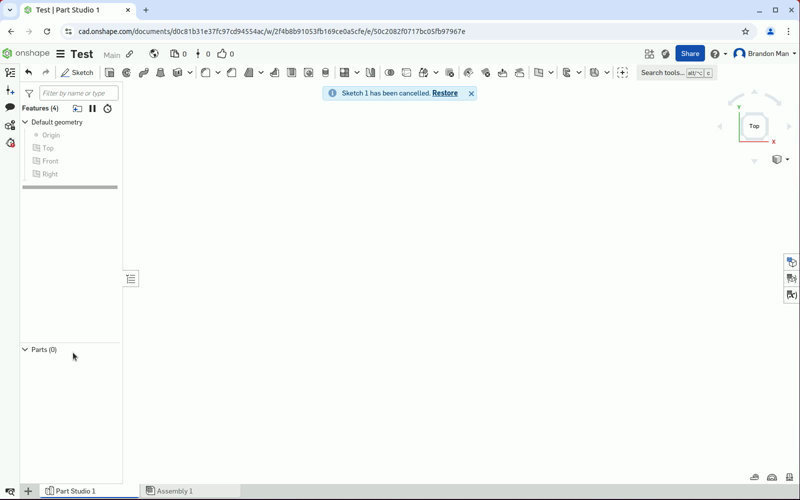
key_down(shift)
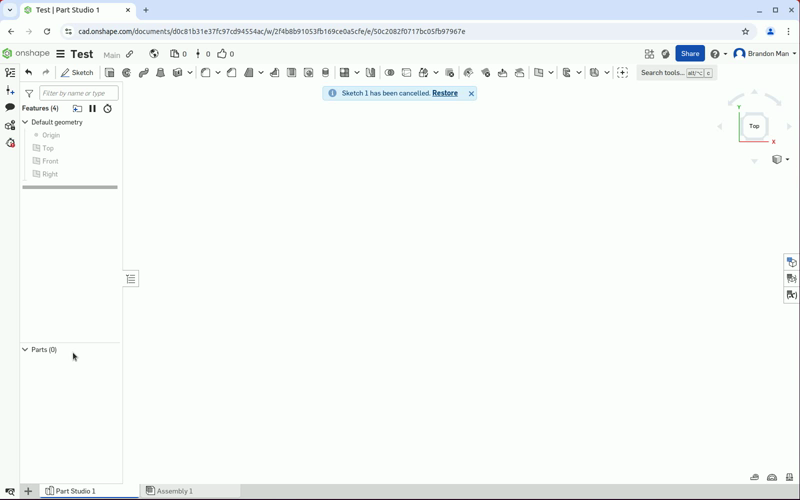
key(up)
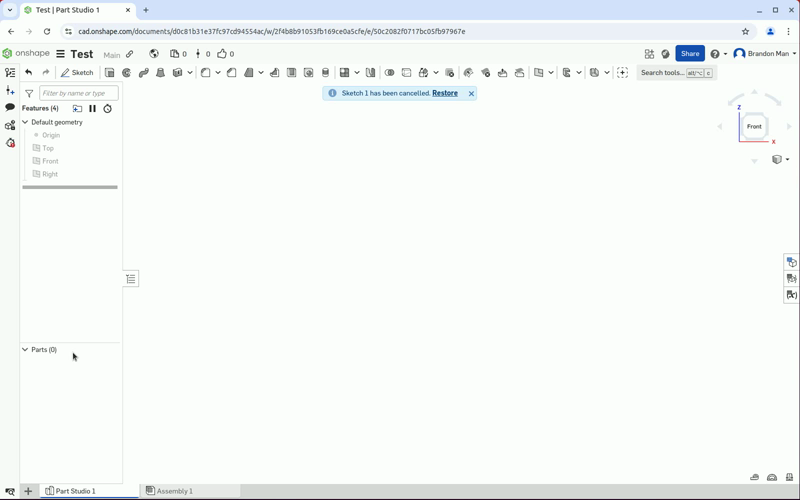
key_up(shift)
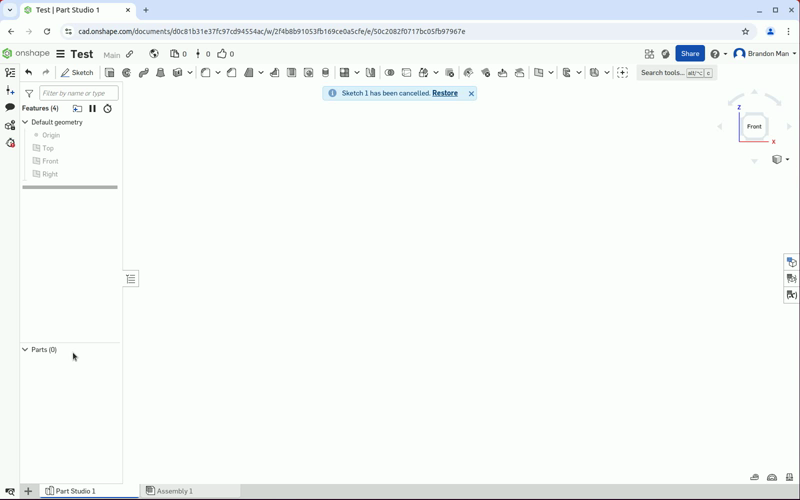
mouse_move(73, 352)
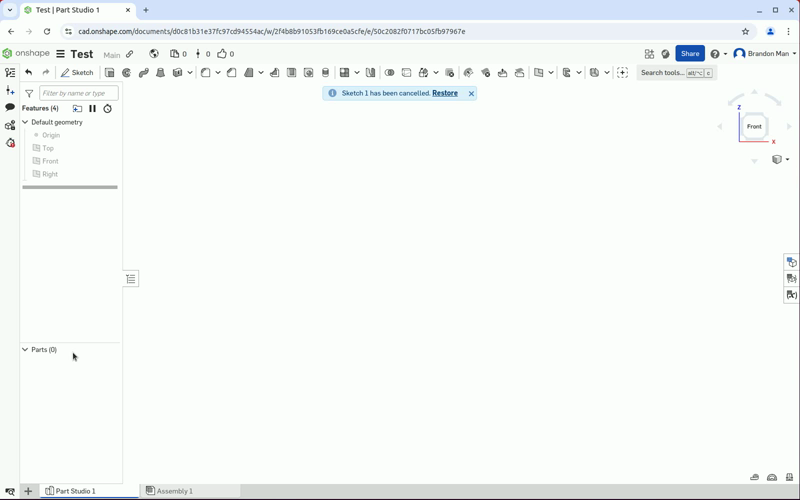
key(shift+y)
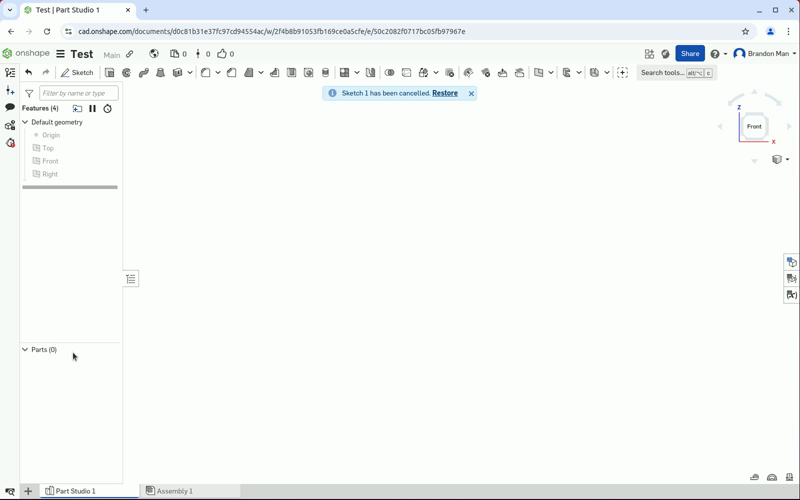
key(shift+s)
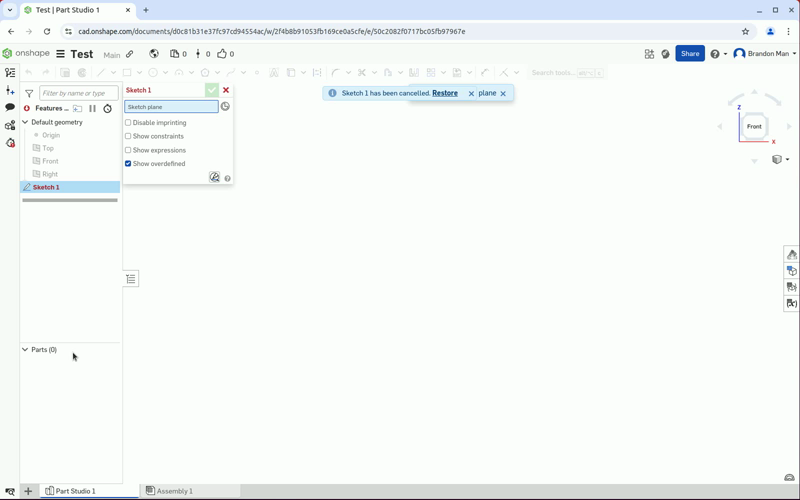
mouse_move(73, 163)
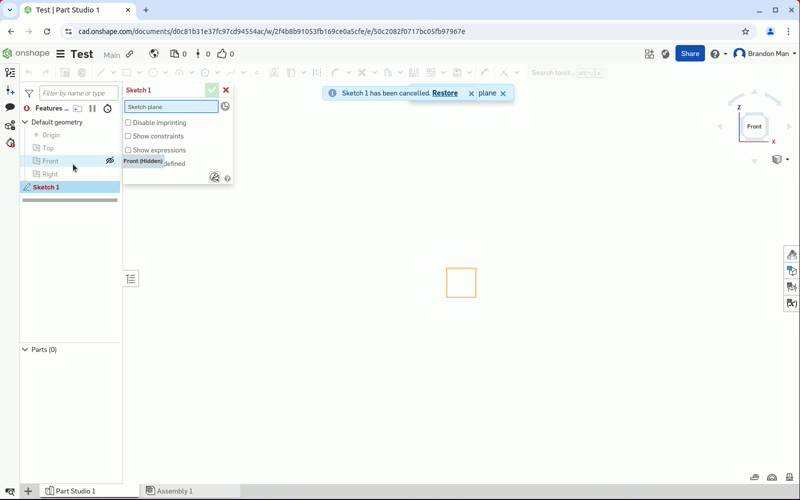
click(73, 163)
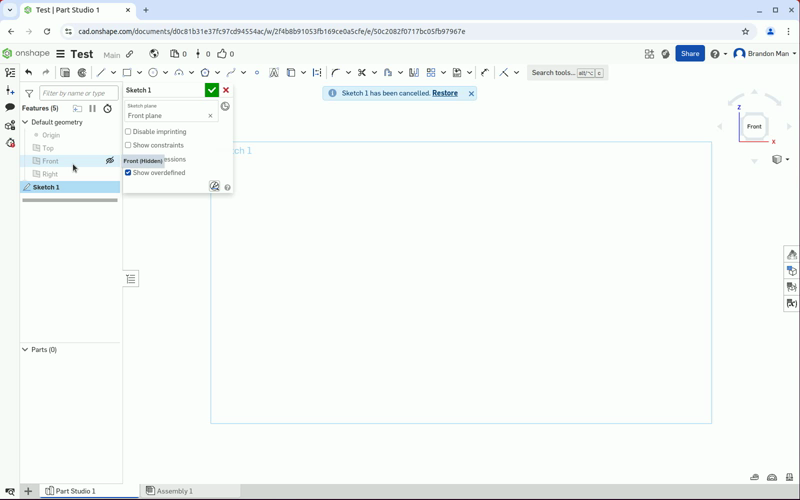
mouse_move(73, 352)
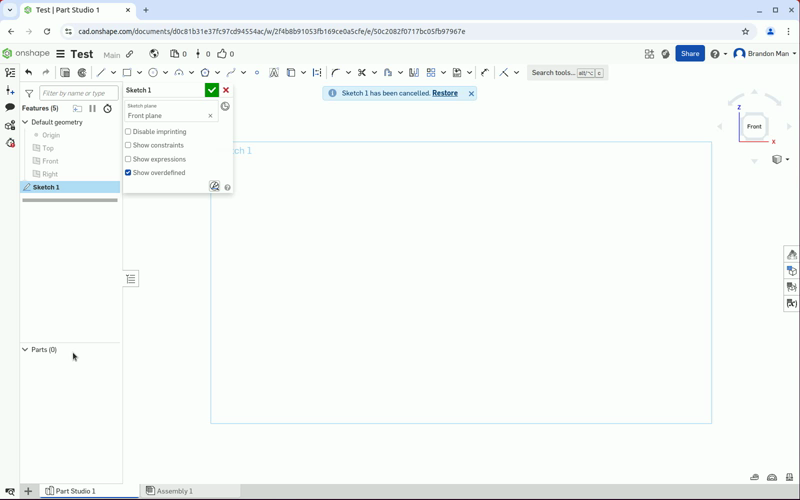
key(y)
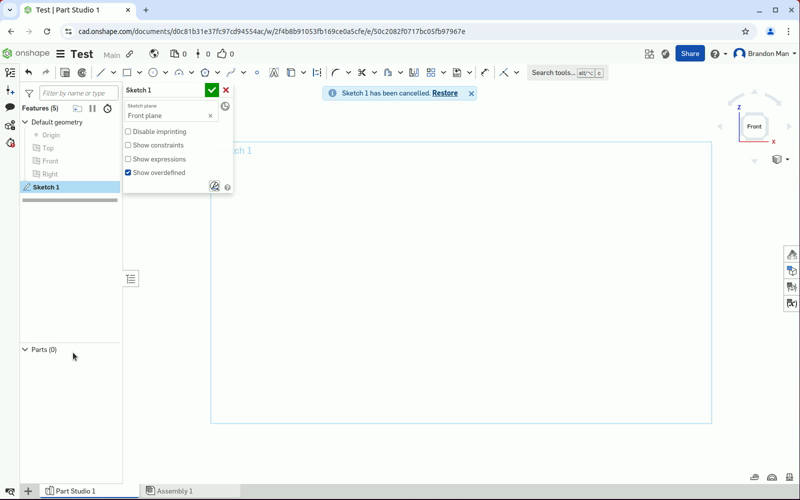
key(c)
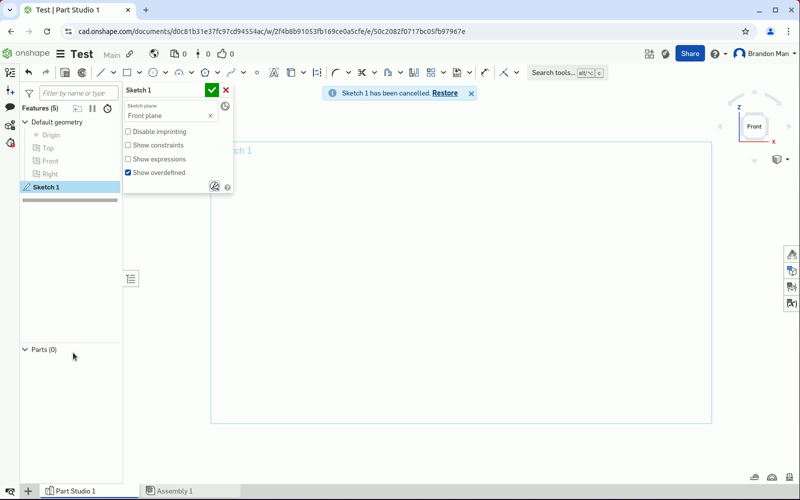
key_down(shift)
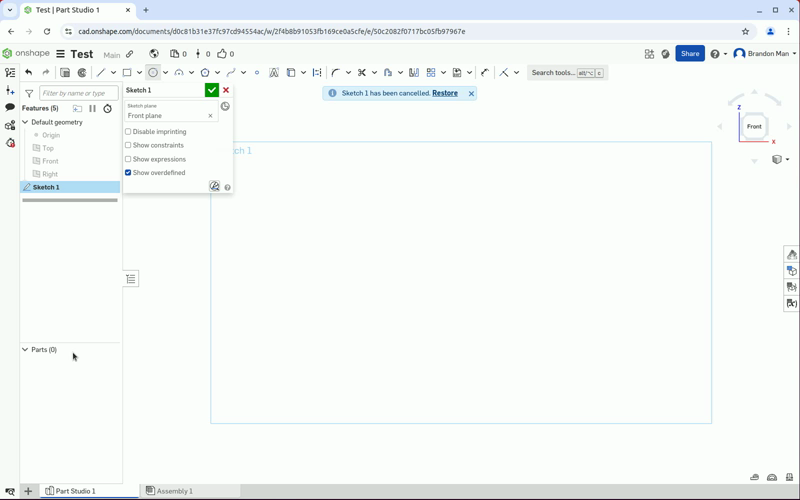
mouse_move(461, 282)
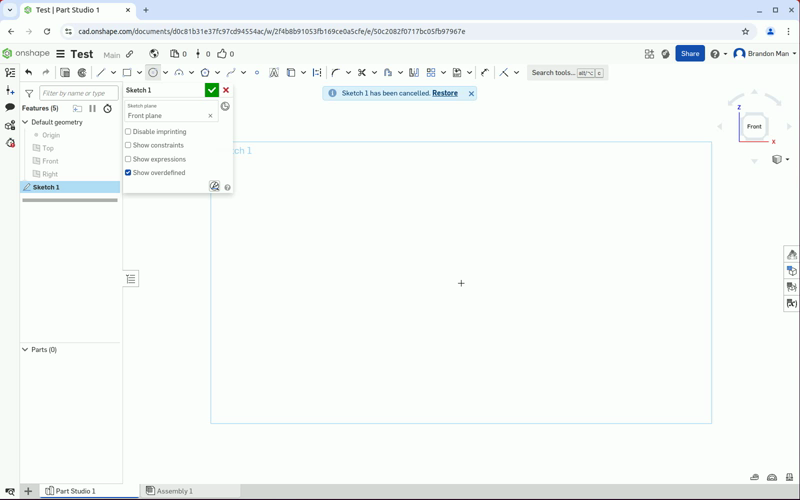
click(461, 282)
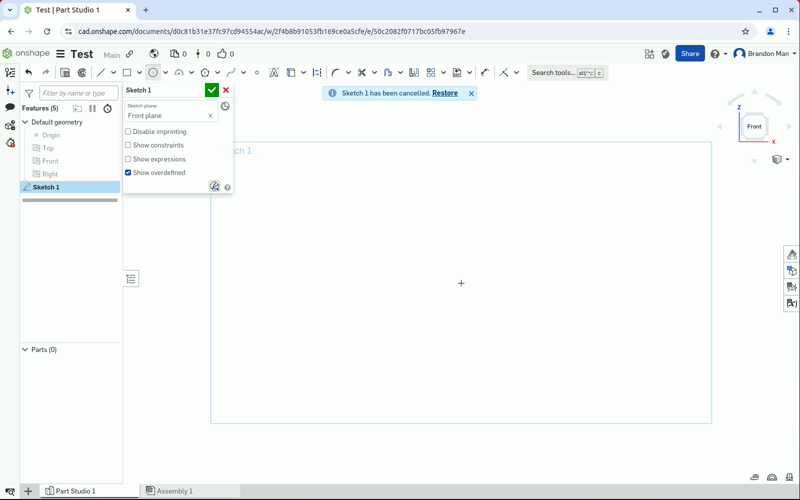
key_up(shift)
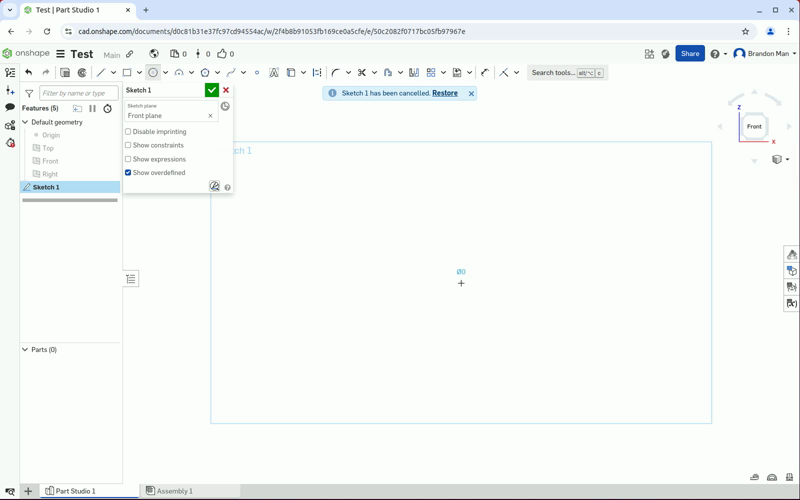
mouse_move(481, 282)
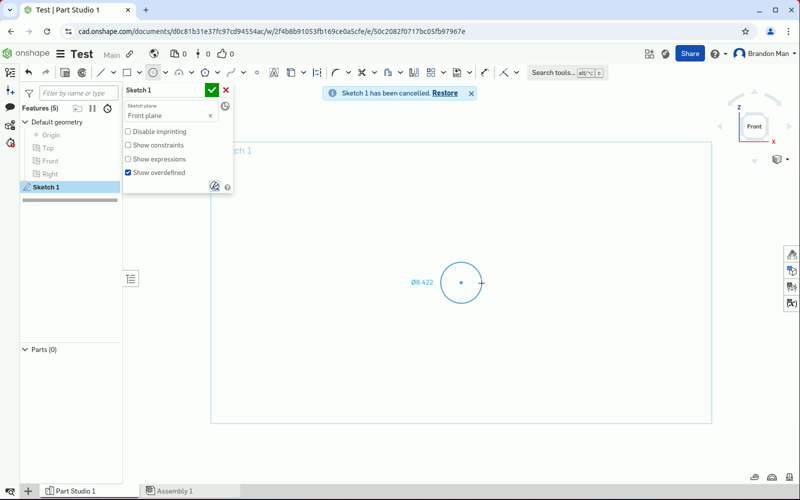
click(481, 282)
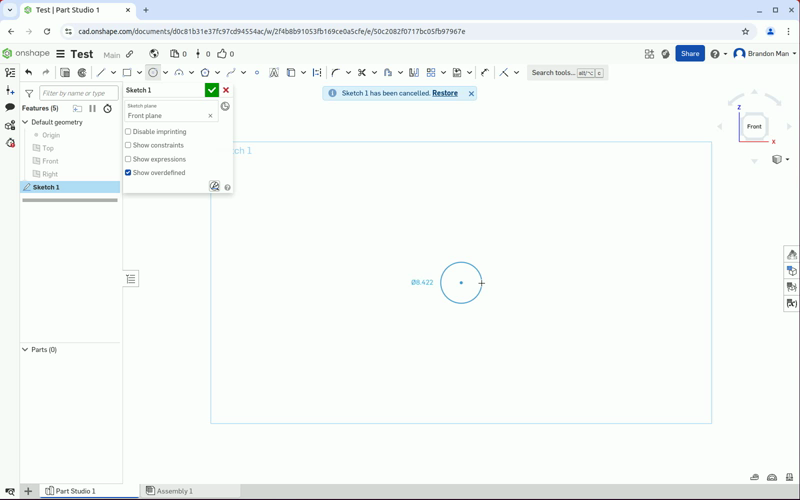
key(esc)
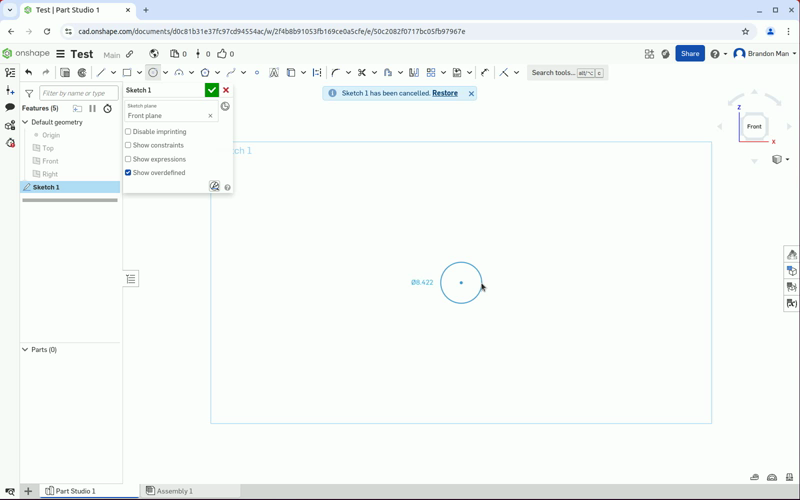
mouse_move(476, 277)
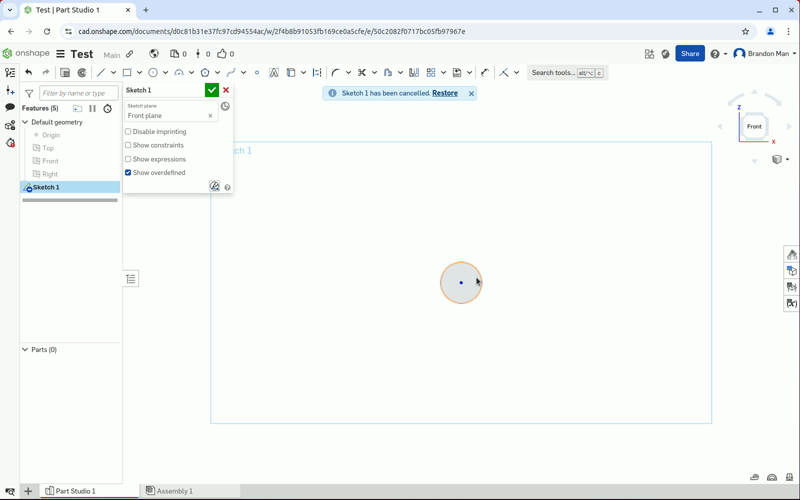
scroll(6)
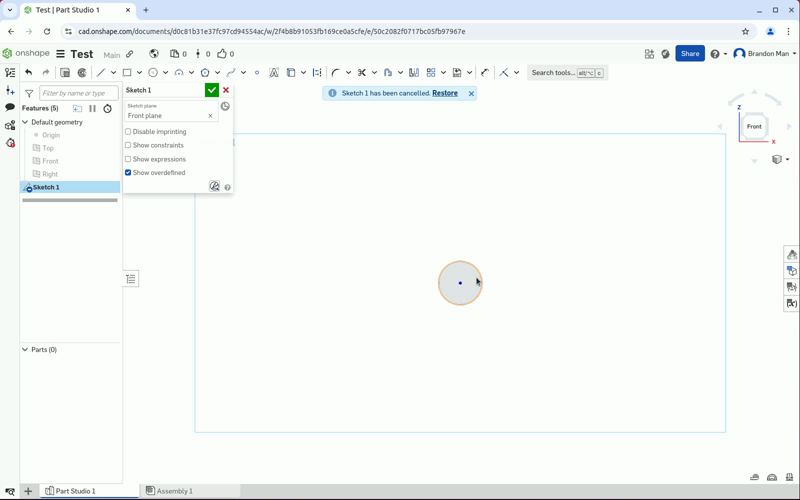
scroll(6)
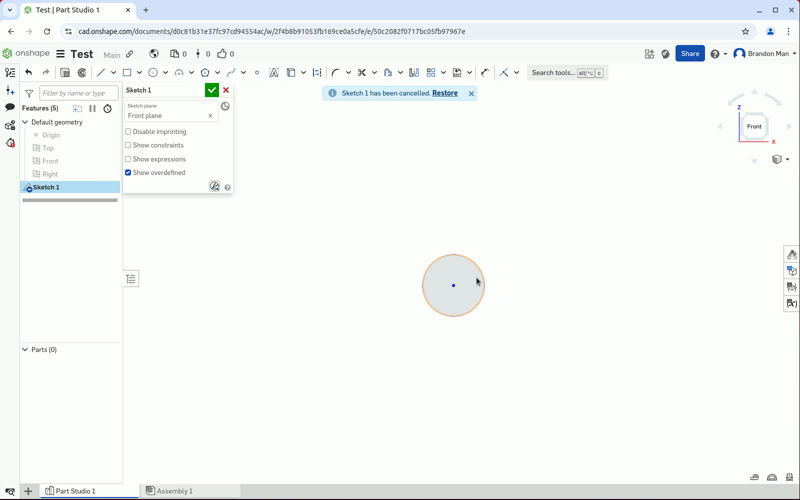
scroll(6)
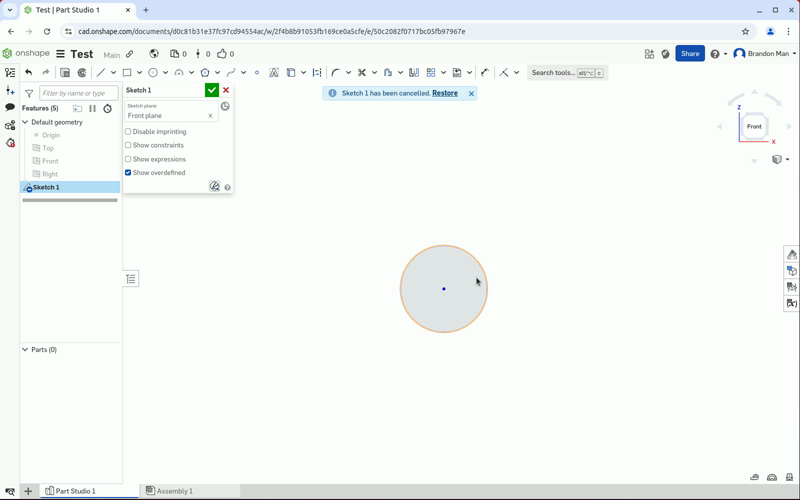
scroll(6)
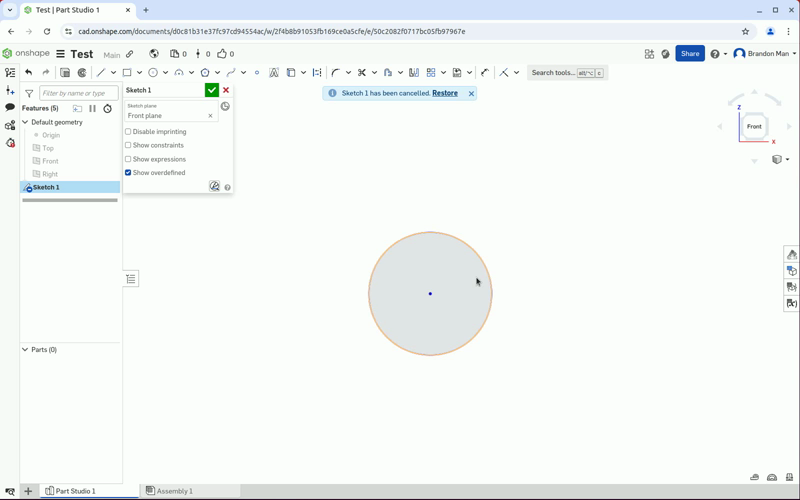
scroll(6)
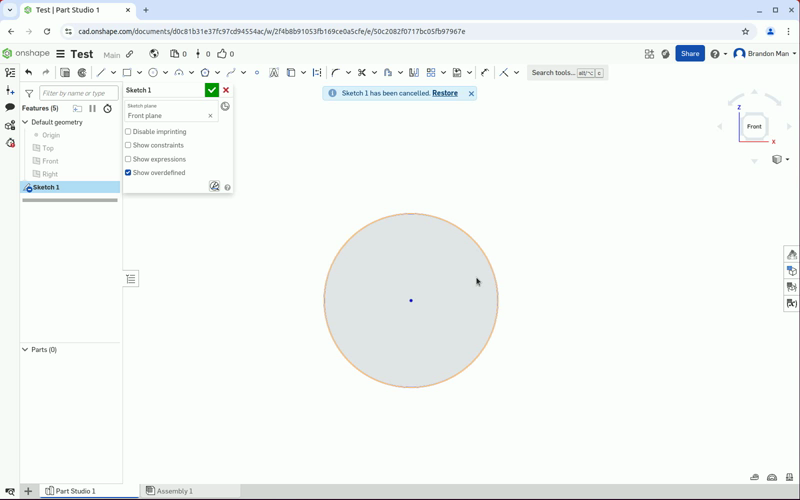
scroll(6)
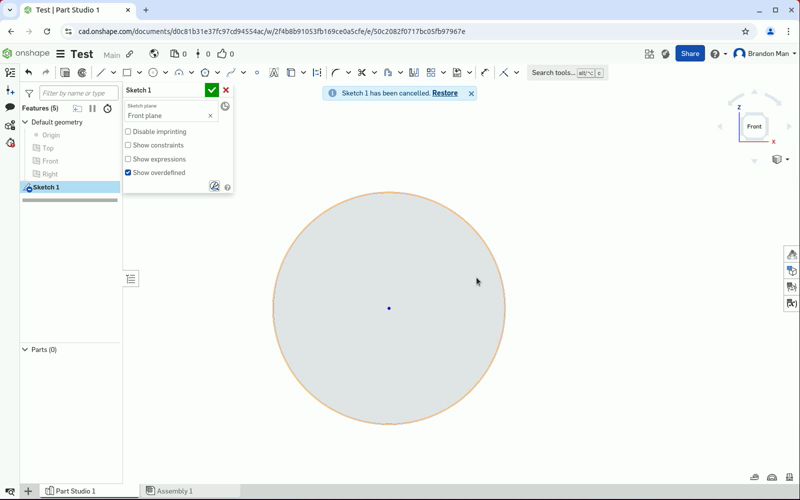
scroll(6)
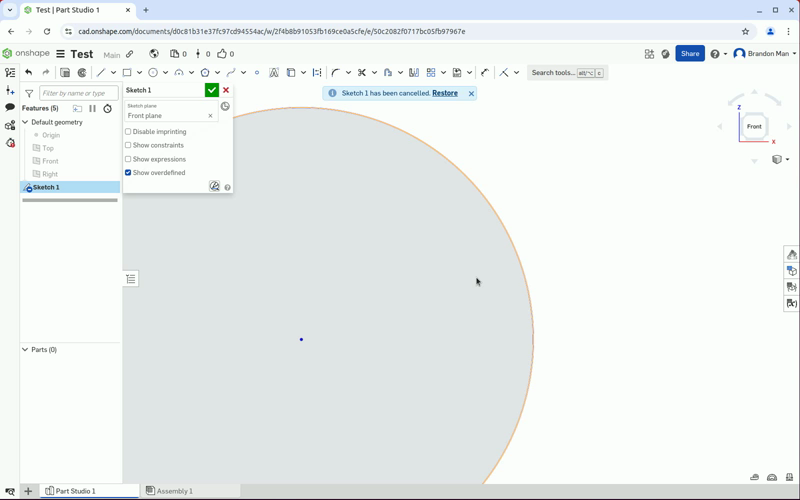
click(476, 277)
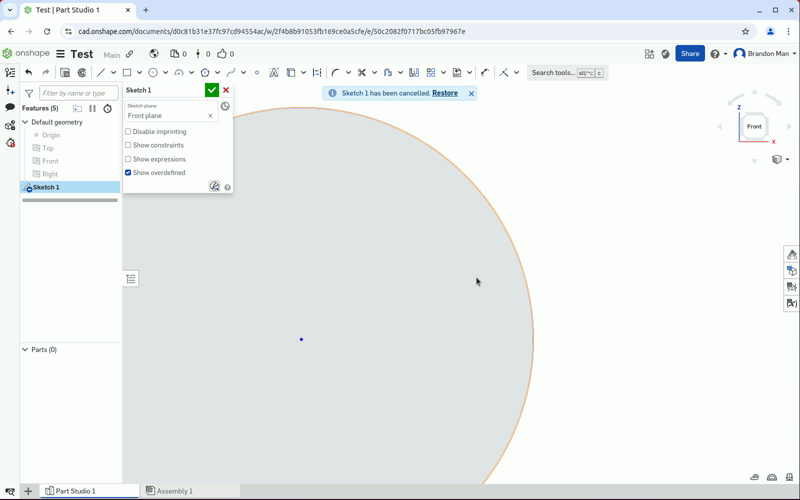
scroll(-6)
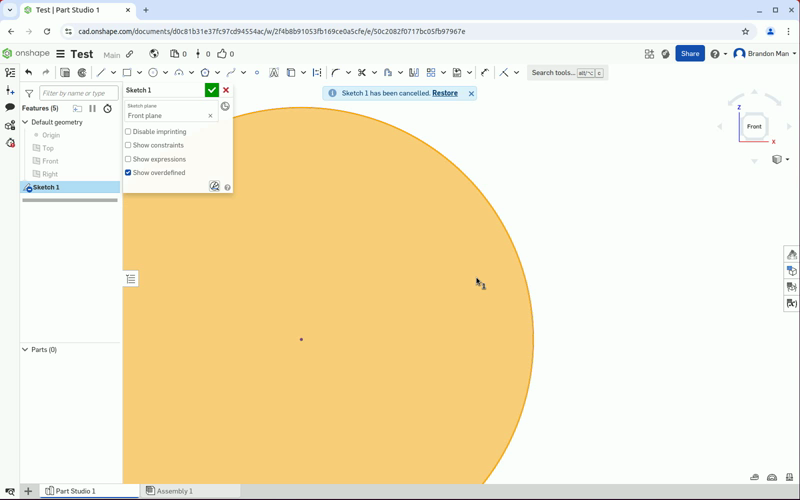
scroll(-6)
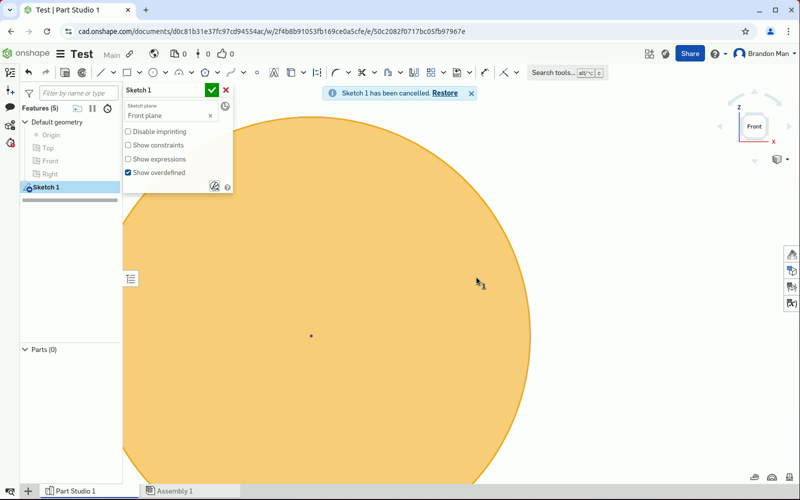
scroll(-6)
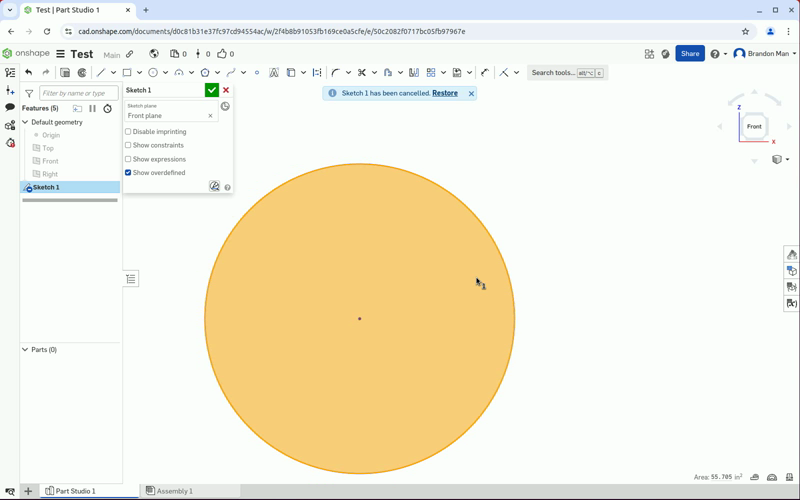
scroll(-6)
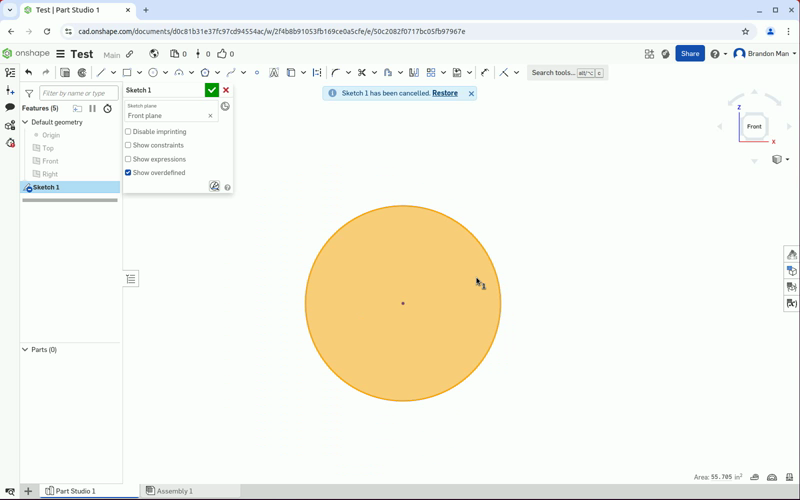
scroll(-6)
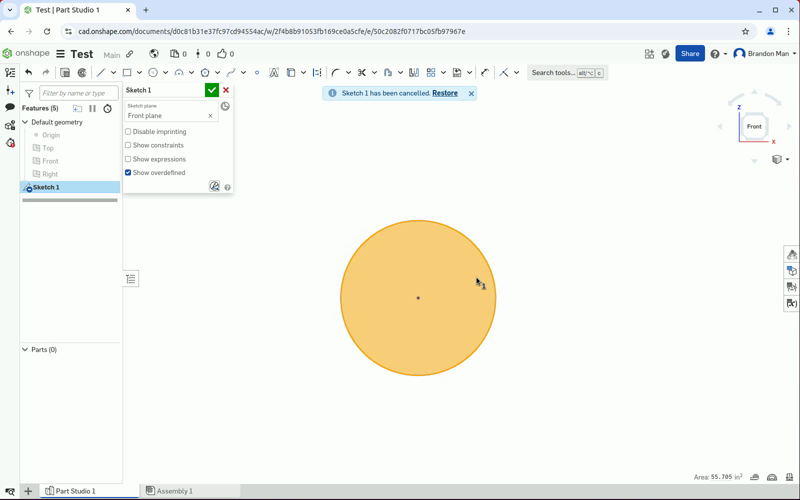
scroll(-6)
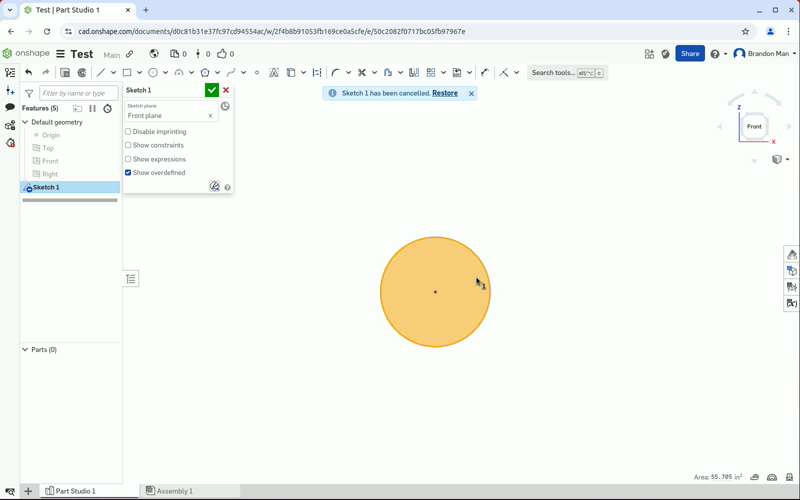
scroll(-6)
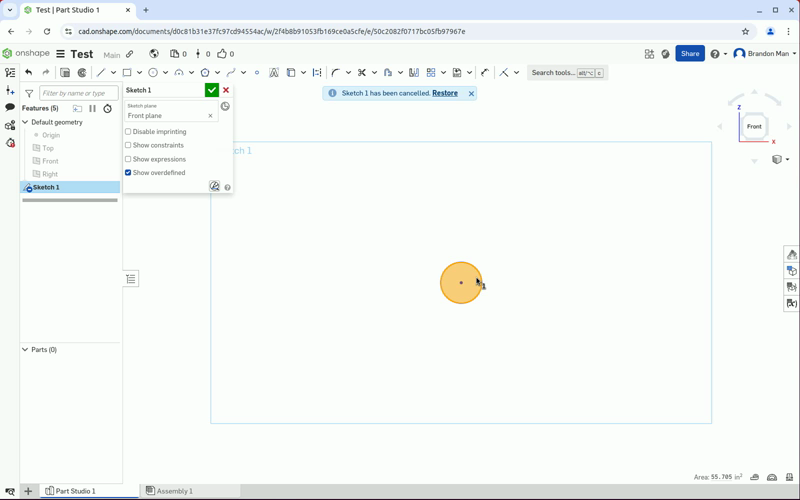
mouse_move(73, 352)
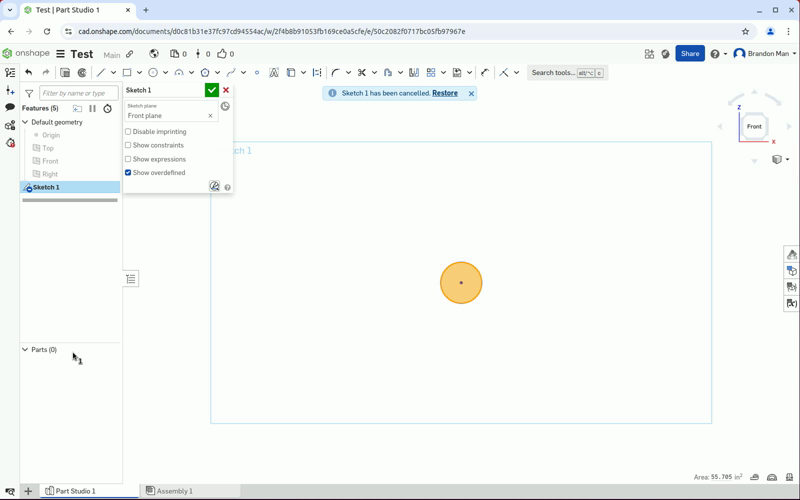
key(shift+y)
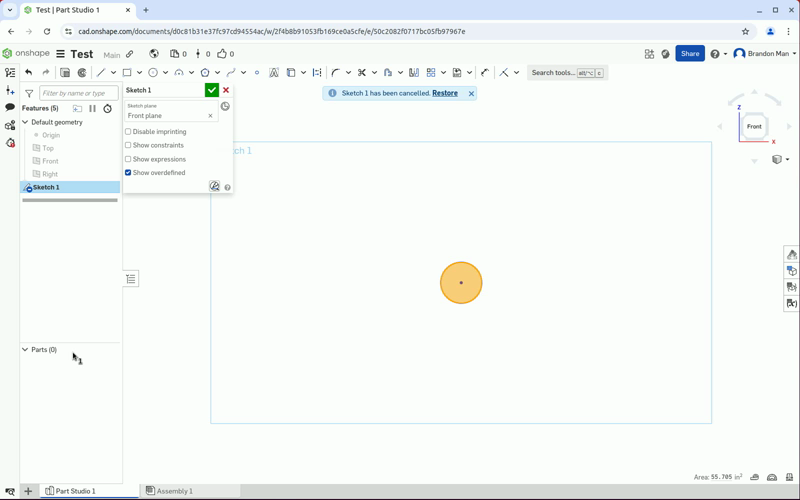
key(shift+e)
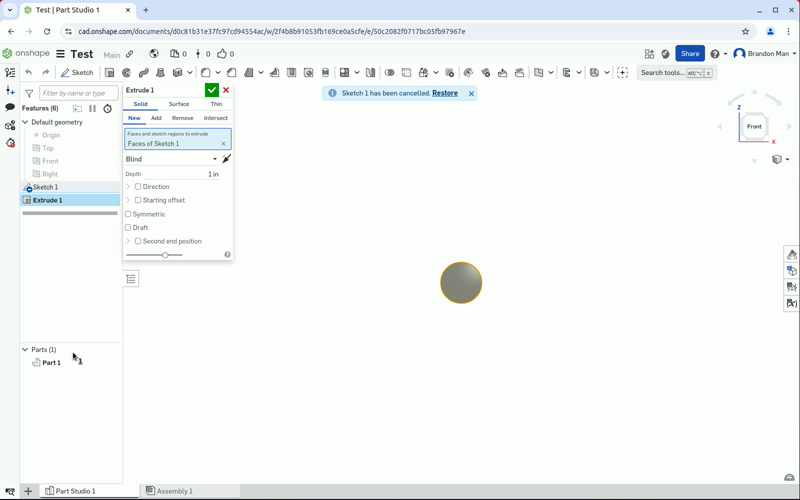
mouse_move(143, 106)
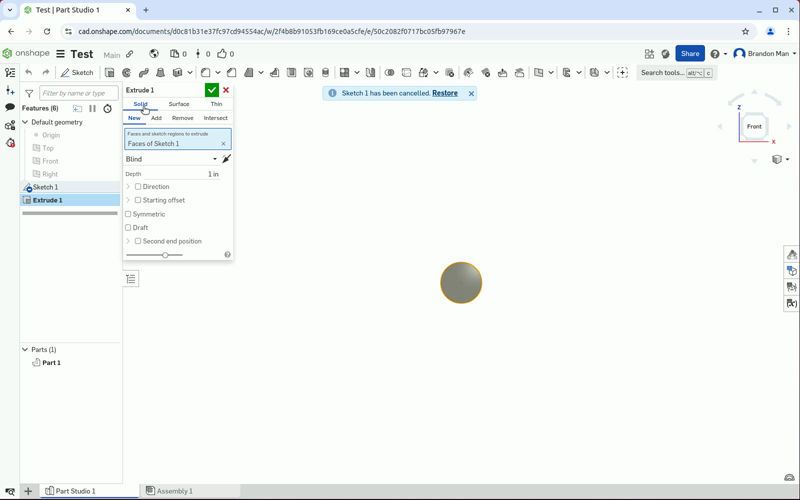
click(143, 106)
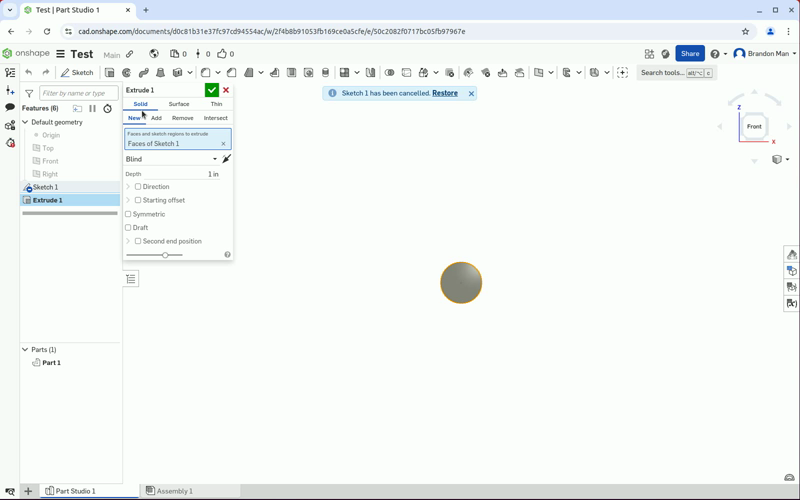
mouse_move(137, 120)
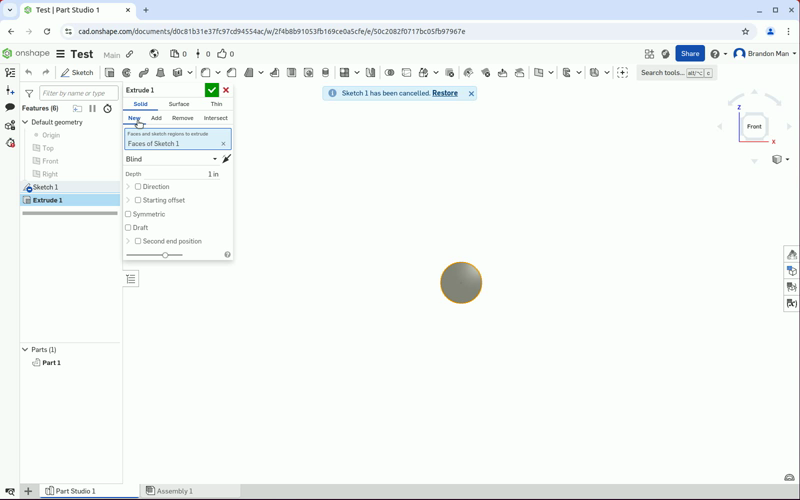
click(137, 120)
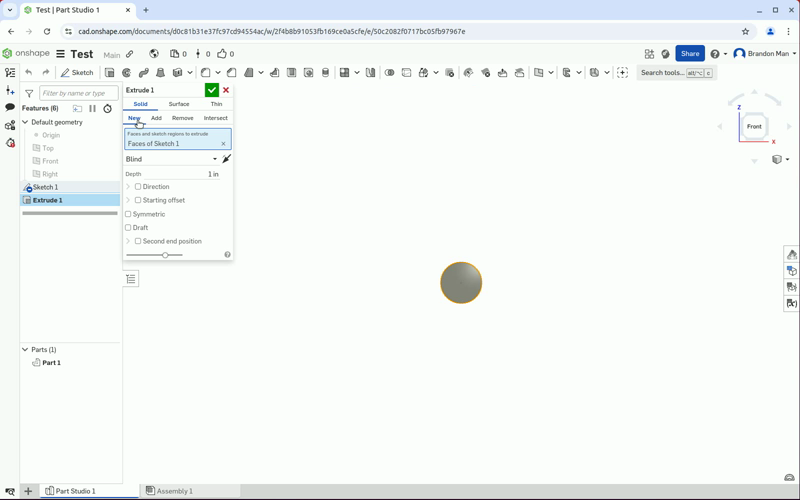
key(tab, 4)
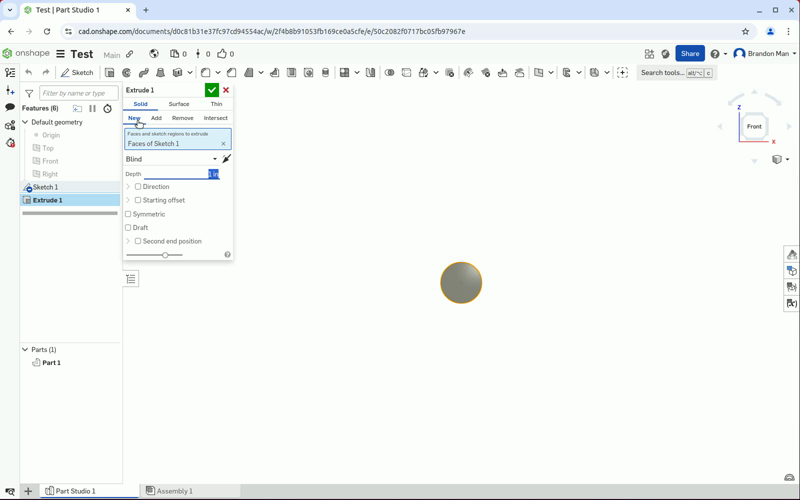
text(11.073)
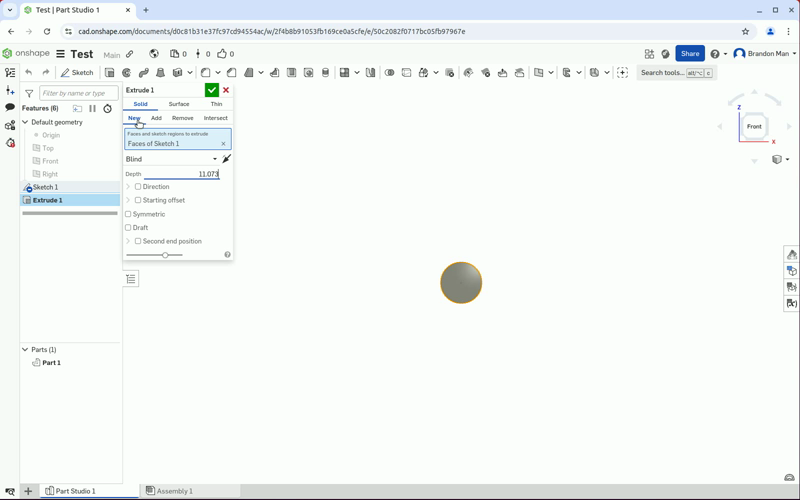
key(enter)
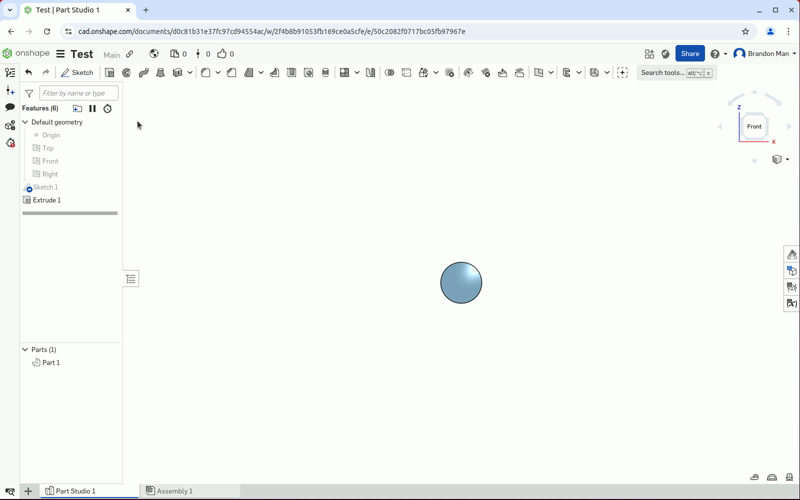
key(shift+h)
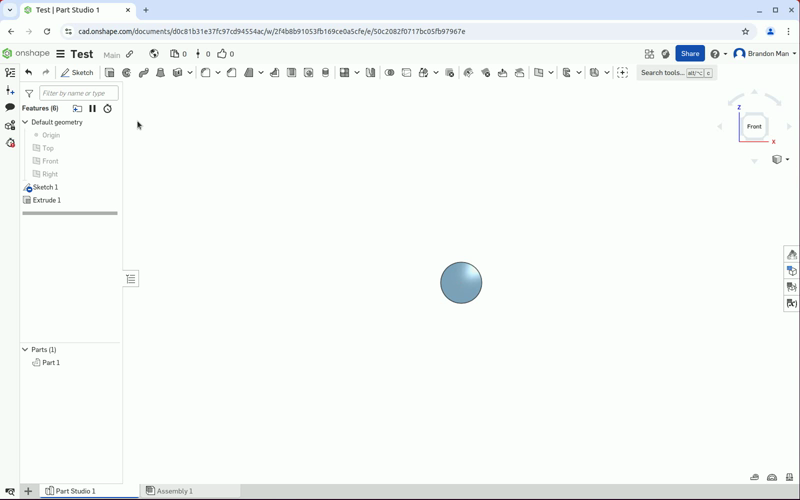
key(shift+h)
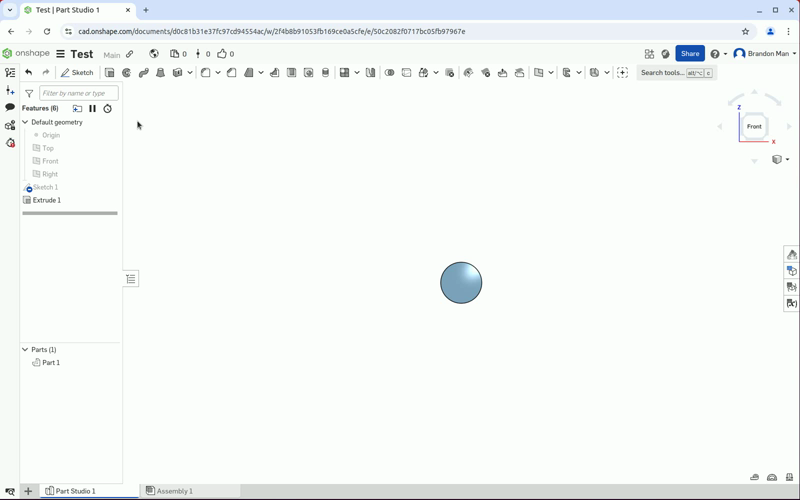
mouse_move(73, 189)
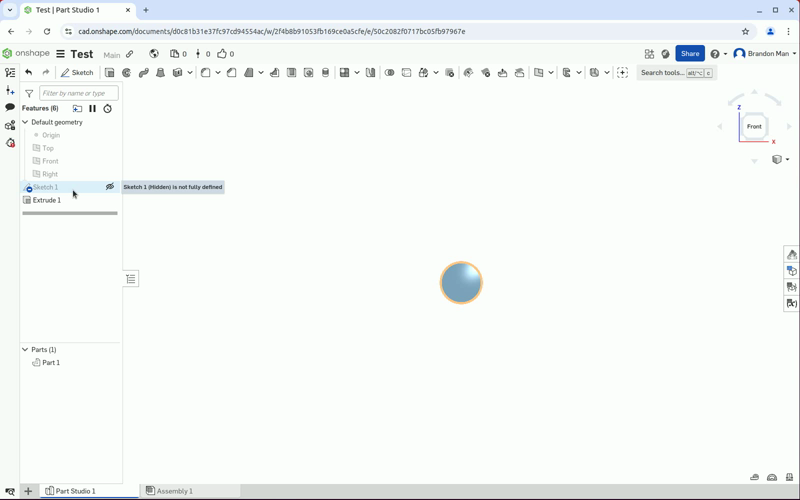
click(73, 189)
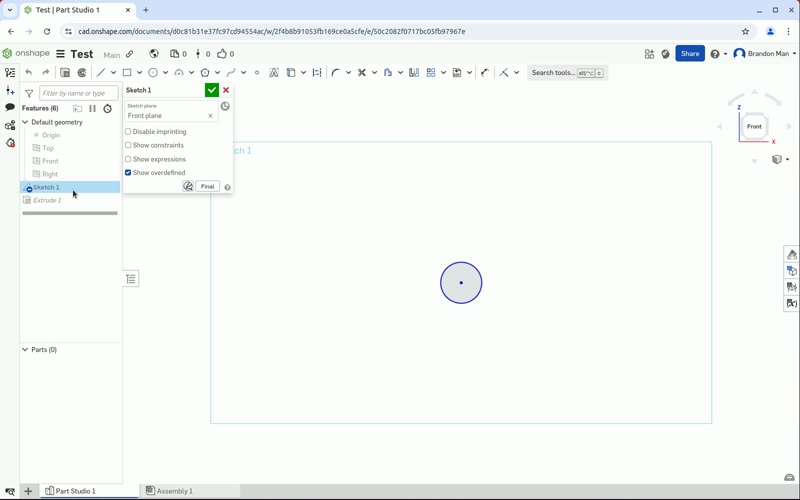
mouse_move(229, 92)
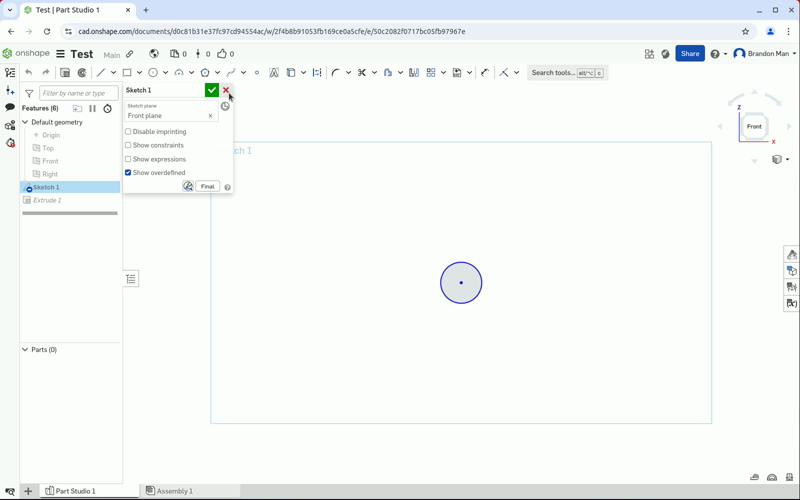
click(229, 92)
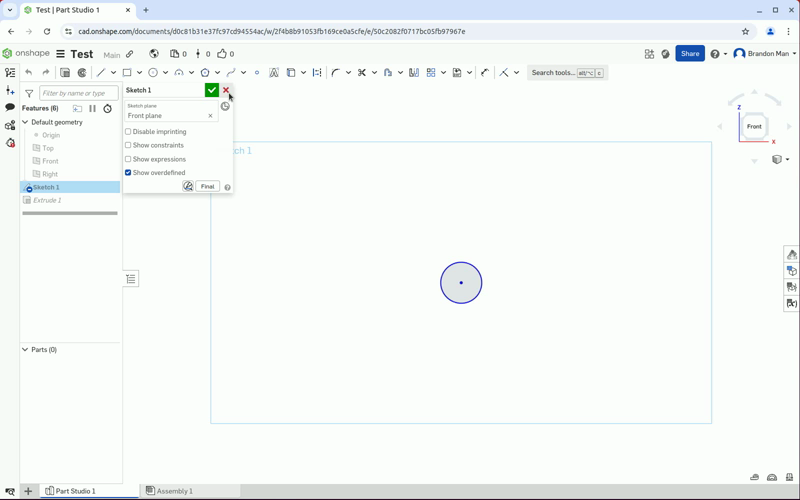
key(shift+s)
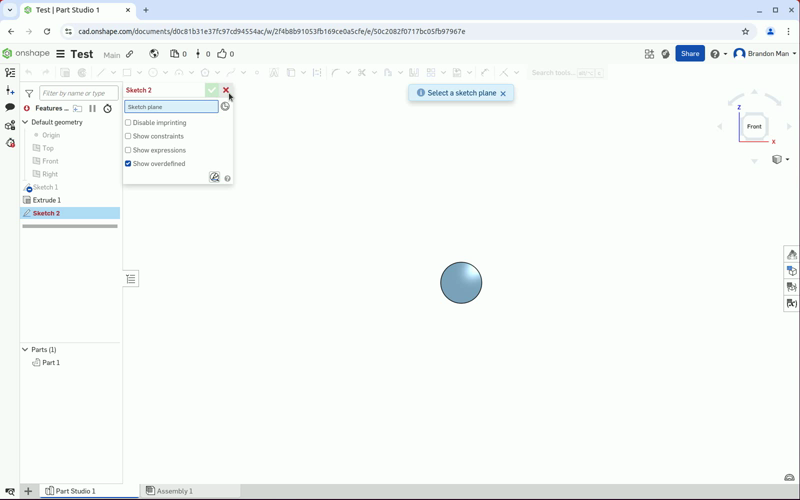
mouse_move(73, 163)
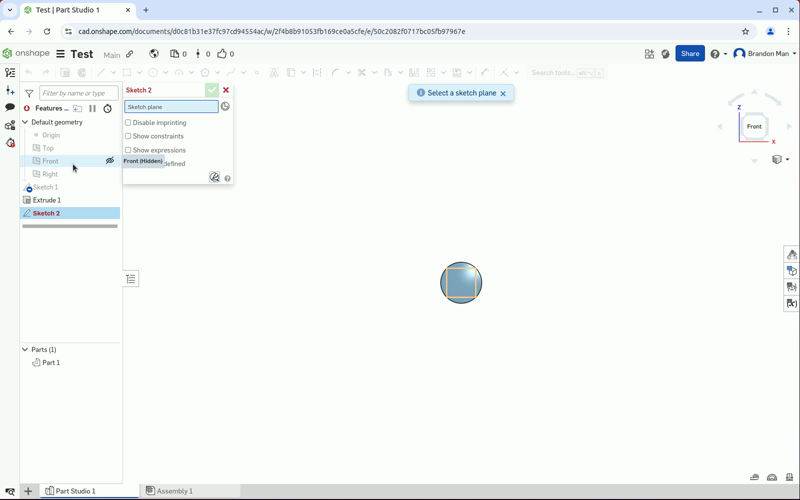
click(73, 163)
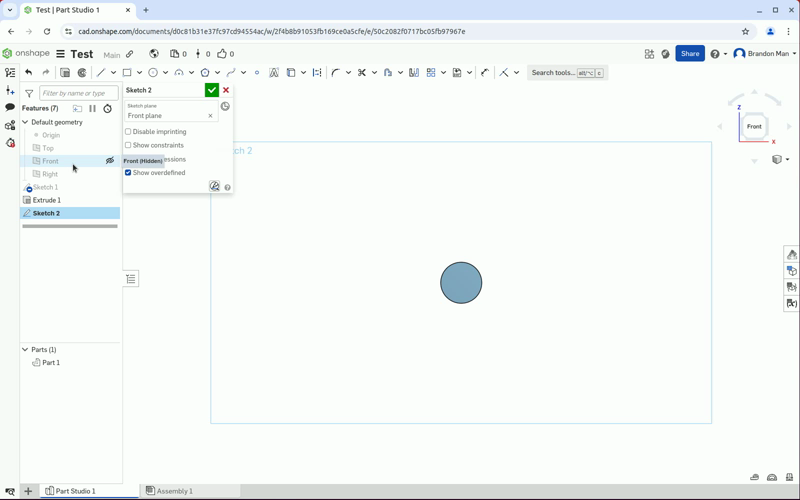
mouse_move(73, 352)
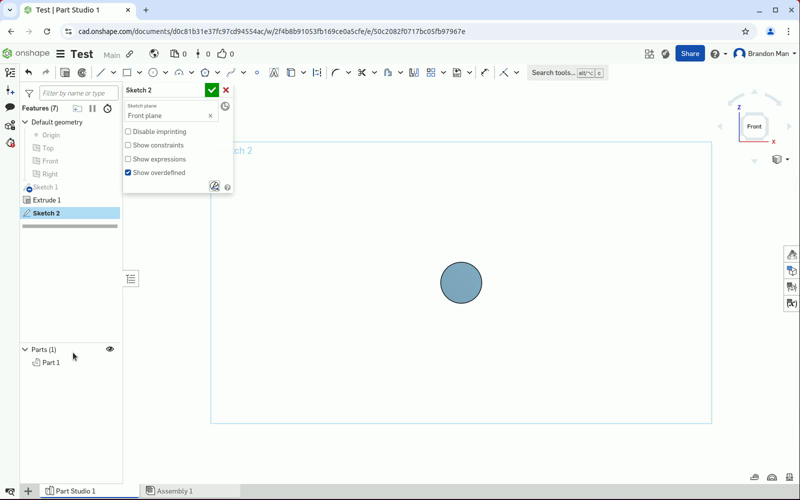
key(y)
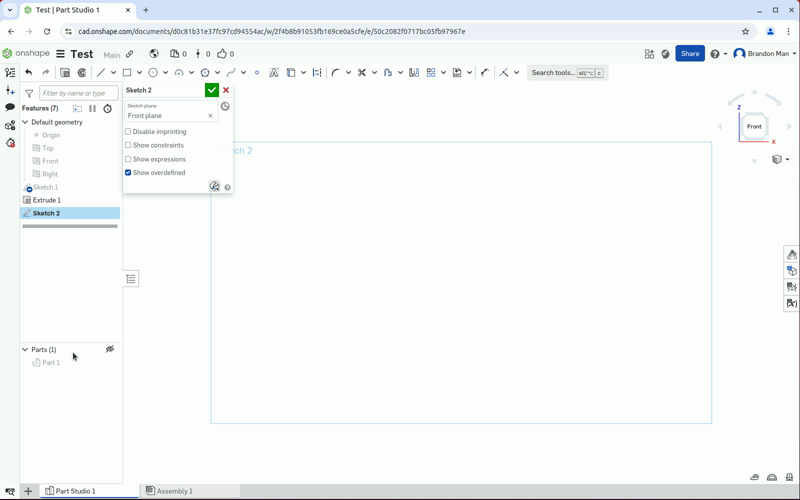
key(l)
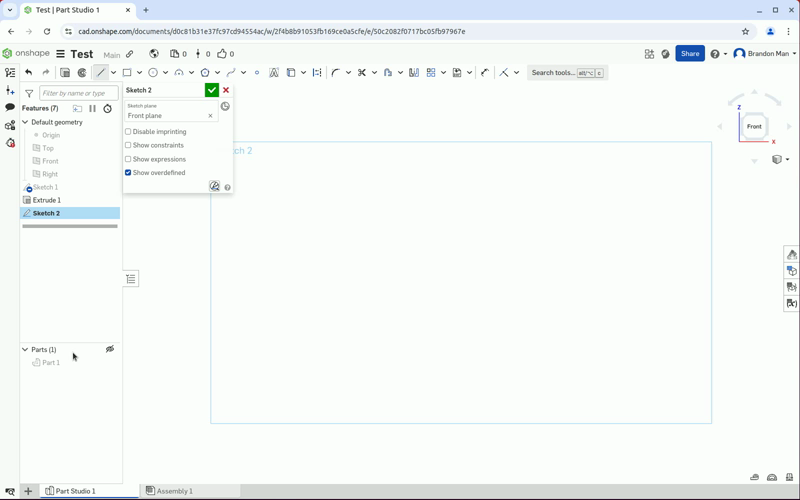
key_down(shift)
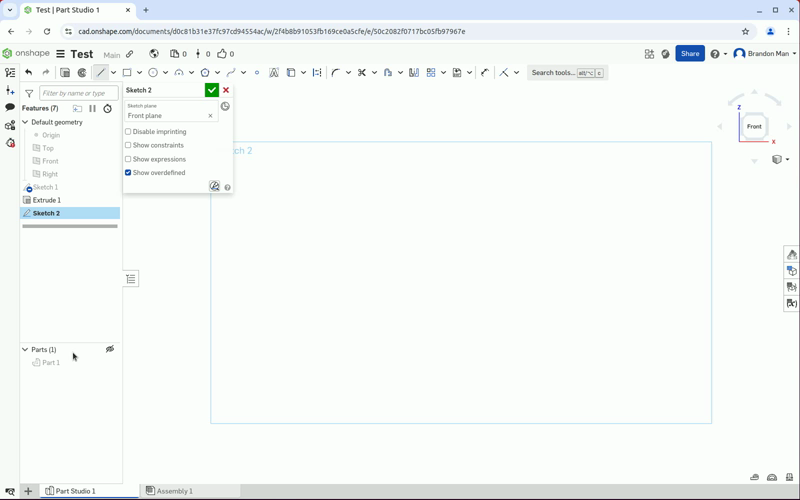
mouse_move(439, 175)
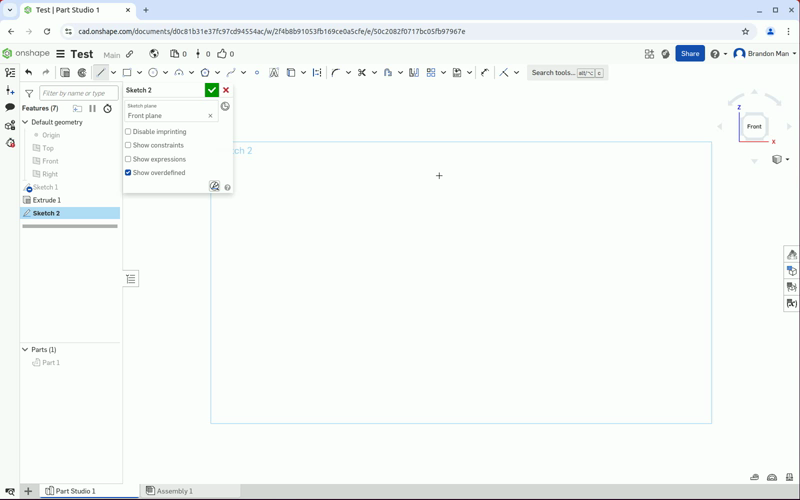
click(439, 175)
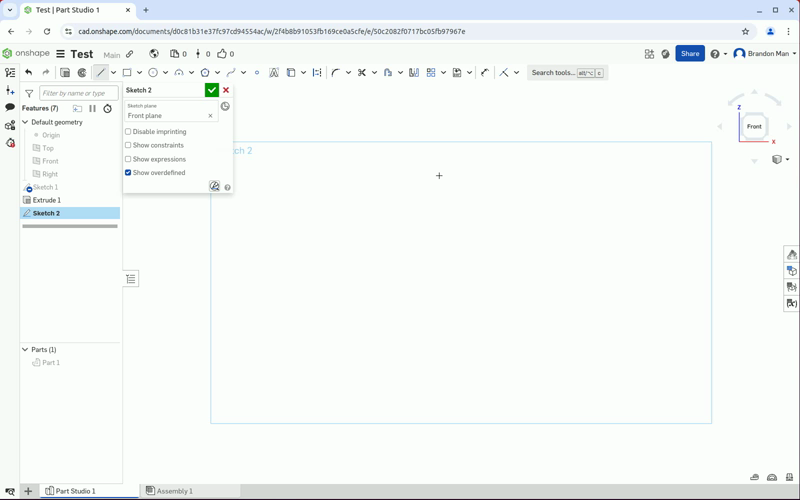
key_up(shift)
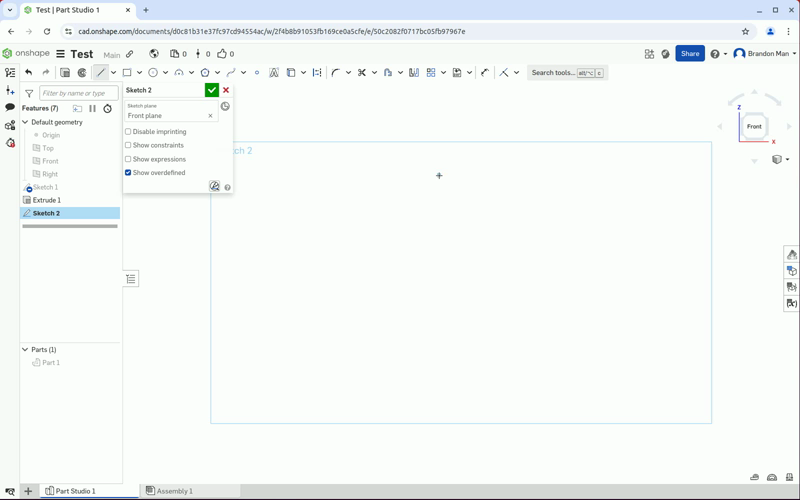
key_down(shift)
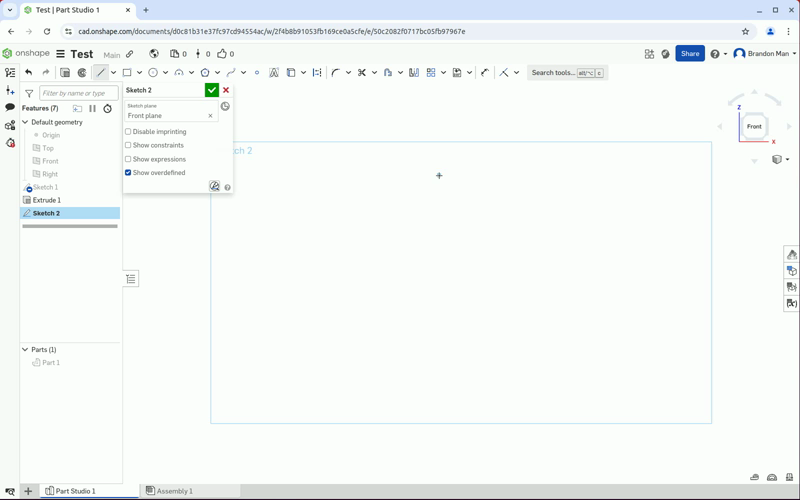
mouse_move(440, 282)
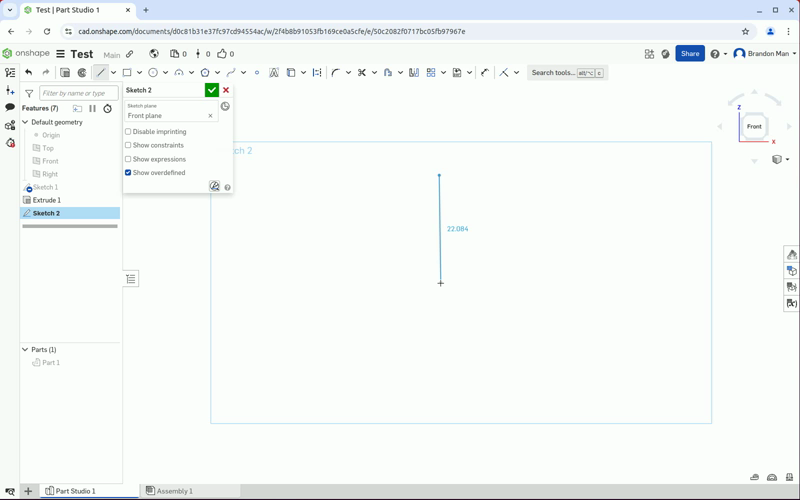
click(440, 282)
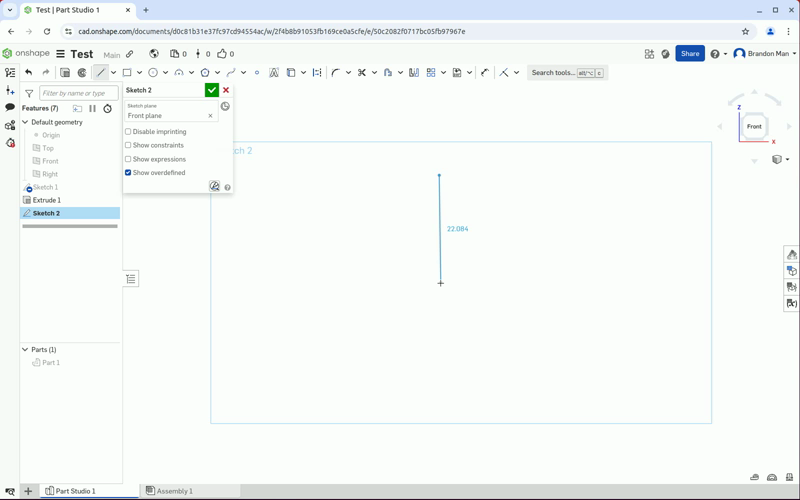
key_up(shift)
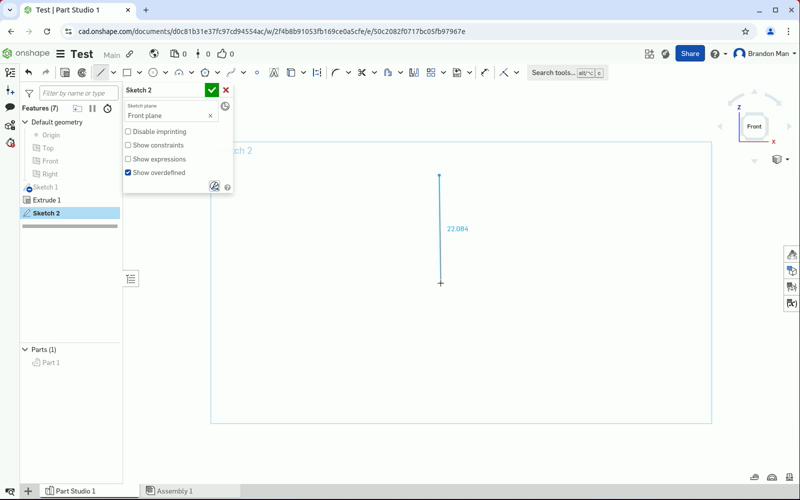
key(esc)
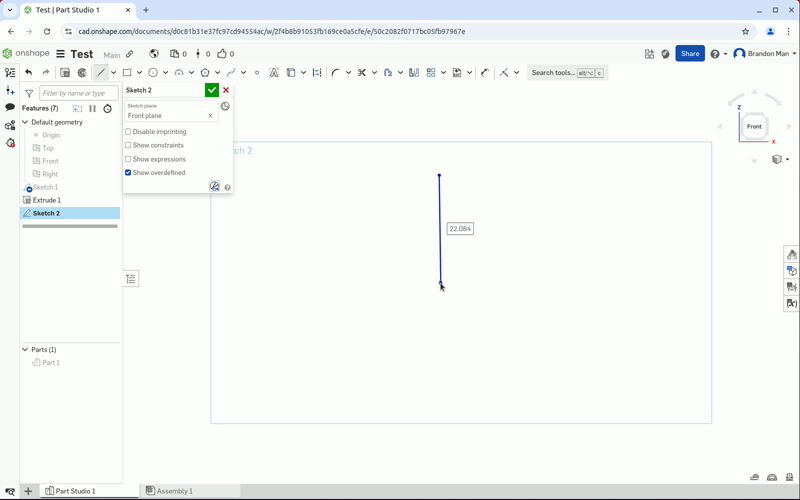
key(a)
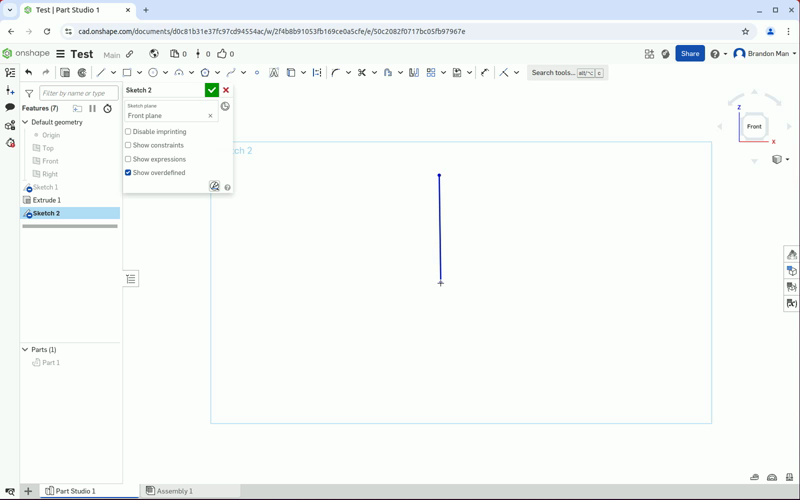
mouse_move(440, 282)
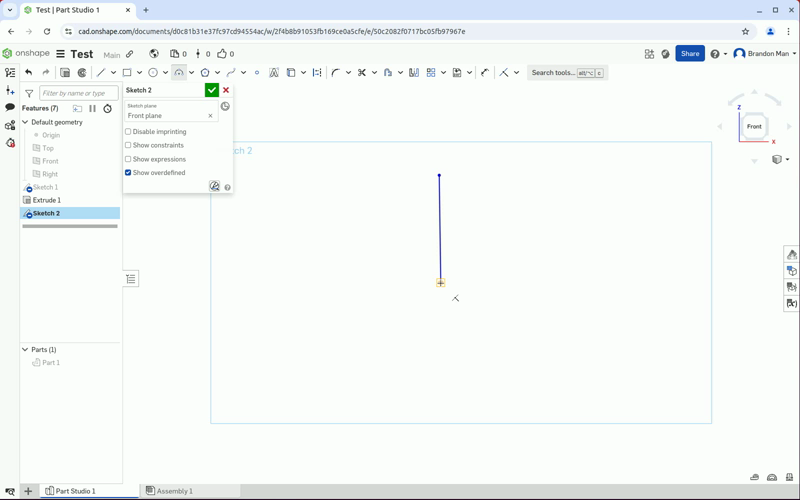
click(440, 282)
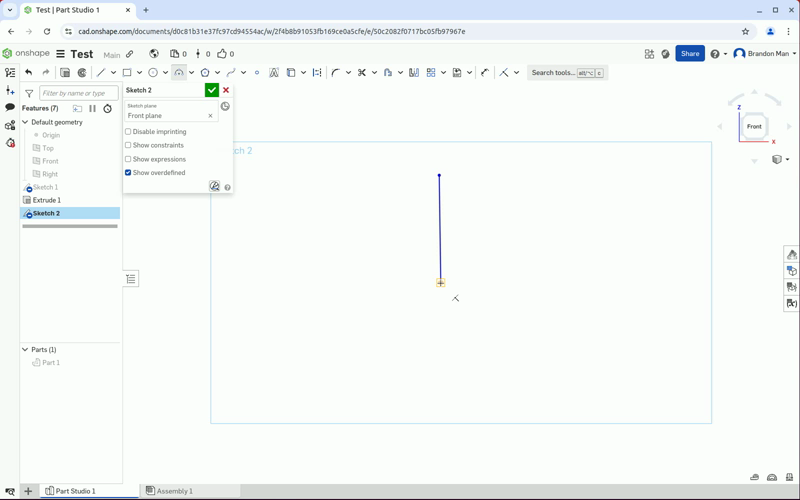
key_down(shift)
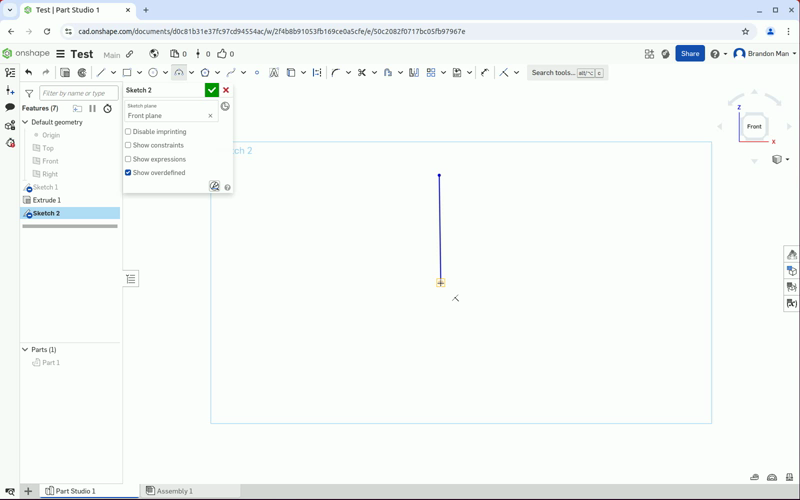
mouse_move(480, 282)
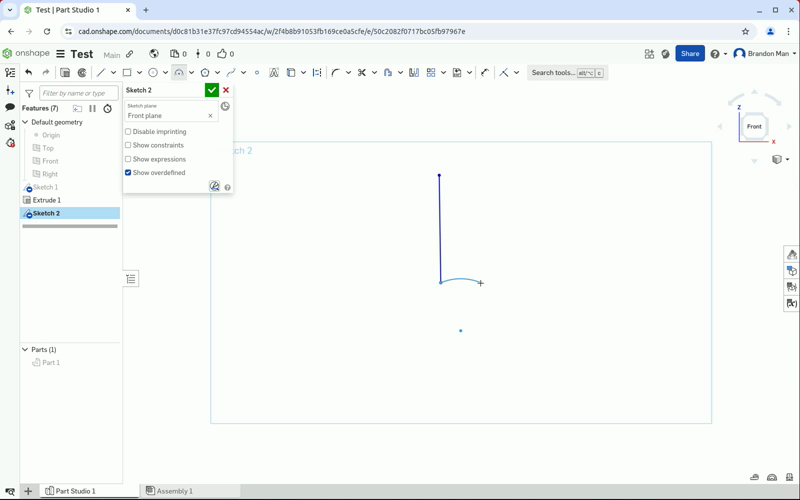
click(480, 282)
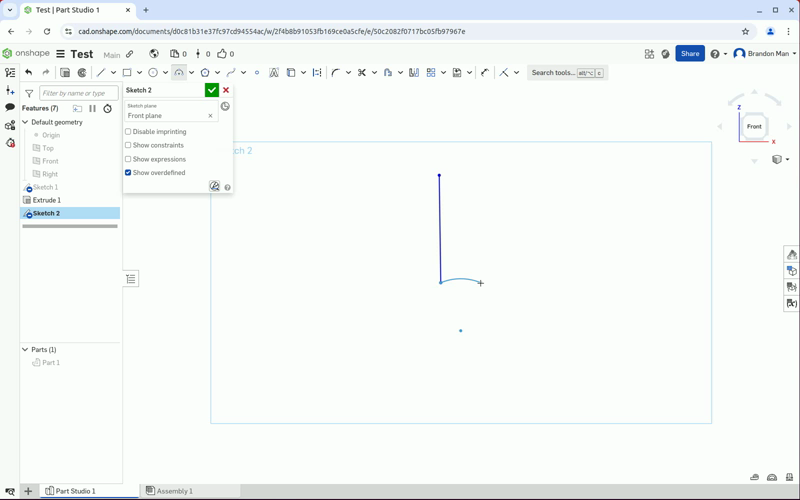
mouse_move(460, 263)
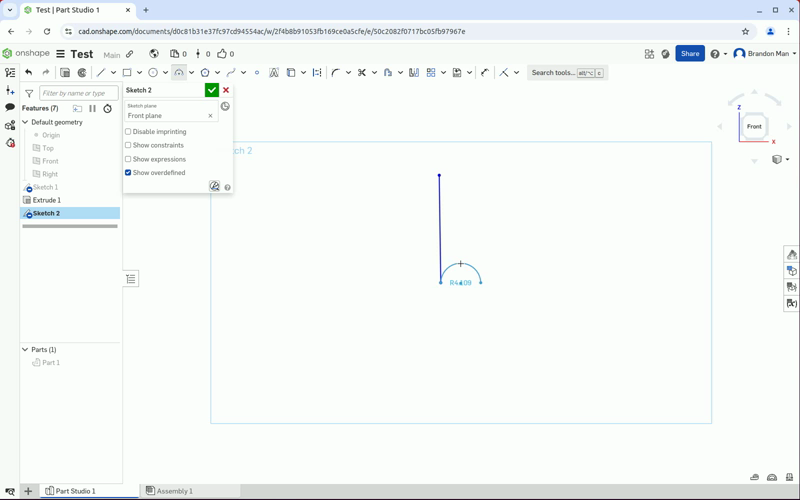
click(460, 263)
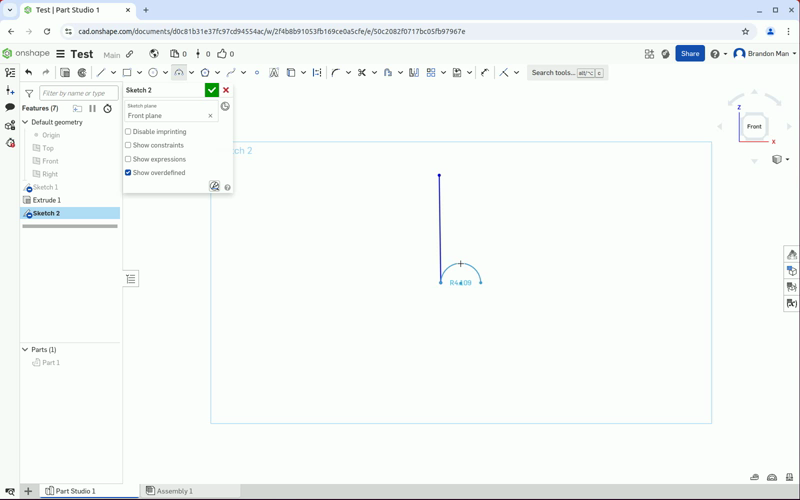
key_up(shift)
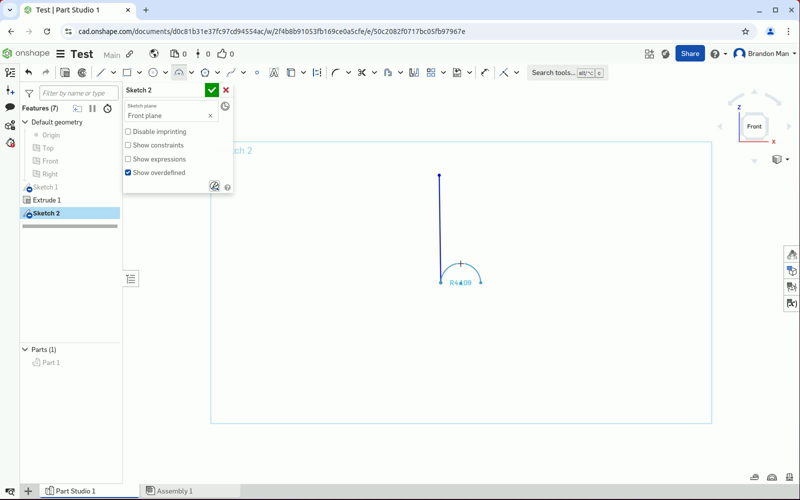
key(esc)
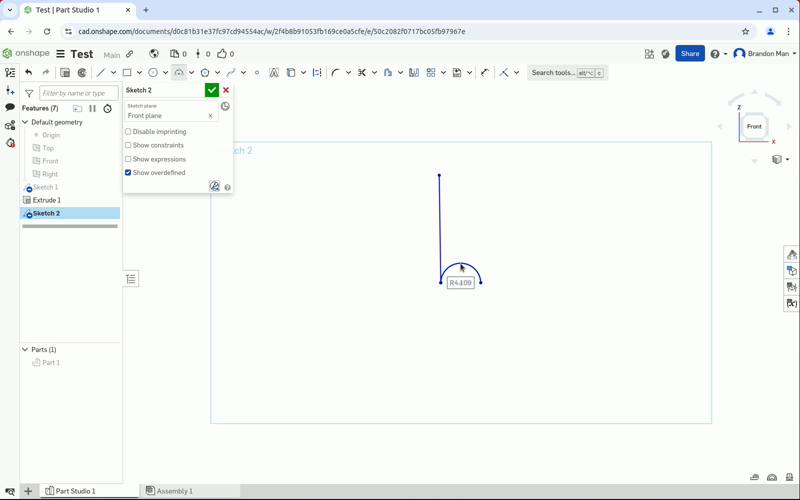
key(l)
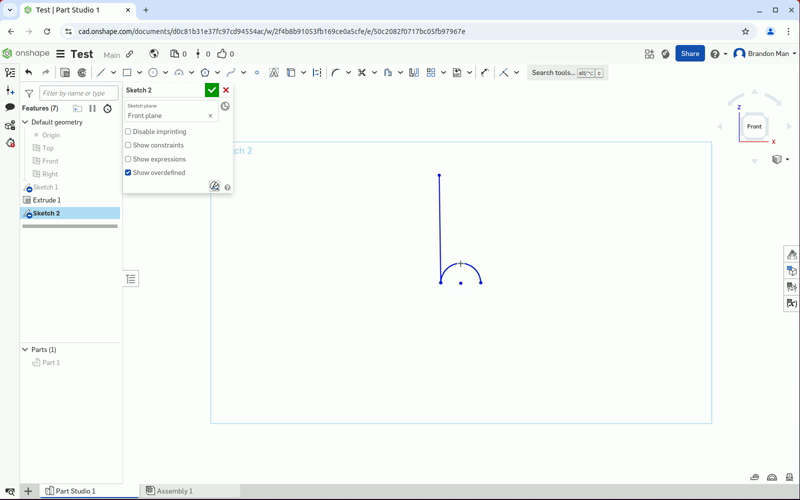
mouse_move(480, 282)
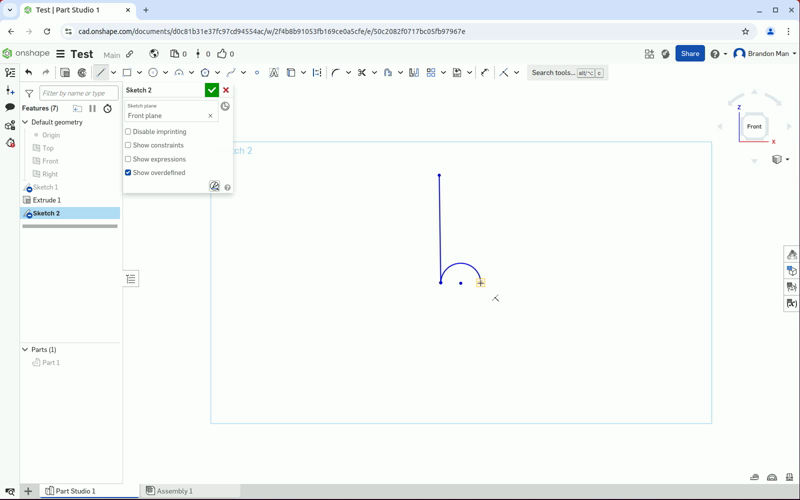
click(480, 282)
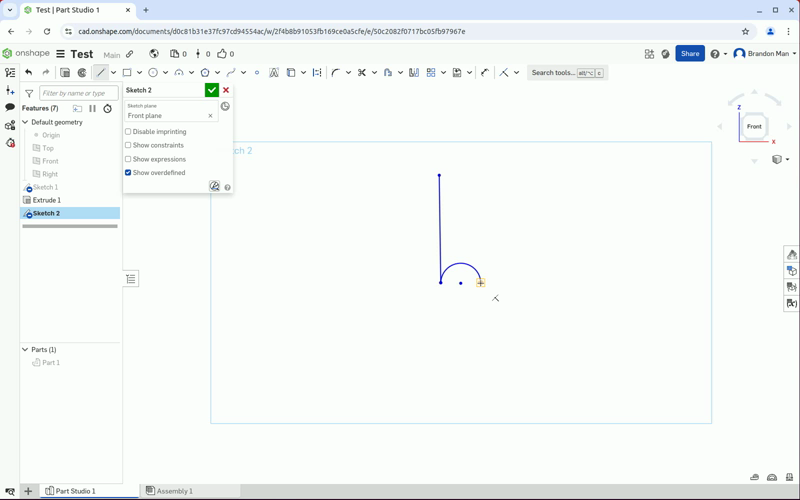
key_down(shift)
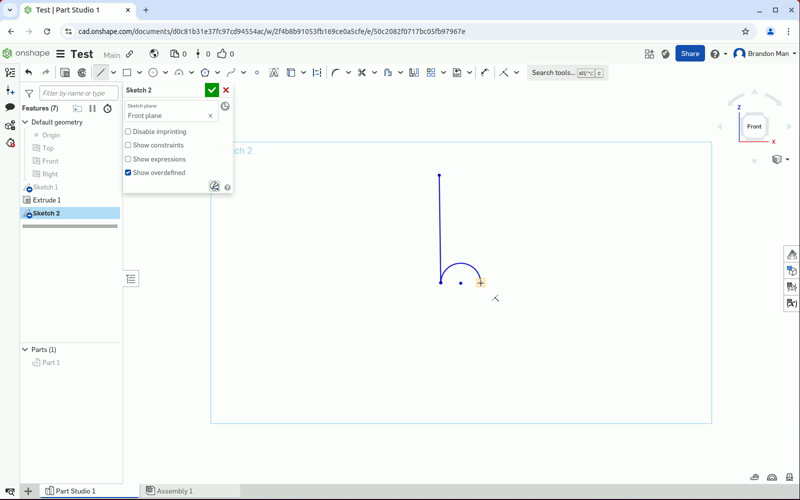
mouse_move(480, 175)
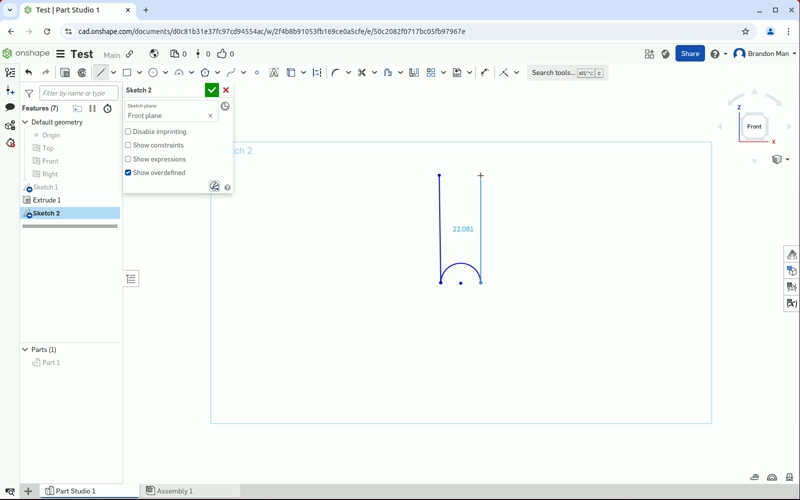
click(480, 175)
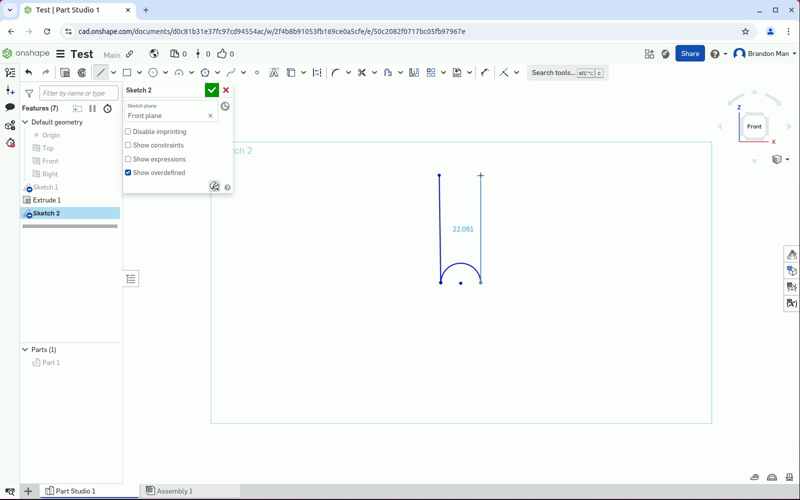
key_up(shift)
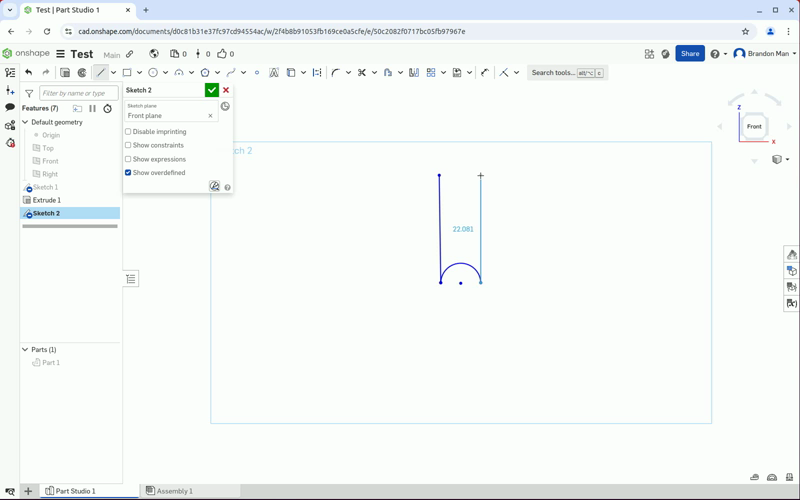
mouse_move(510, 175)
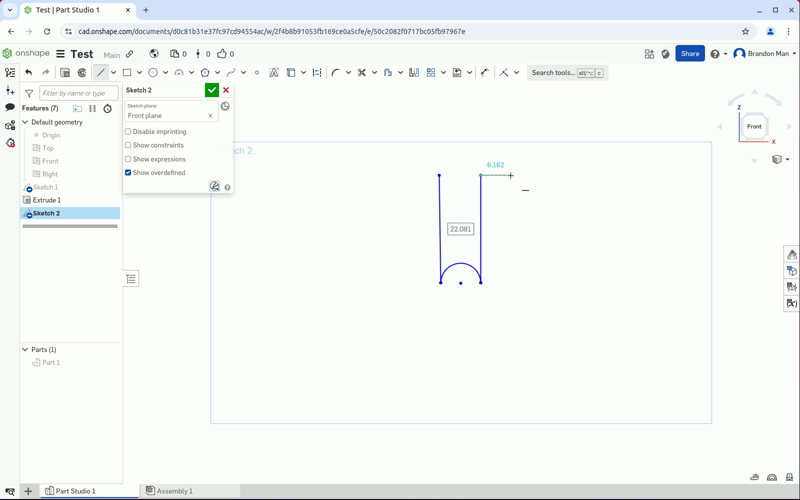
key_down(shift)
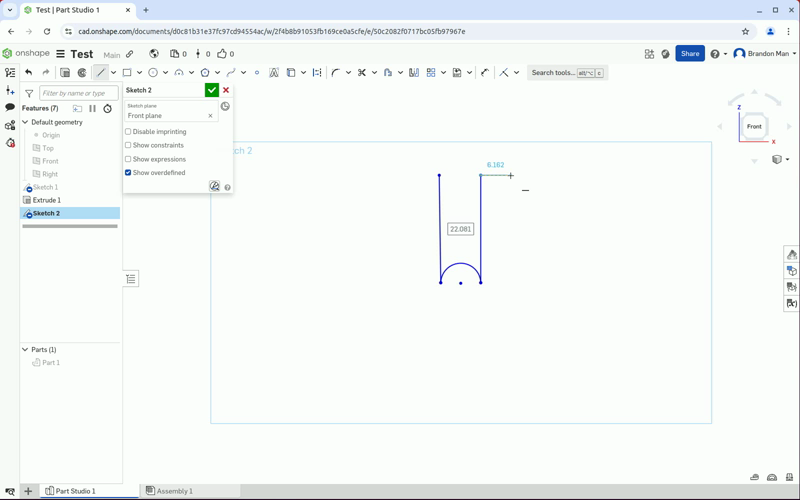
mouse_move(439, 175)
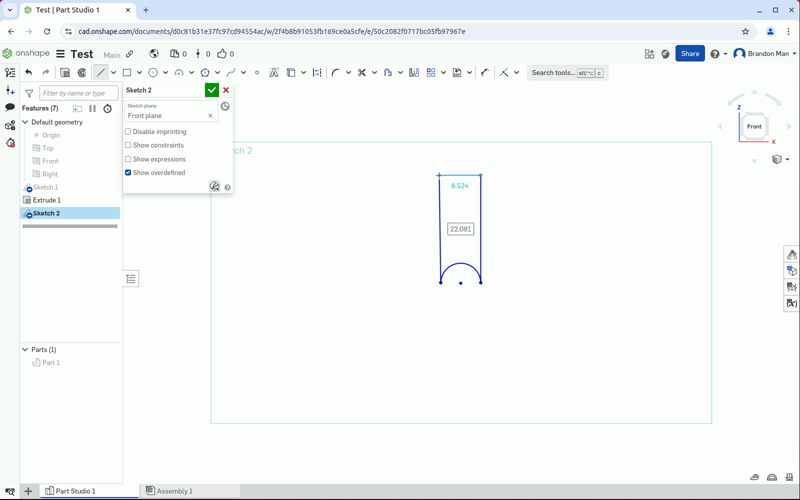
key_up(shift)
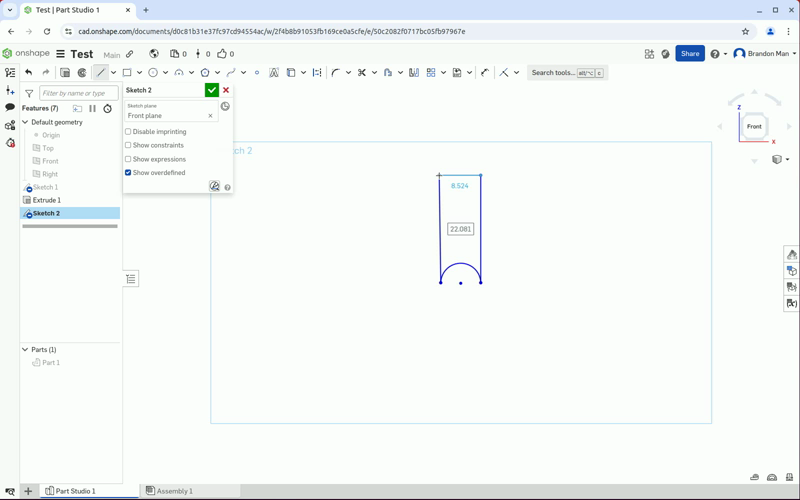
click(439, 175)
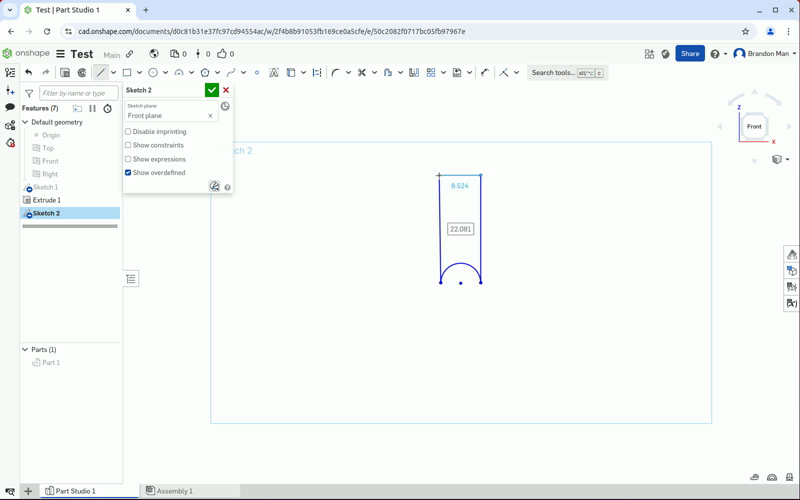
key(esc)
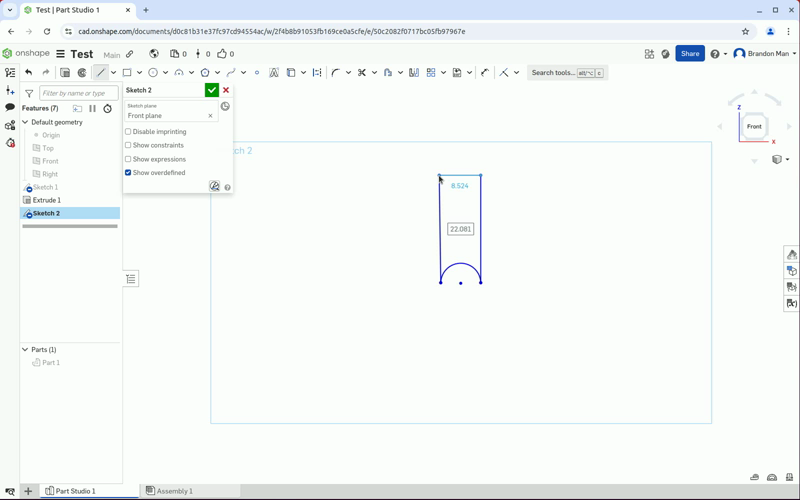
mouse_move(446, 246)
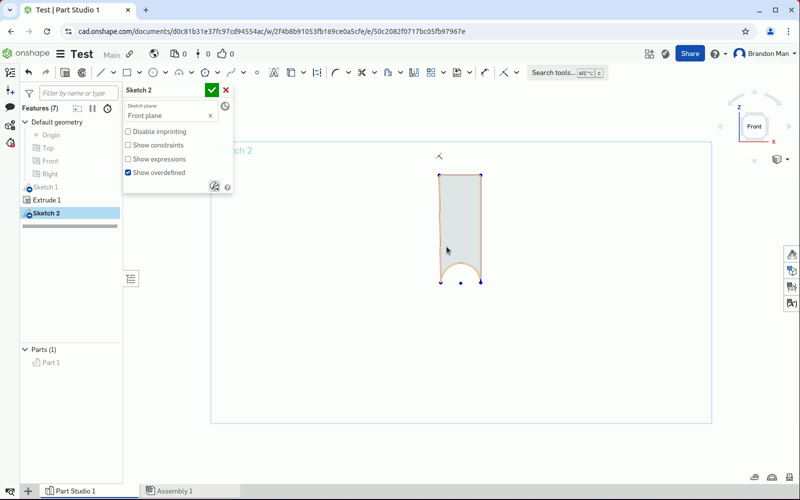
click(446, 246)
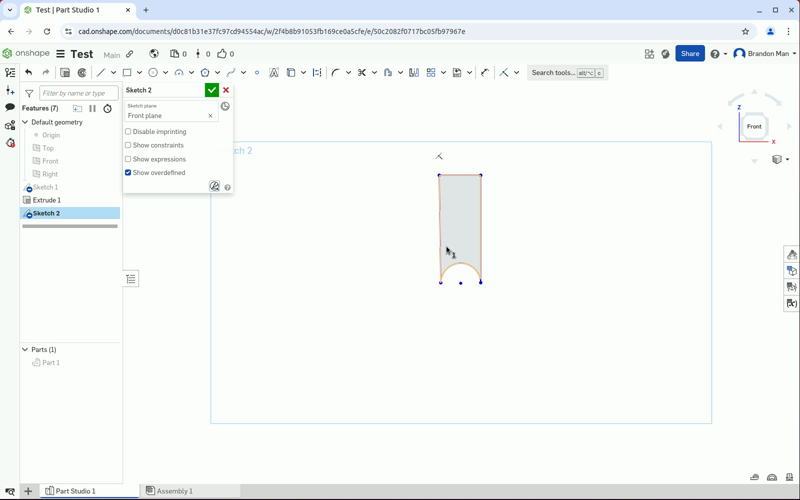
mouse_move(73, 352)
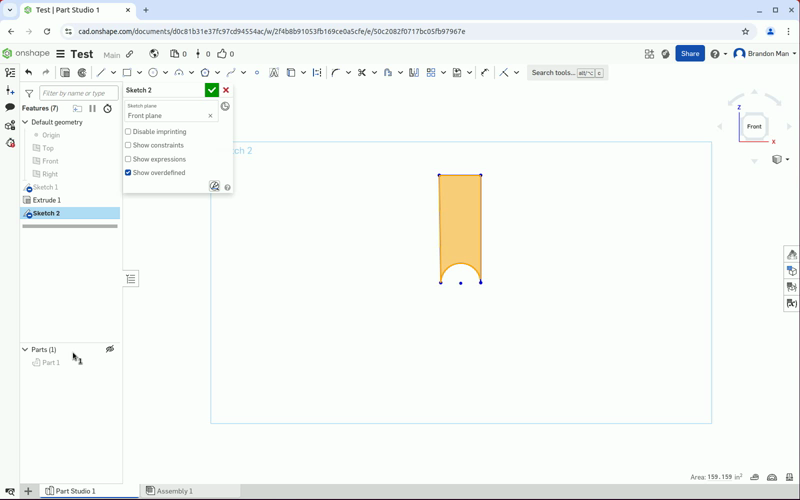
key(shift+y)
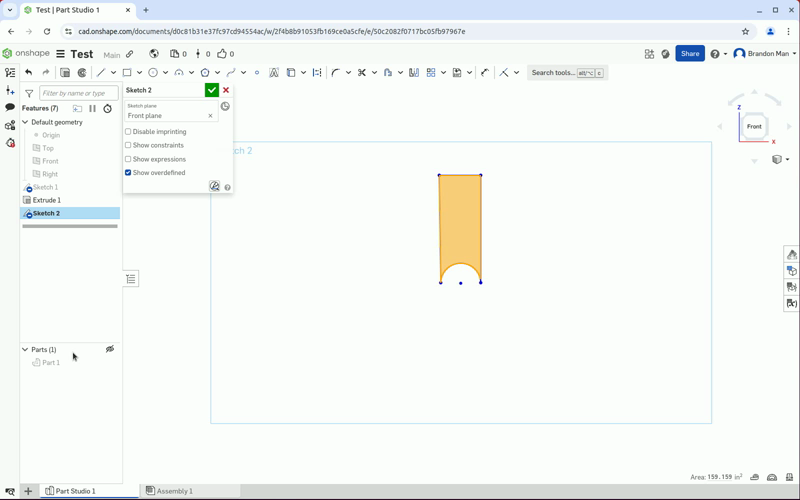
key(shift+e)
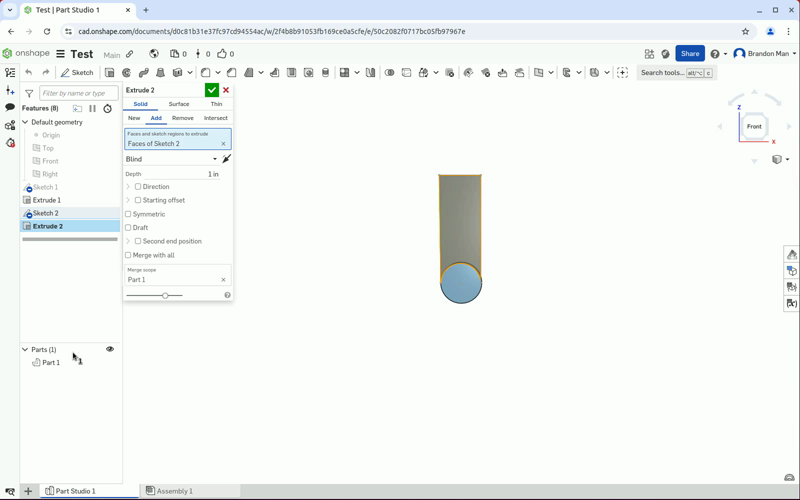
mouse_move(143, 106)
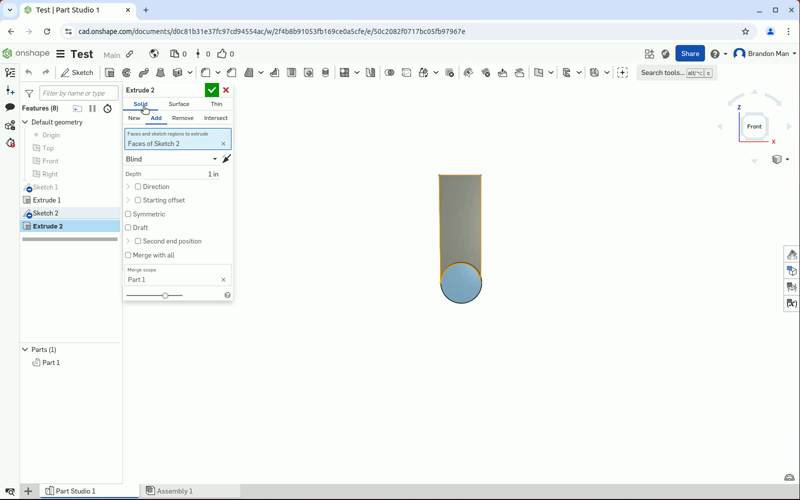
click(143, 106)
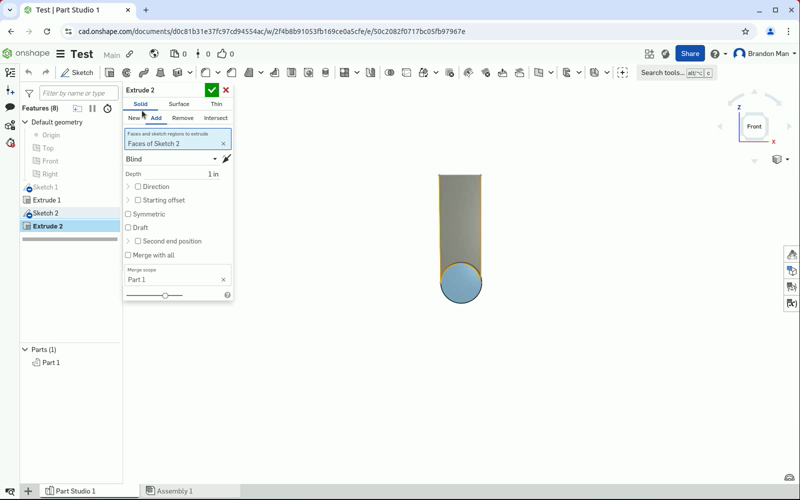
mouse_move(137, 120)
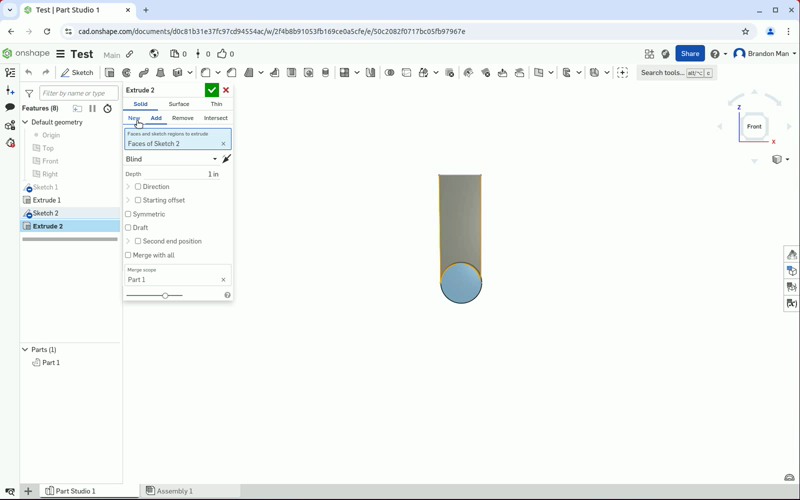
click(137, 120)
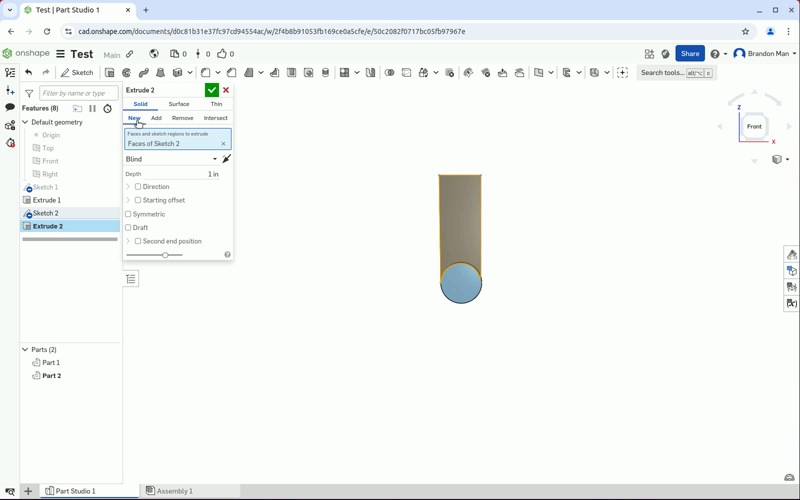
key(tab, 4)
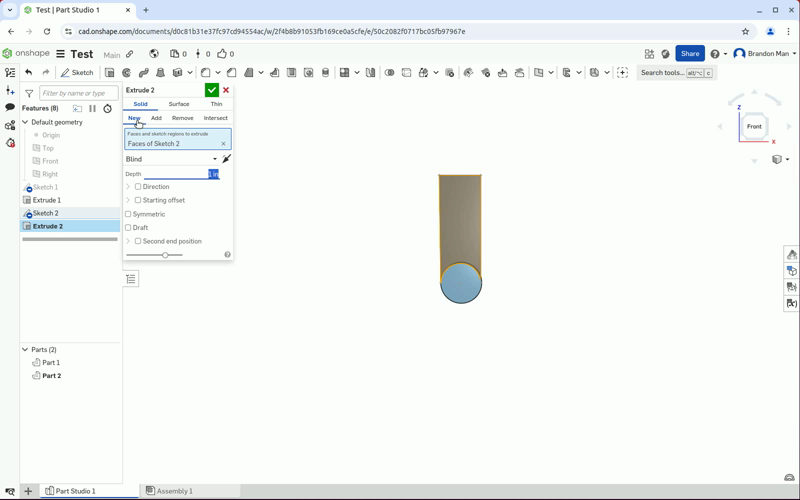
text(11.073)
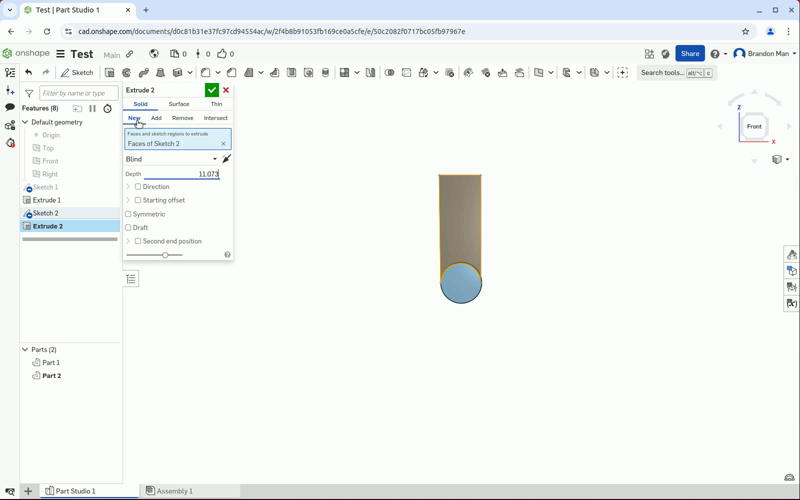
key(enter)
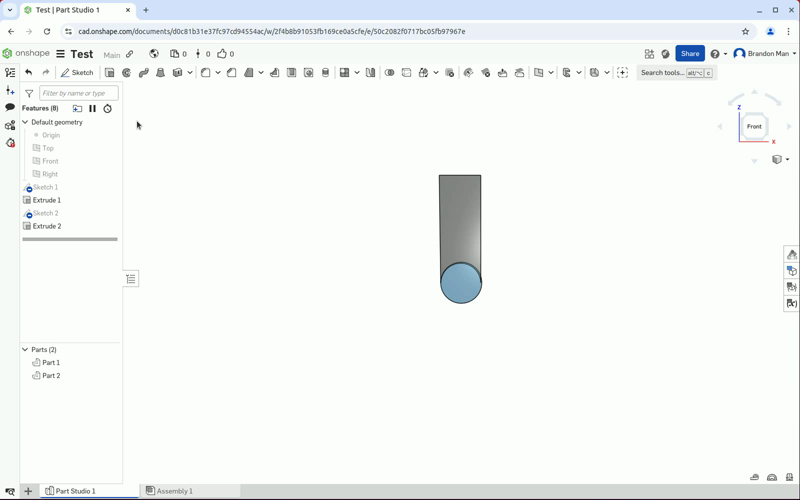
key(shift+h)
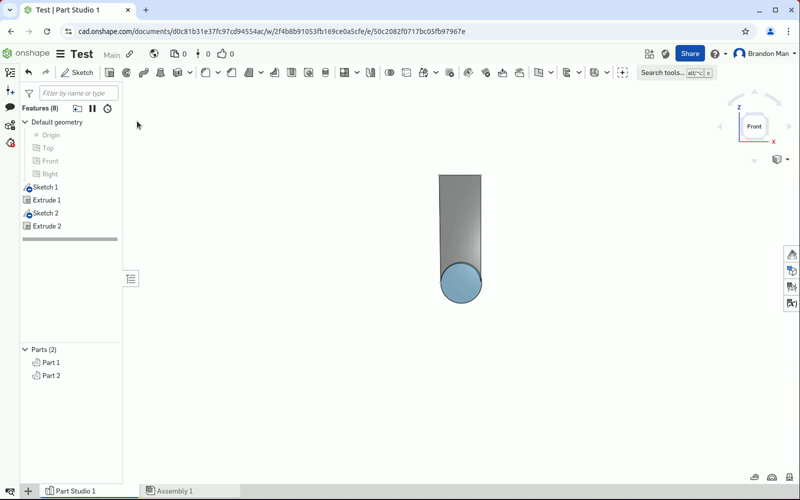
key(shift+h)
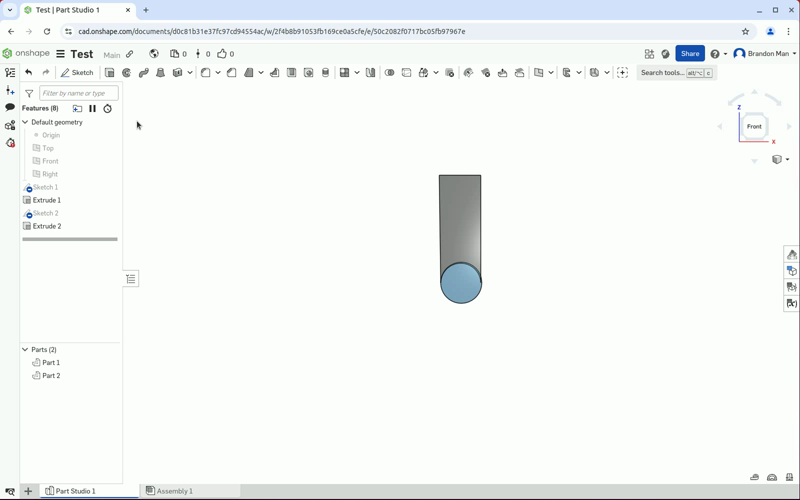
mouse_move(73, 189)
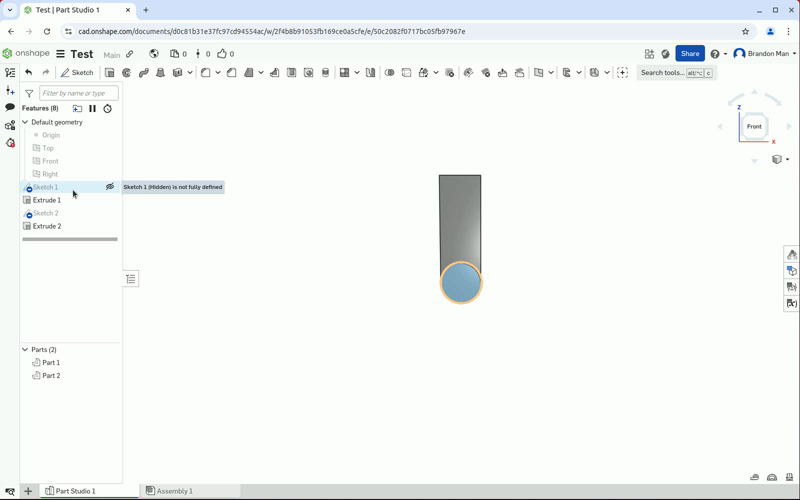
click(73, 189)
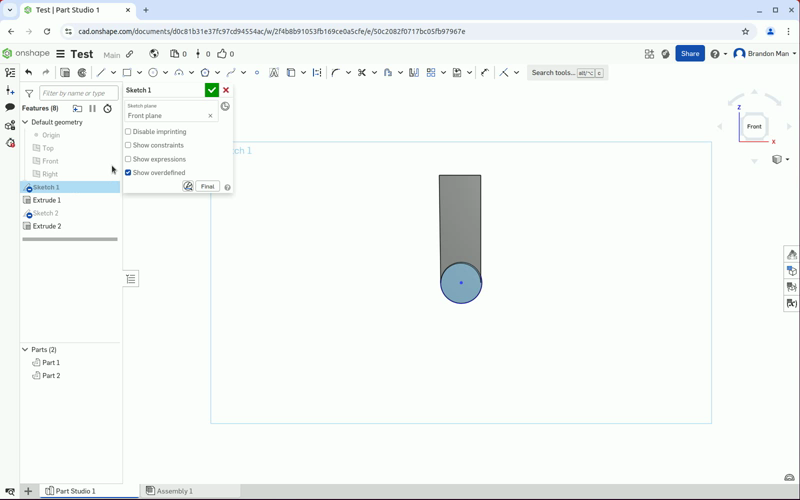
mouse_move(229, 92)
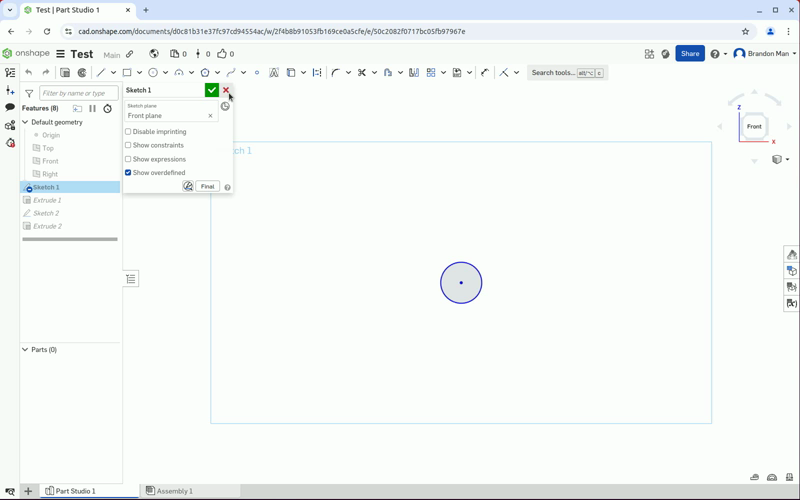
click(229, 92)
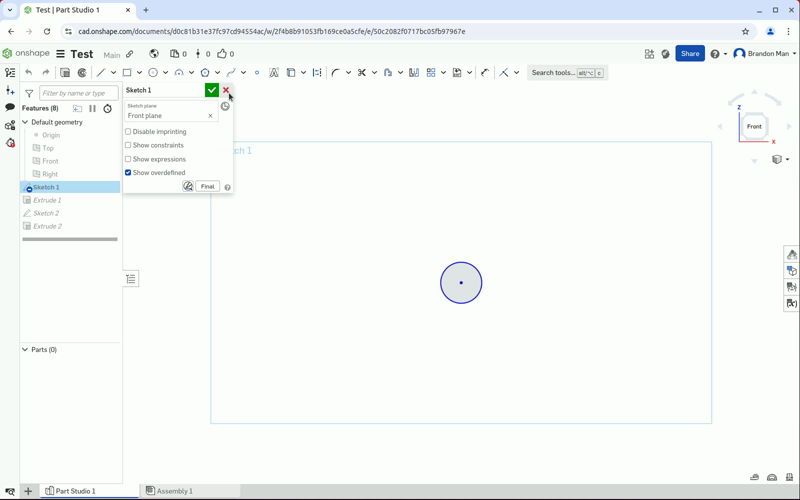
key(shift+s)
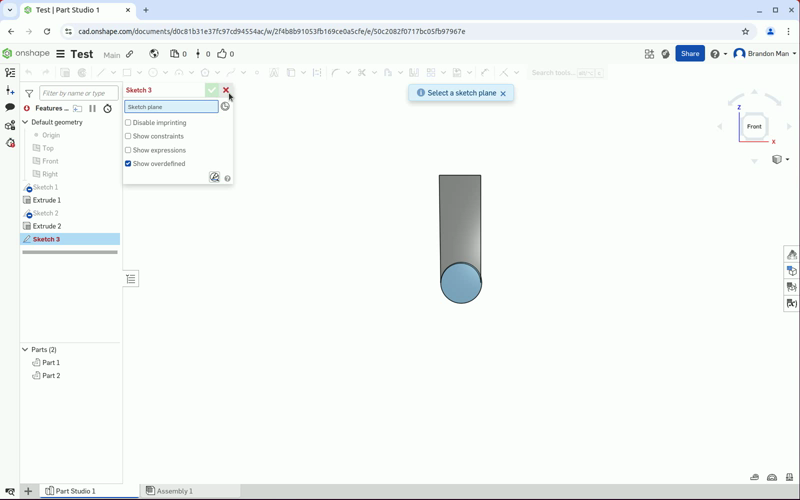
mouse_move(73, 163)
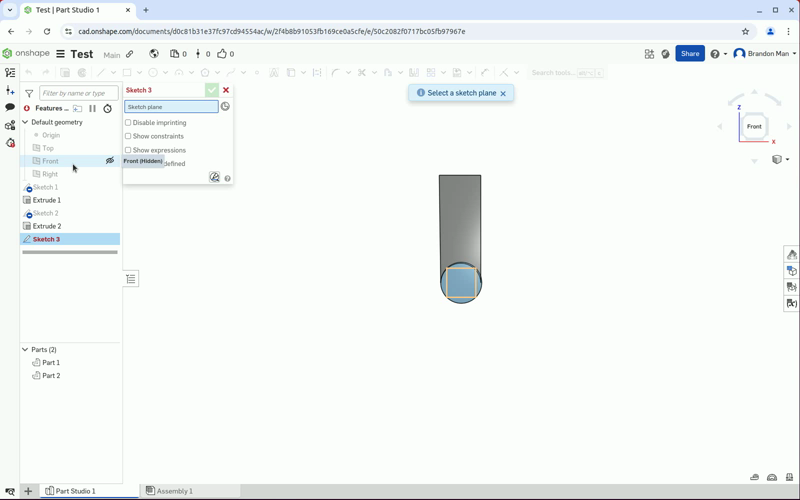
click(73, 163)
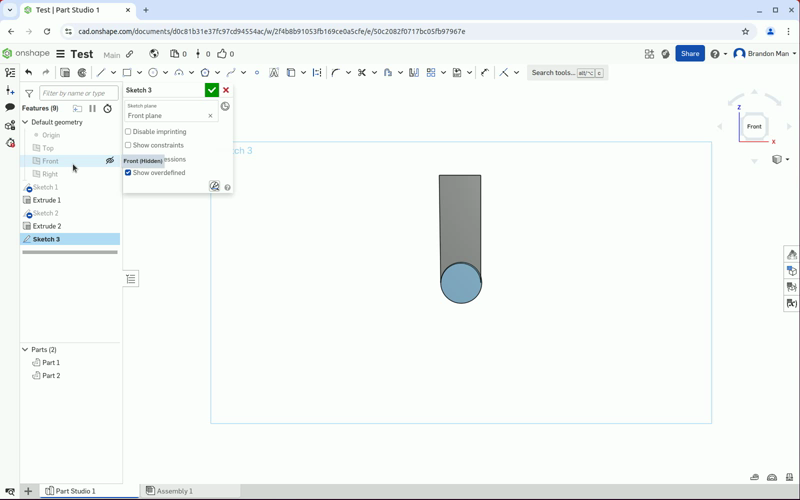
mouse_move(73, 352)
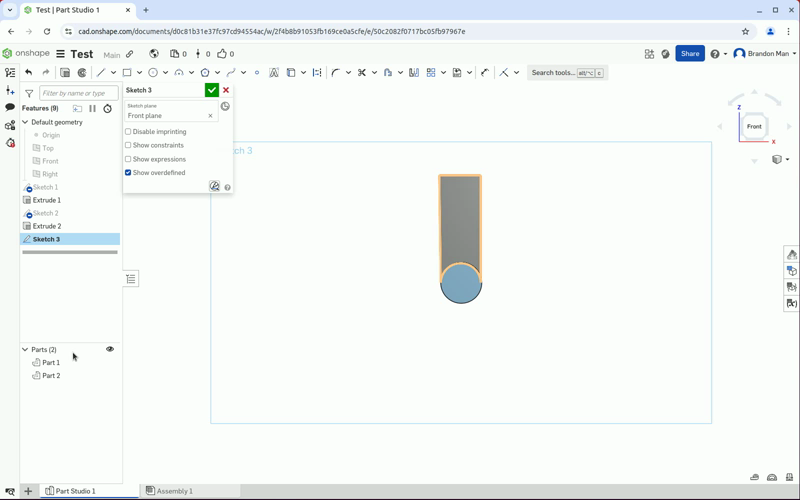
key(y)
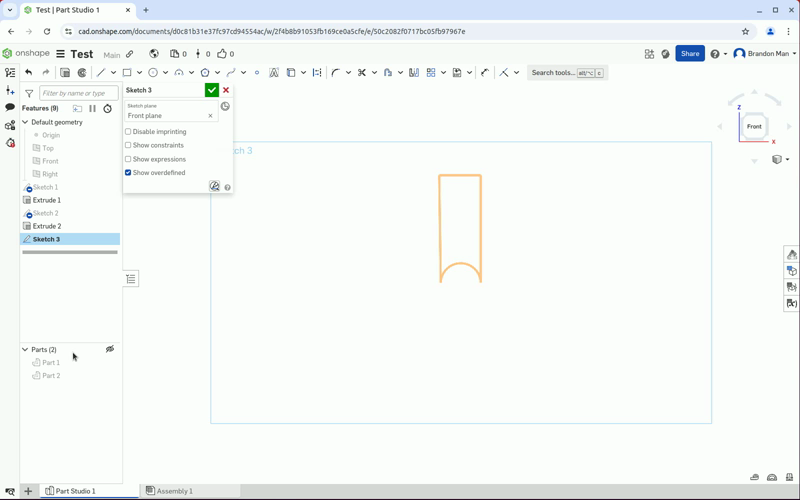
key(a)
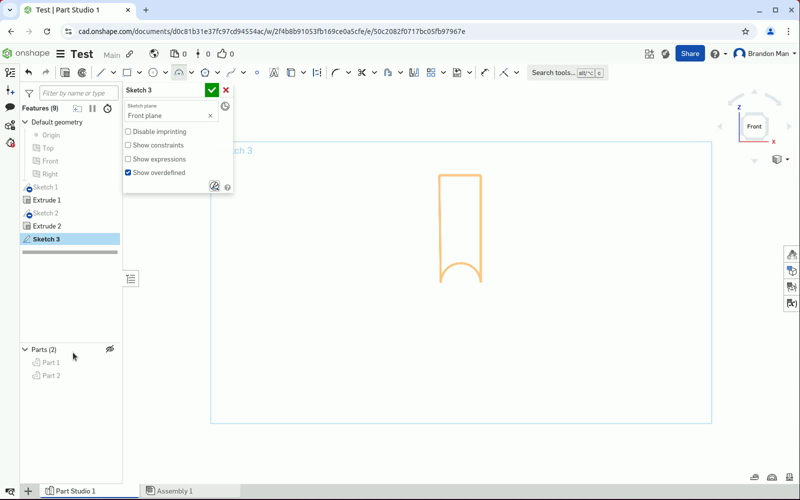
key_down(shift)
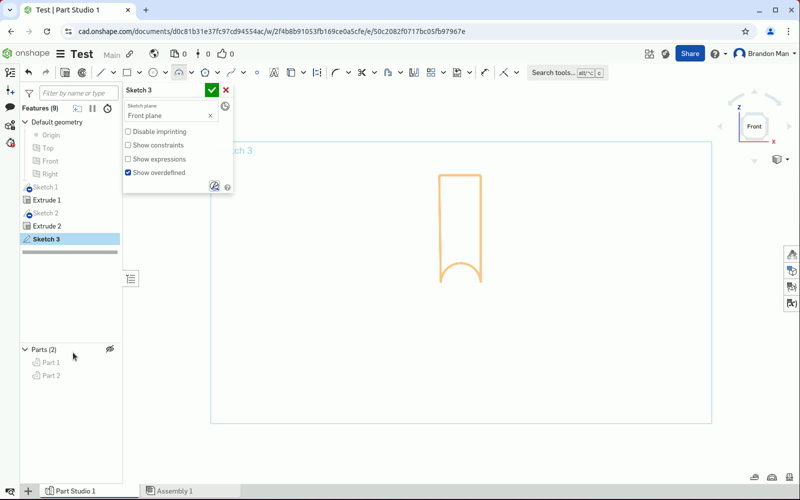
mouse_move(389, 282)
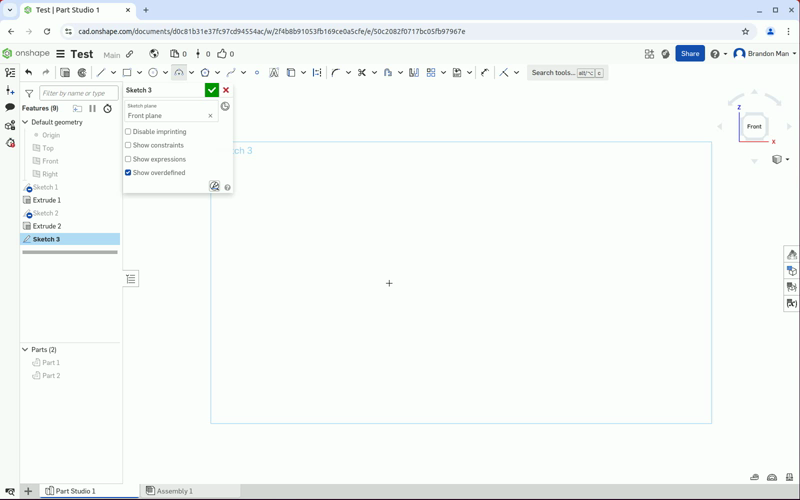
click(389, 282)
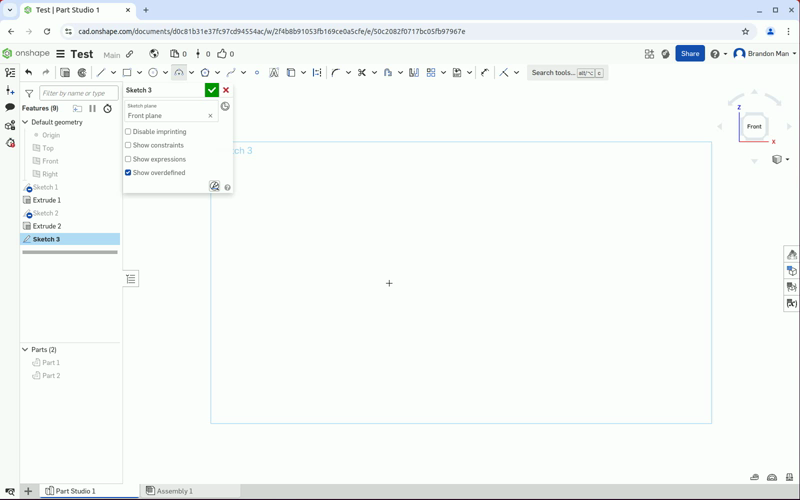
key_up(shift)
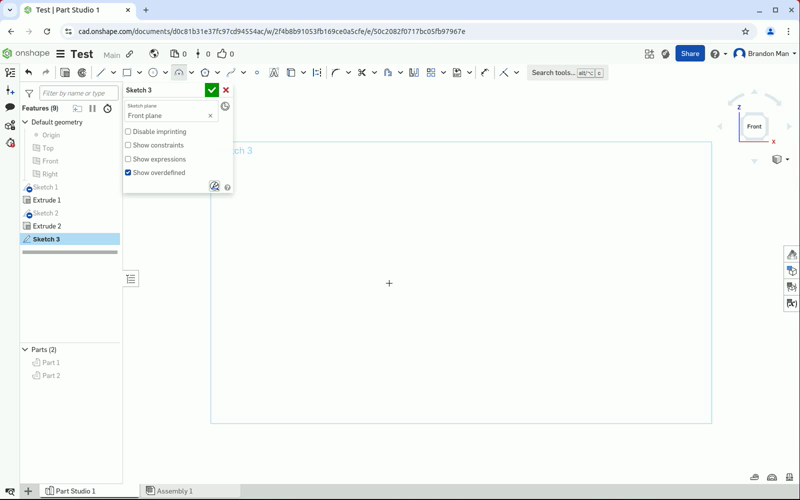
key_down(shift)
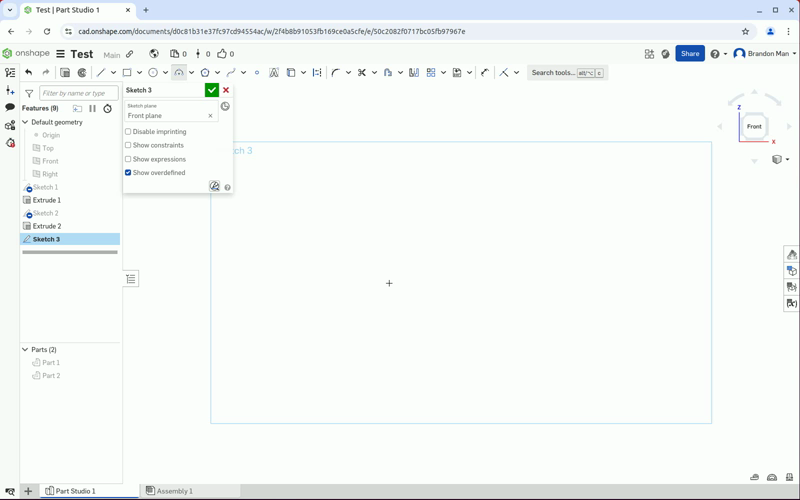
mouse_move(430, 282)
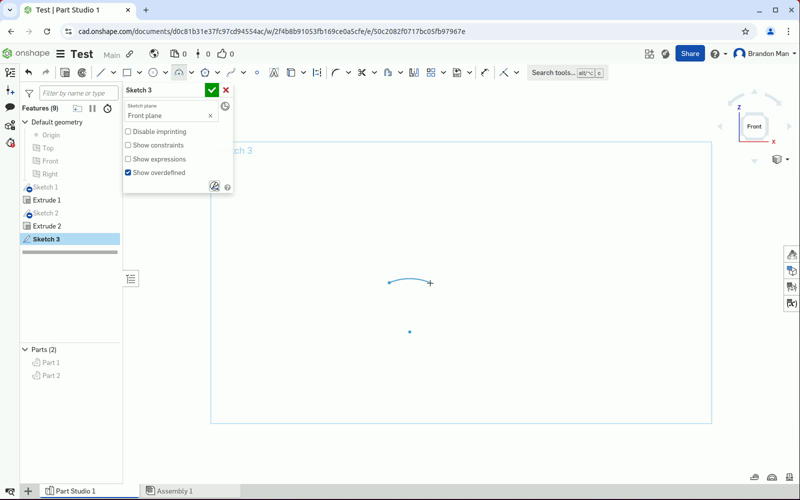
click(430, 282)
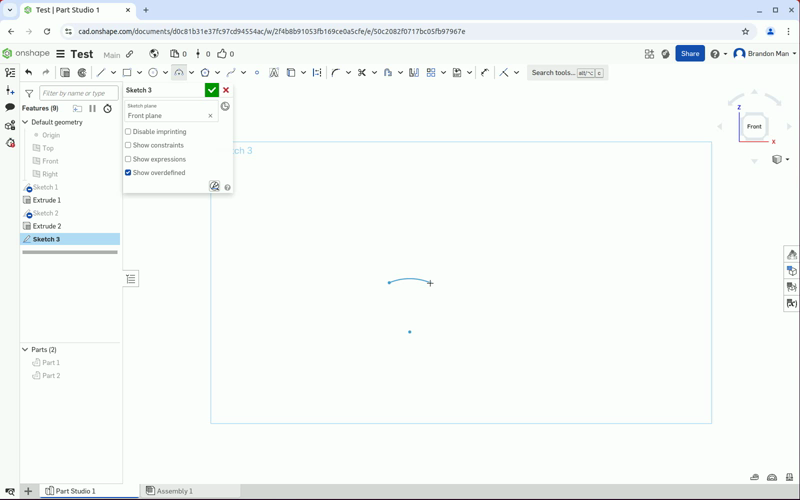
mouse_move(409, 303)
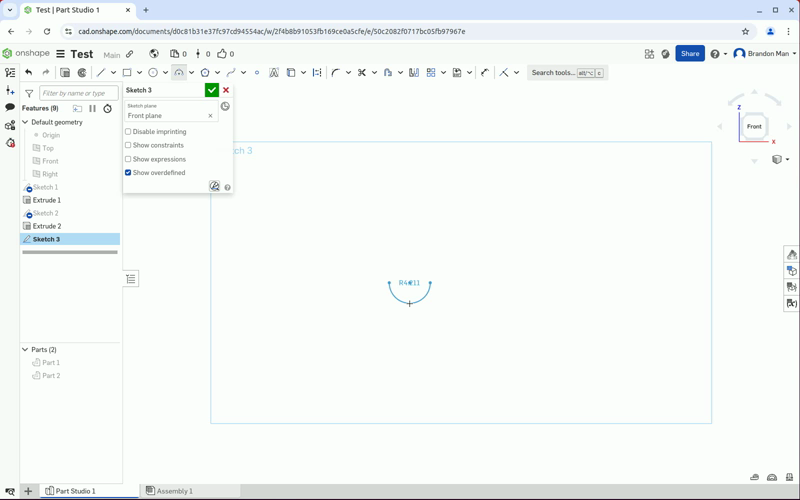
click(409, 303)
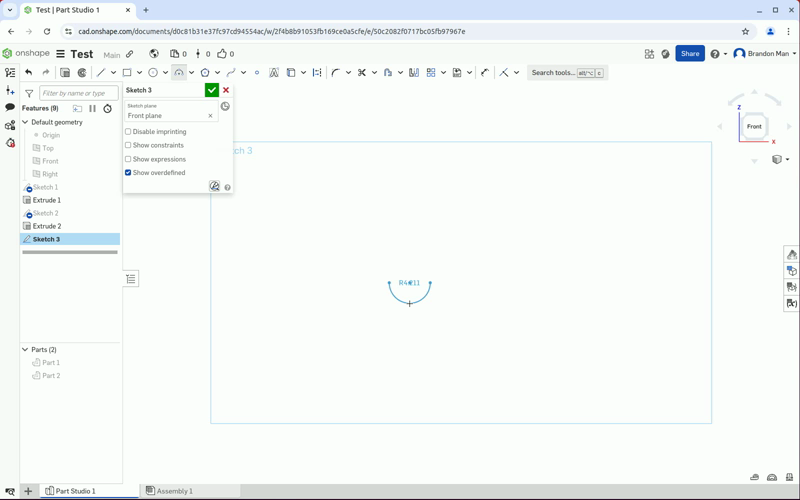
key_up(shift)
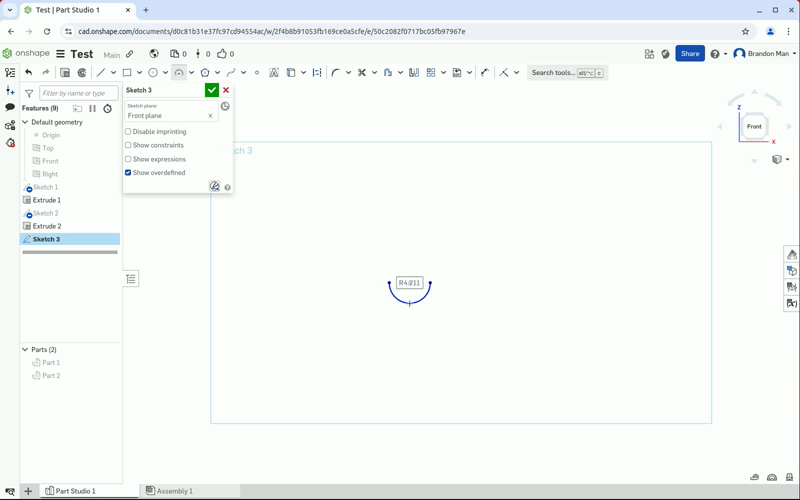
key(esc)
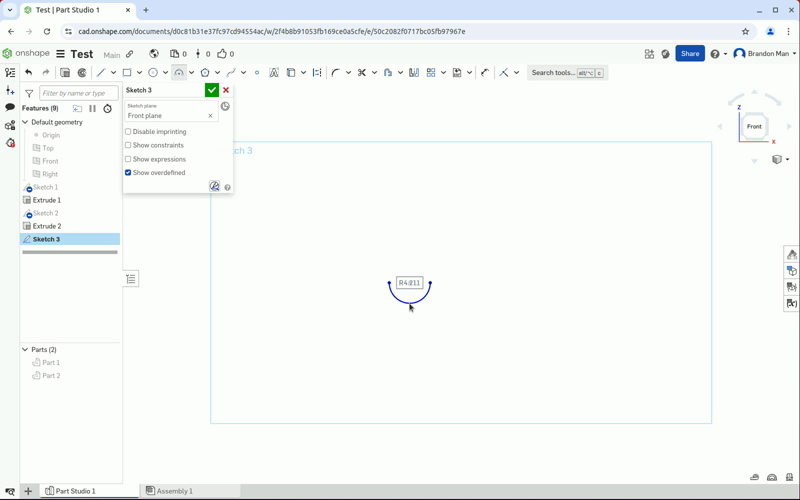
key(l)
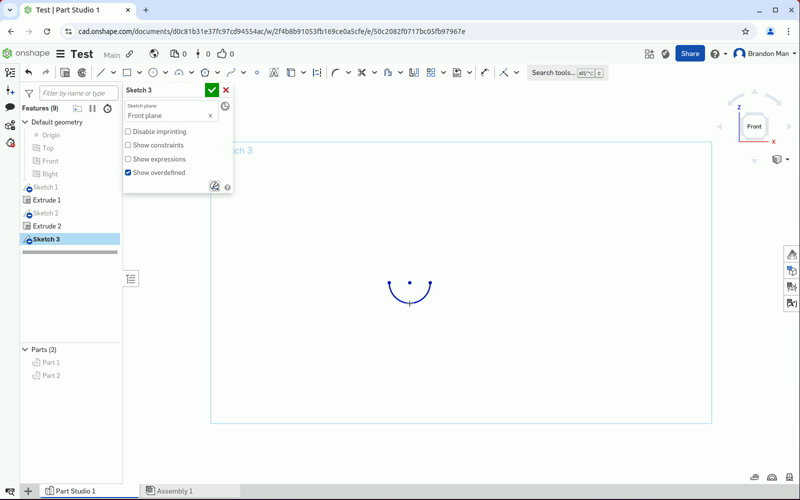
mouse_move(430, 282)
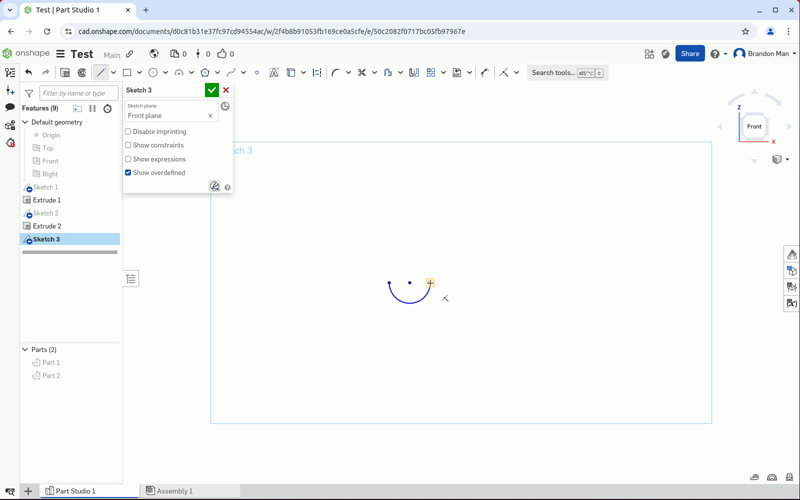
click(430, 282)
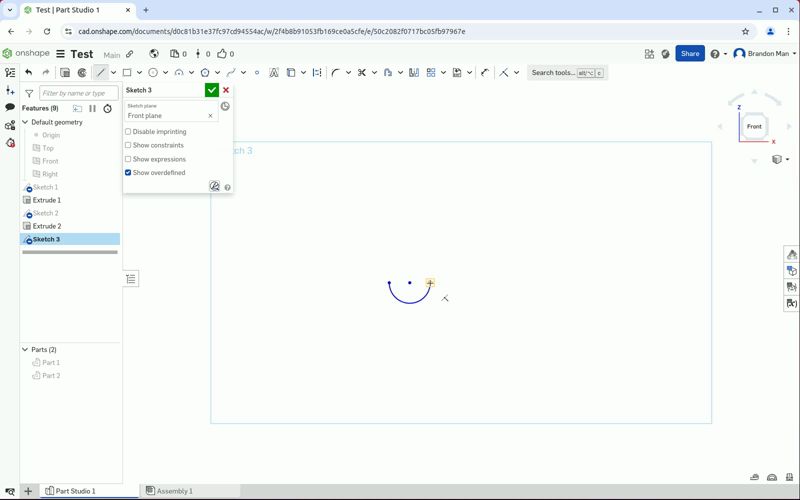
key_down(shift)
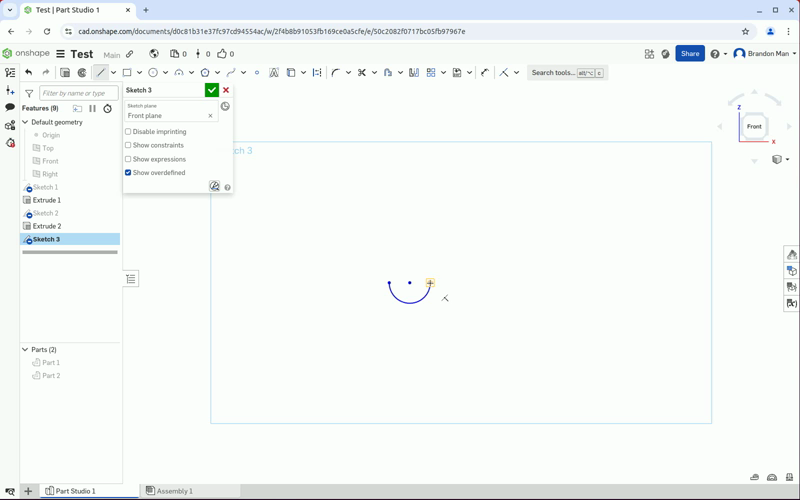
mouse_move(431, 180)
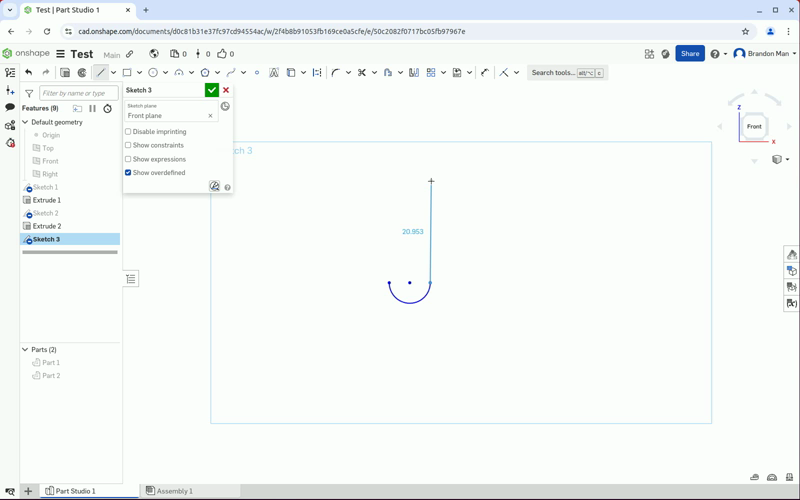
click(431, 180)
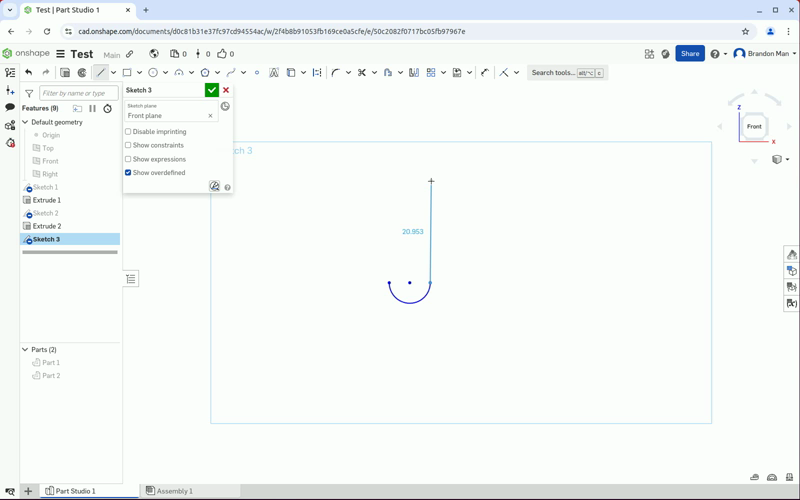
key_up(shift)
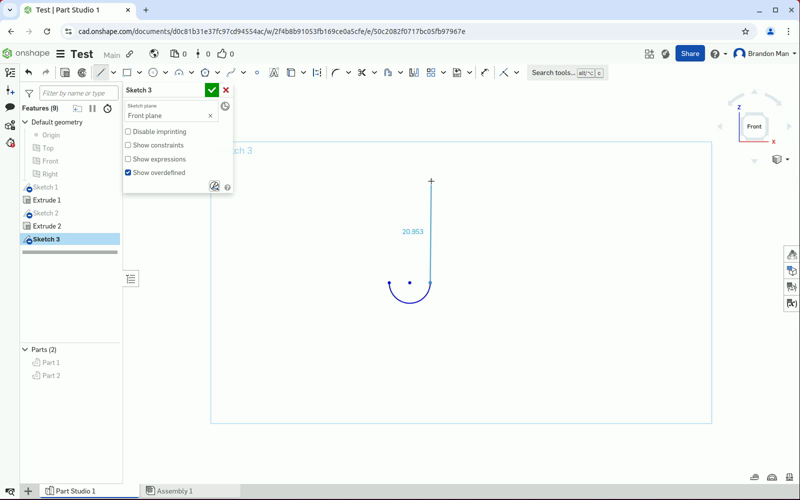
key_down(shift)
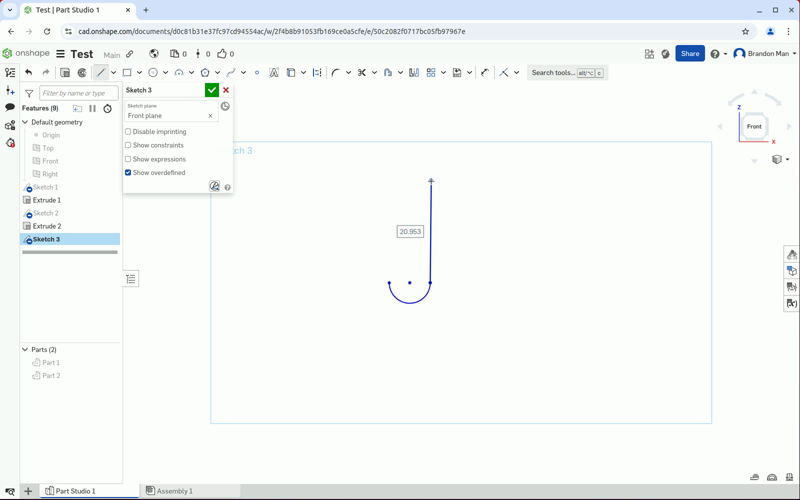
mouse_move(461, 180)
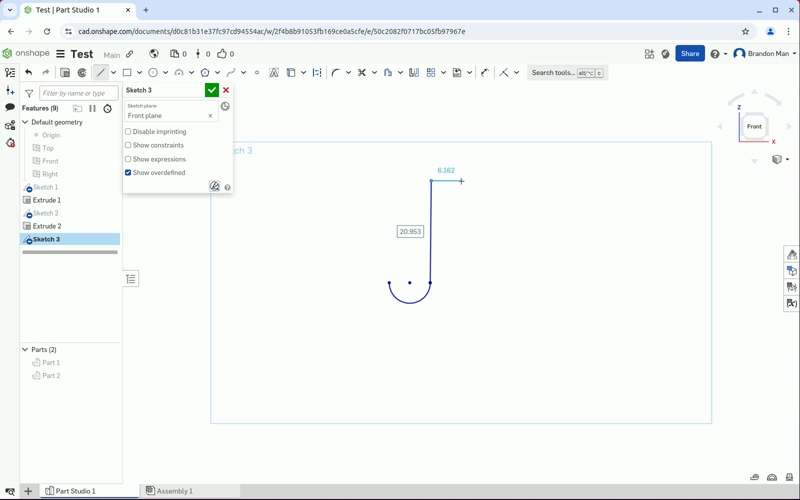
mouse_move(389, 180)
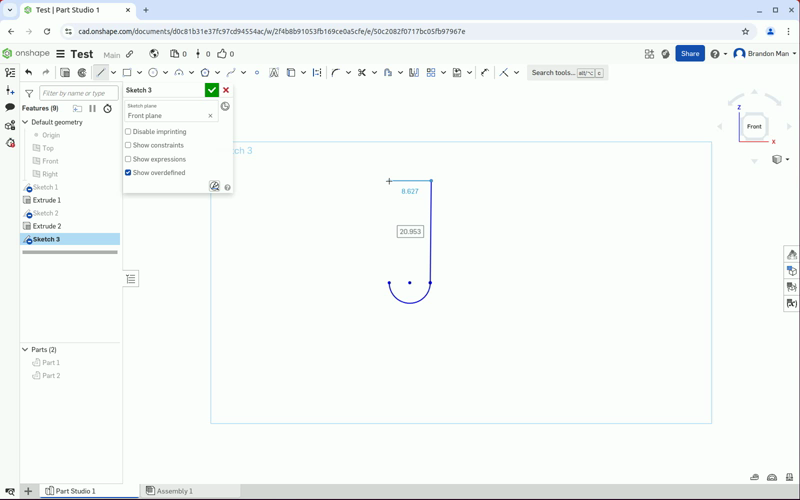
click(389, 180)
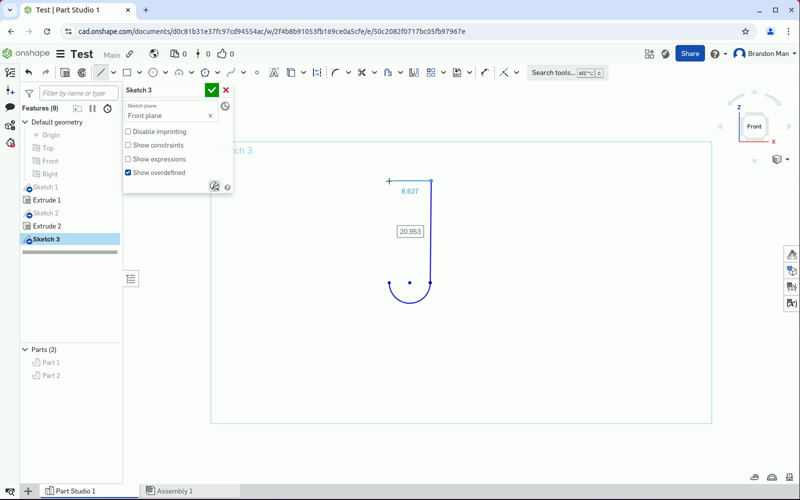
key_up(shift)
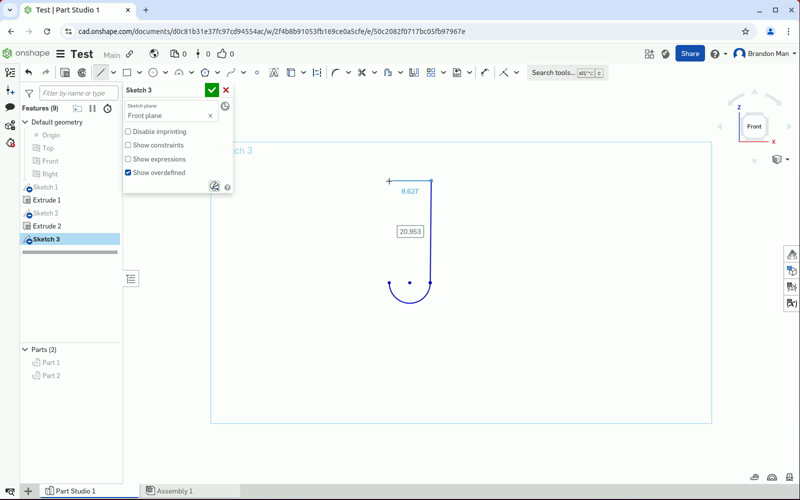
key_down(shift)
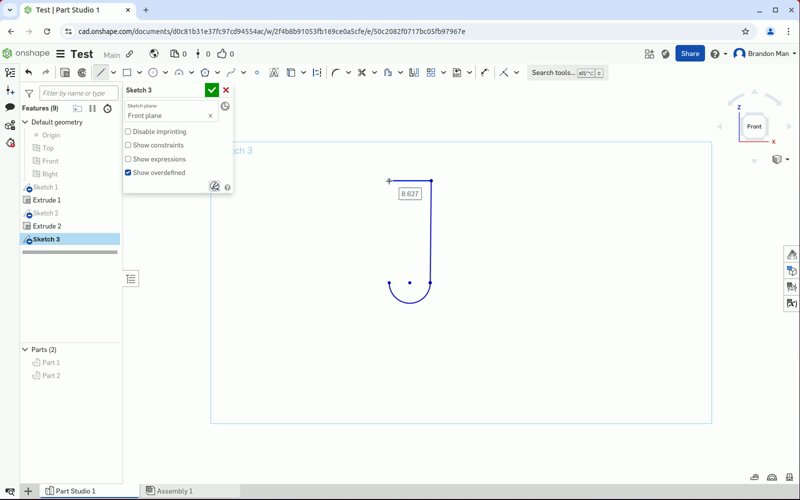
mouse_move(389, 282)
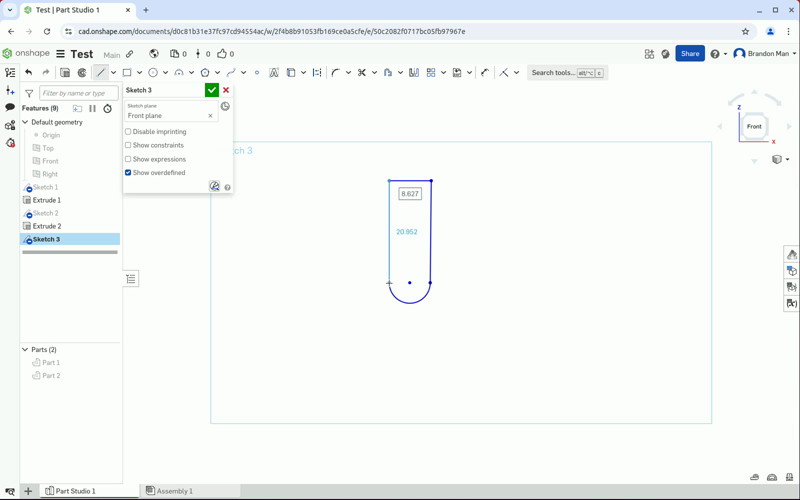
key_up(shift)
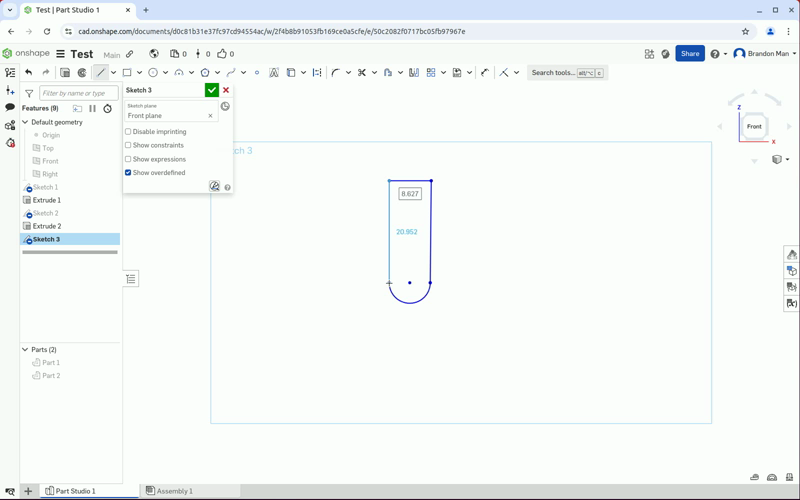
click(389, 282)
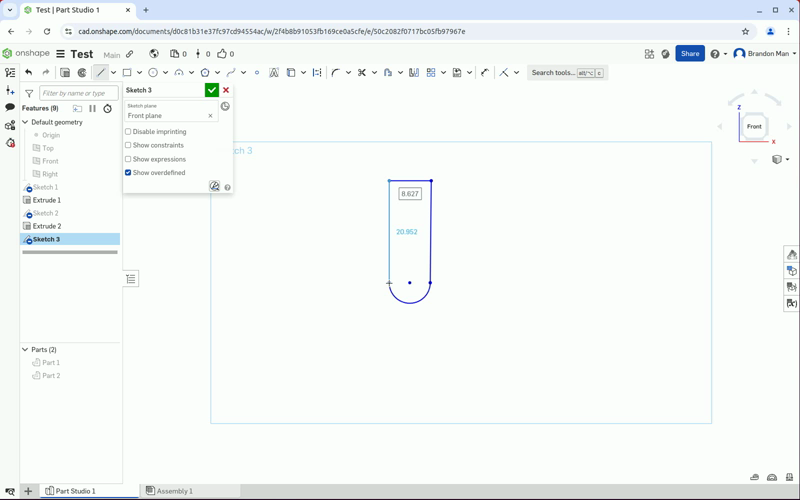
key(esc)
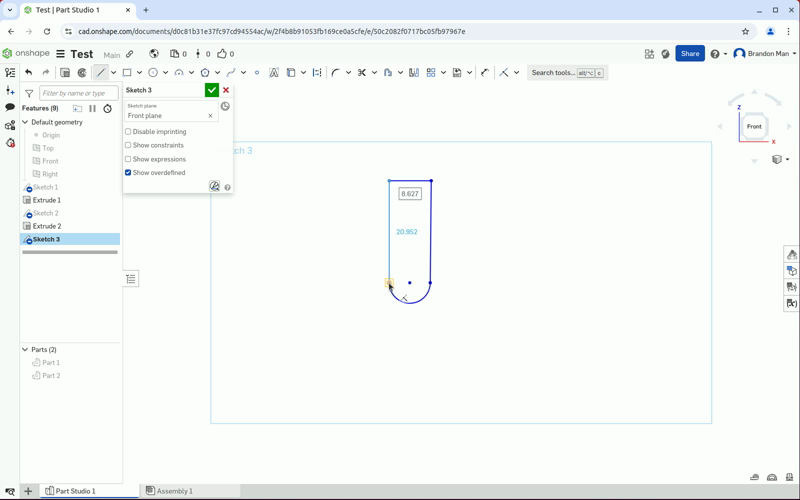
mouse_move(415, 249)
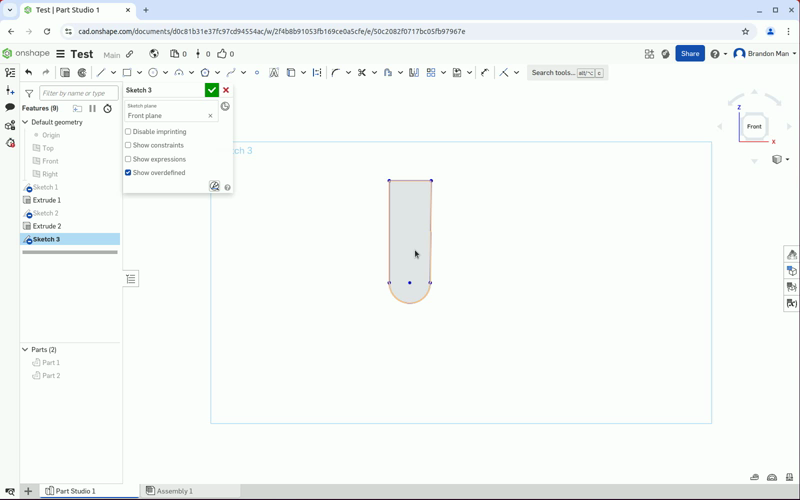
click(415, 249)
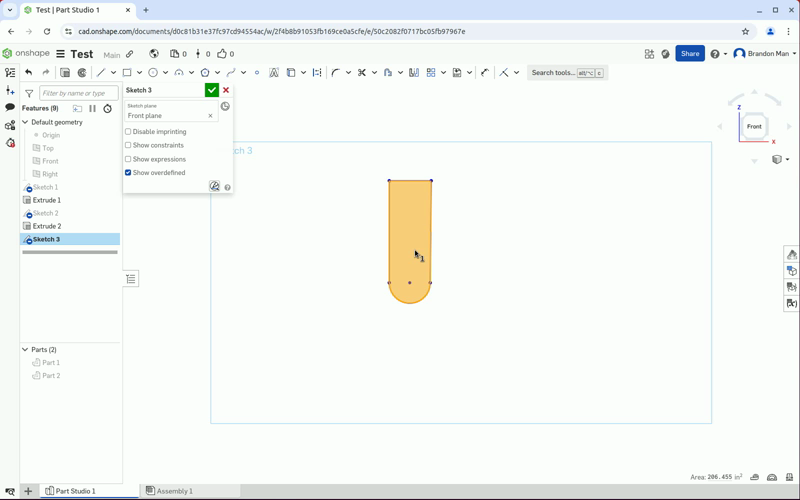
mouse_move(73, 352)
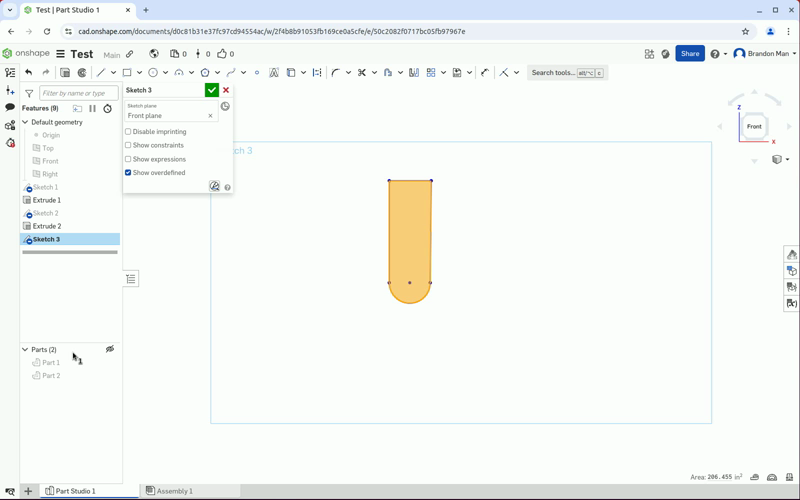
key(shift+y)
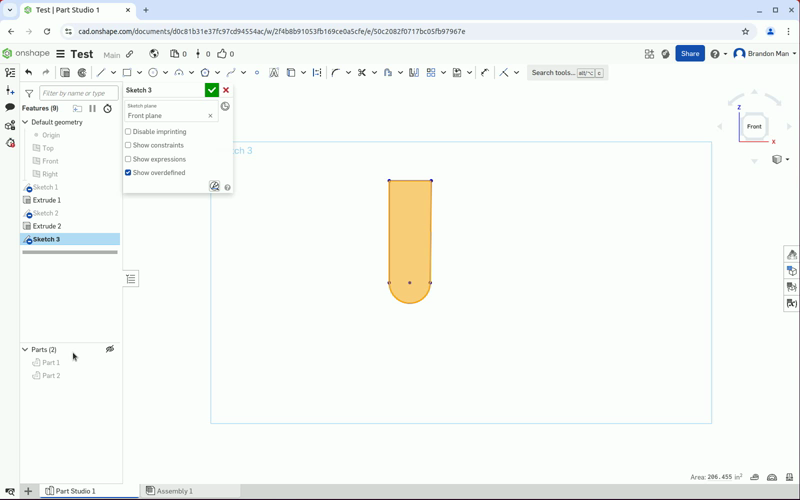
key(shift+e)
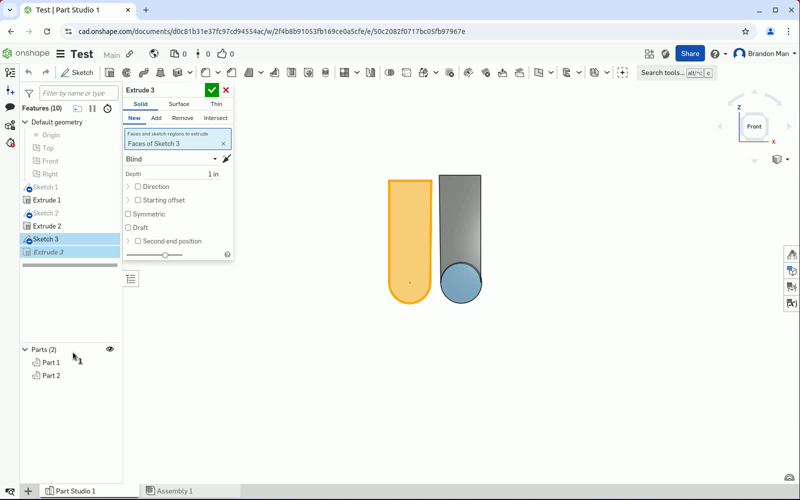
mouse_move(143, 106)
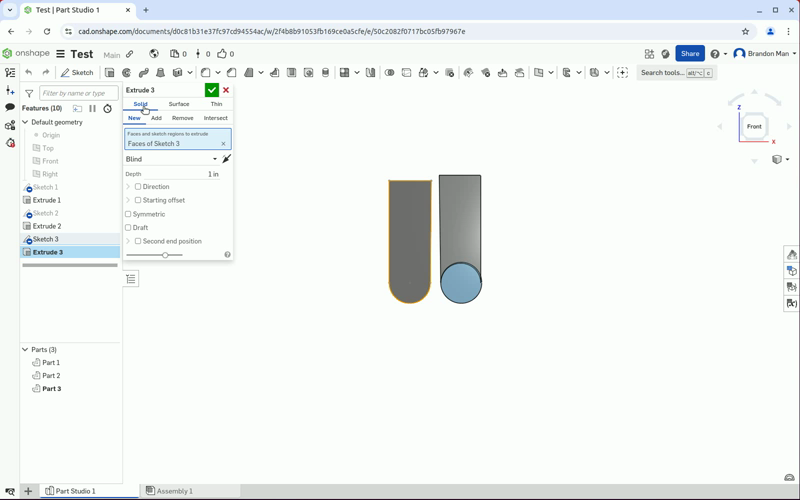
click(143, 106)
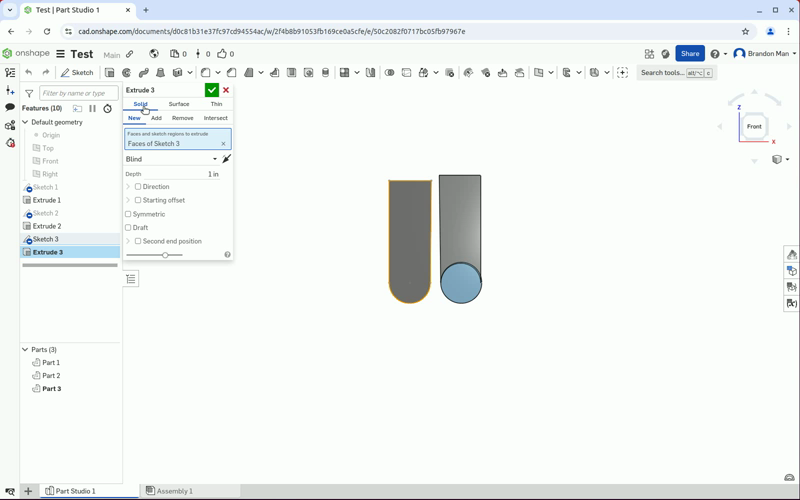
mouse_move(186, 120)
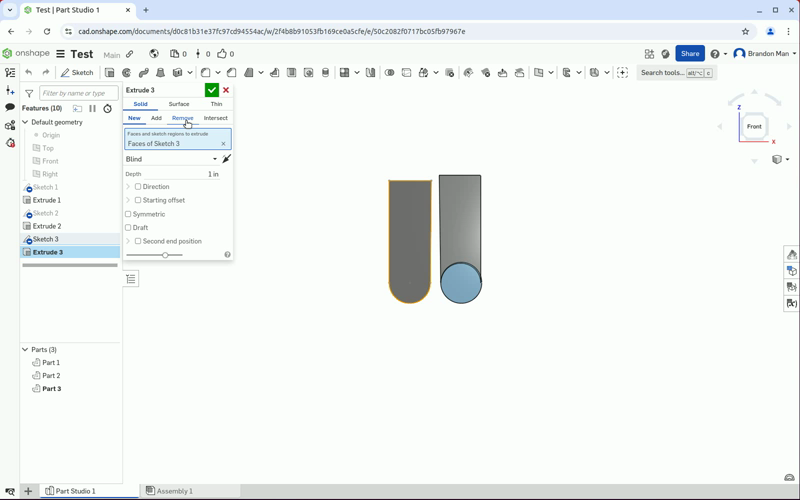
click(186, 120)
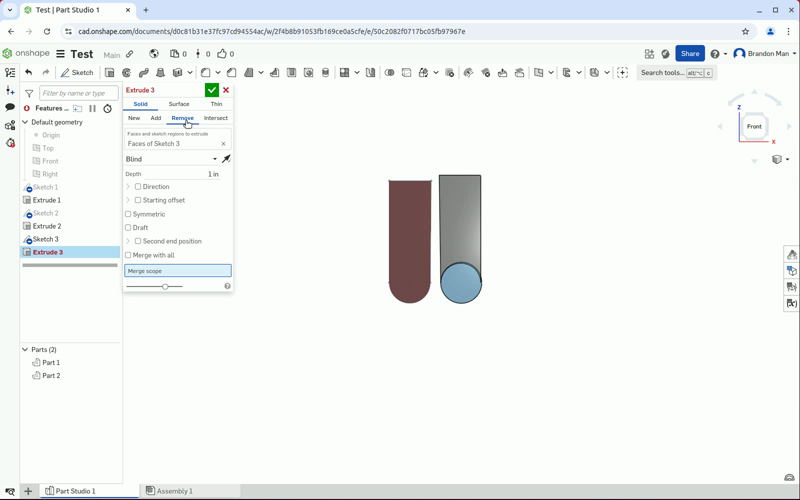
key(tab, 4)
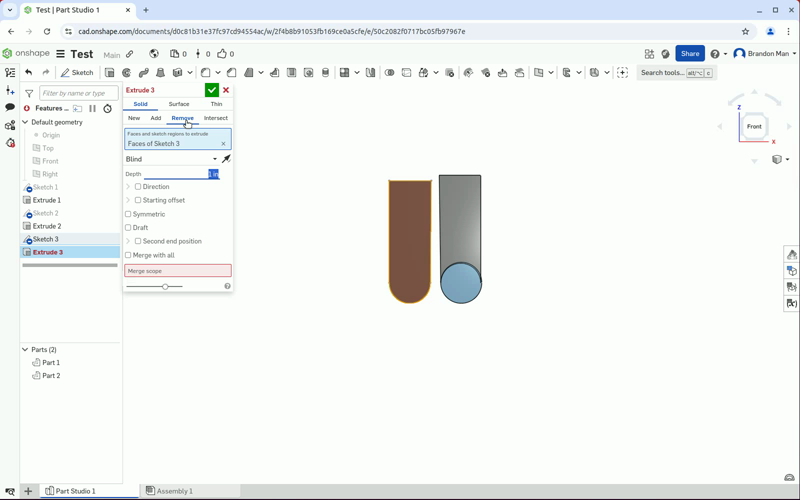
text(11.073)
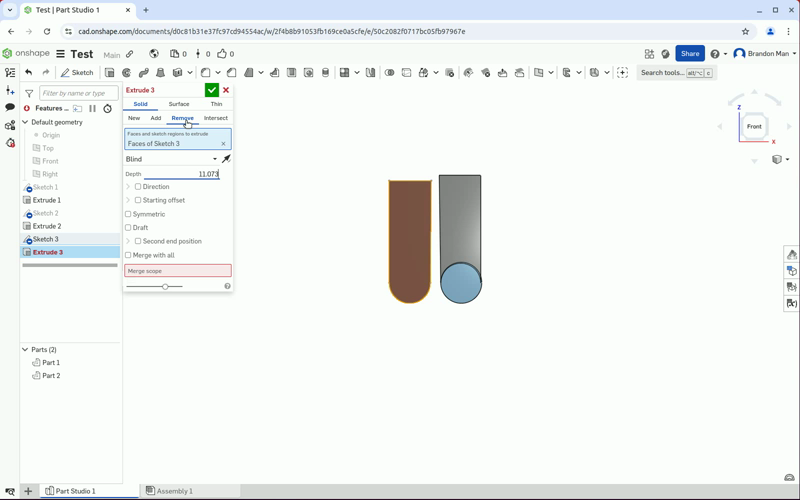
key(tab, 6)
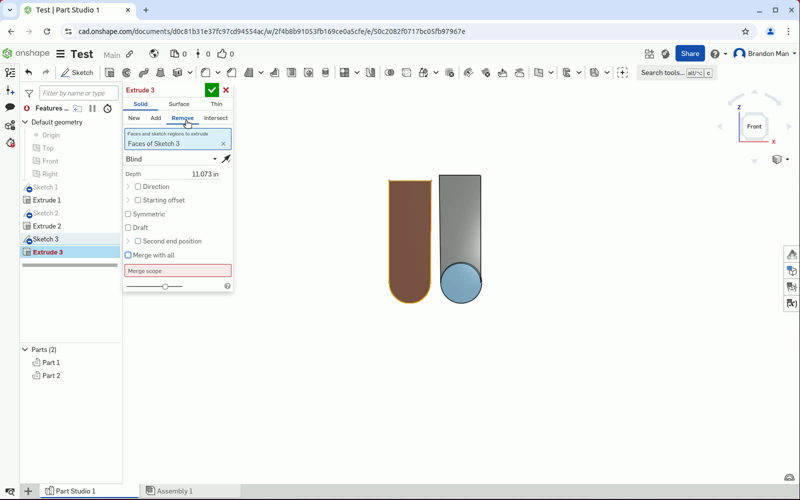
key(space)
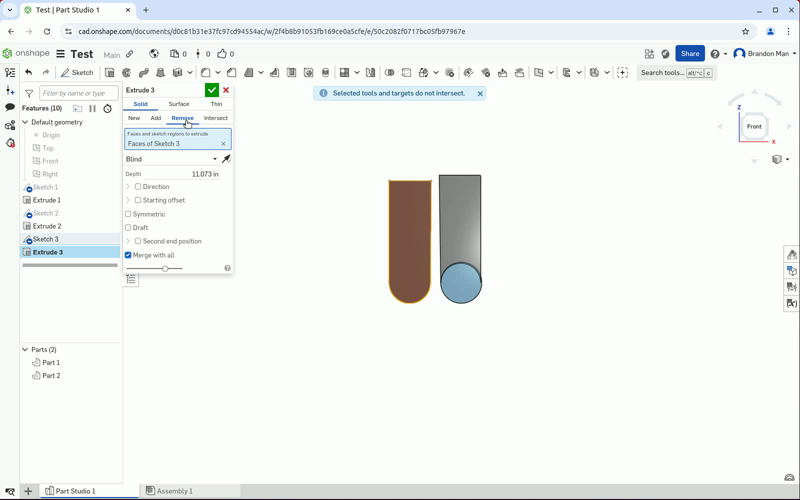
key(enter)
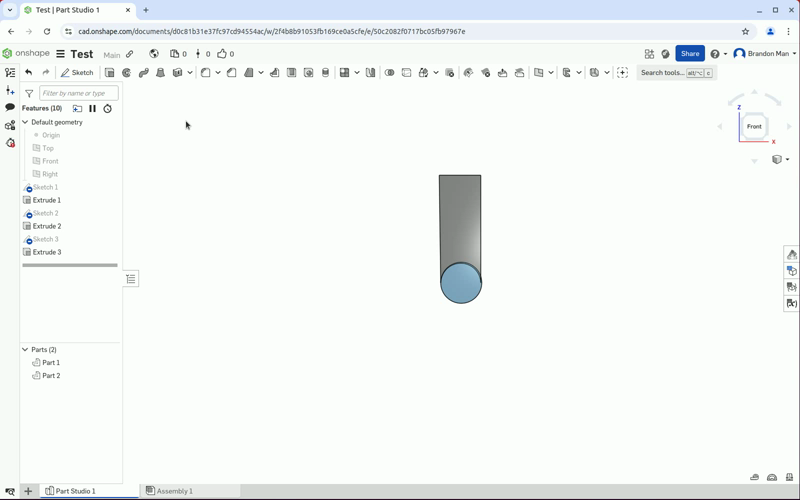
key(shift+h)
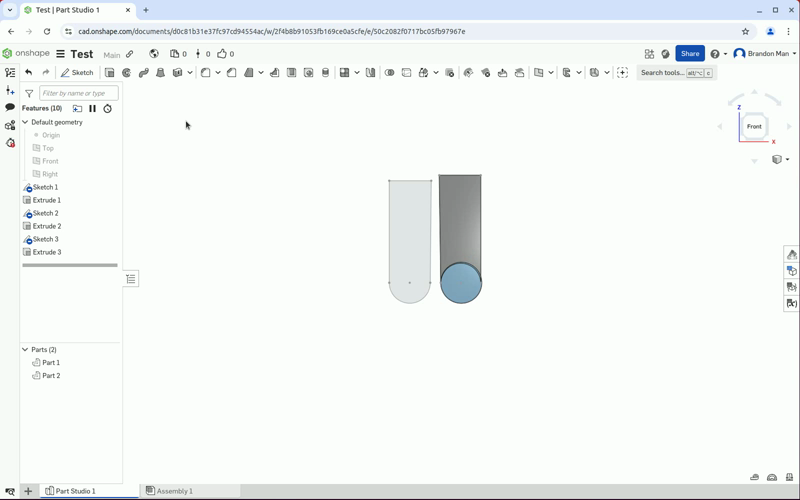
key(shift+h)
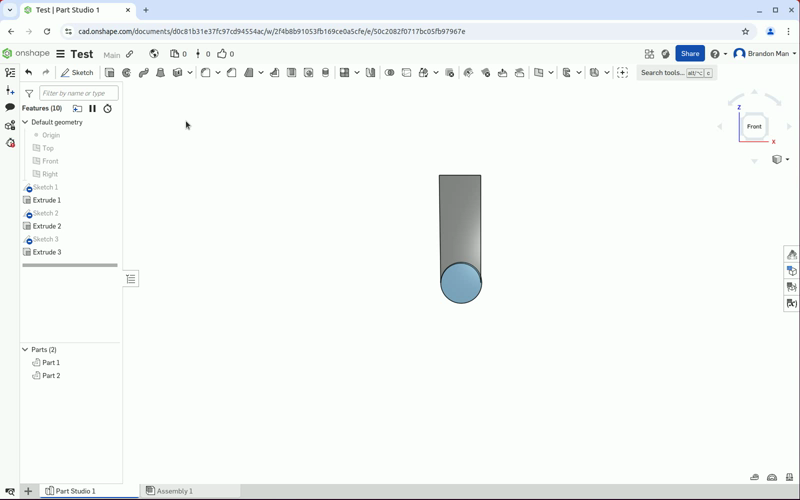
mouse_move(73, 189)
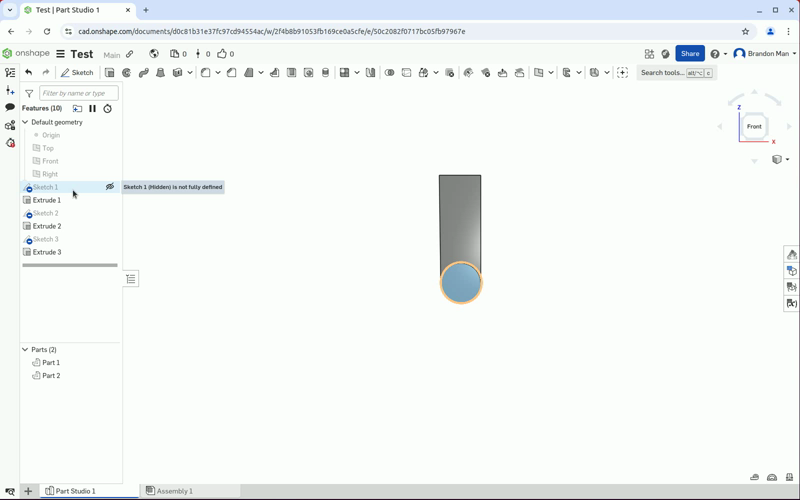
click(73, 189)
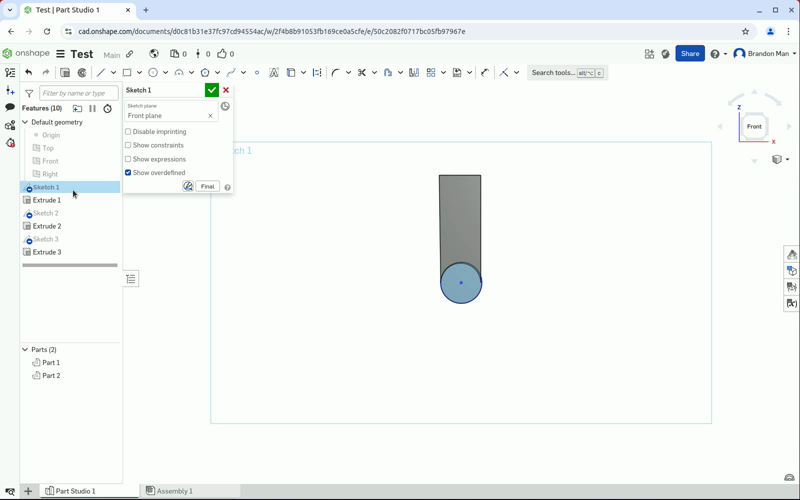
mouse_move(229, 92)
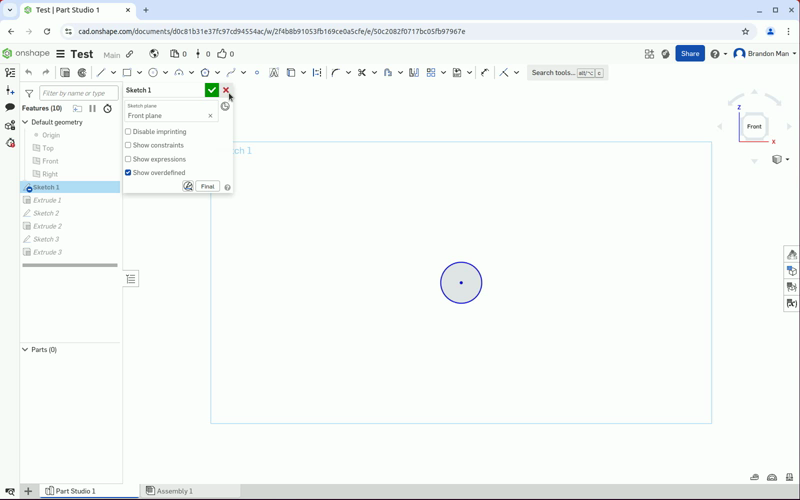
click(229, 92)
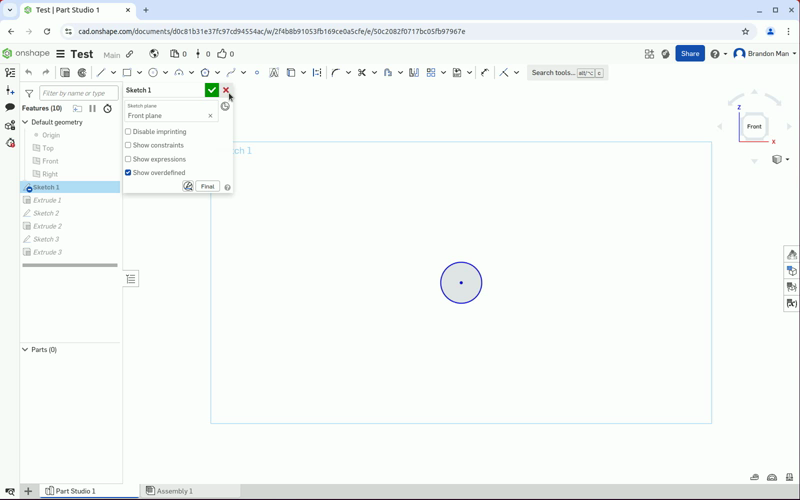
key(shift+s)
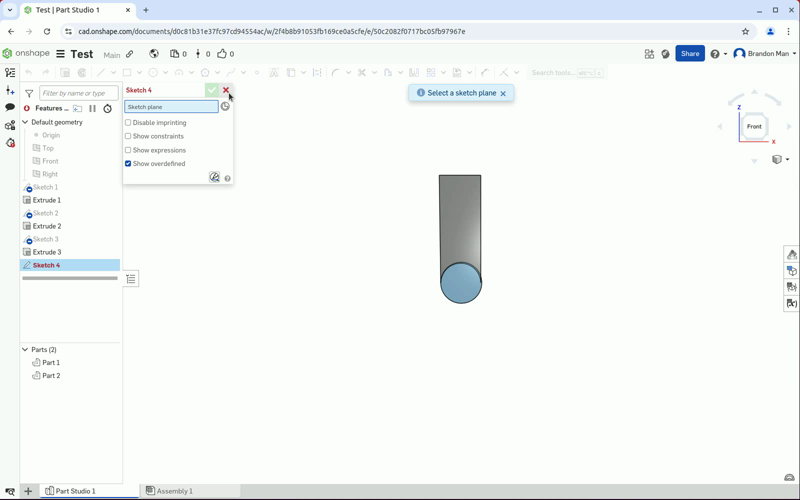
mouse_move(73, 163)
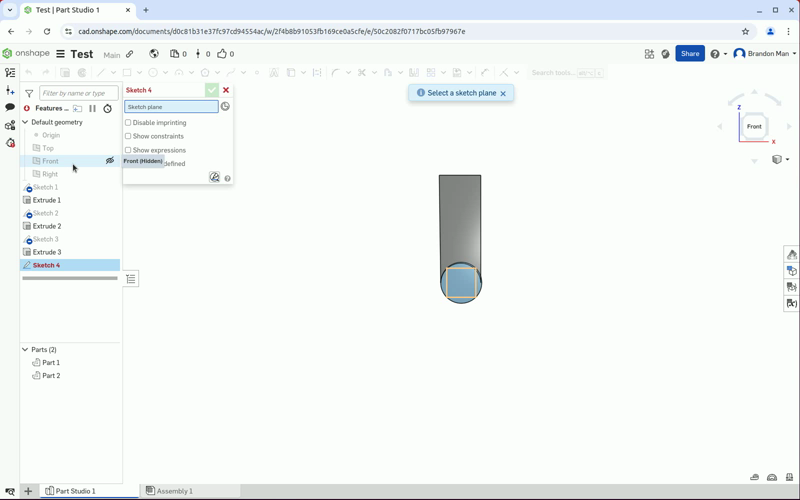
click(73, 163)
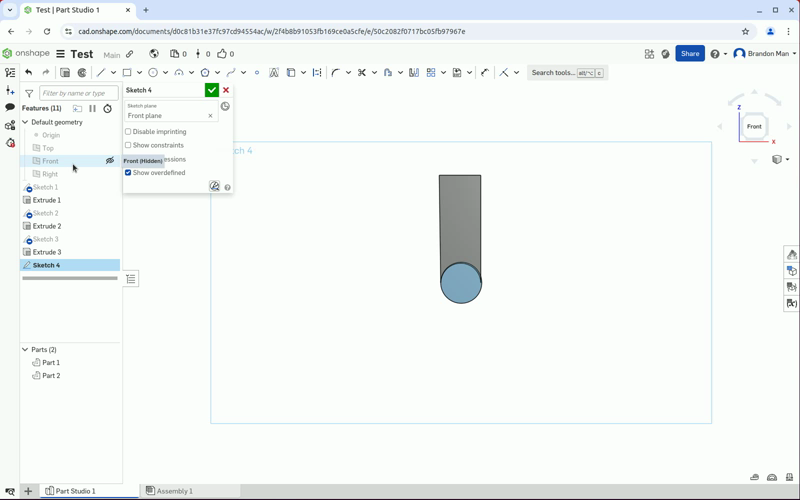
mouse_move(73, 352)
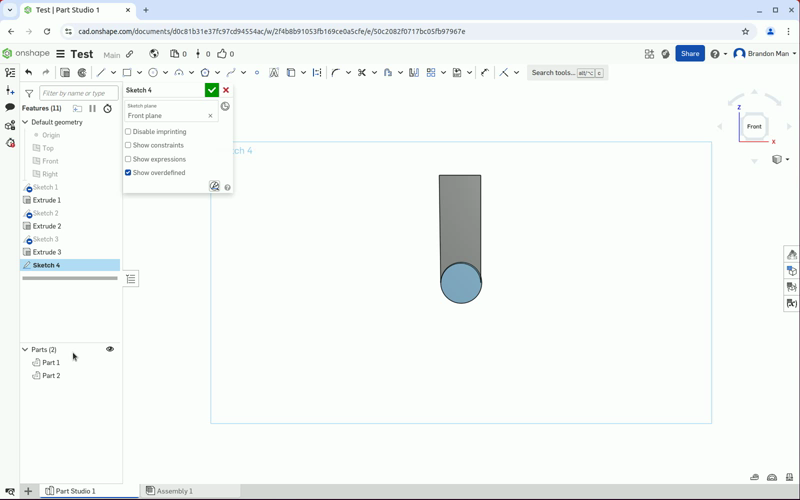
key(y)
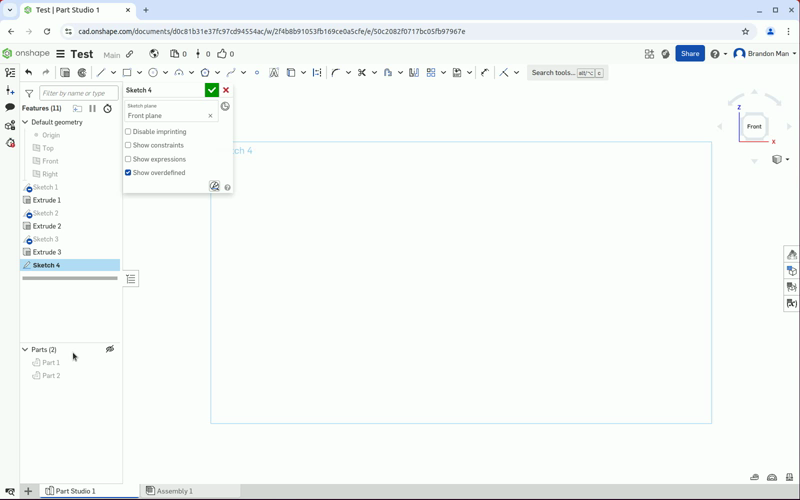
key(a)
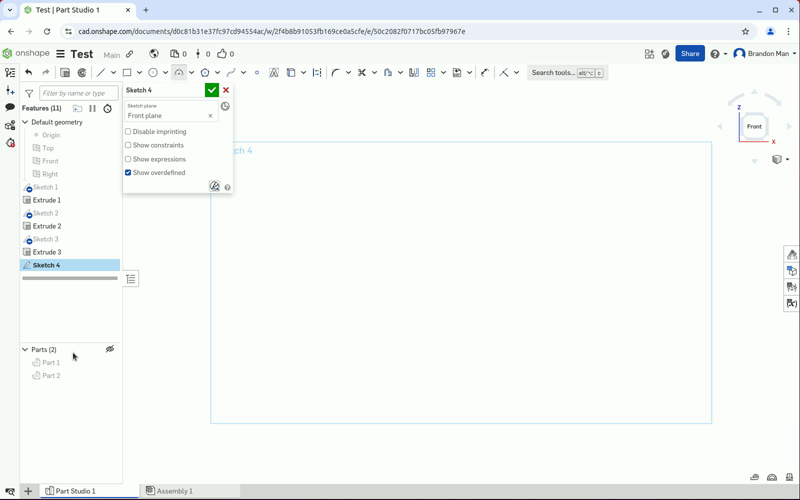
key_down(shift)
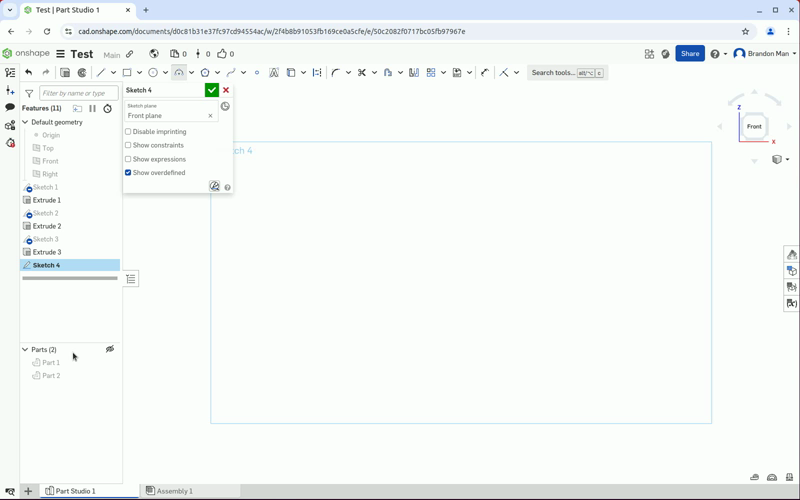
mouse_move(389, 282)
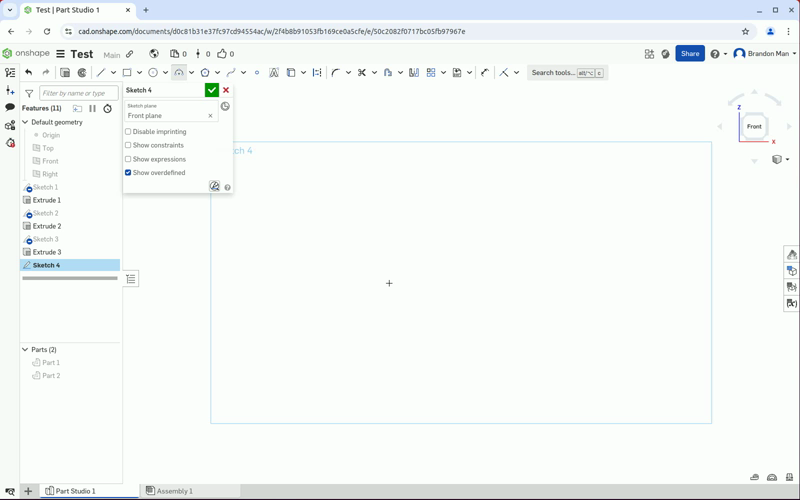
click(389, 282)
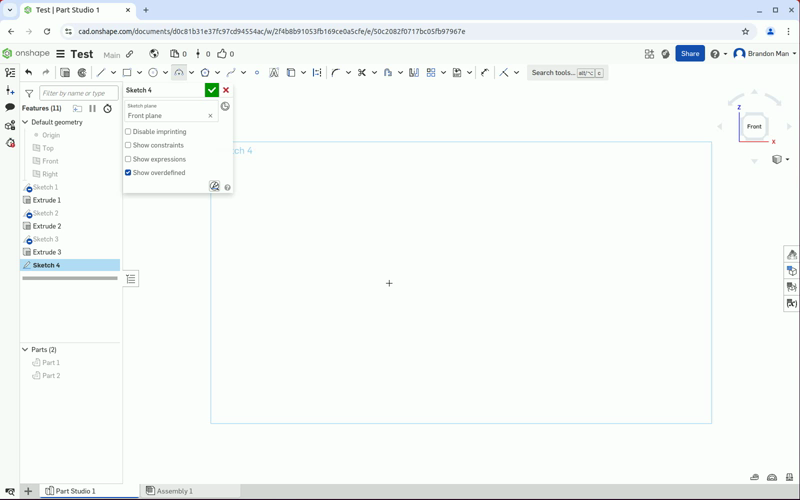
key_up(shift)
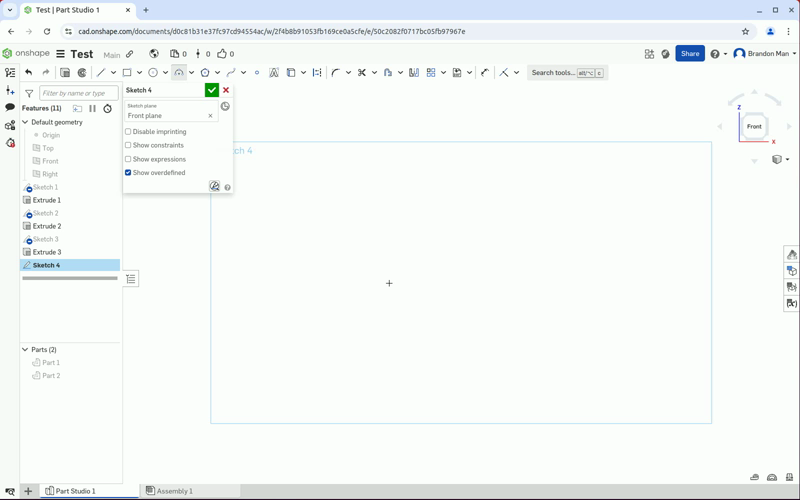
key_down(shift)
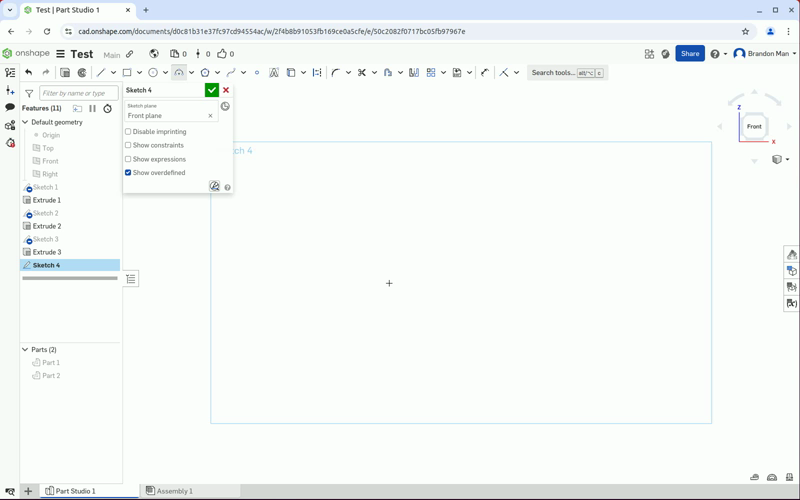
mouse_move(429, 282)
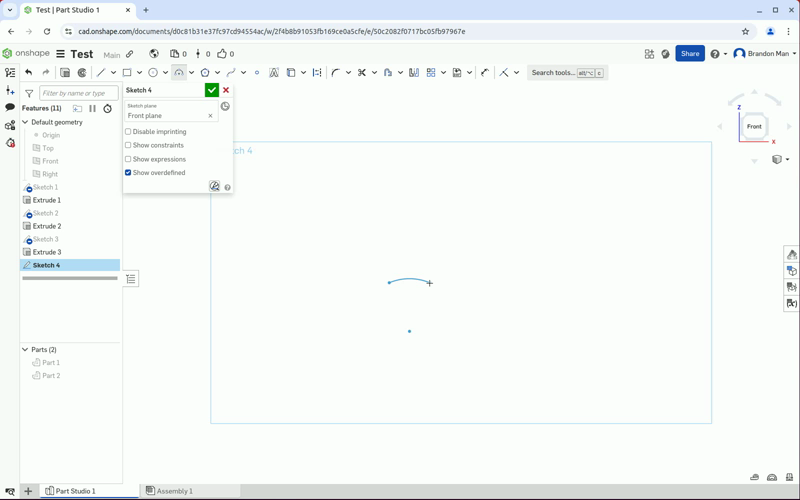
click(429, 282)
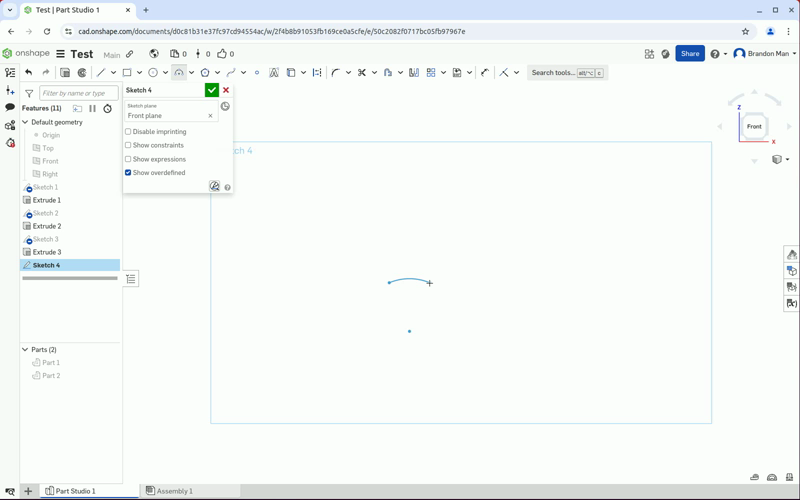
mouse_move(409, 303)
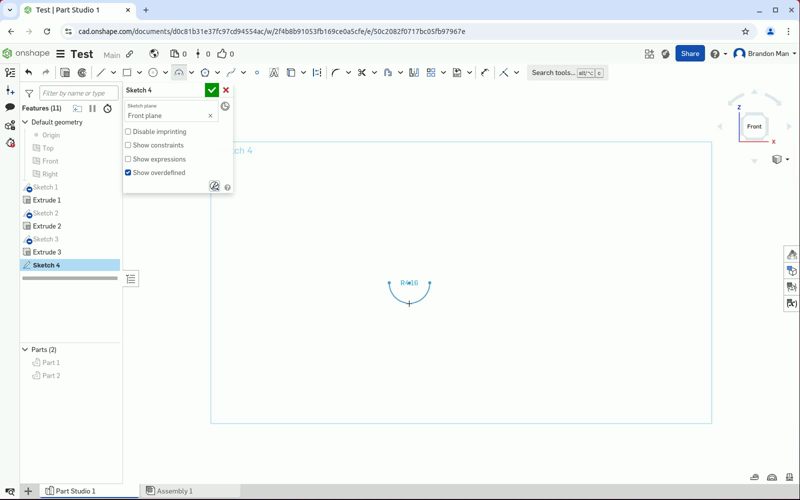
click(409, 303)
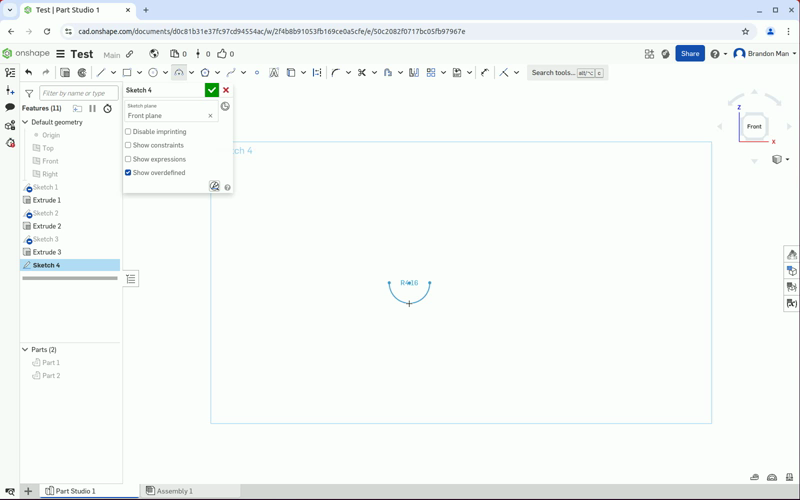
key_up(shift)
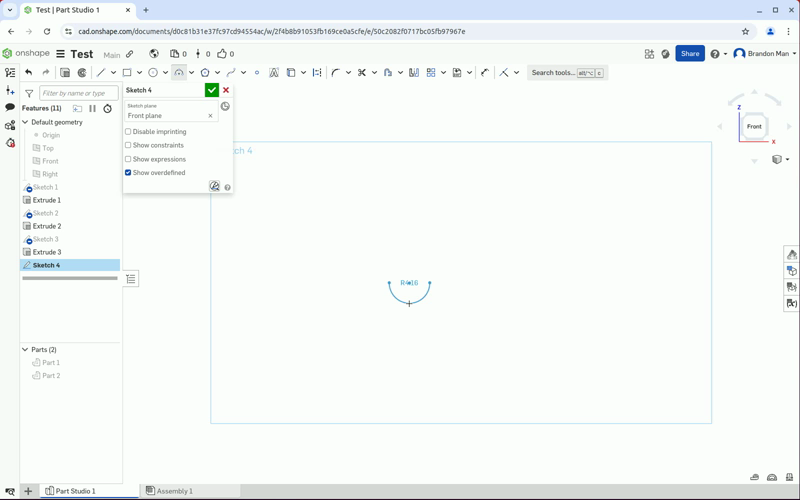
key(esc)
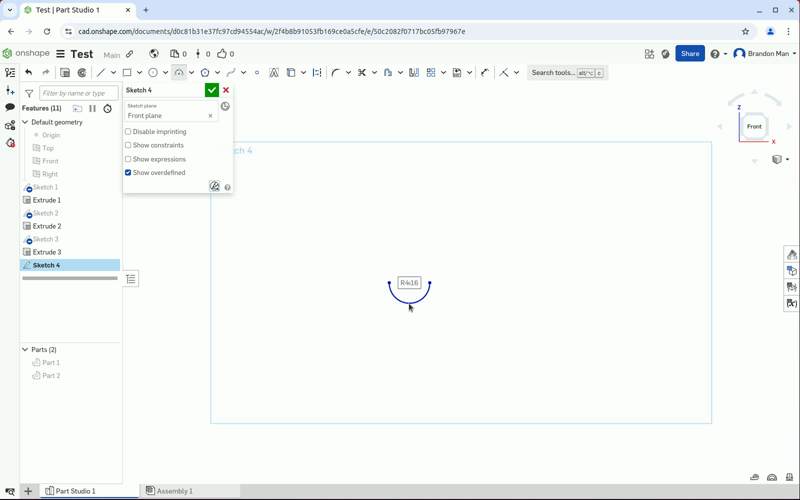
key(l)
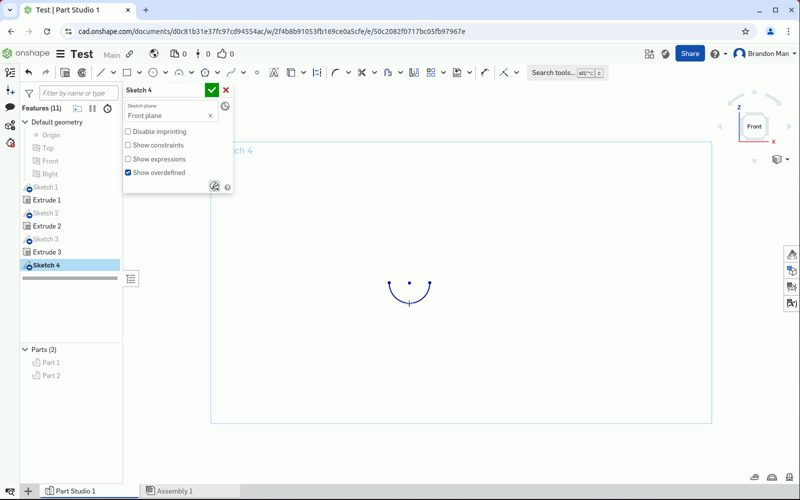
mouse_move(429, 282)
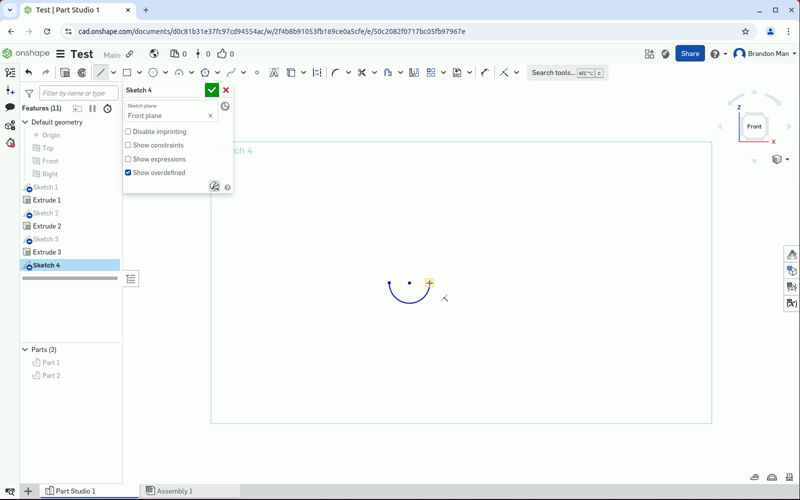
click(429, 282)
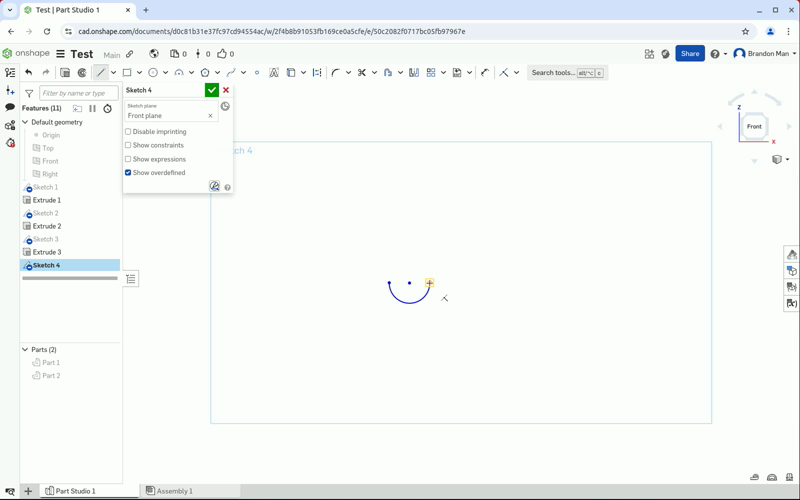
mouse_move(459, 282)
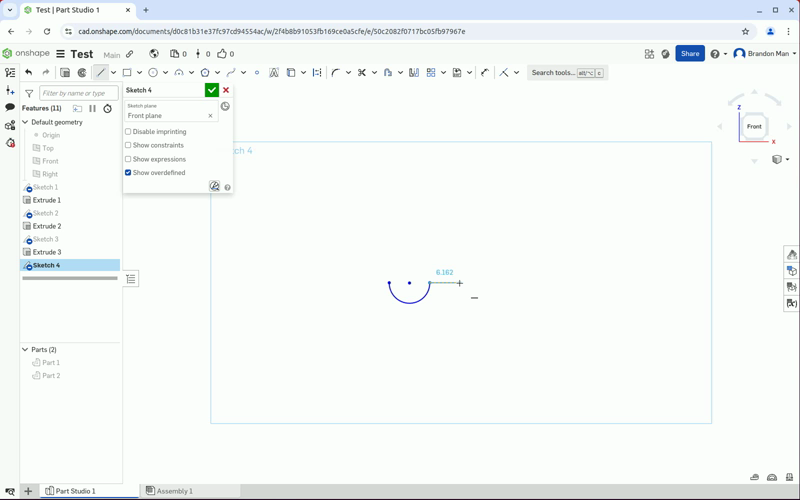
key_down(shift)
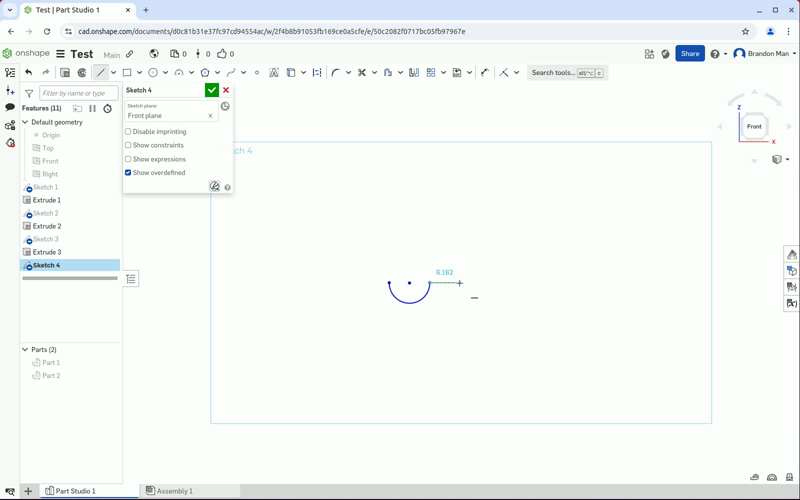
mouse_move(389, 282)
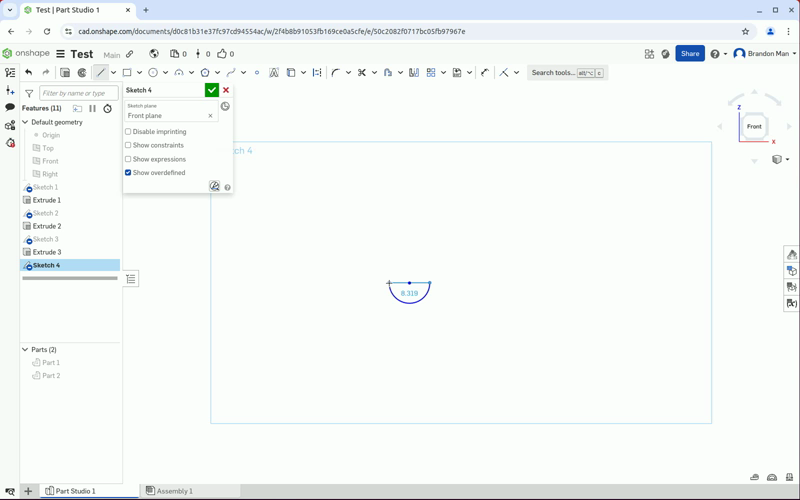
key_up(shift)
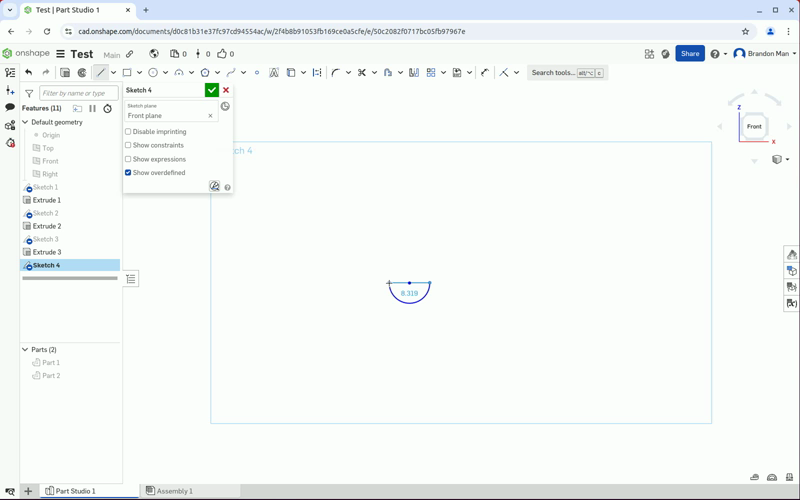
click(389, 282)
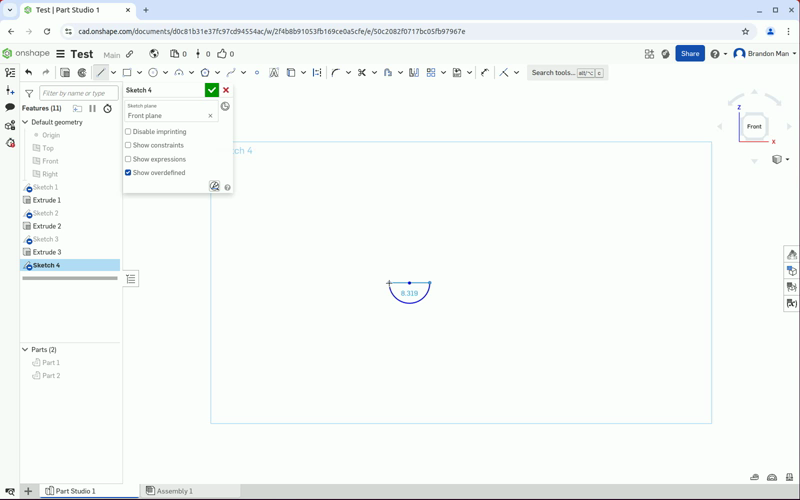
key(esc)
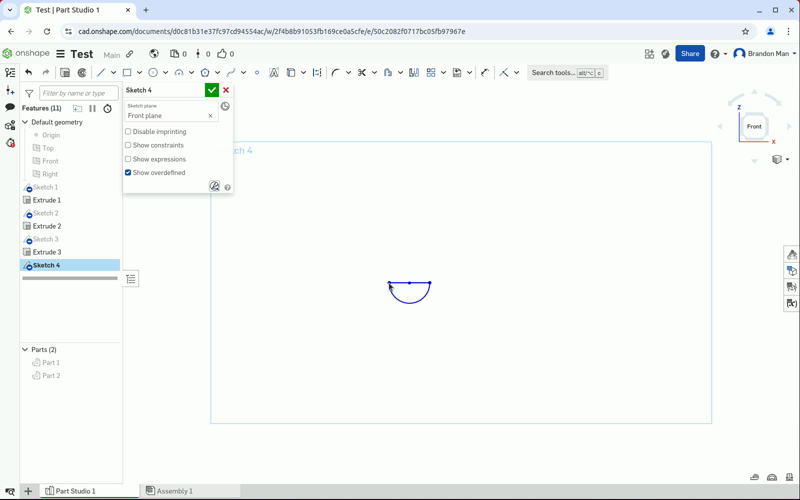
mouse_move(402, 299)
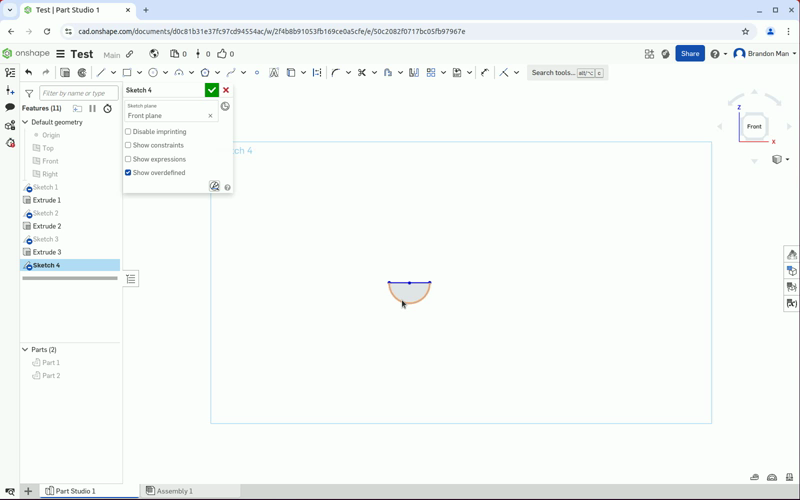
scroll(6)
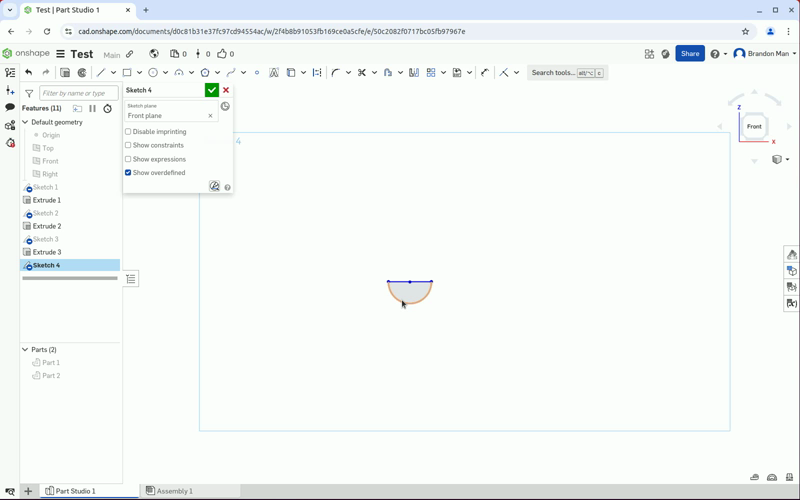
scroll(6)
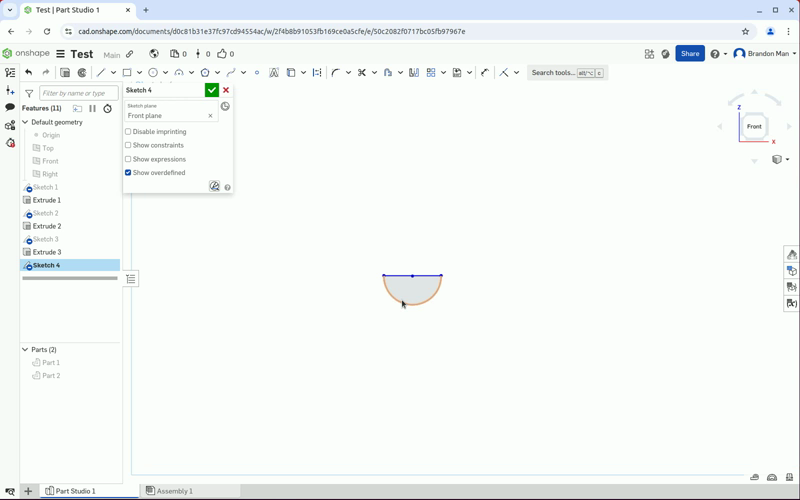
scroll(6)
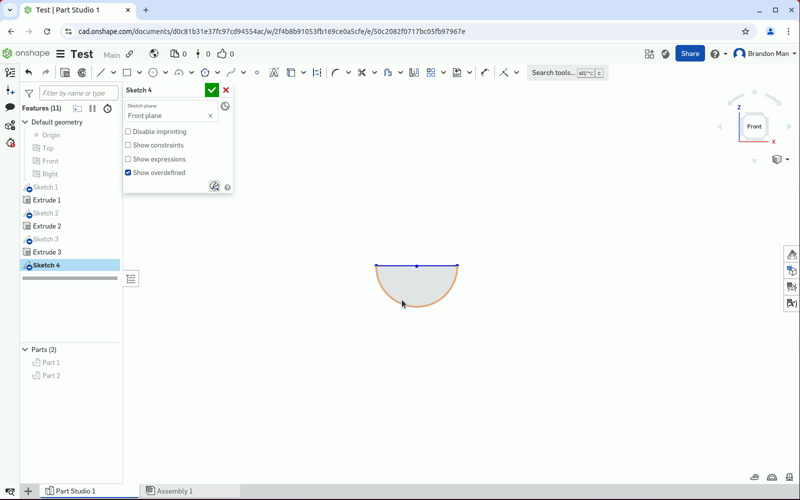
scroll(6)
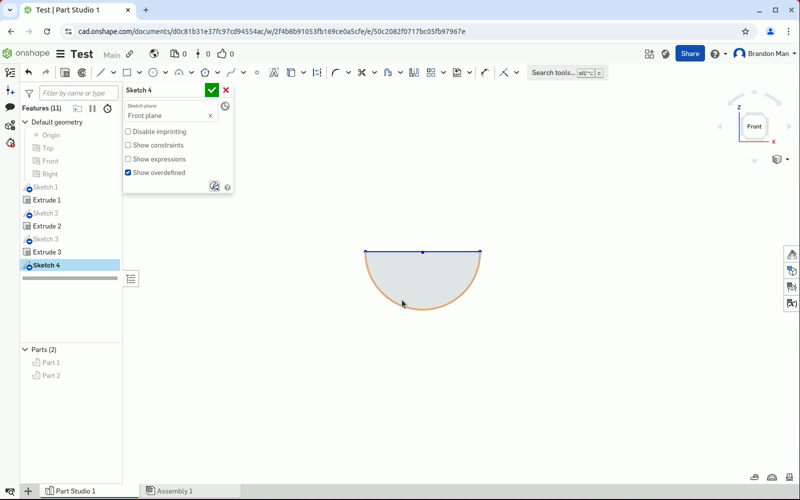
scroll(6)
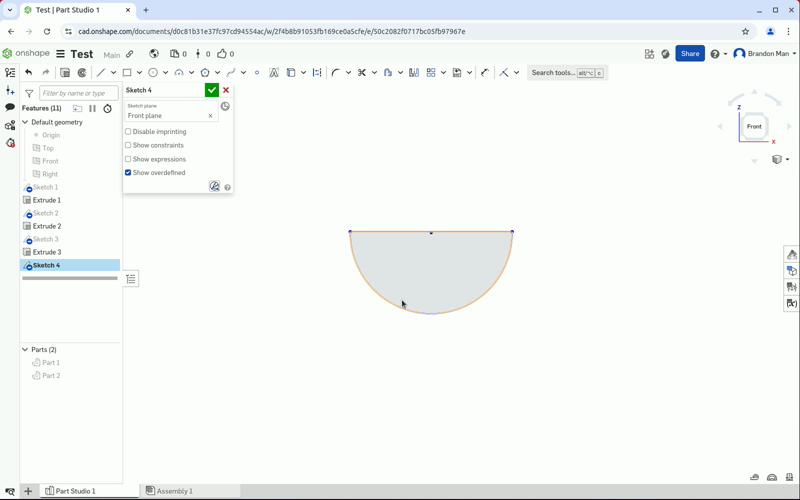
scroll(6)
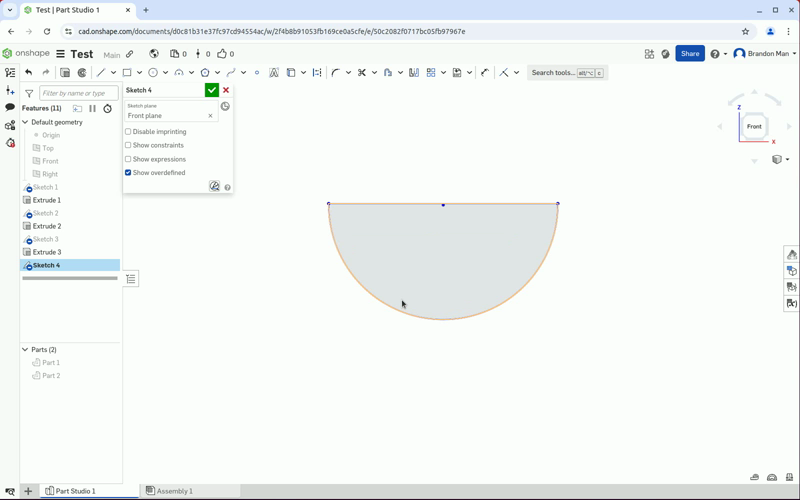
scroll(6)
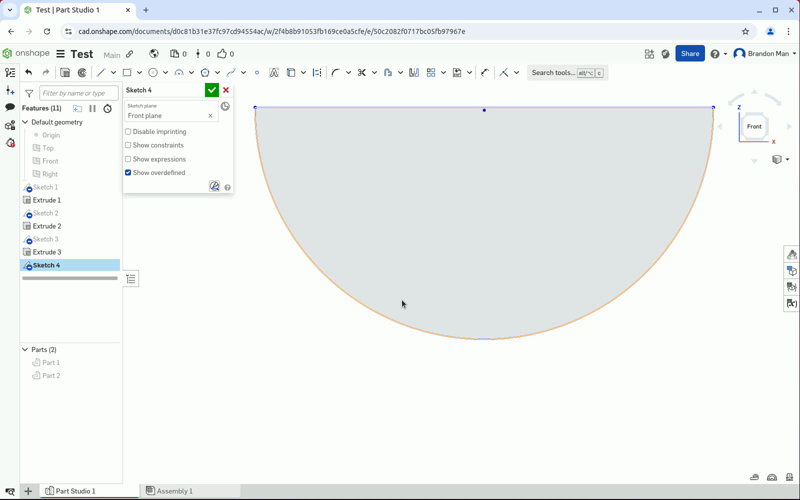
click(402, 299)
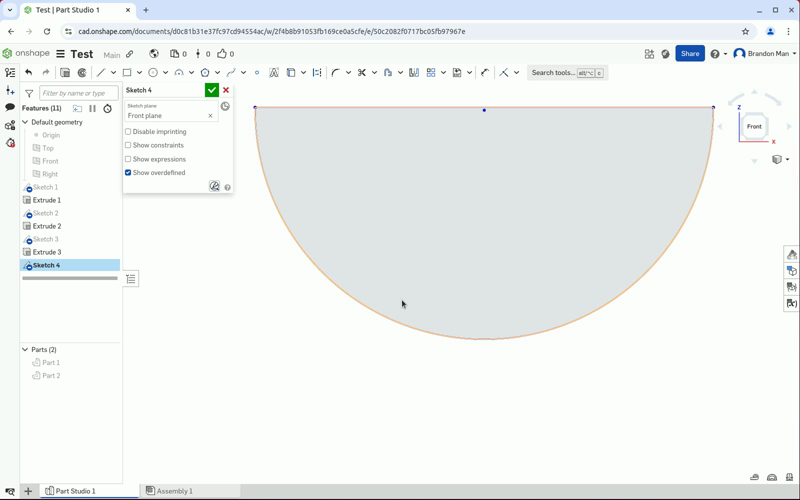
scroll(-6)
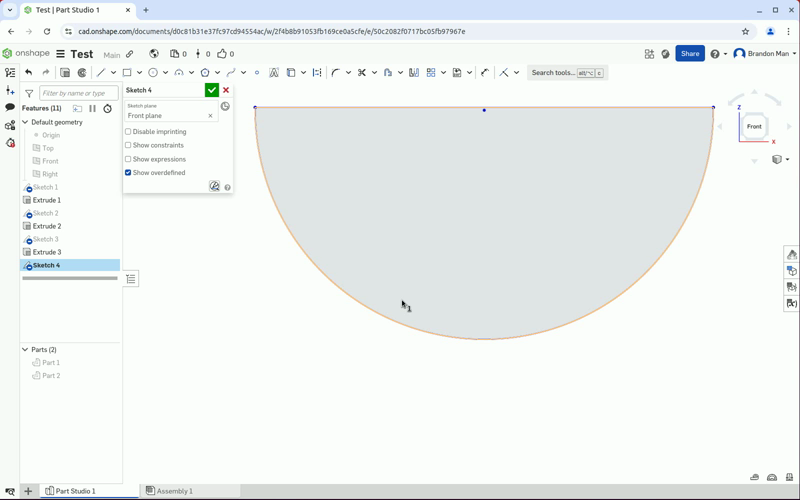
scroll(-6)
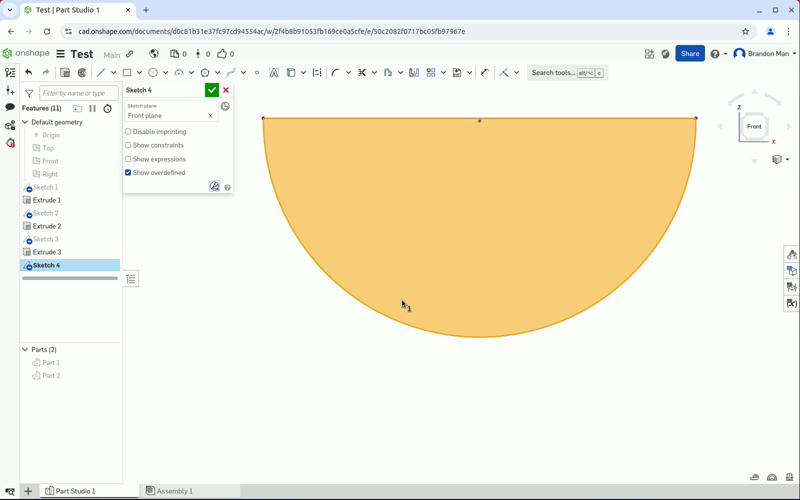
scroll(-6)
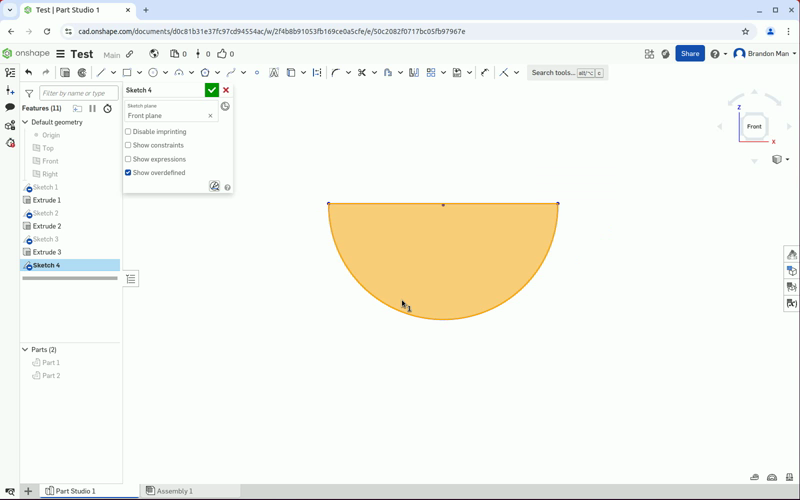
scroll(-6)
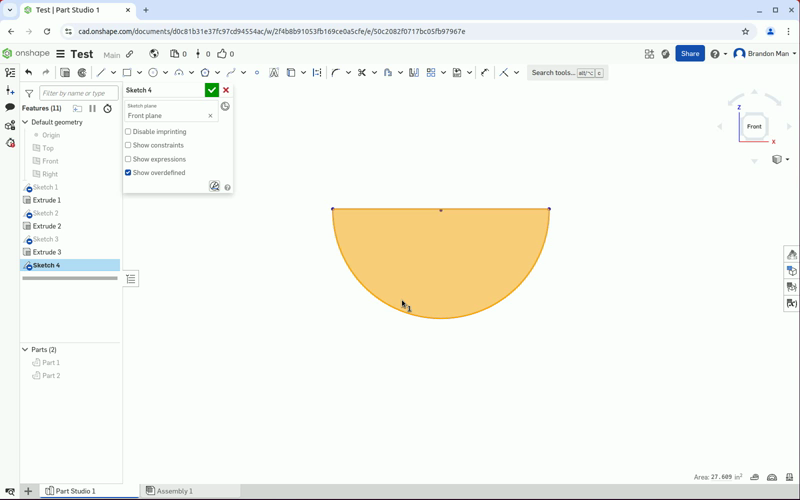
scroll(-6)
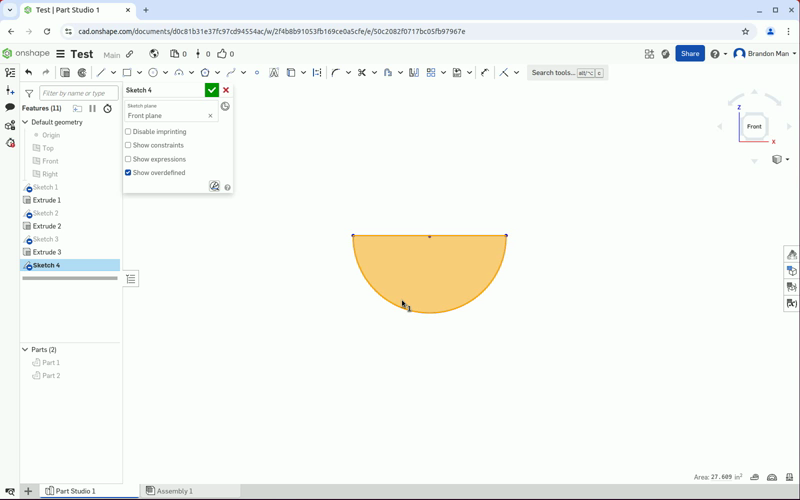
scroll(-6)
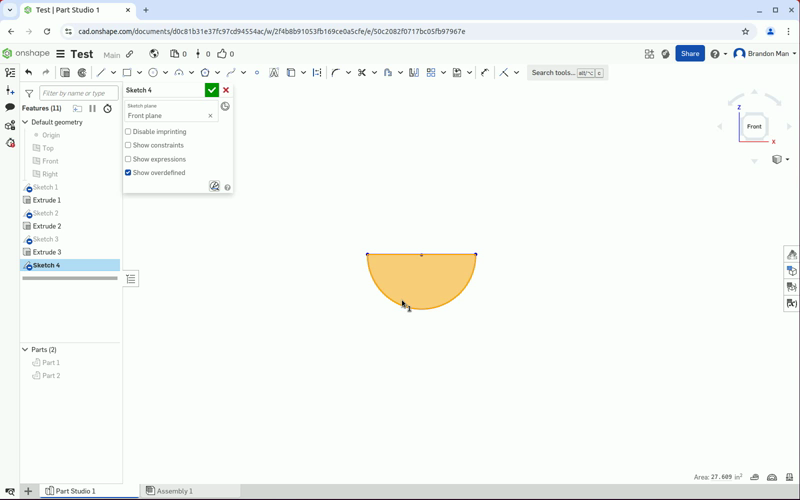
scroll(-6)
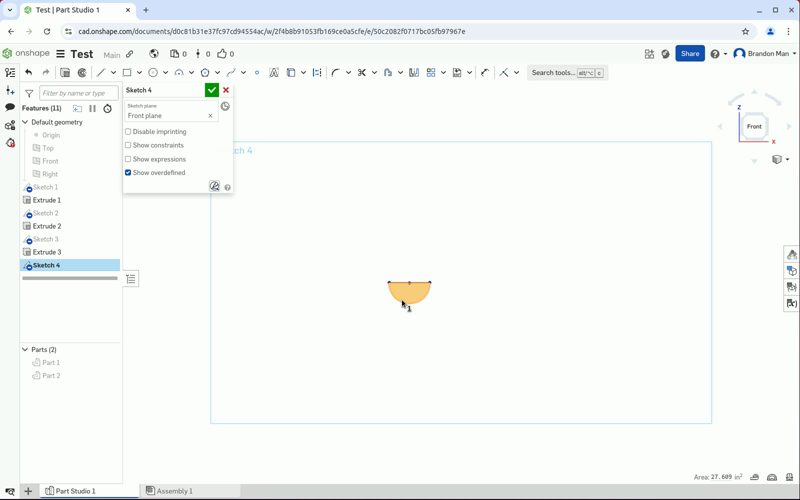
mouse_move(73, 352)
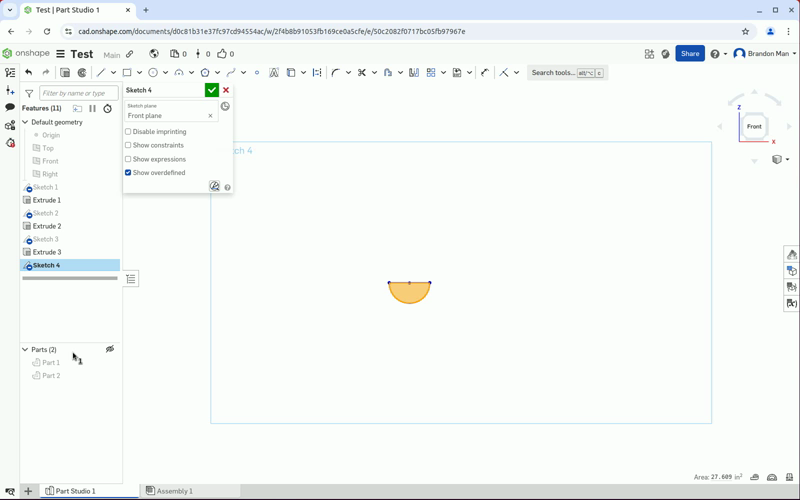
key(shift+y)
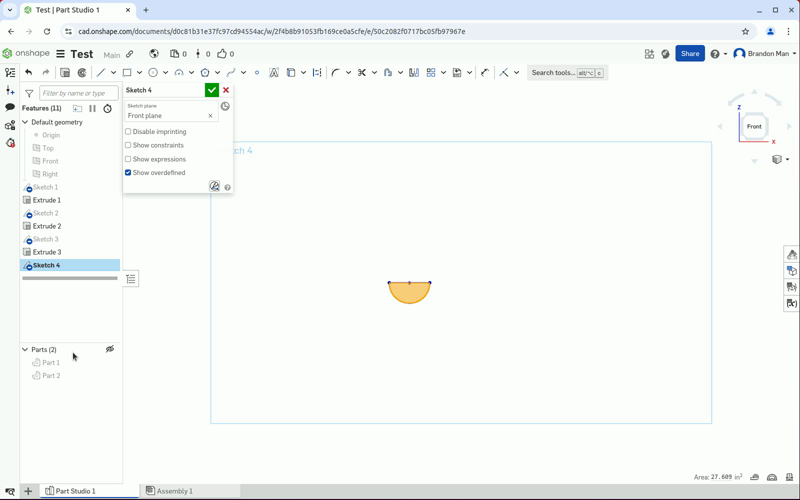
key(shift+e)
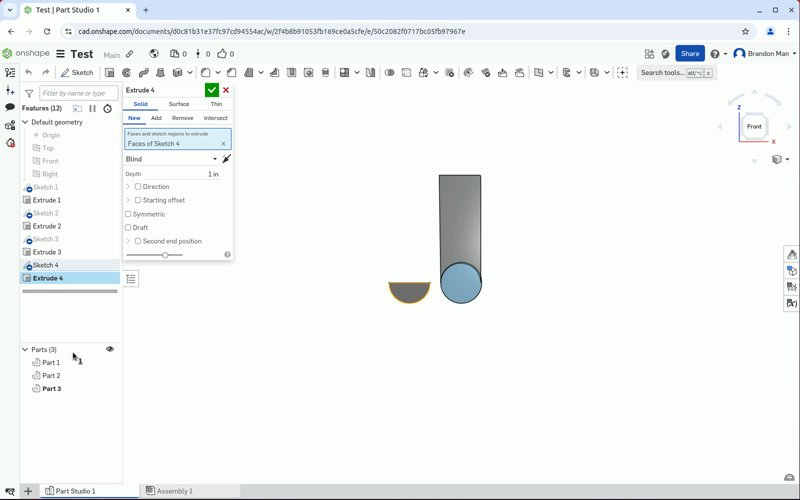
mouse_move(143, 106)
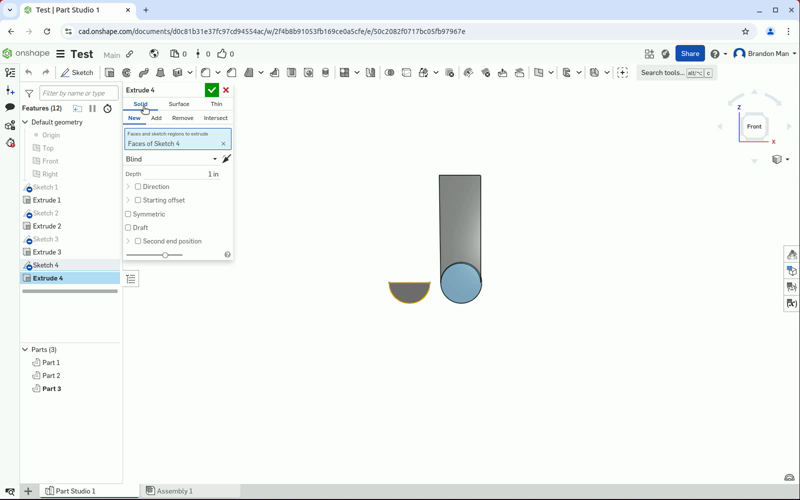
click(143, 106)
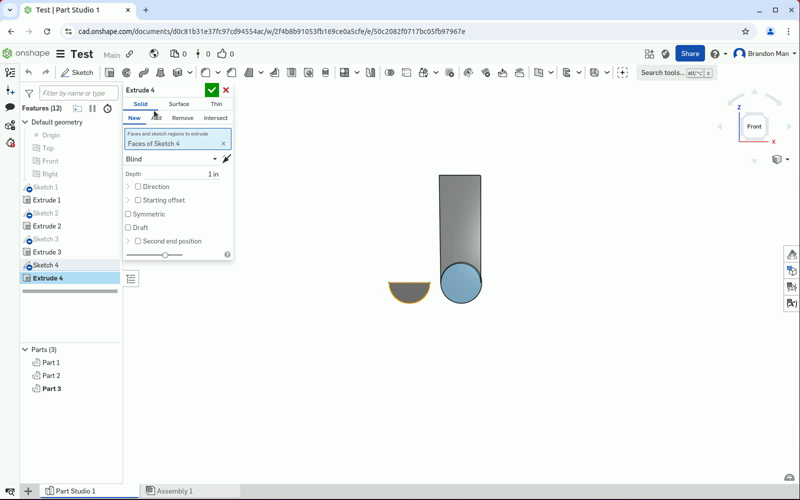
mouse_move(186, 120)
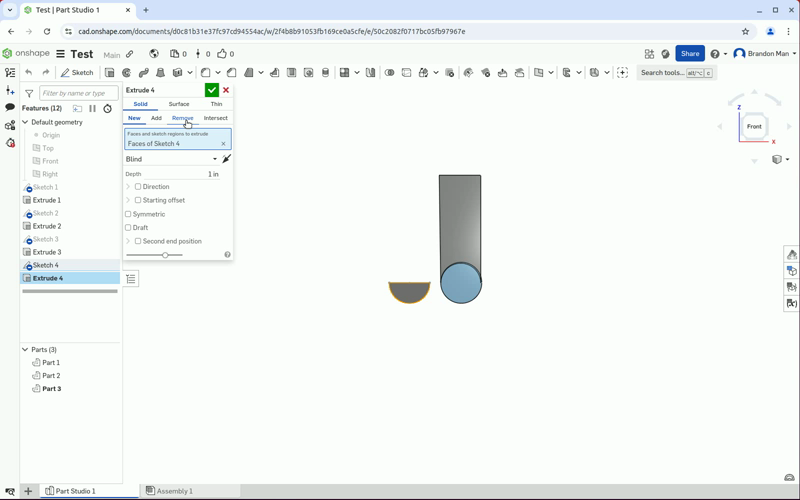
click(186, 120)
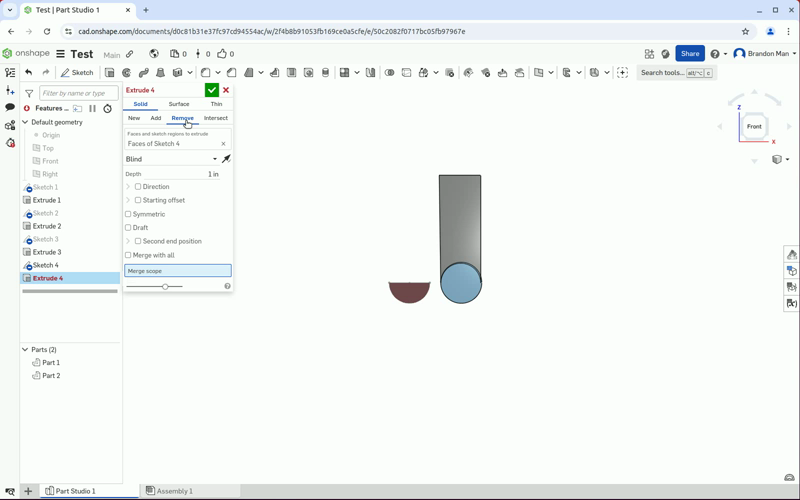
key(tab, 4)
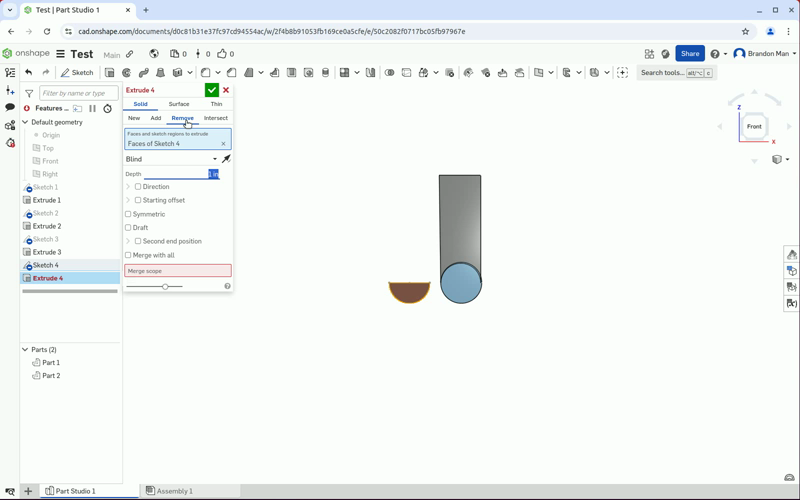
text(11.073)
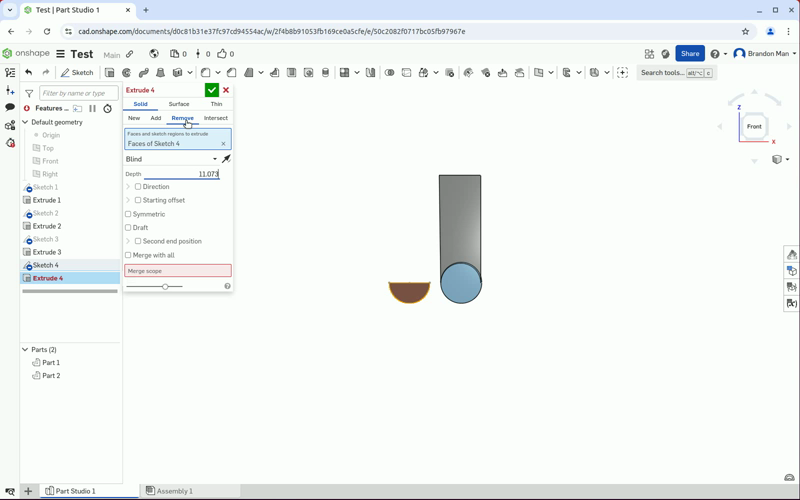
key(tab, 6)
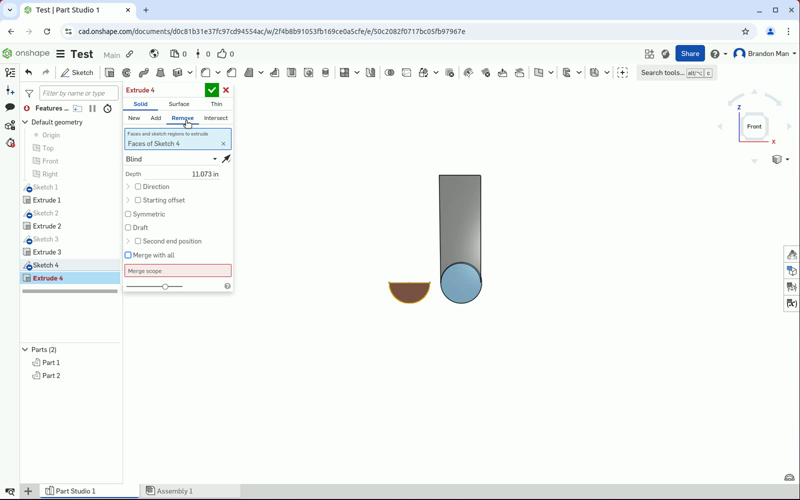
key(space)
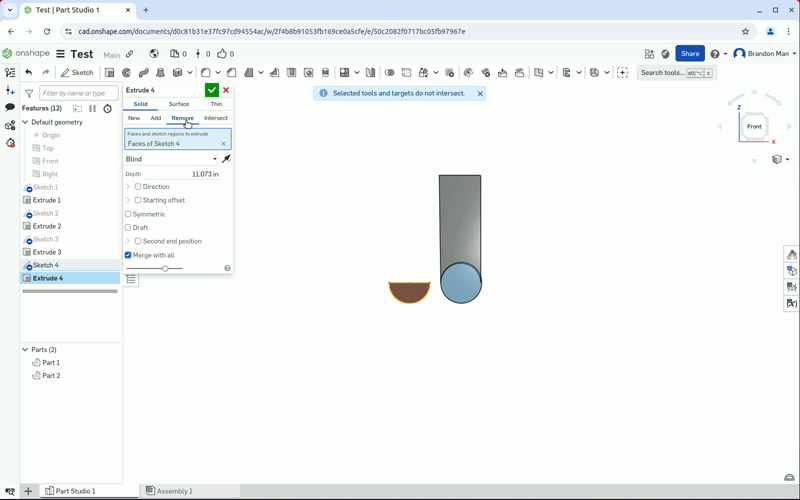
key(enter)
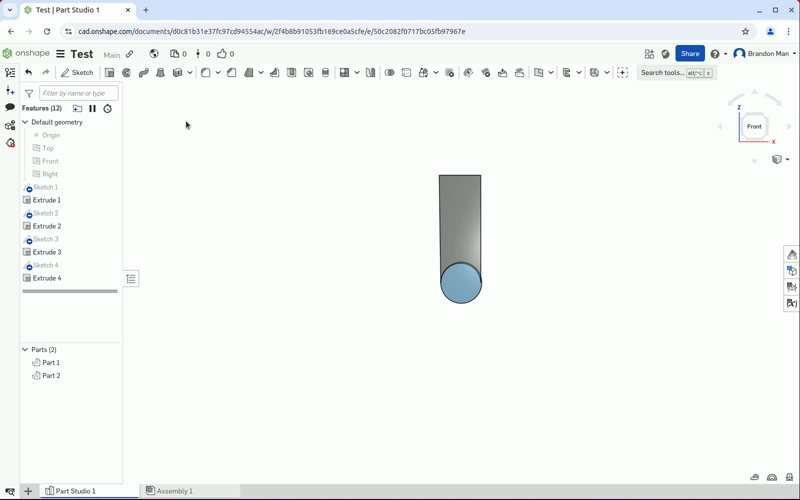
key(shift+h)
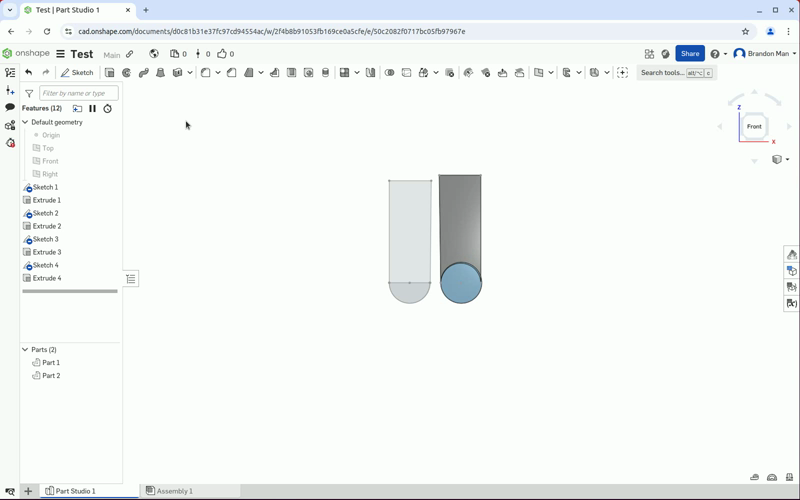
key(shift+h)
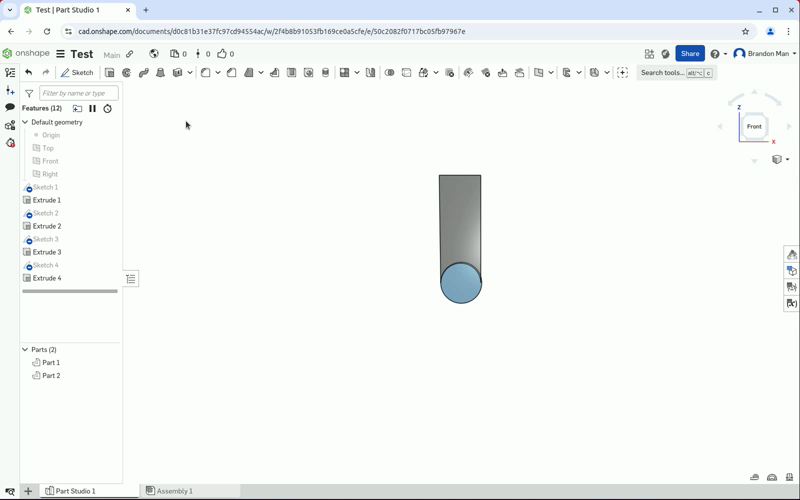
mouse_move(73, 189)
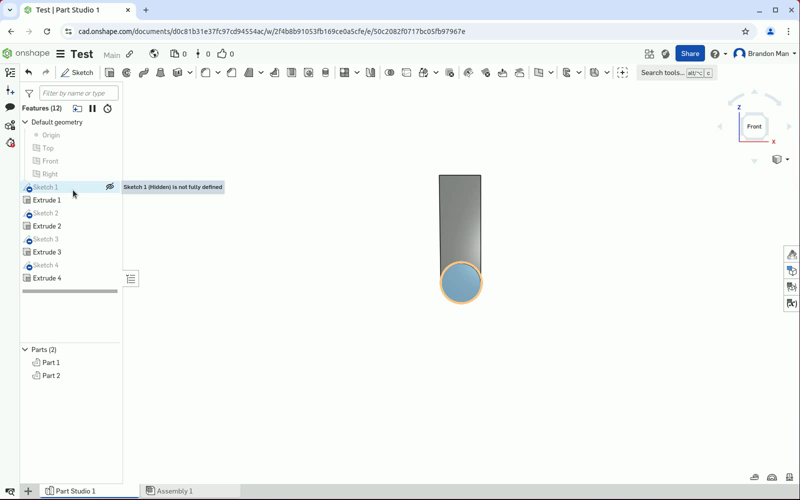
click(73, 189)
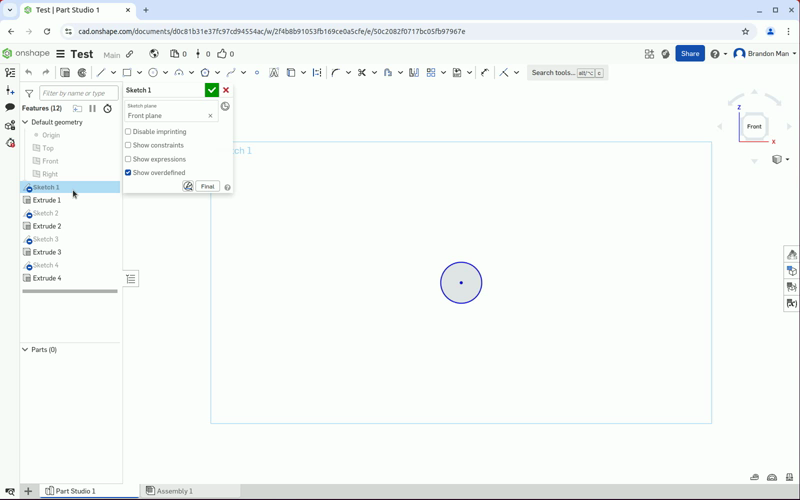
mouse_move(229, 92)
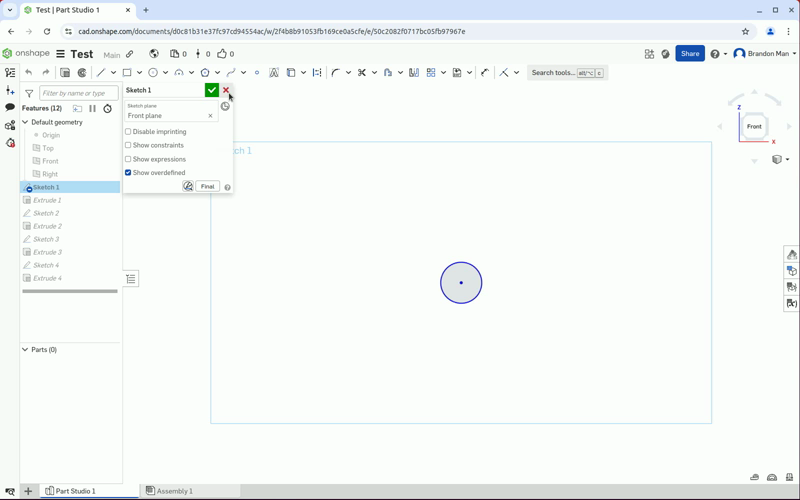
click(229, 92)
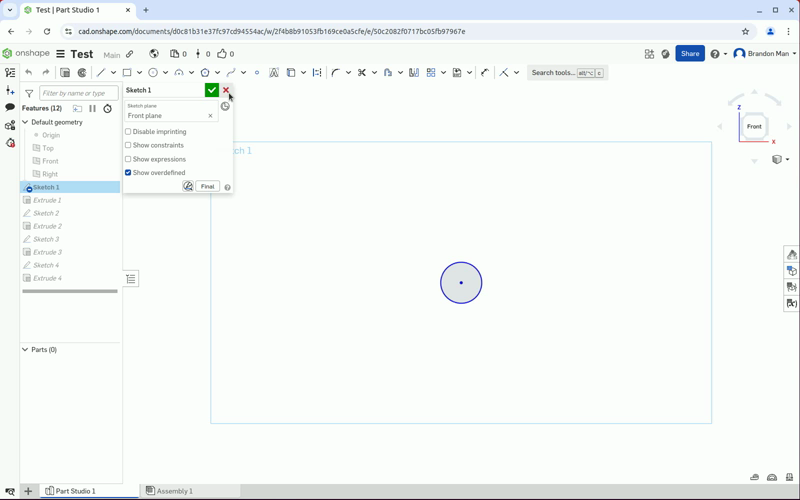
key(shift+s)
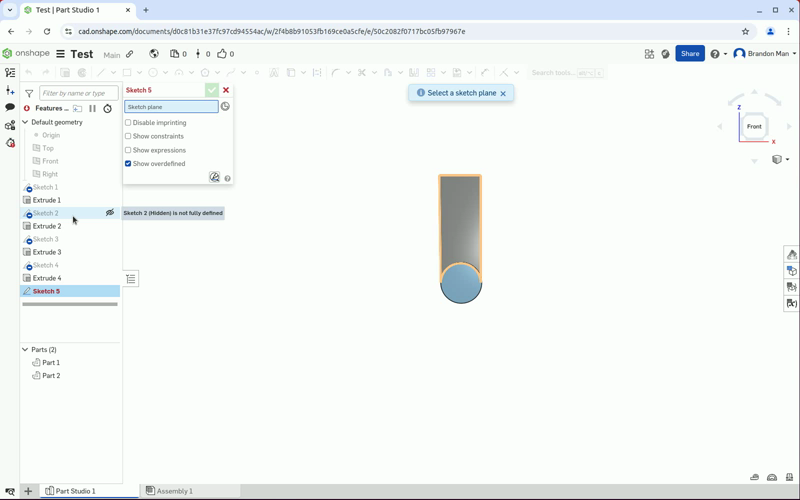
scroll(3)
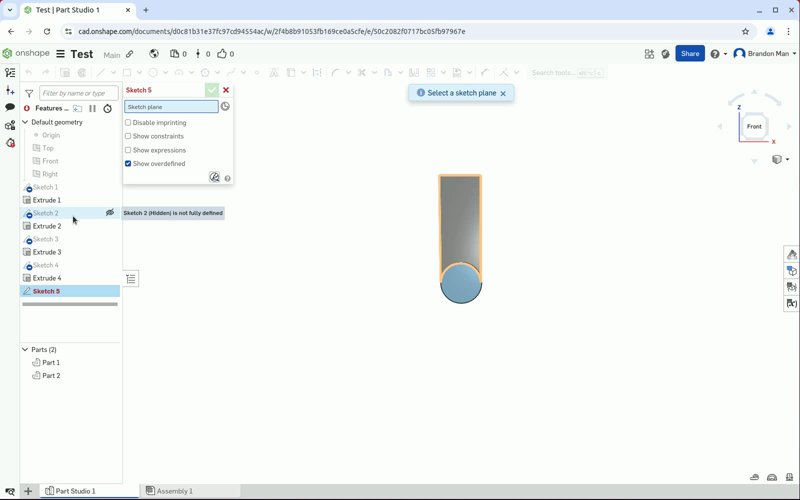
mouse_move(73, 163)
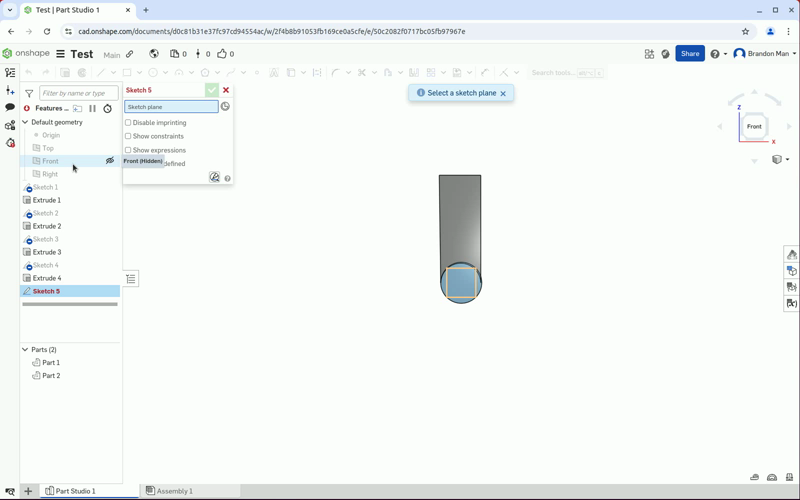
click(73, 163)
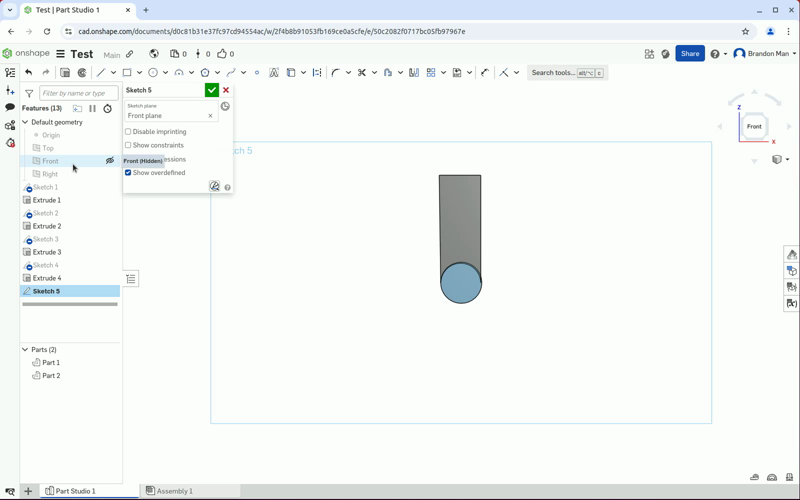
mouse_move(73, 352)
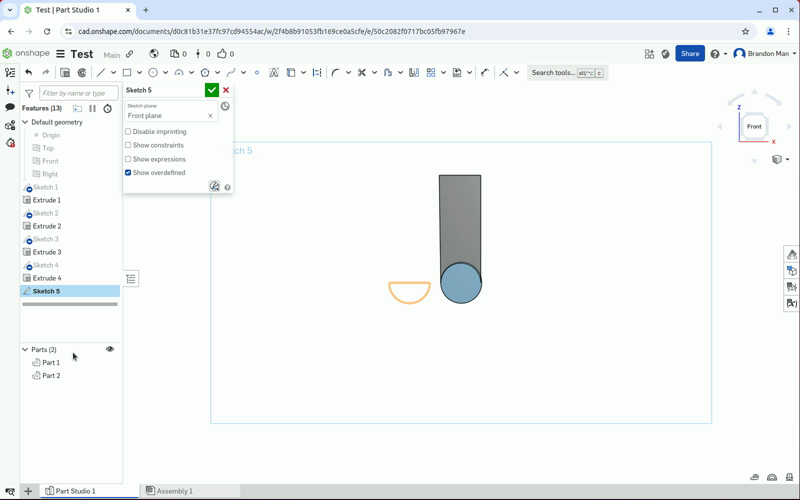
key(y)
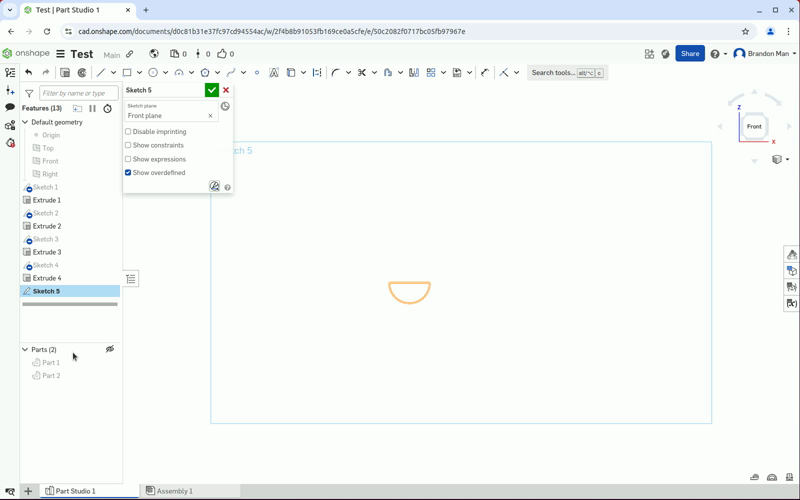
key(a)
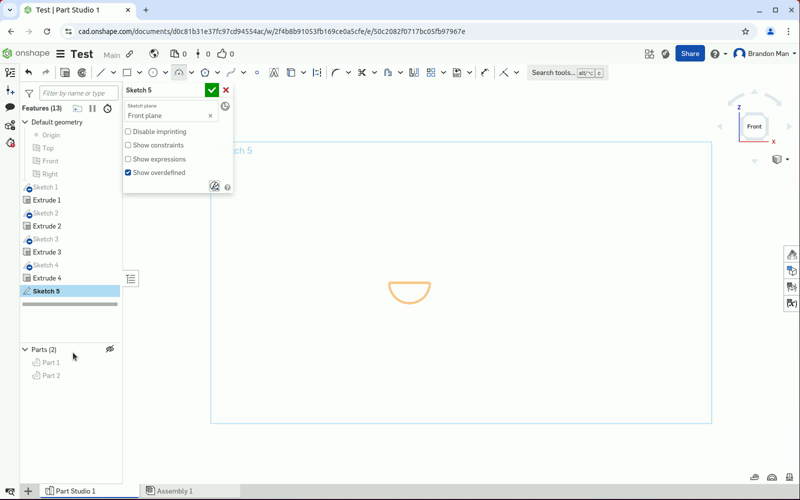
key_down(shift)
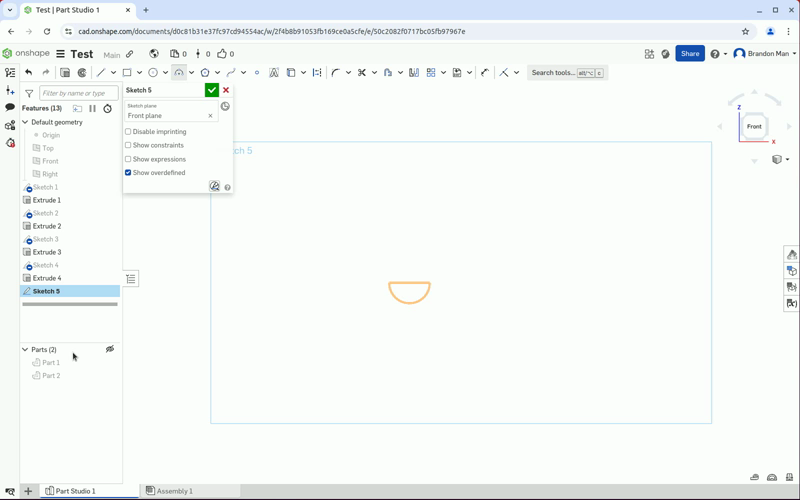
mouse_move(389, 282)
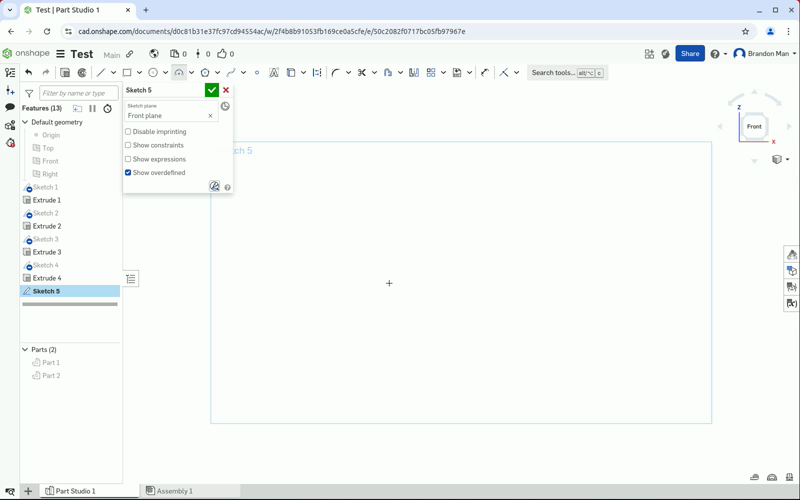
click(389, 282)
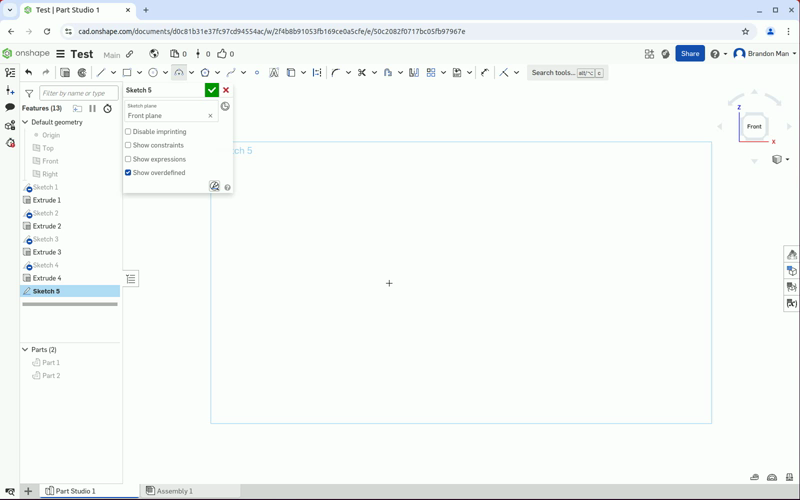
key_up(shift)
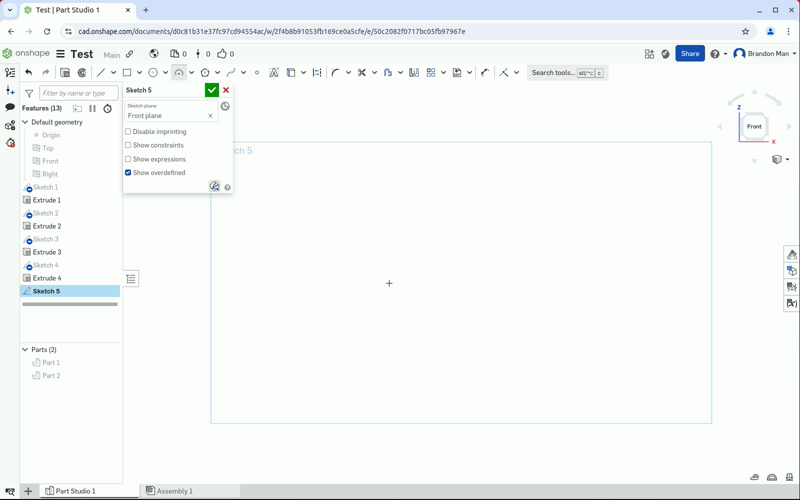
key_down(shift)
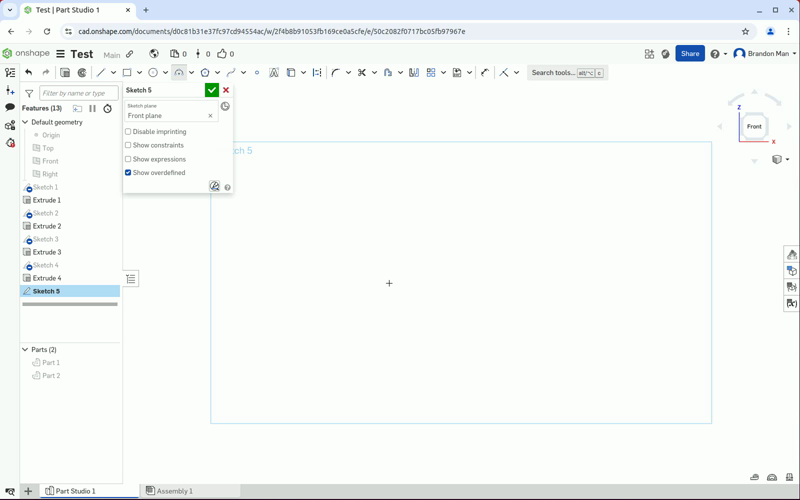
mouse_move(429, 282)
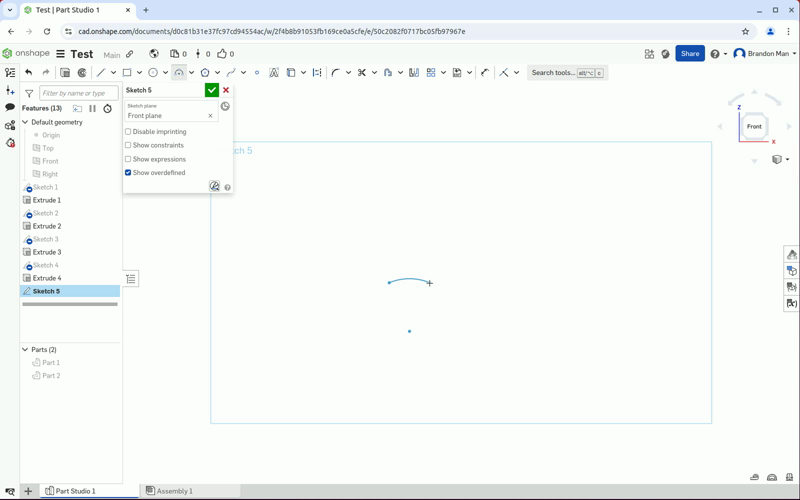
click(429, 282)
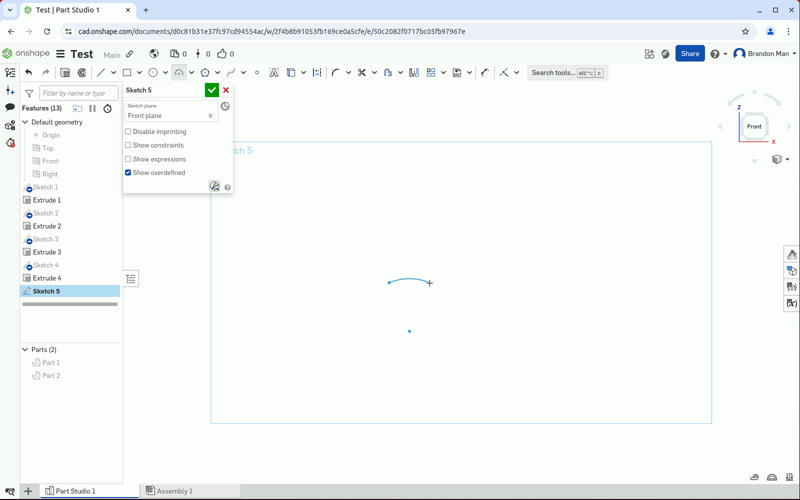
mouse_move(409, 303)
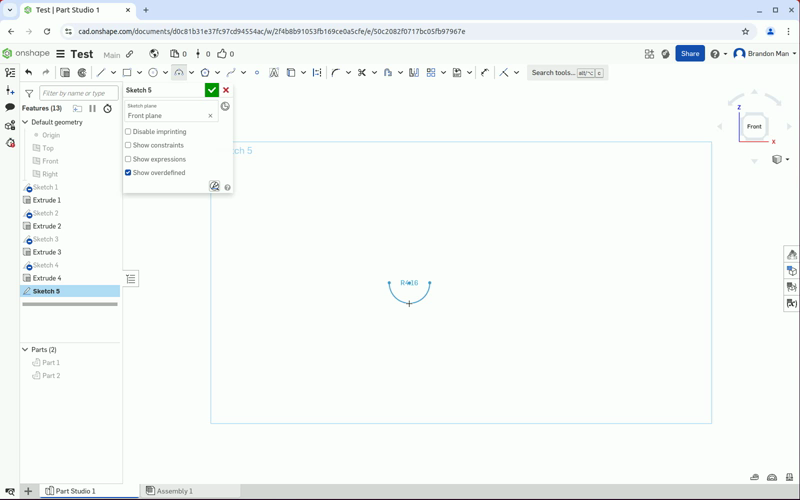
click(409, 303)
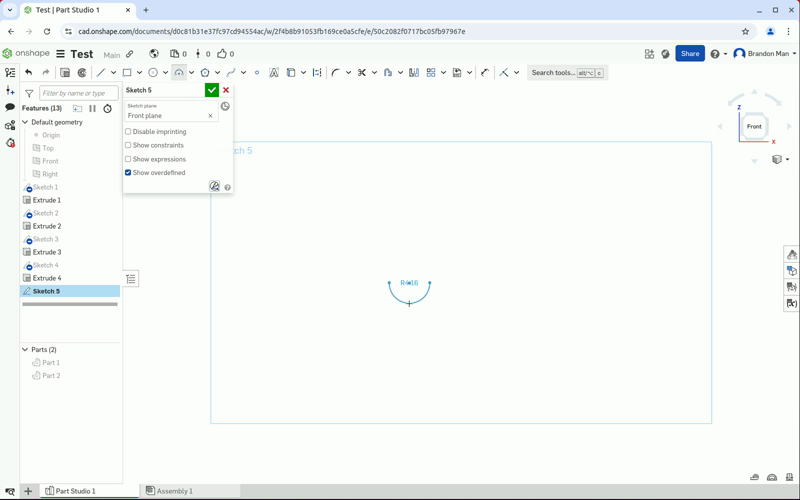
key_up(shift)
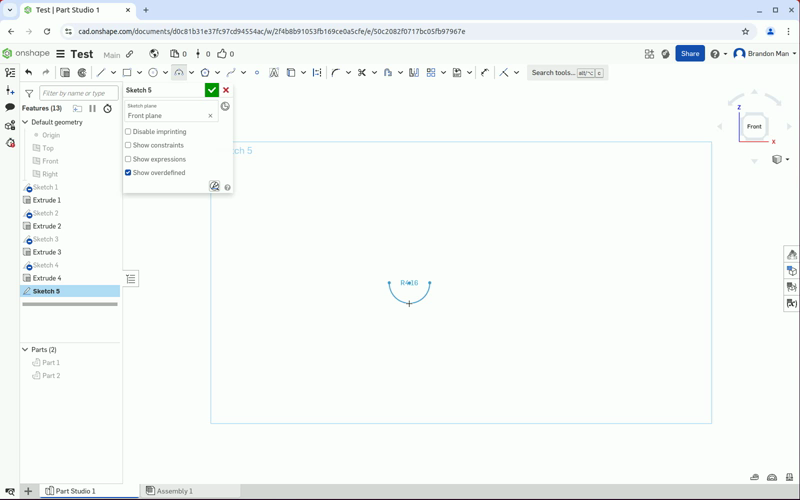
key(esc)
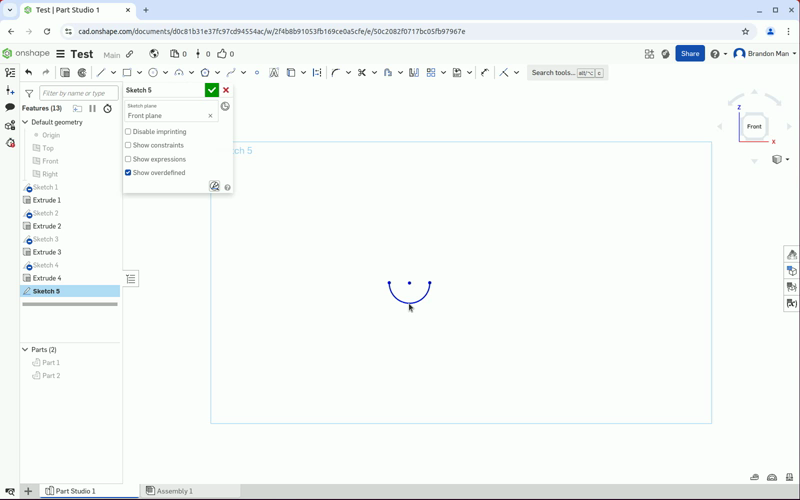
key(l)
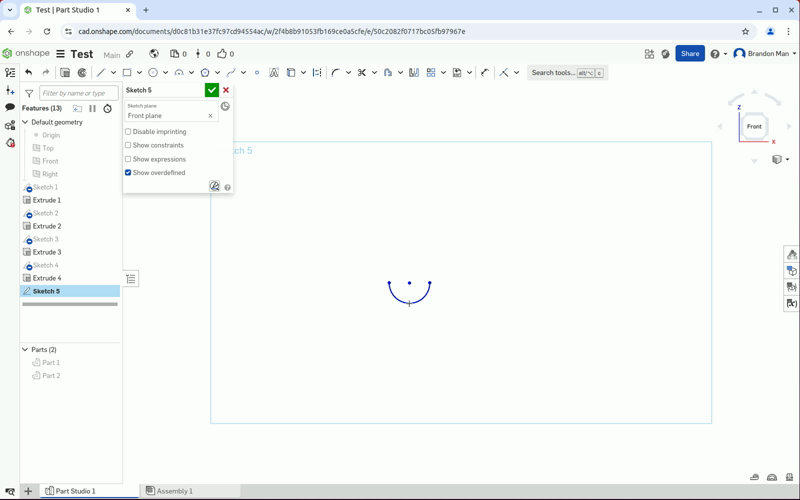
mouse_move(429, 282)
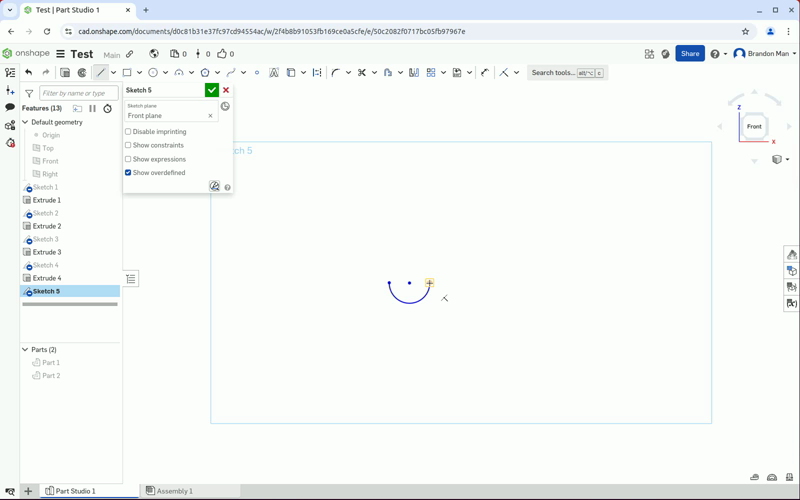
click(429, 282)
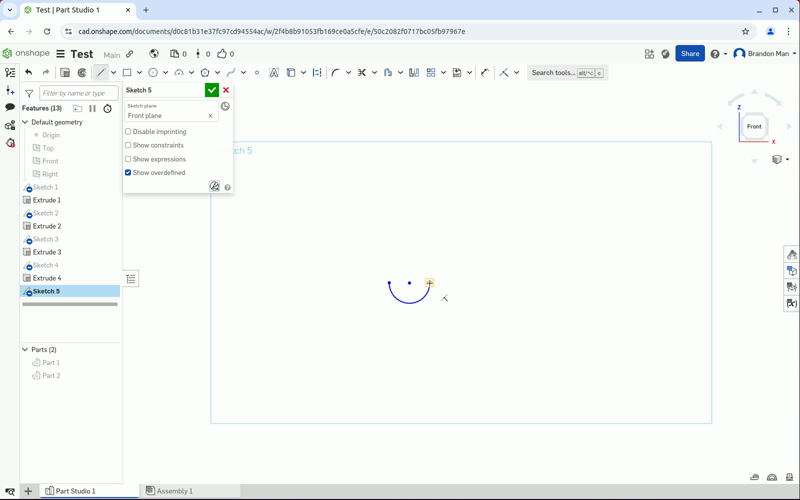
mouse_move(459, 282)
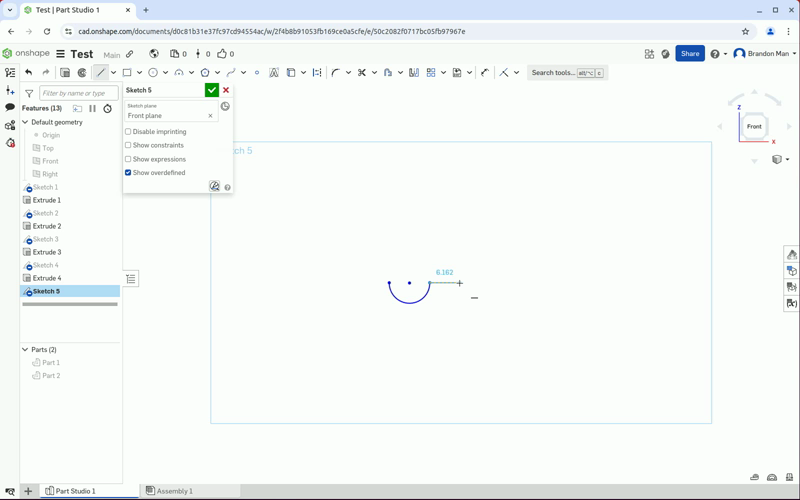
key_down(shift)
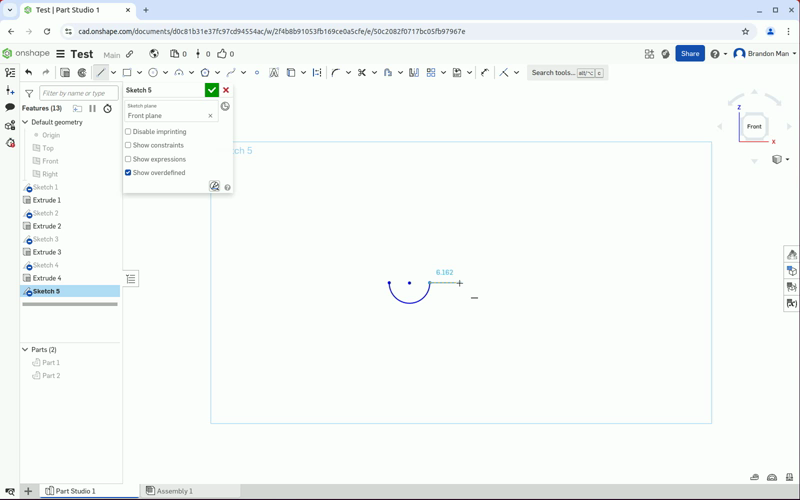
mouse_move(389, 282)
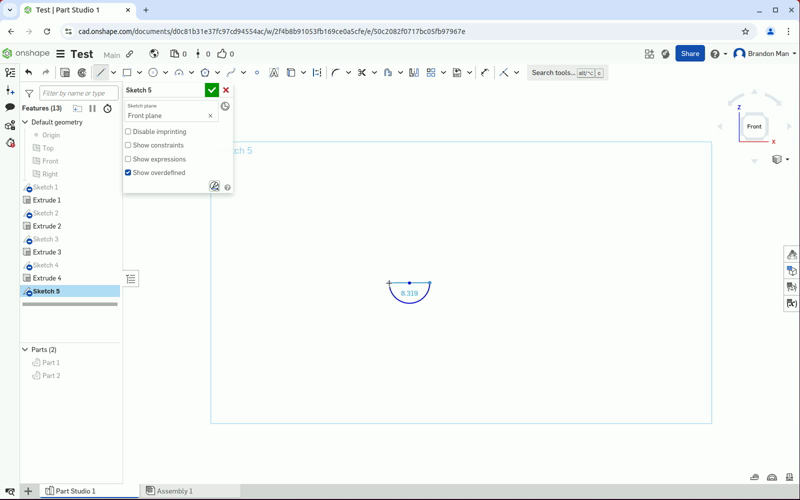
key_up(shift)
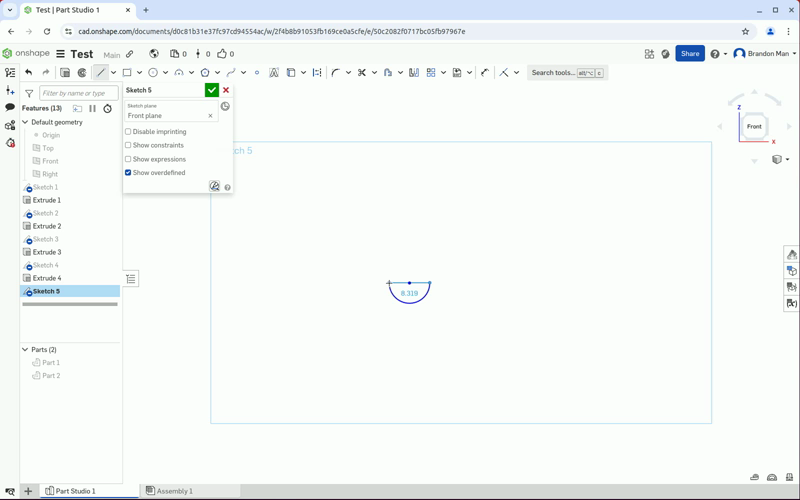
click(389, 282)
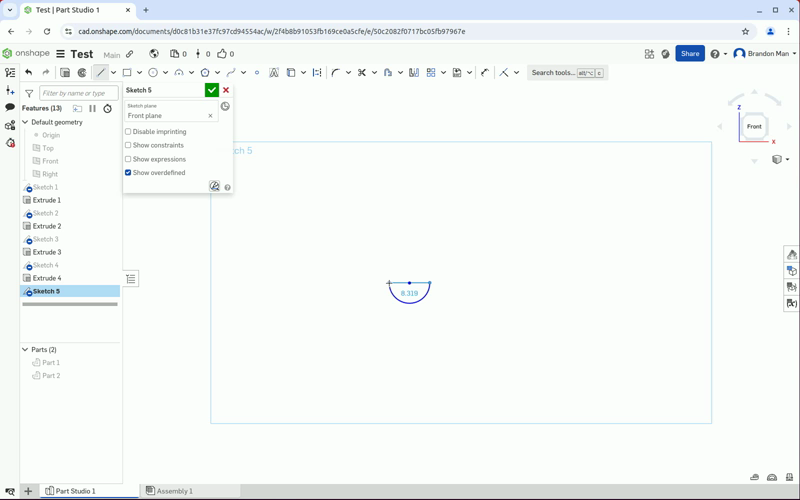
key(esc)
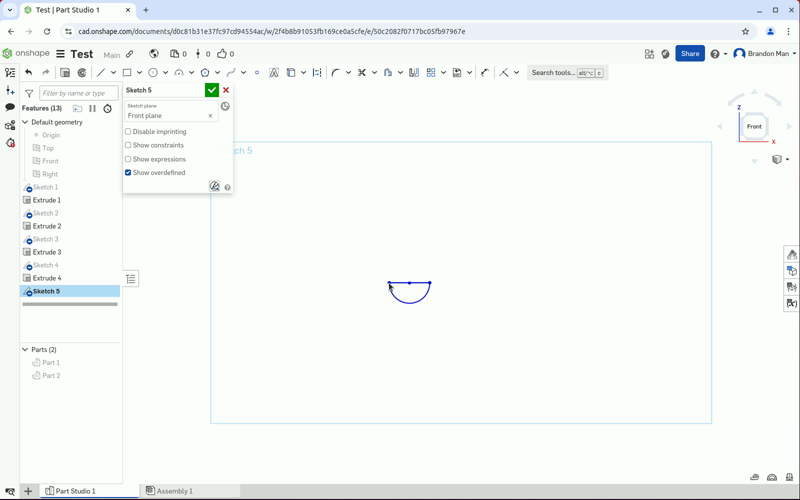
mouse_move(411, 296)
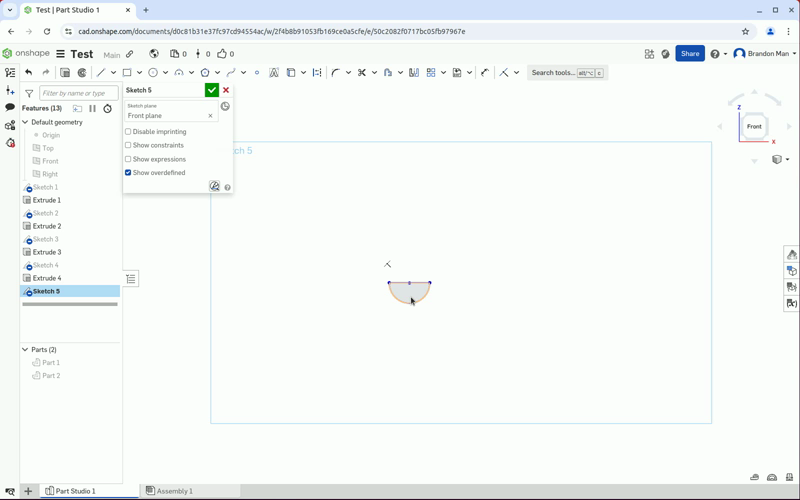
scroll(6)
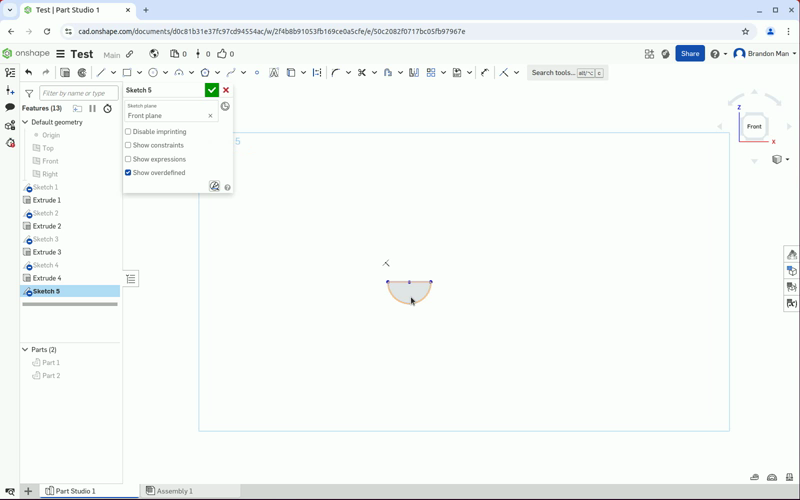
scroll(6)
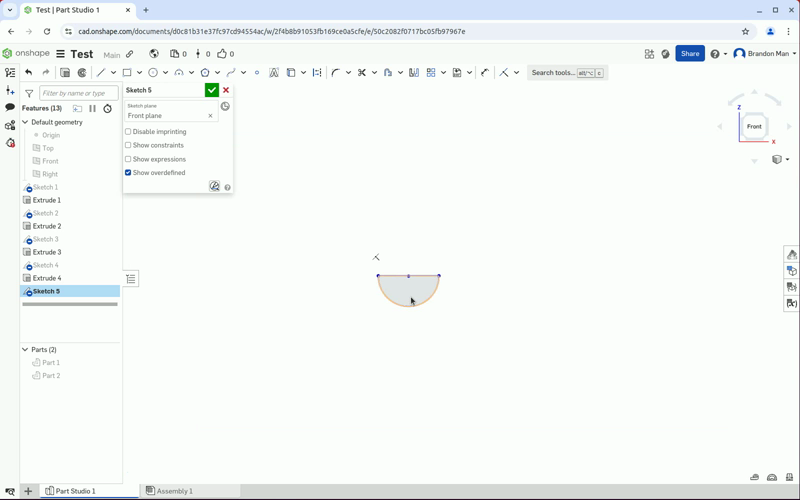
scroll(6)
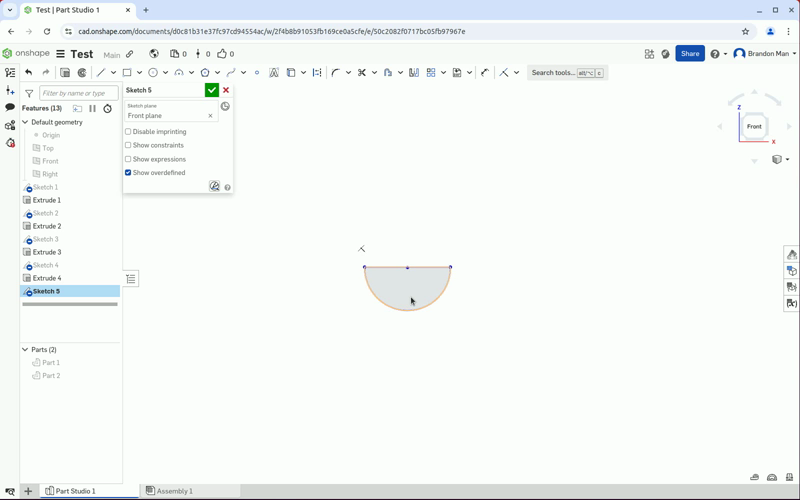
scroll(6)
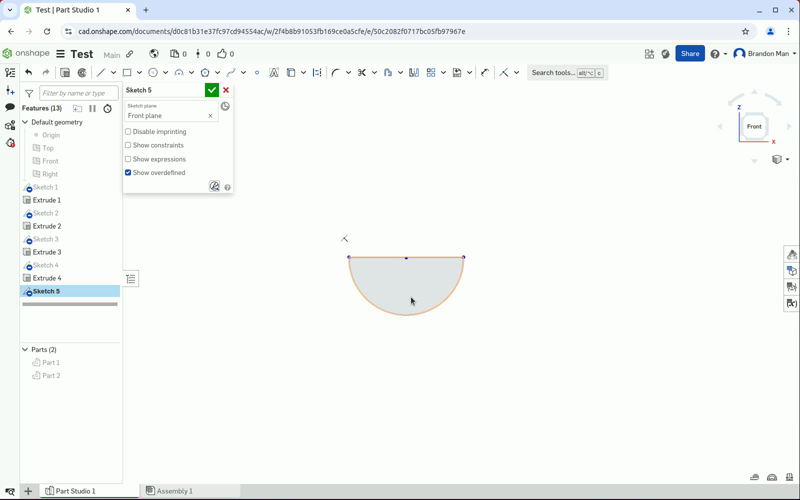
scroll(6)
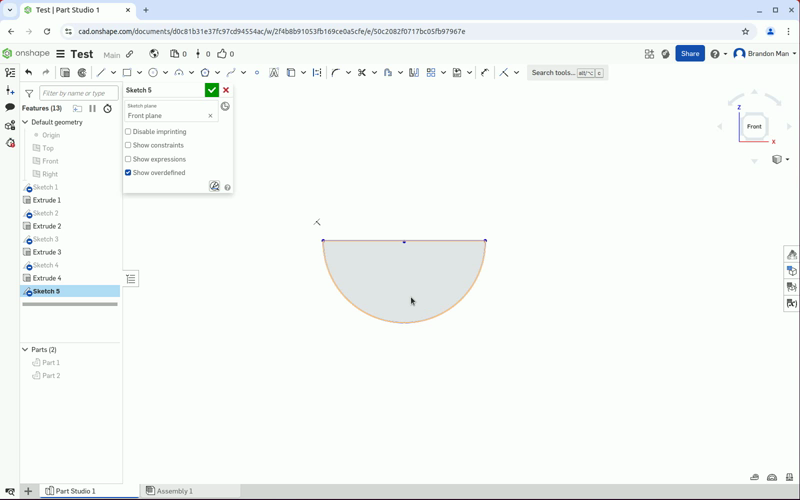
scroll(6)
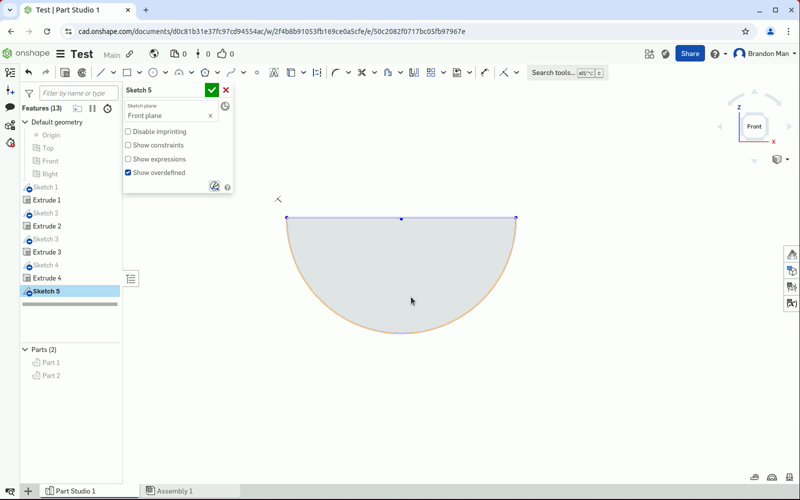
scroll(6)
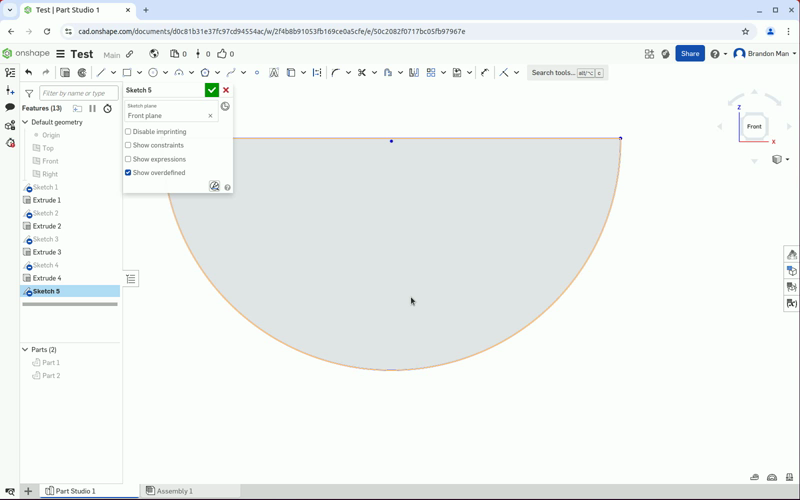
click(411, 296)
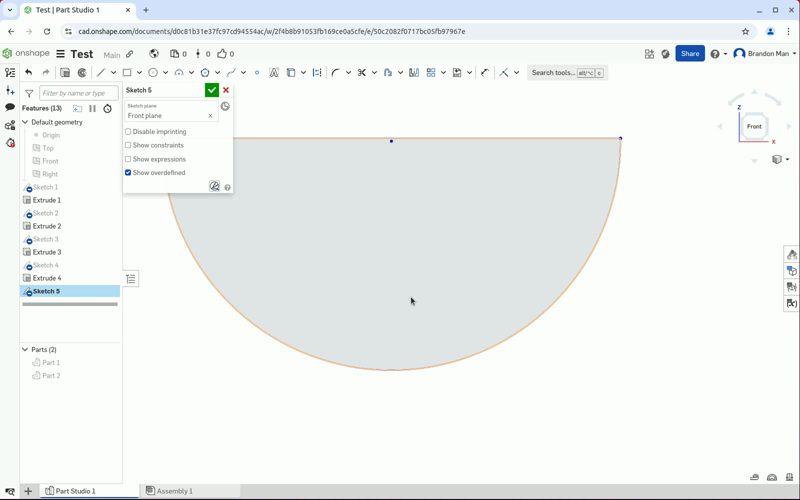
scroll(-6)
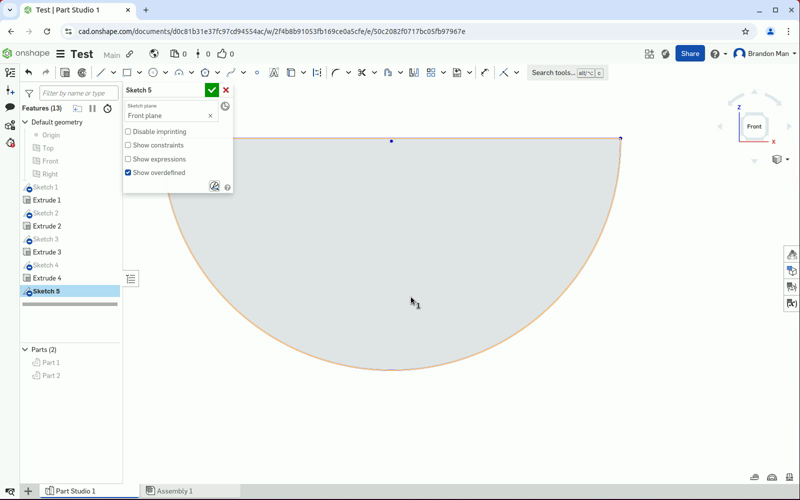
scroll(-6)
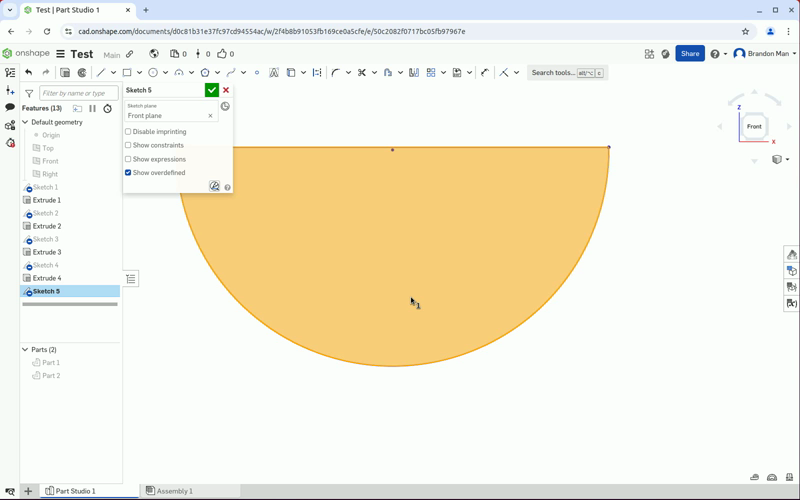
scroll(-6)
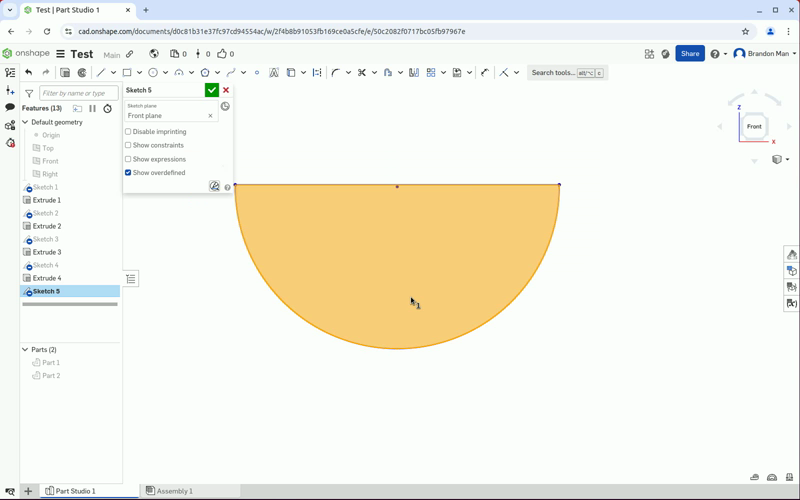
scroll(-6)
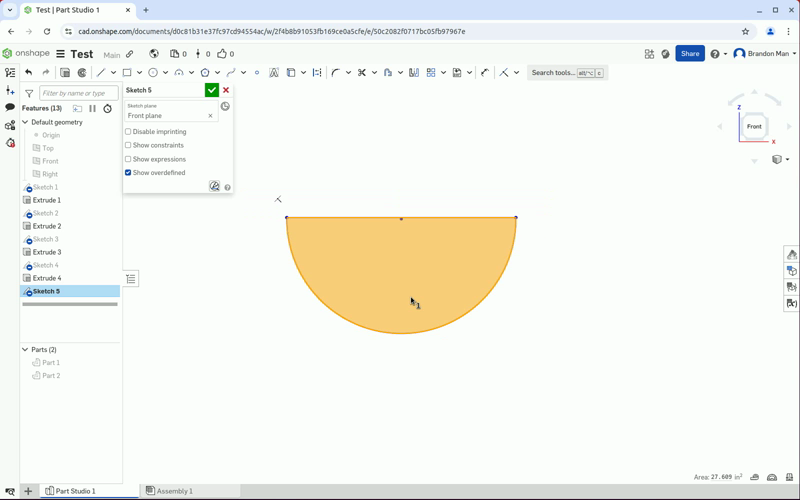
scroll(-6)
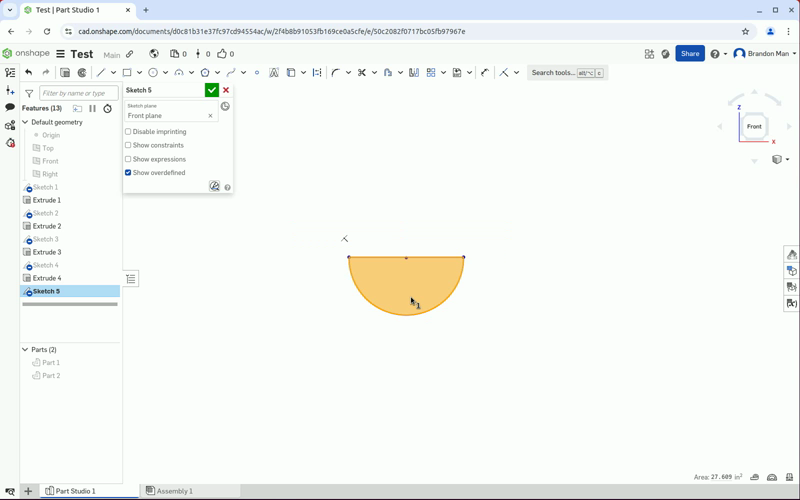
scroll(-6)
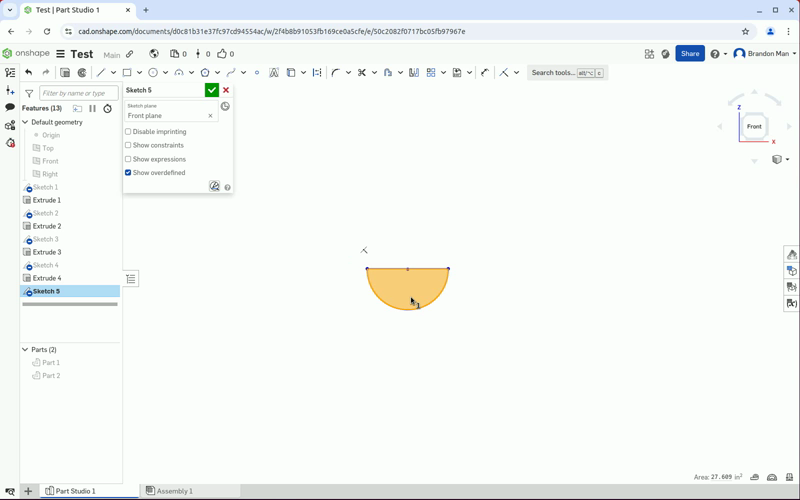
scroll(-6)
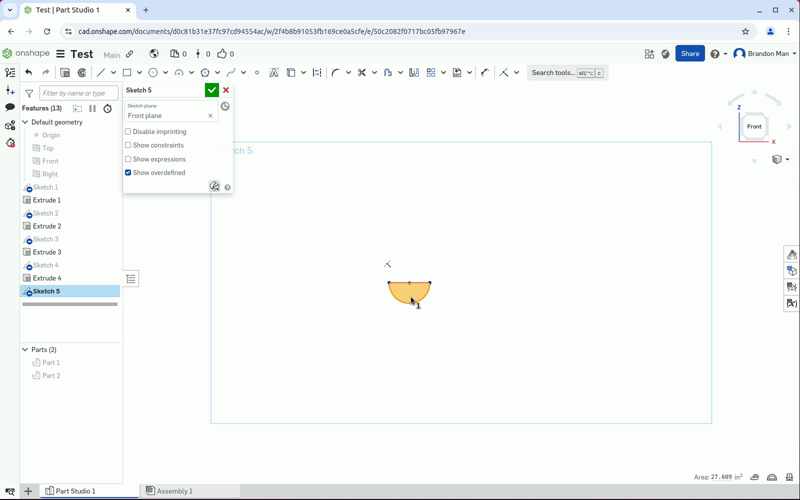
mouse_move(73, 352)
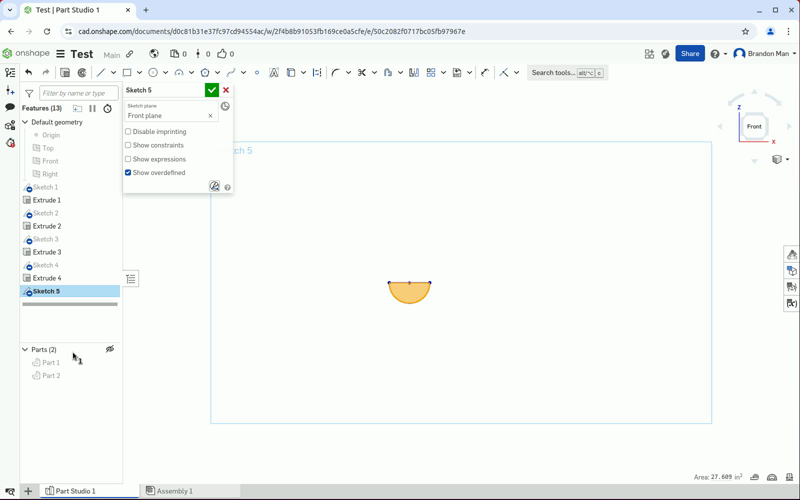
key(shift+y)
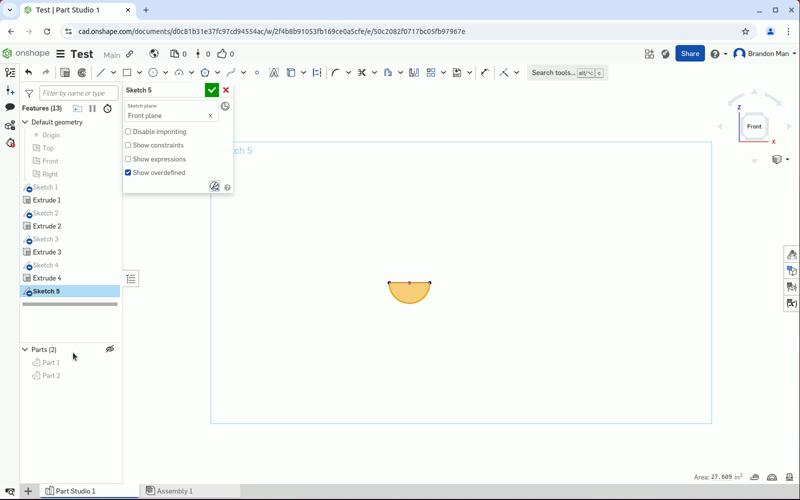
key(shift+e)
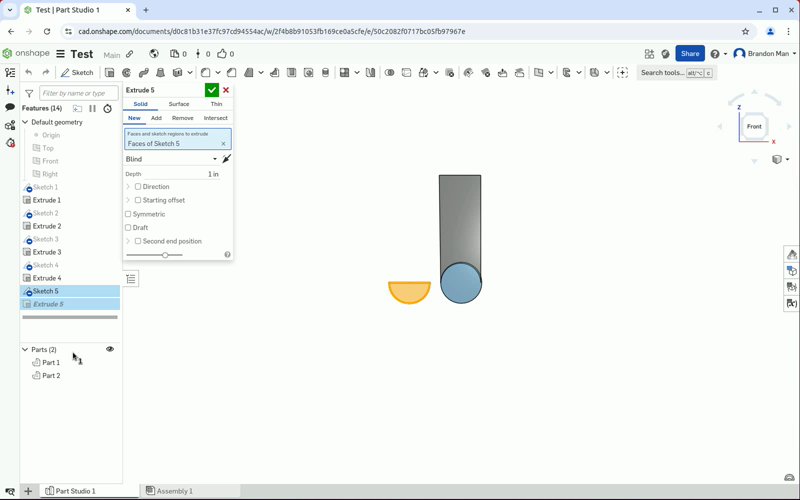
mouse_move(143, 106)
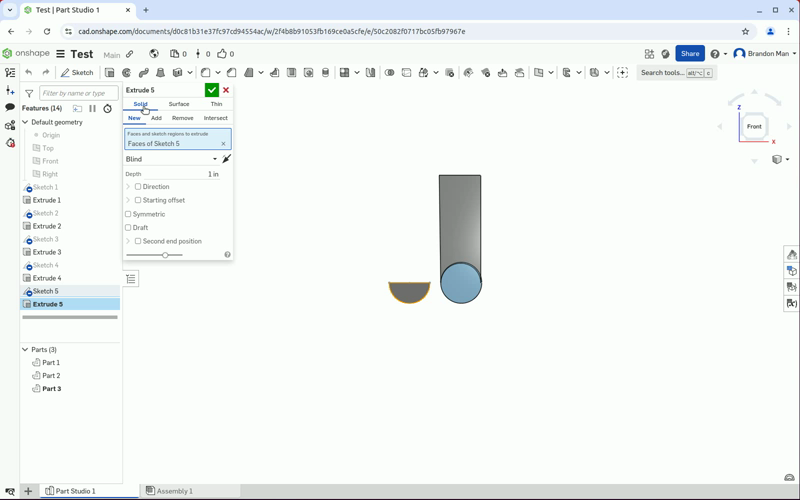
click(143, 106)
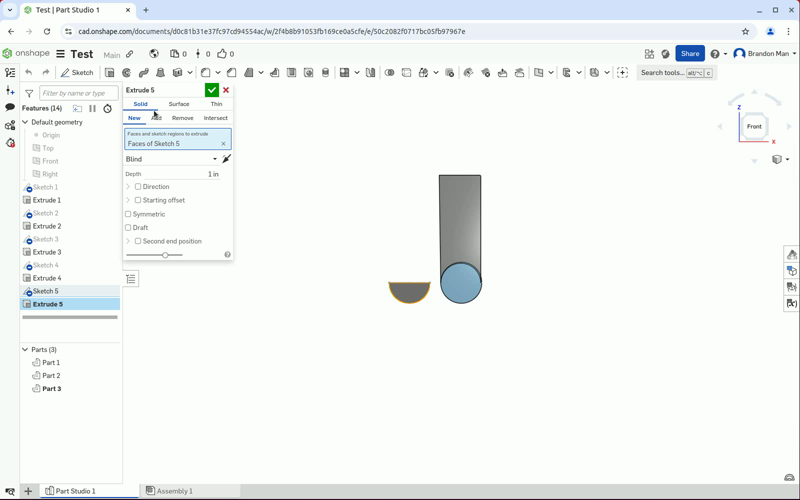
mouse_move(186, 120)
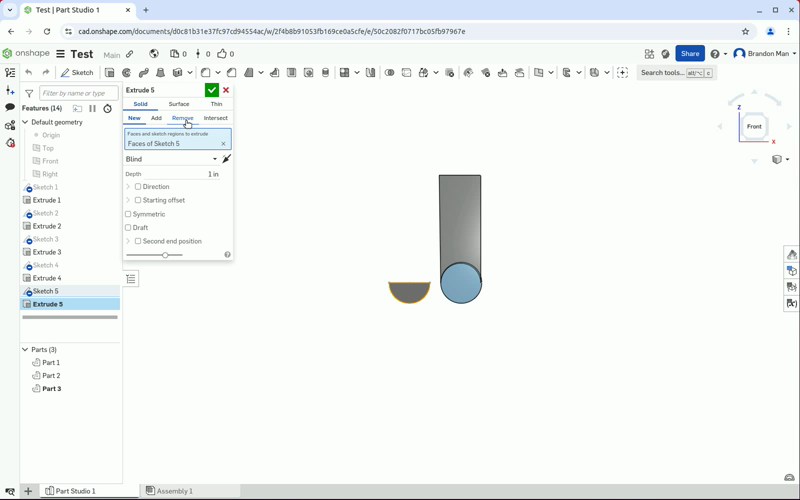
click(186, 120)
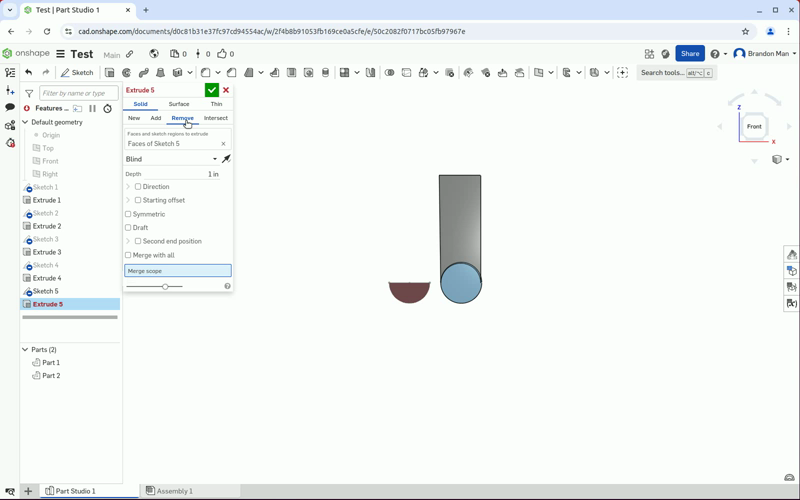
key(tab, 4)
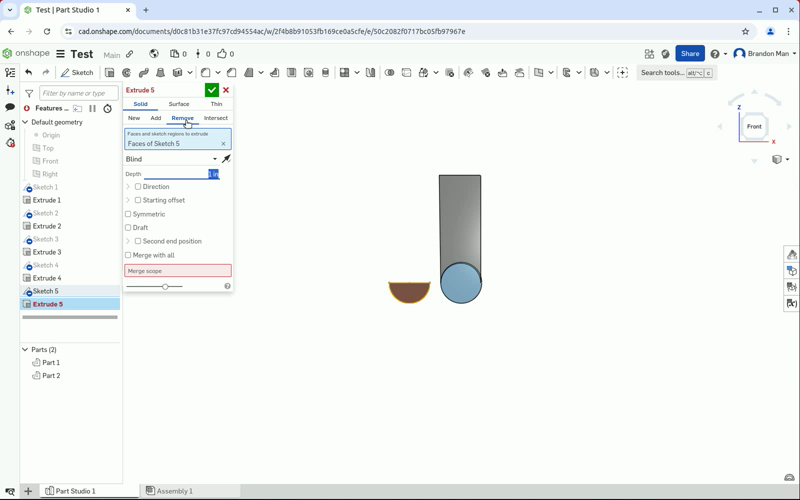
text(11.073)
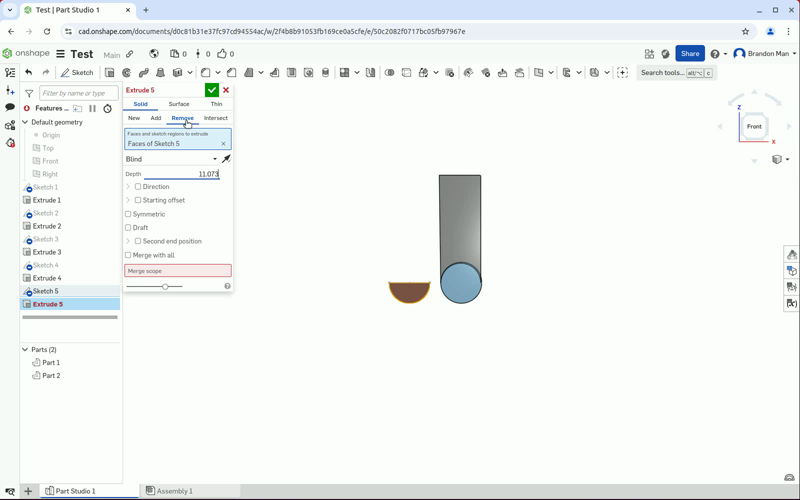
key(tab, 6)
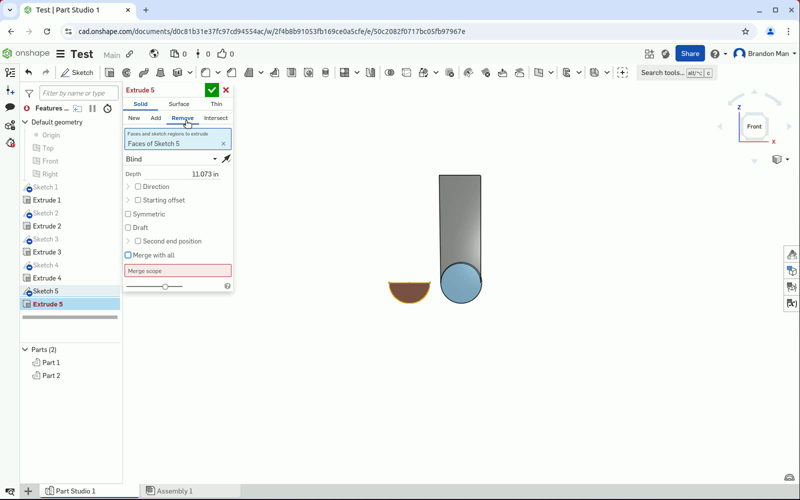
key(space)
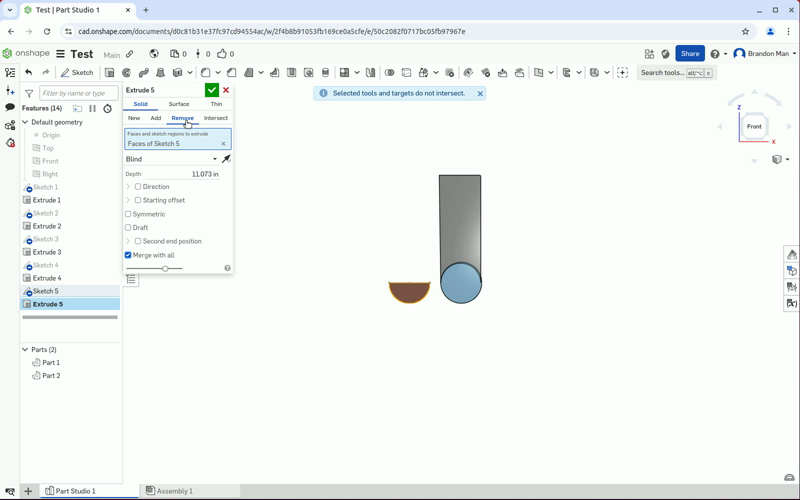
key(enter)
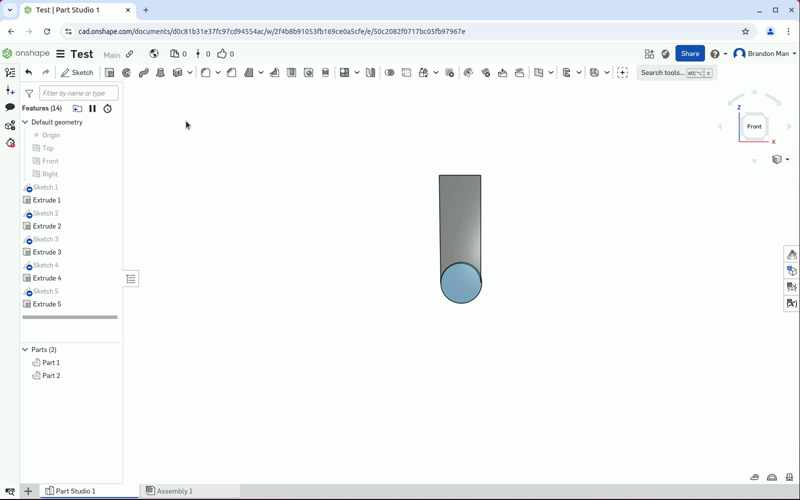
key(shift+h)
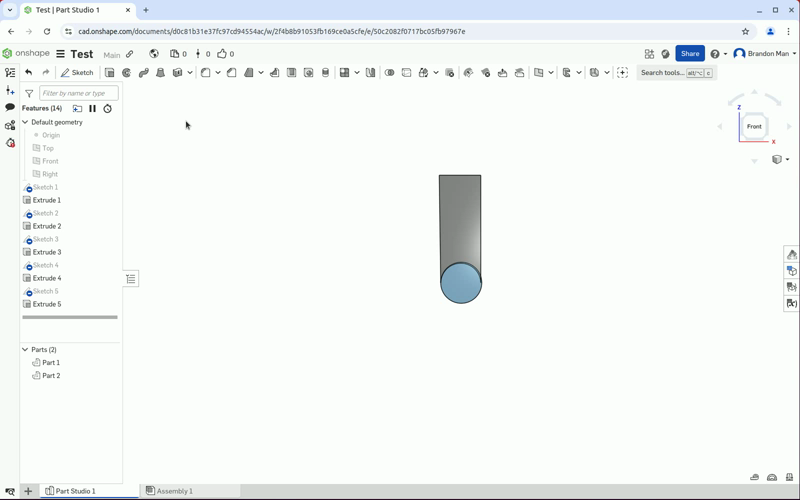
key(shift+h)
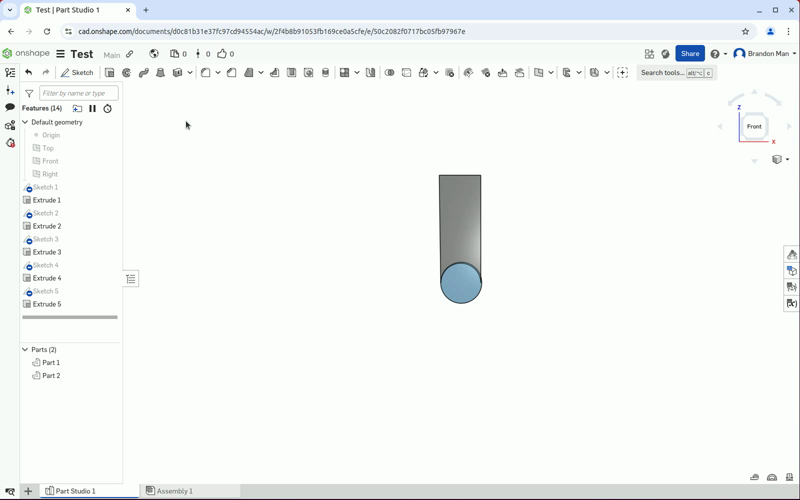
mouse_move(73, 189)
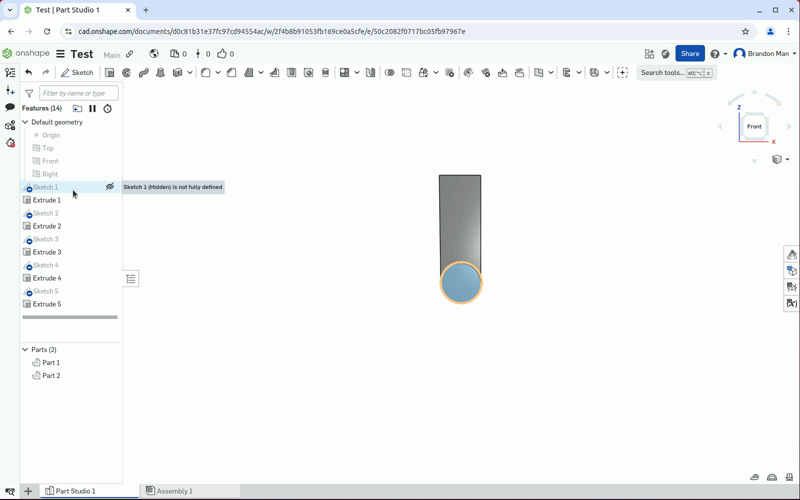
click(73, 189)
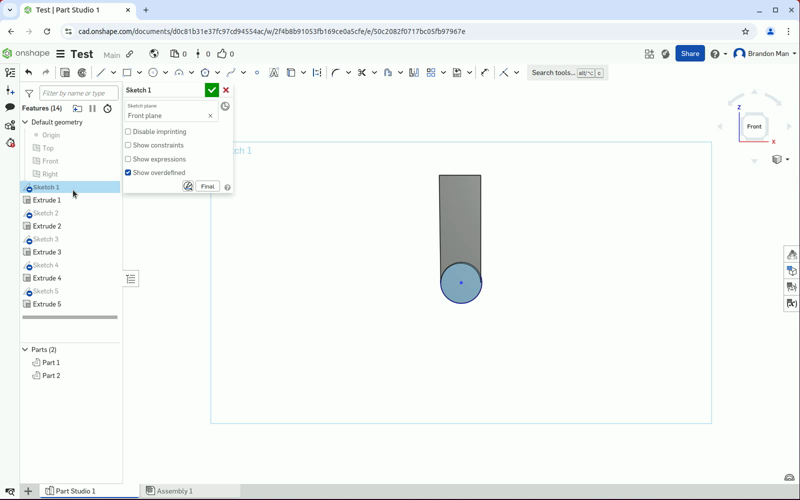
mouse_move(229, 92)
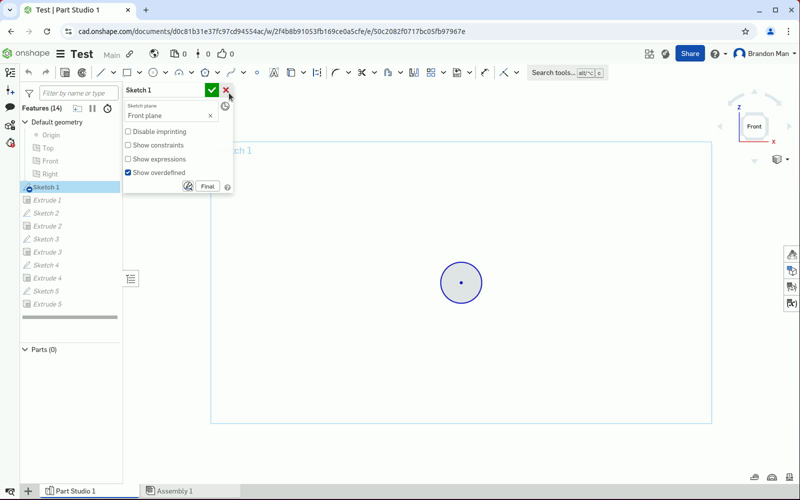
click(229, 92)
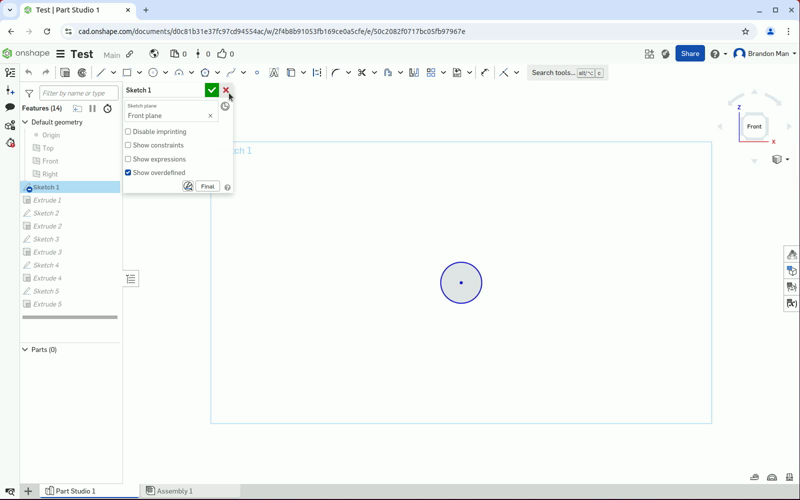
key(shift+s)
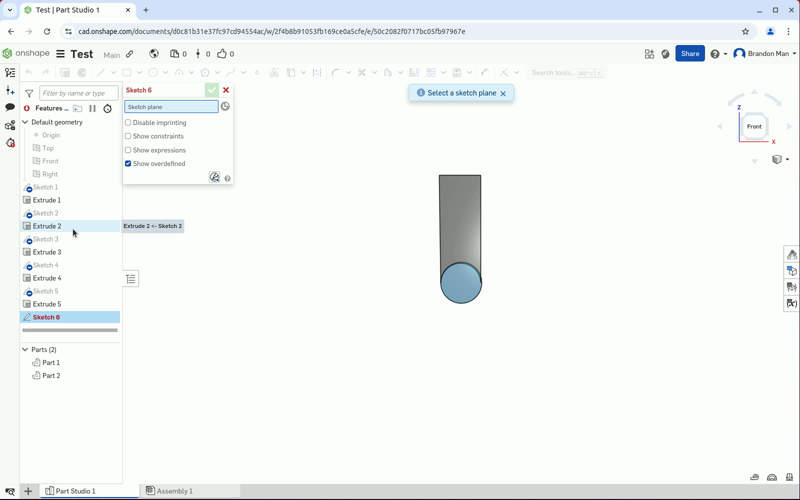
scroll(3)
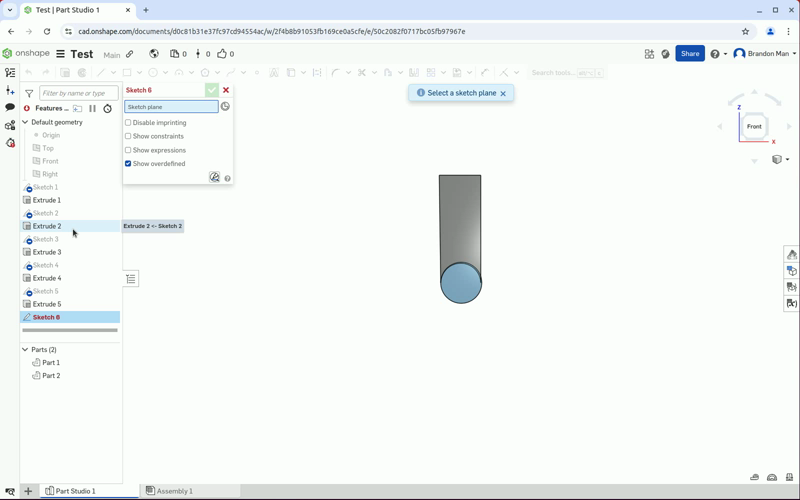
mouse_move(73, 163)
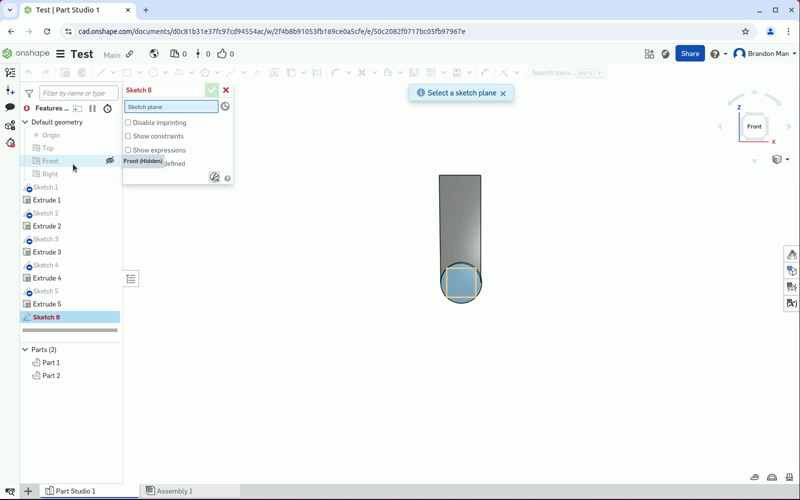
click(73, 163)
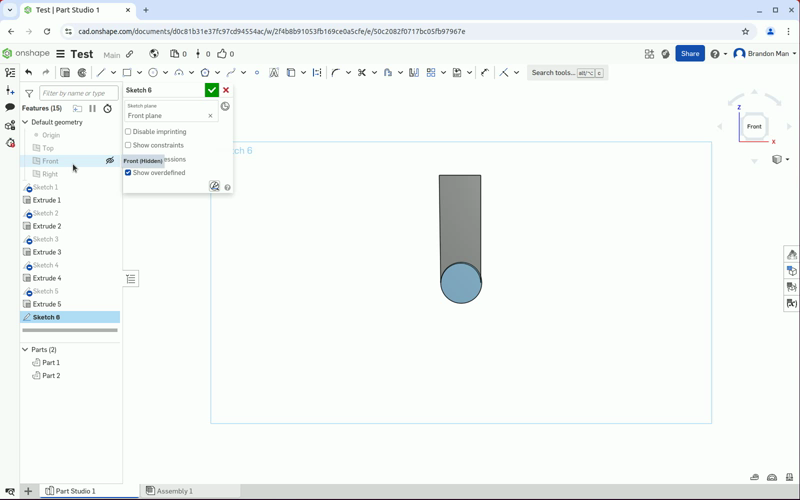
mouse_move(73, 352)
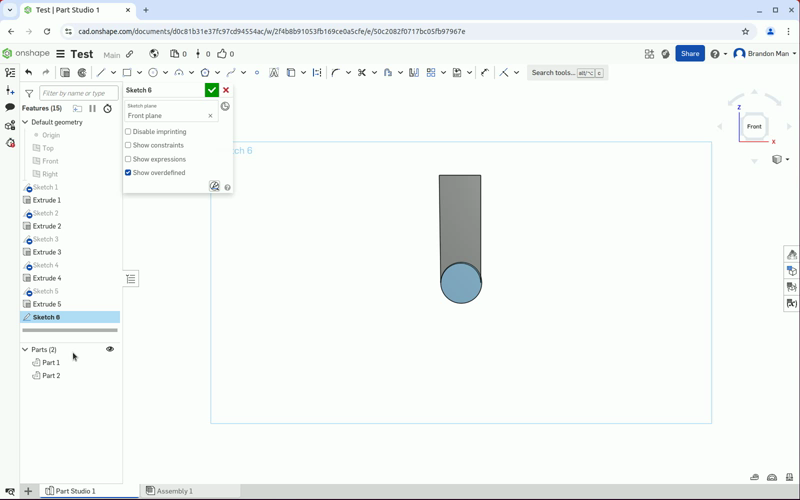
key(y)
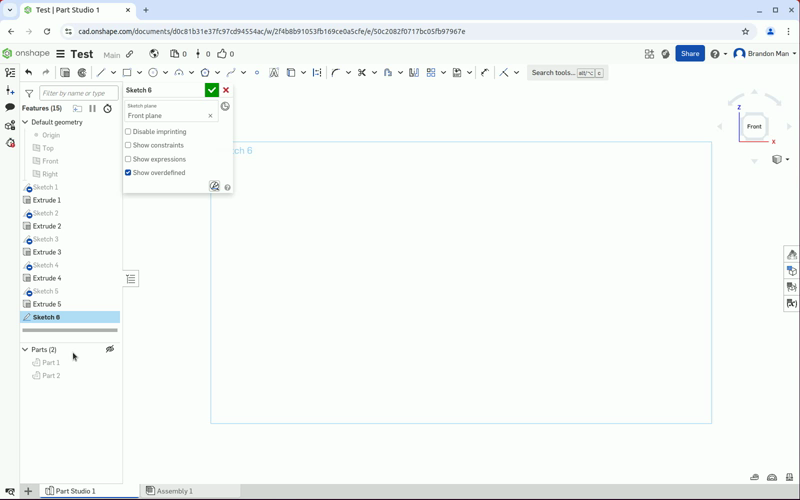
key(l)
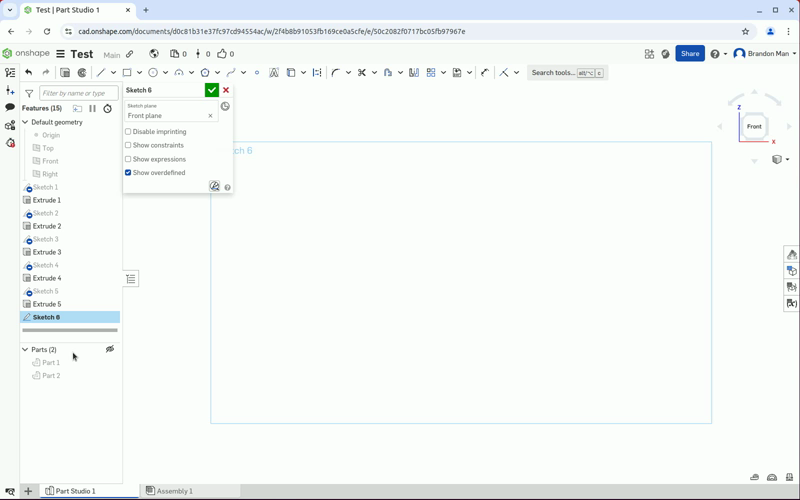
key_down(shift)
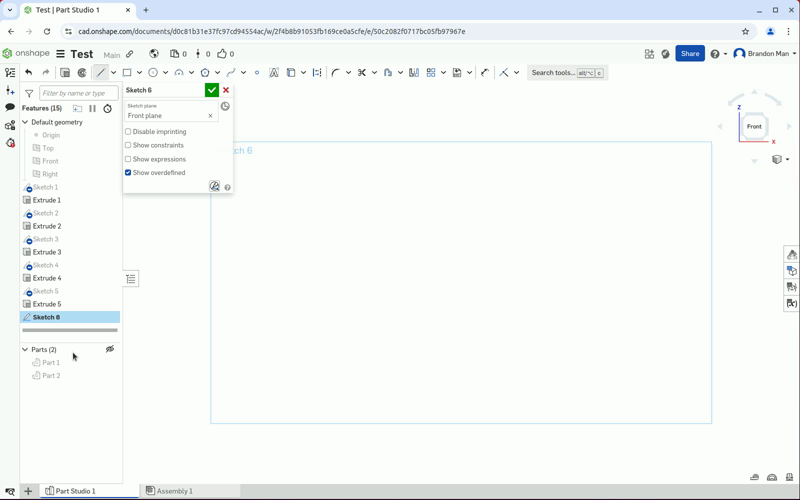
mouse_move(350, 395)
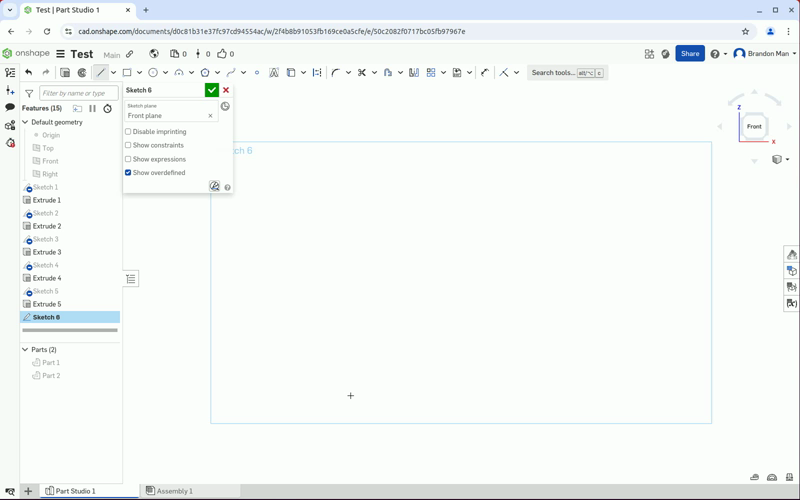
click(350, 395)
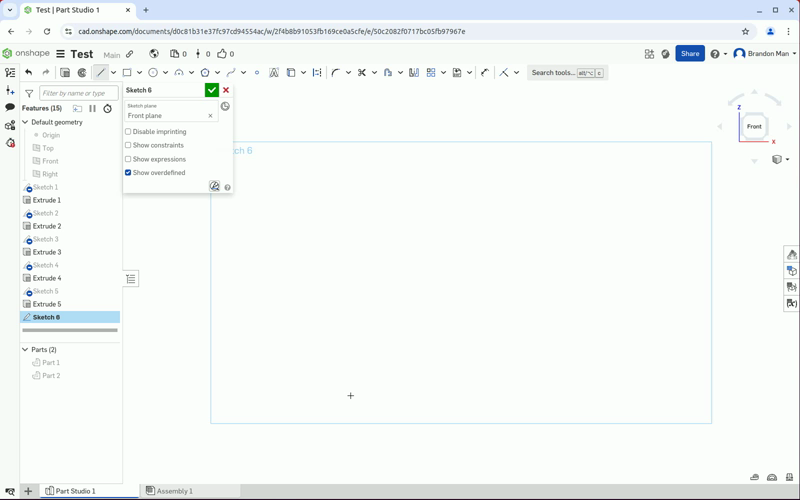
key_up(shift)
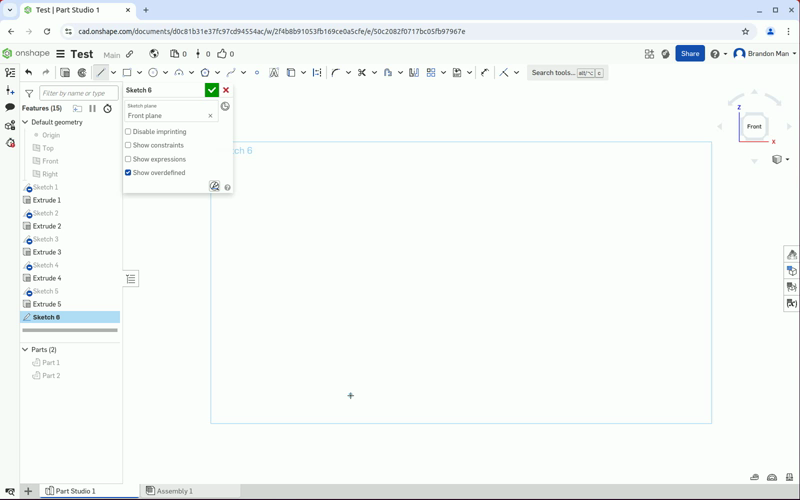
key_down(shift)
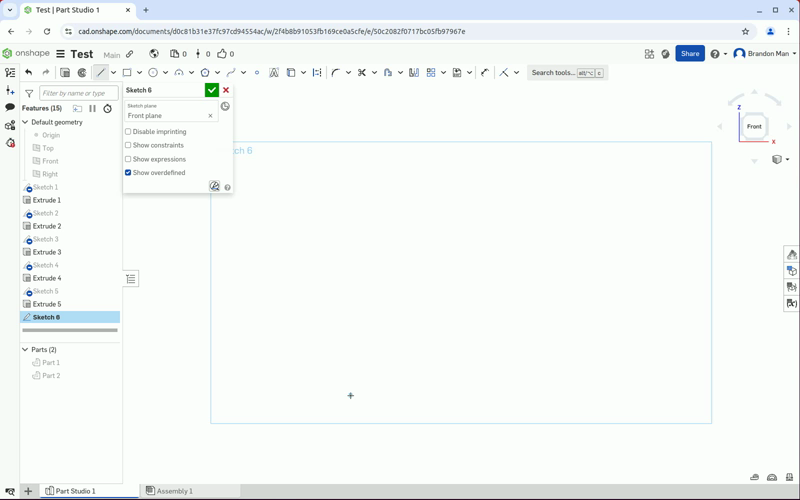
mouse_move(431, 395)
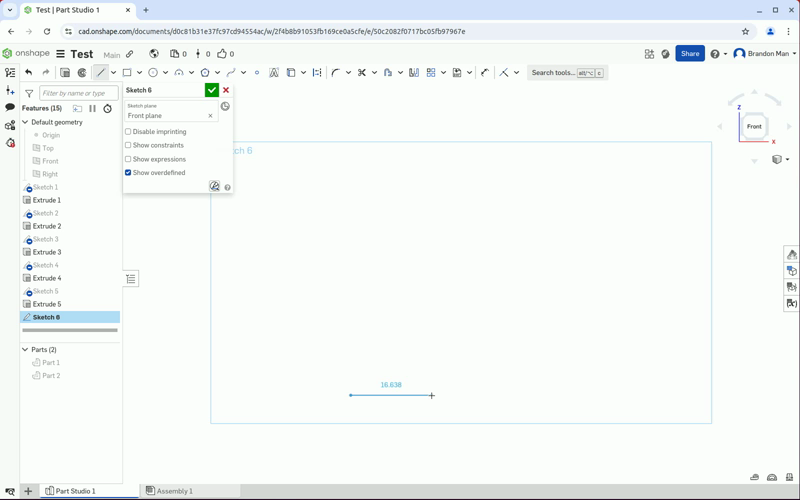
click(431, 395)
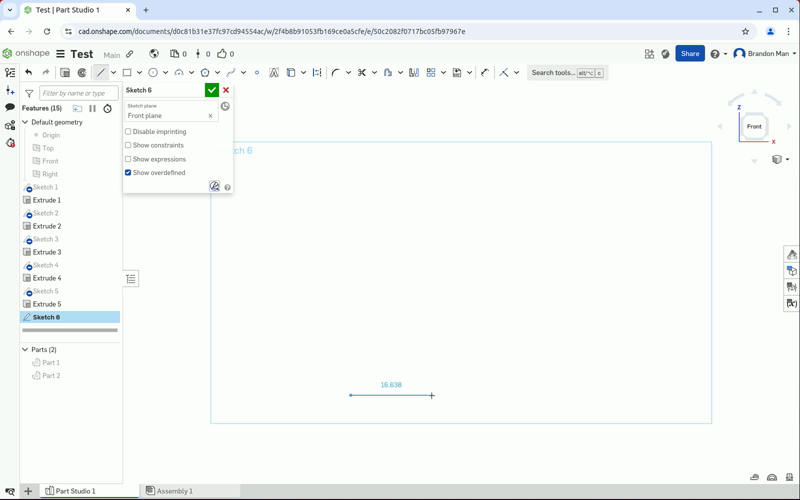
key_up(shift)
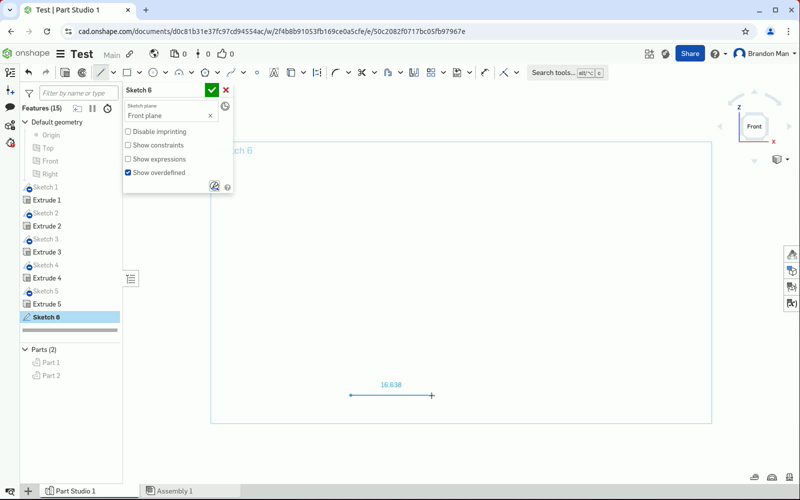
key_down(shift)
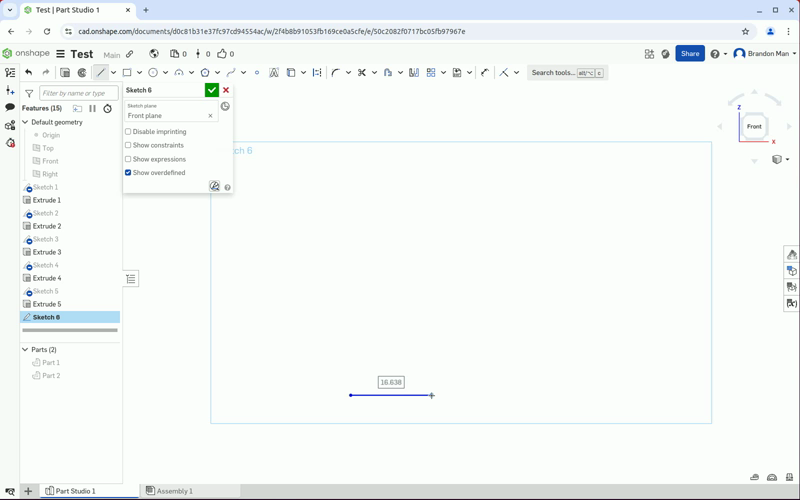
mouse_move(431, 182)
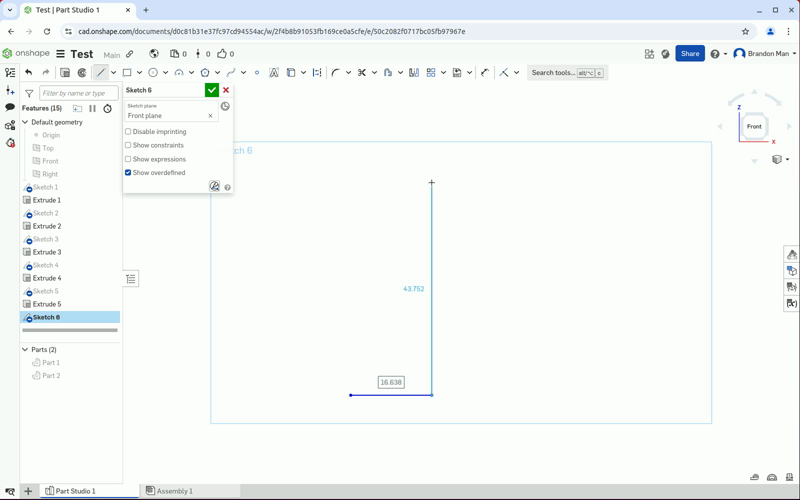
click(431, 182)
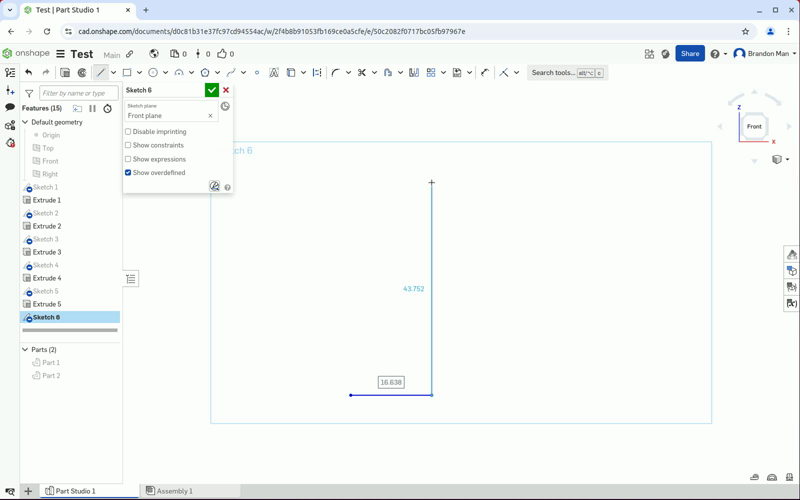
key_up(shift)
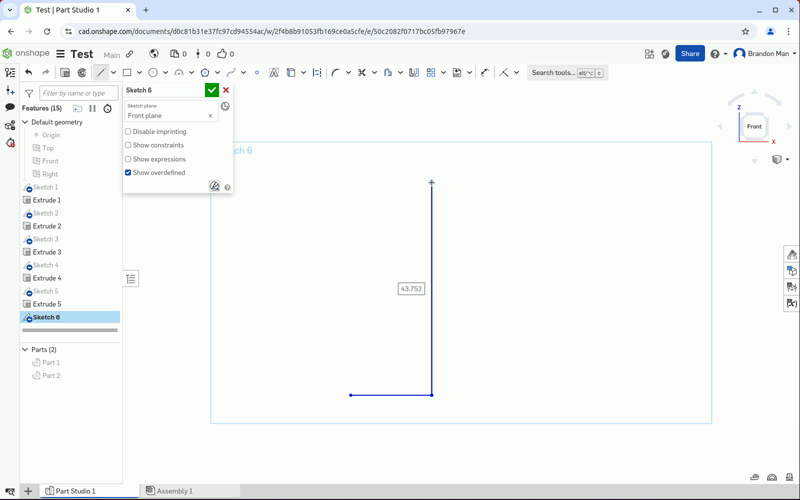
key_down(shift)
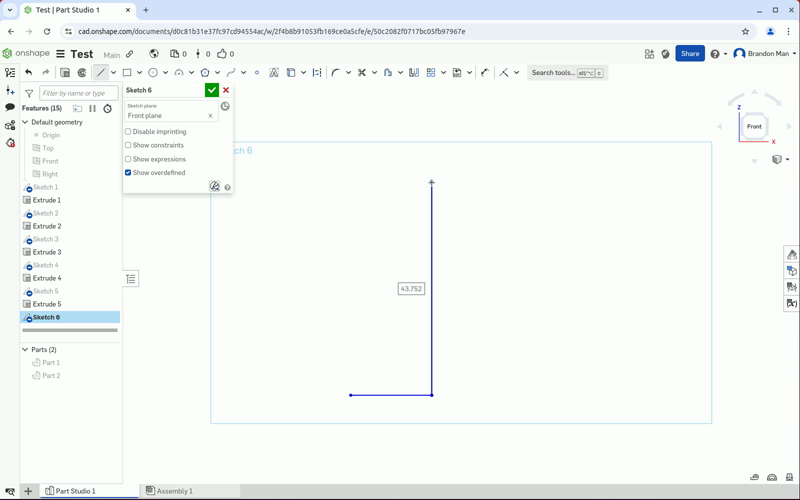
mouse_move(429, 283)
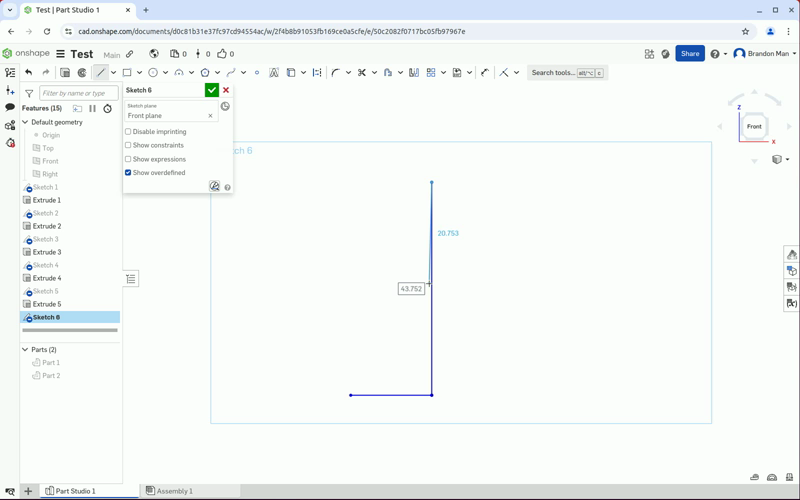
click(429, 283)
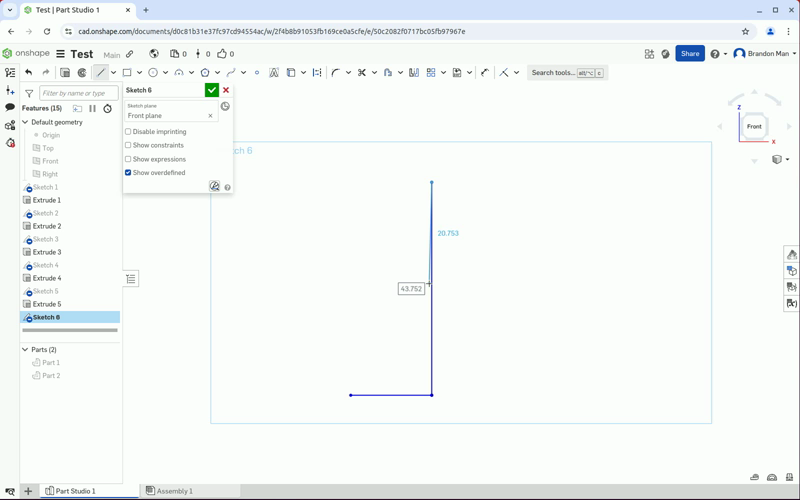
key_up(shift)
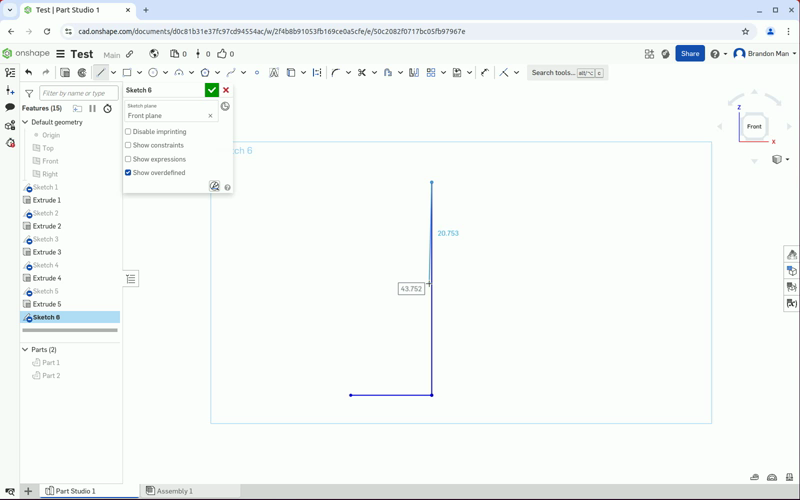
key(esc)
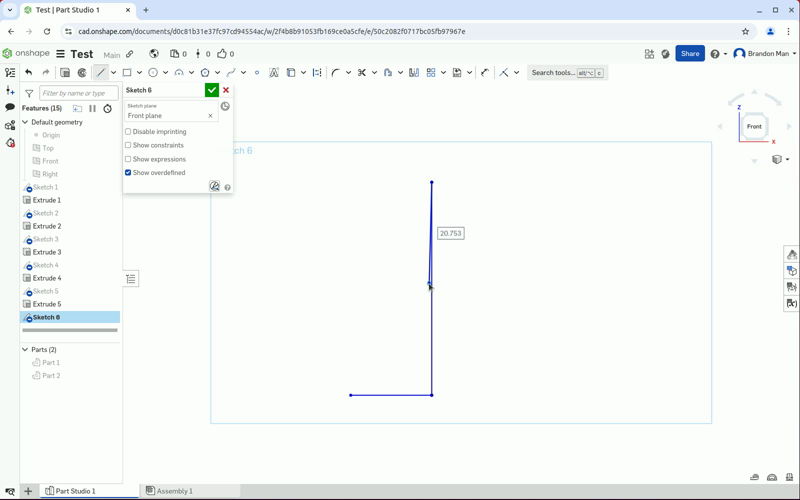
key(a)
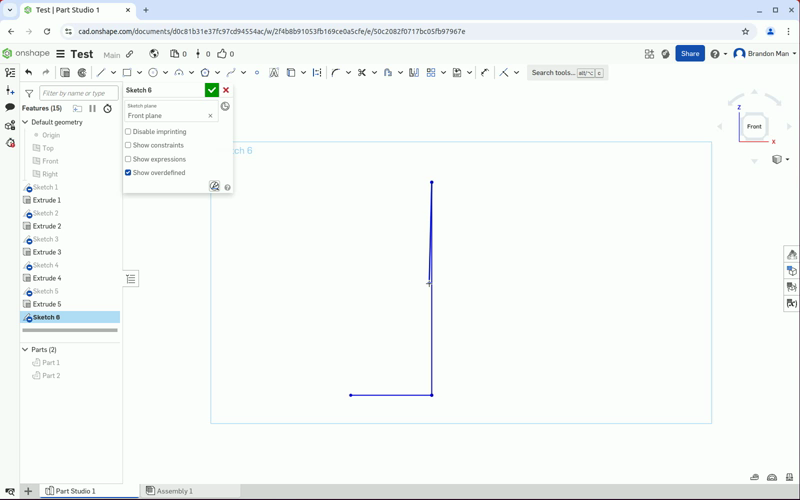
mouse_move(429, 283)
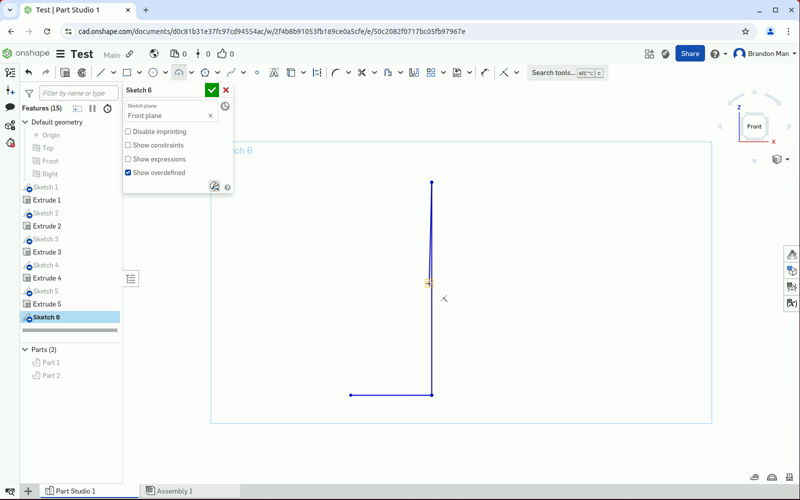
click(429, 283)
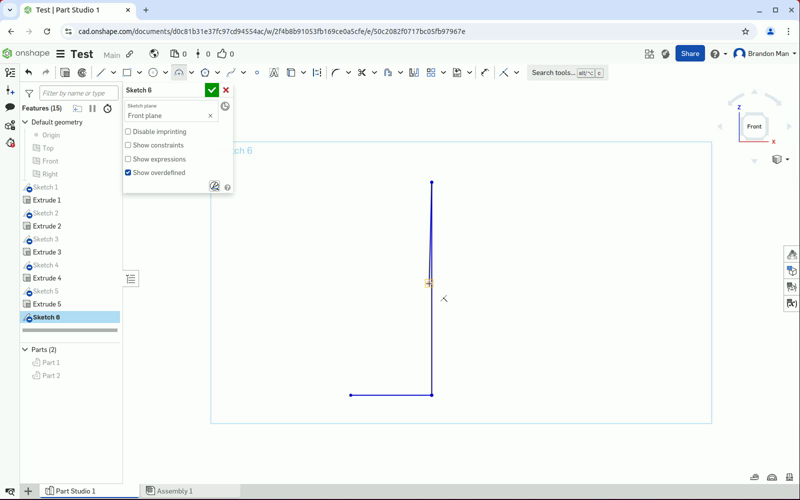
key_down(shift)
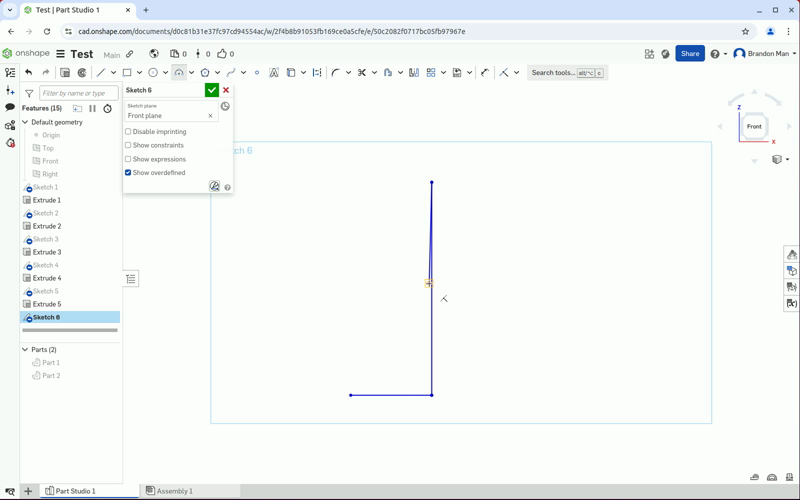
mouse_move(388, 283)
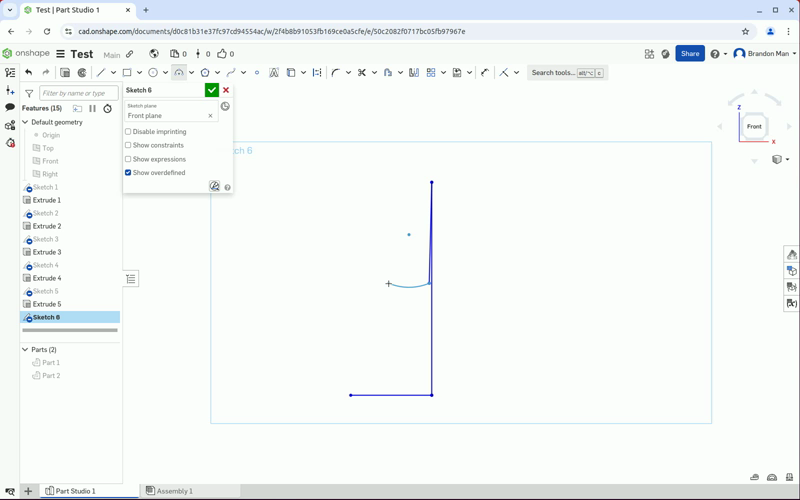
click(388, 283)
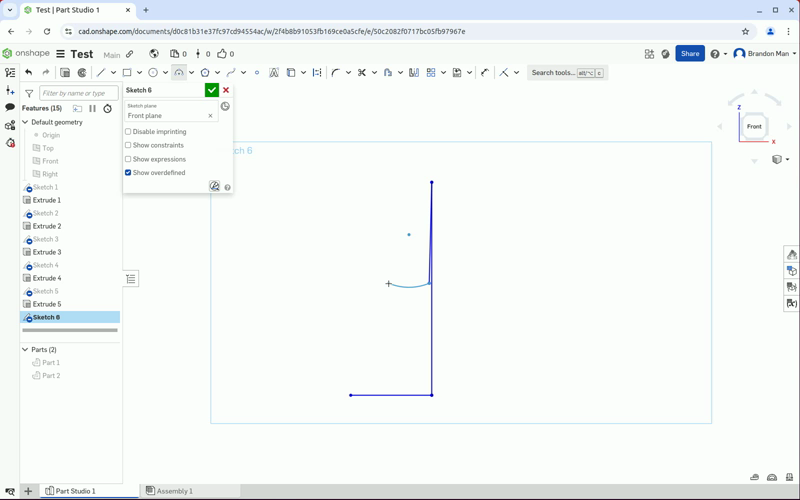
mouse_move(409, 303)
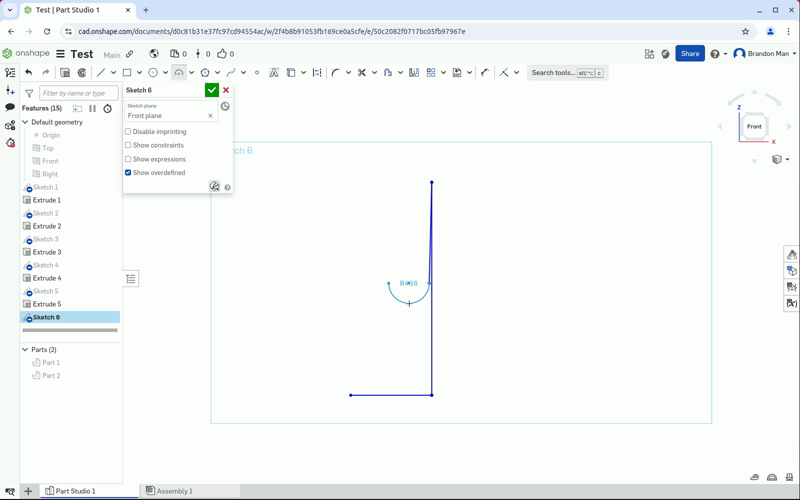
click(409, 303)
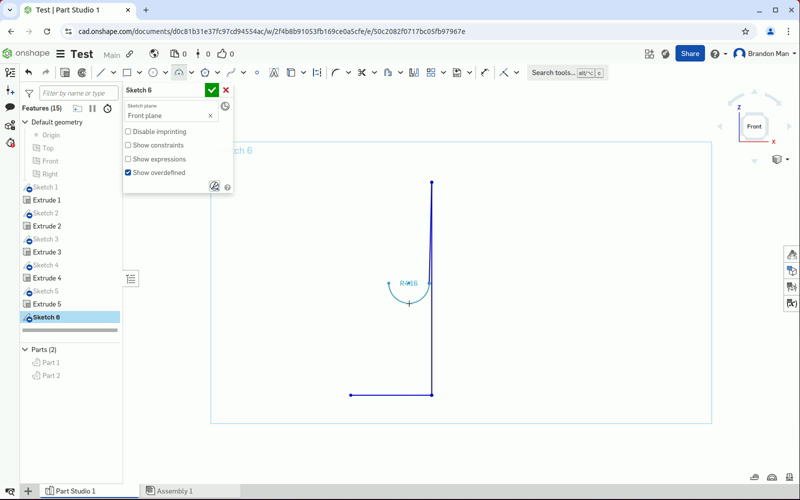
key_up(shift)
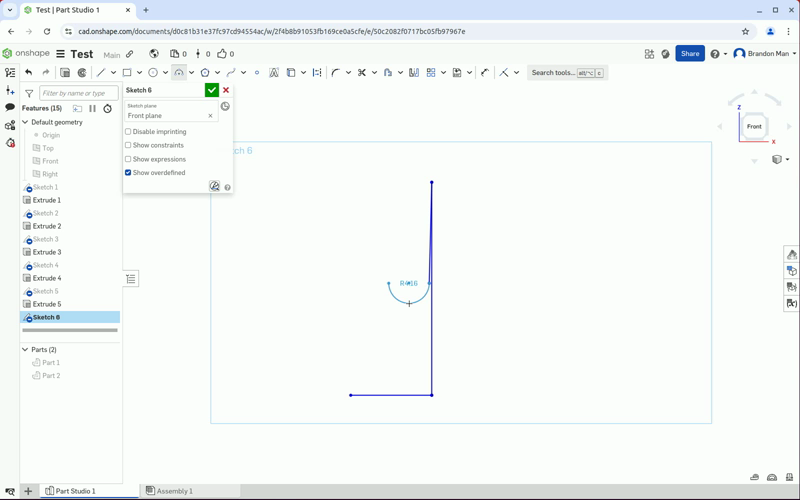
key(esc)
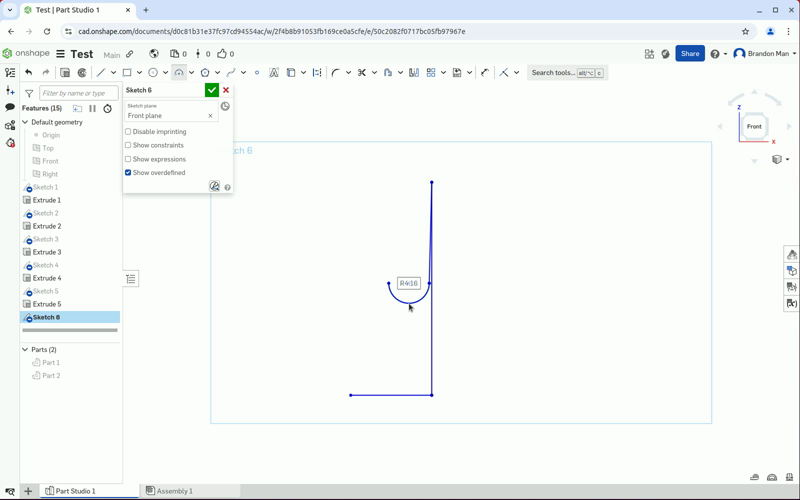
key(l)
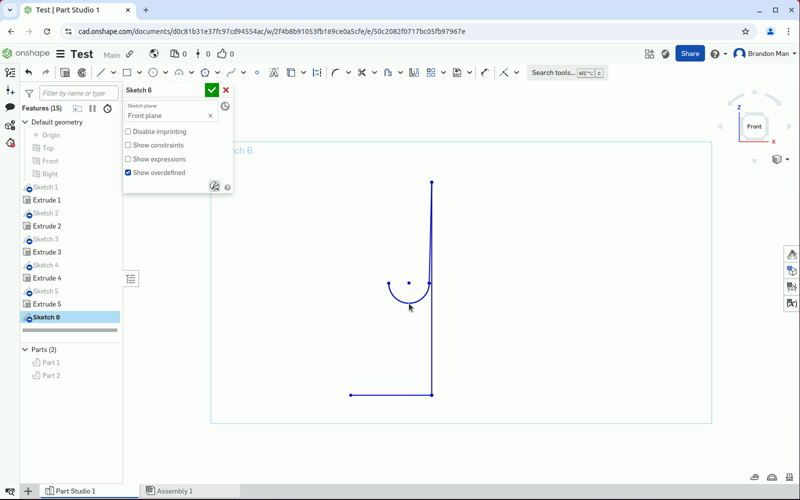
mouse_move(388, 283)
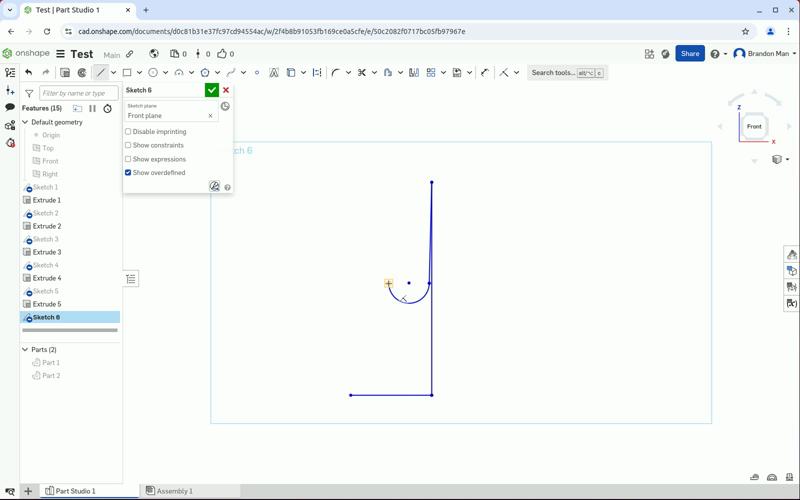
click(388, 283)
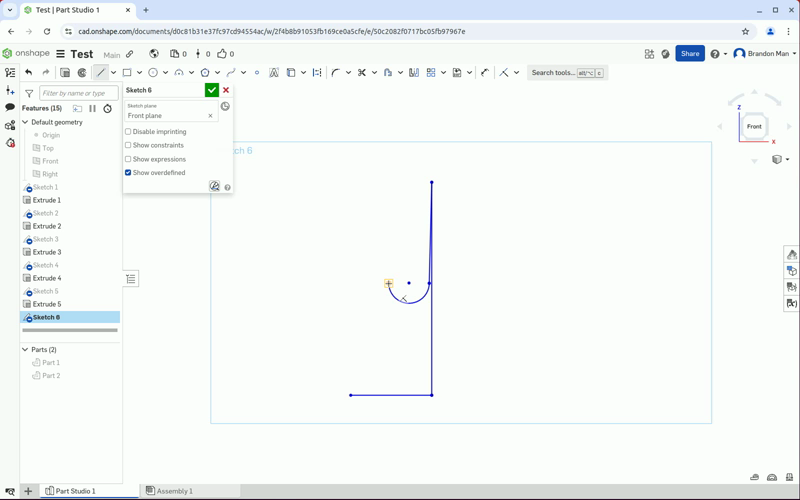
key_down(shift)
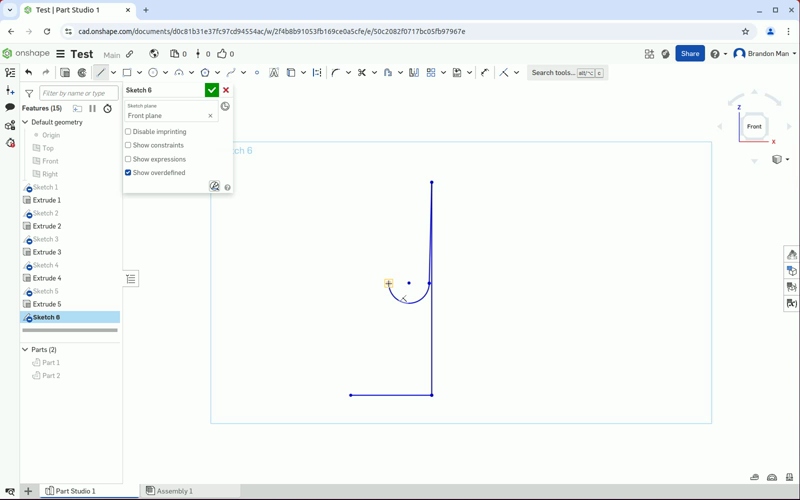
mouse_move(388, 182)
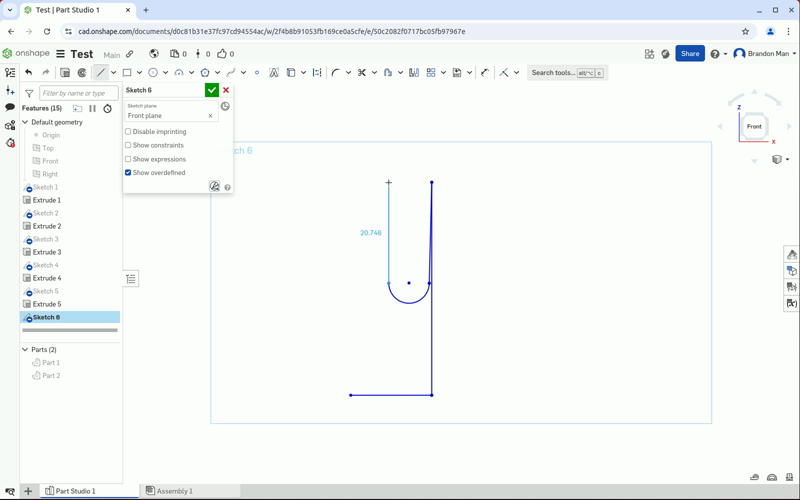
click(388, 182)
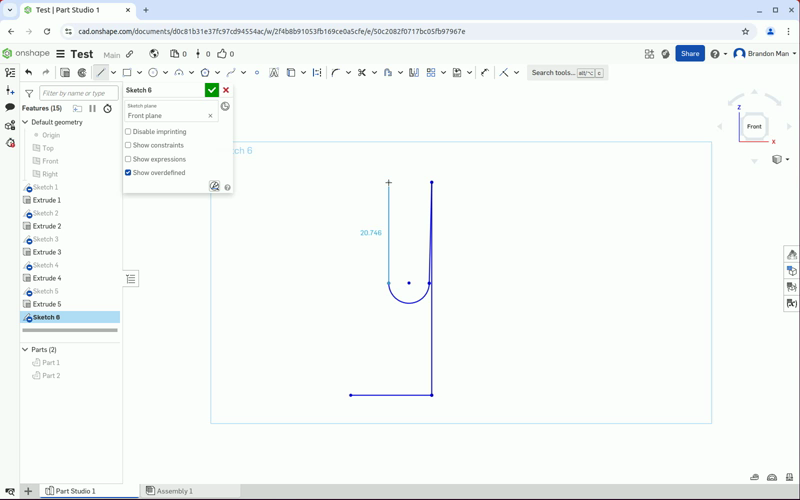
key_up(shift)
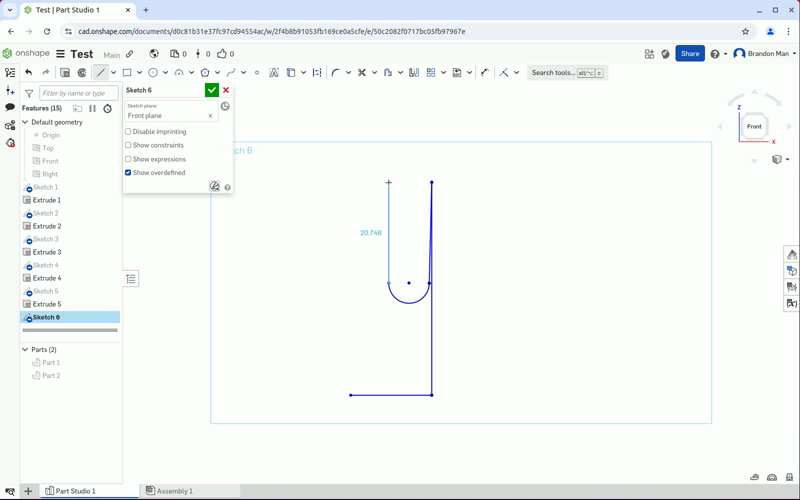
key_down(shift)
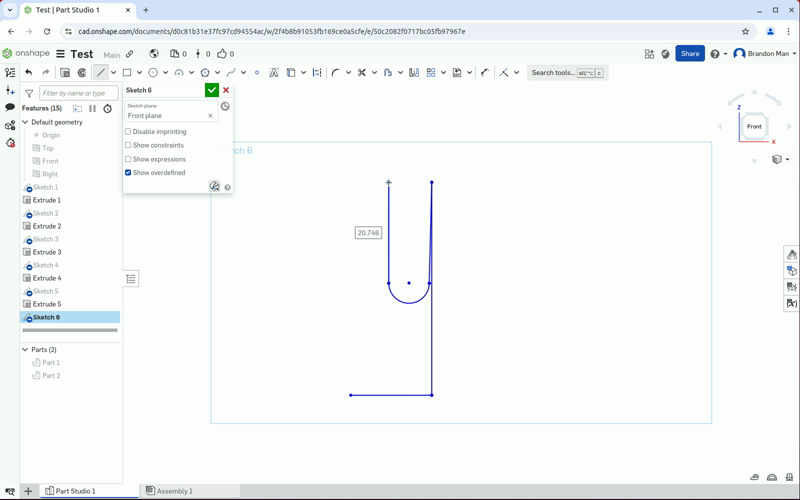
mouse_move(418, 182)
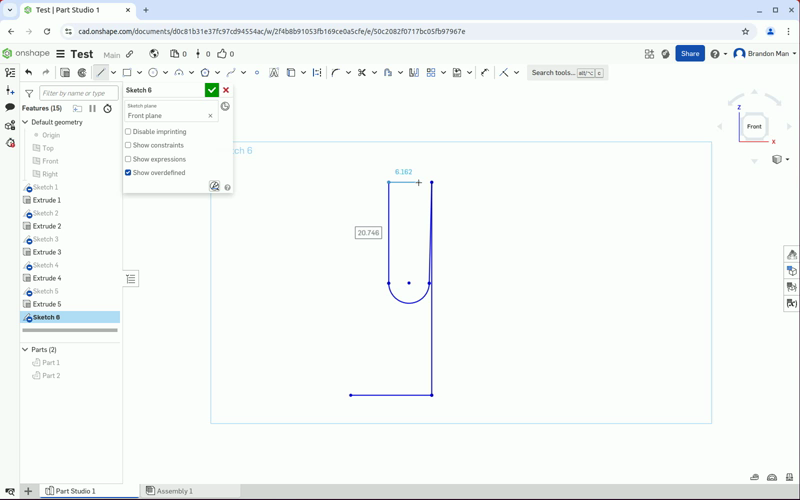
mouse_move(350, 182)
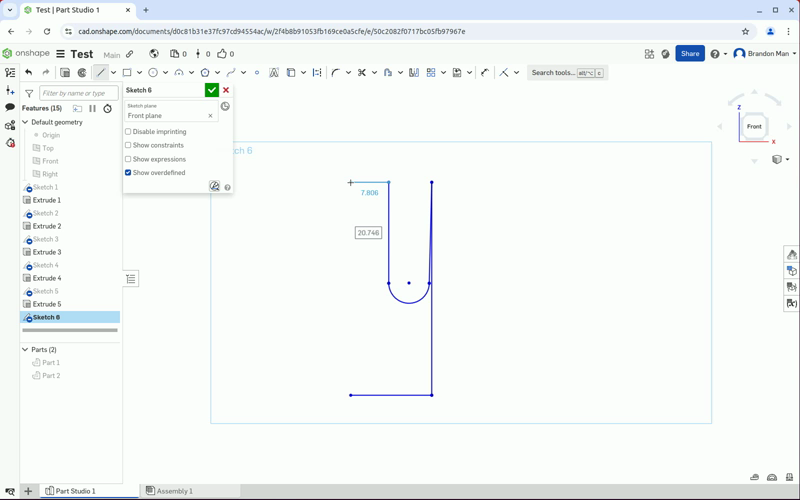
click(350, 182)
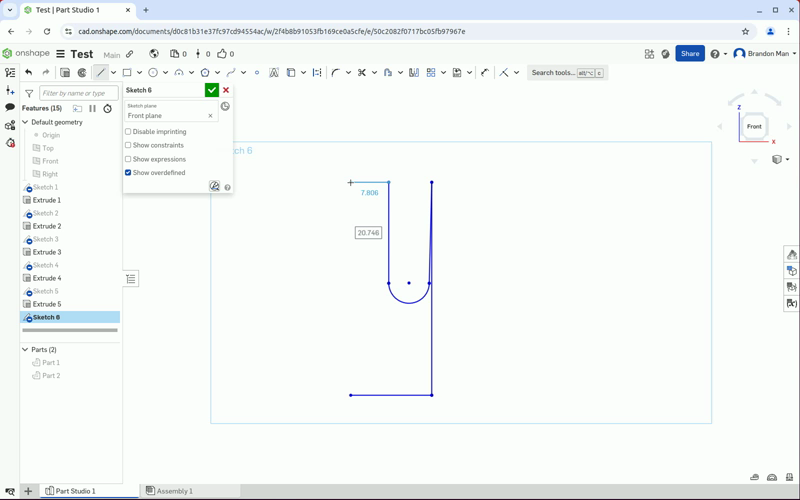
key_up(shift)
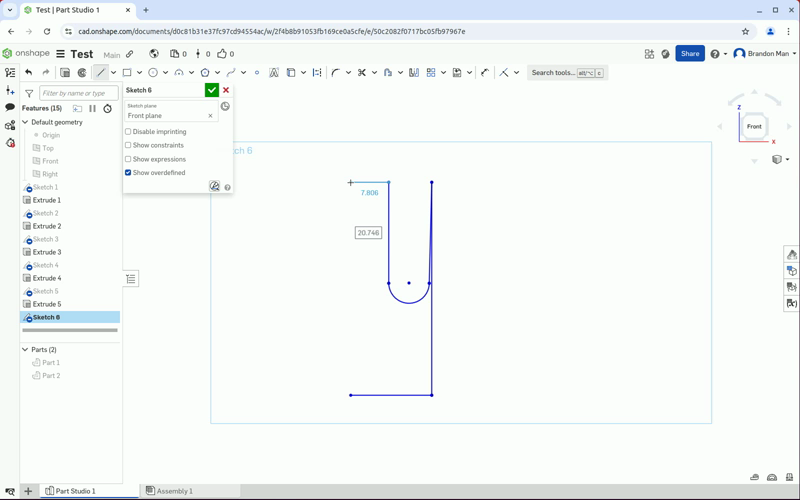
key_down(shift)
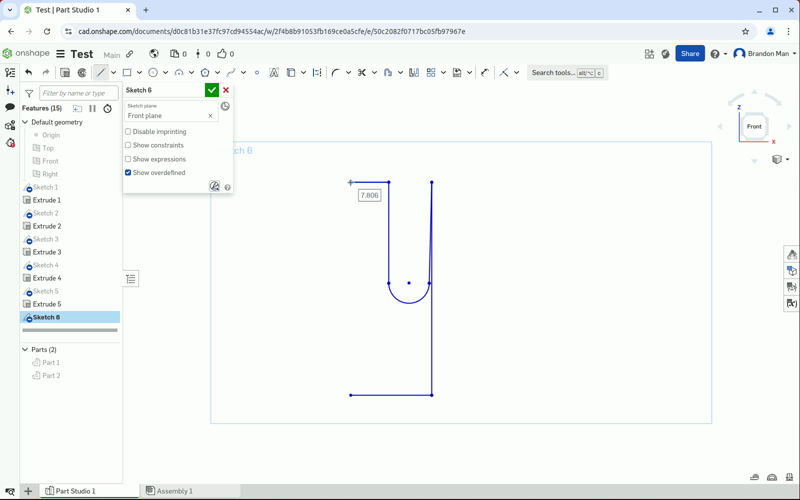
mouse_move(350, 395)
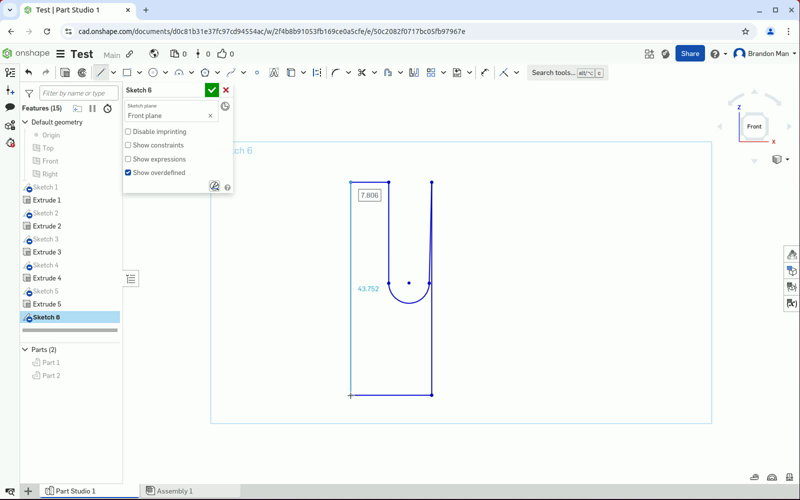
key_up(shift)
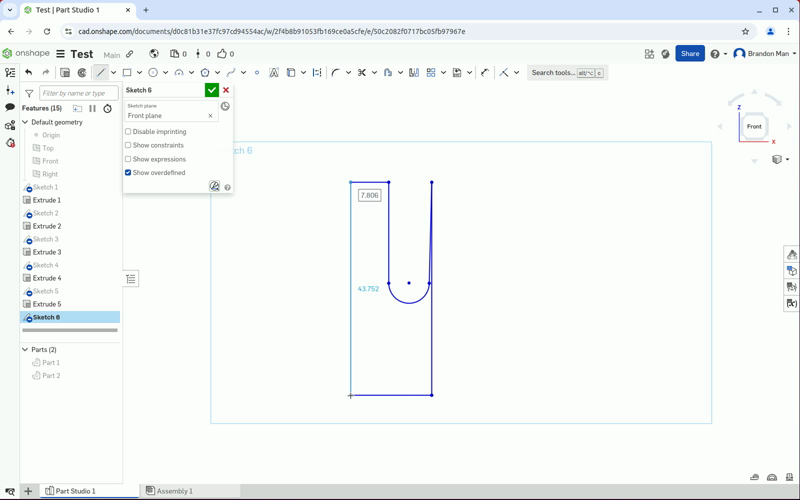
click(350, 395)
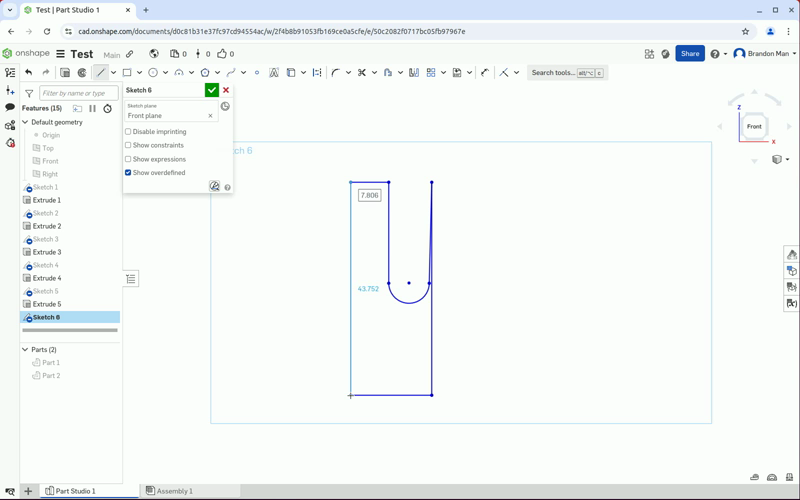
key(esc)
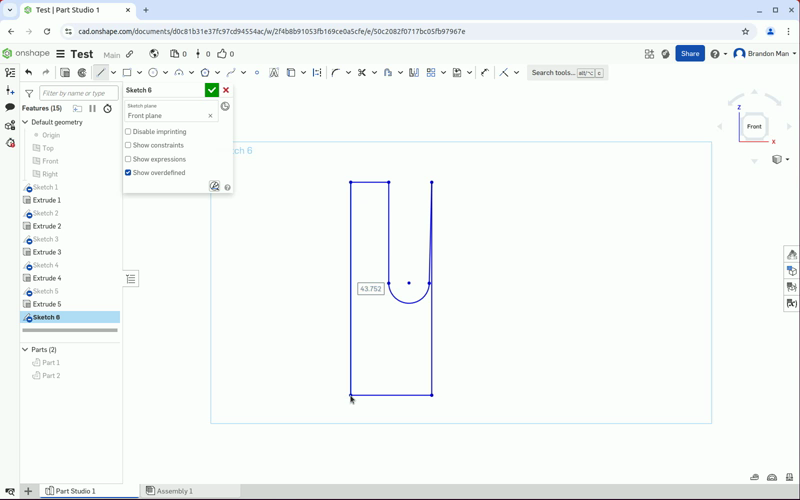
mouse_move(413, 360)
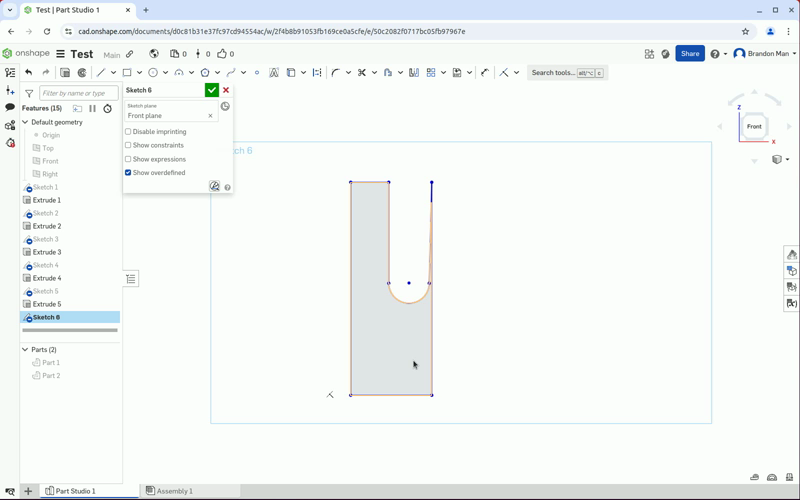
scroll(6)
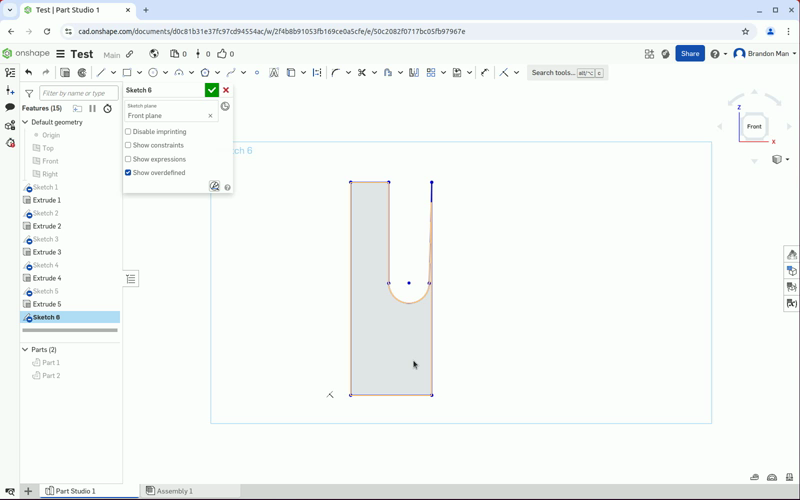
scroll(6)
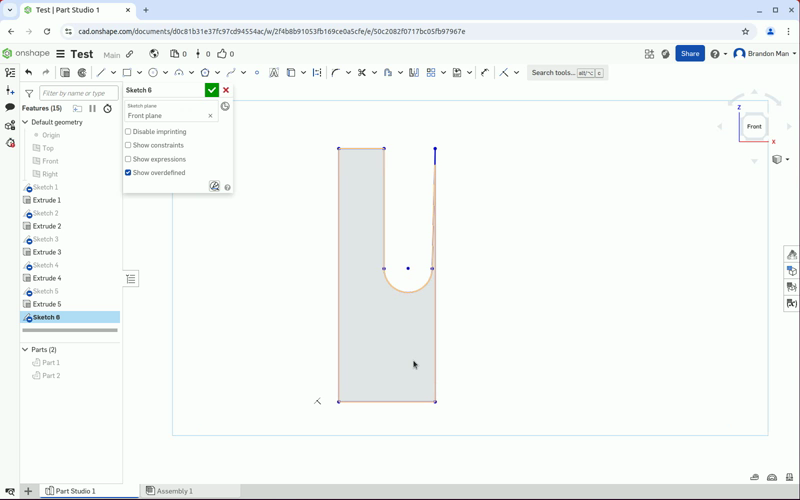
scroll(6)
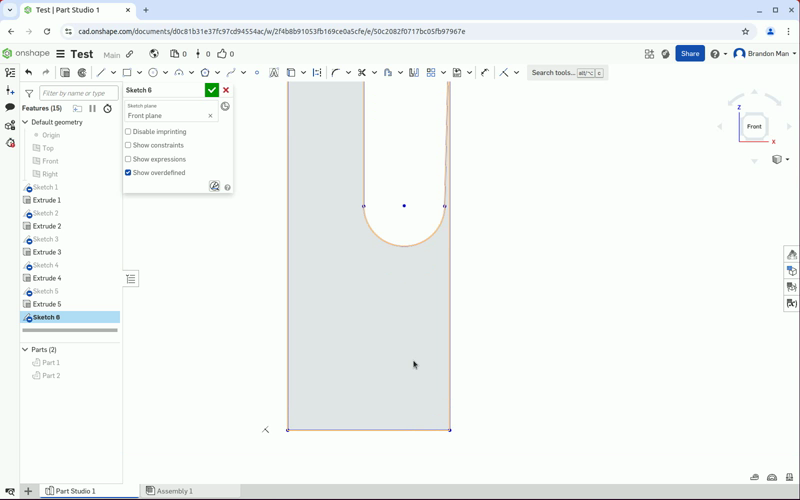
scroll(6)
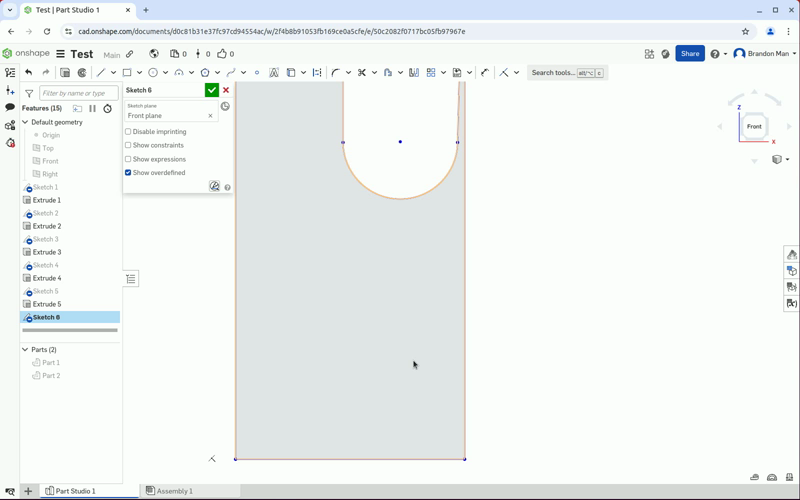
scroll(6)
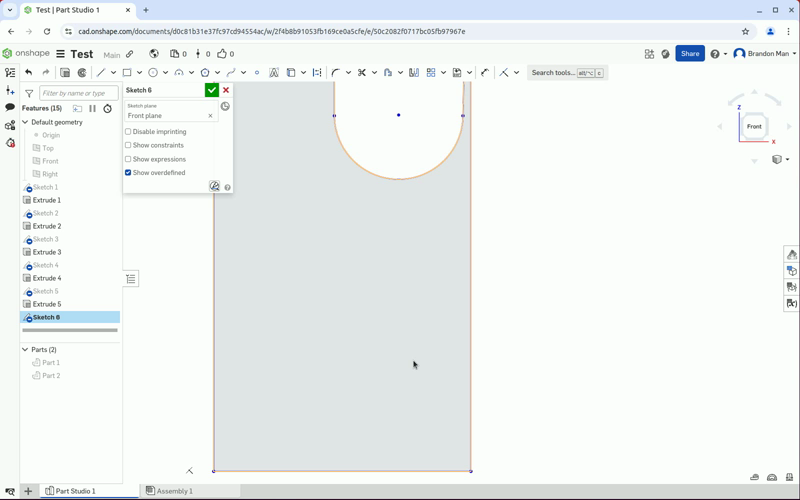
scroll(6)
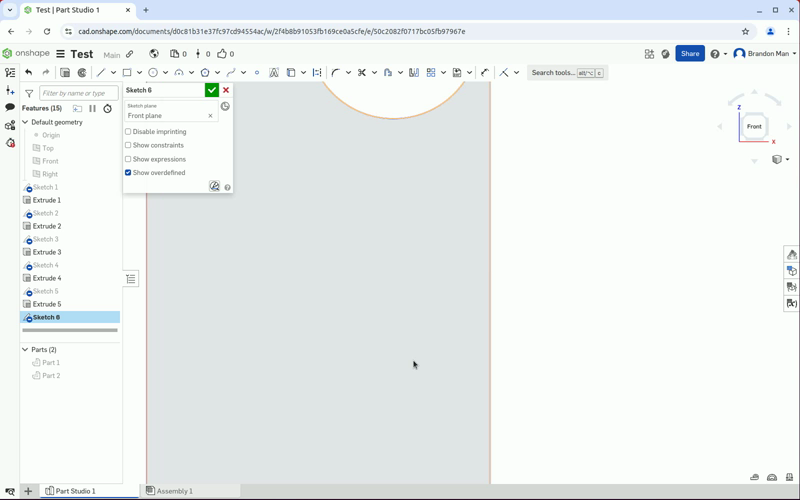
scroll(6)
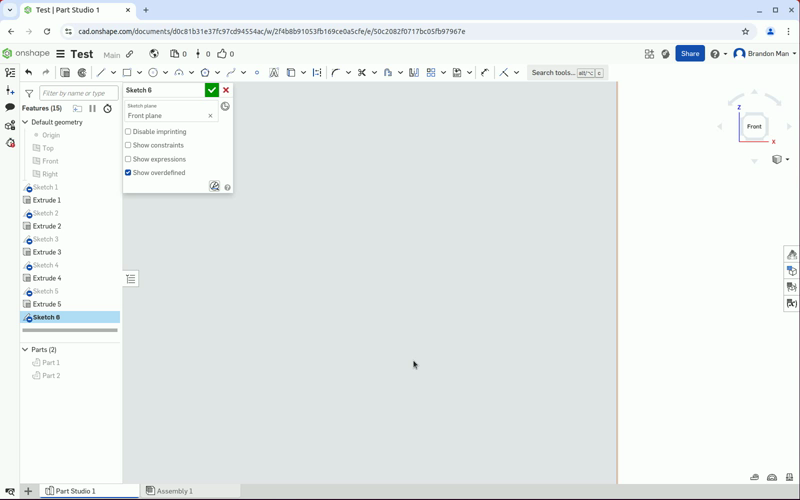
click(413, 360)
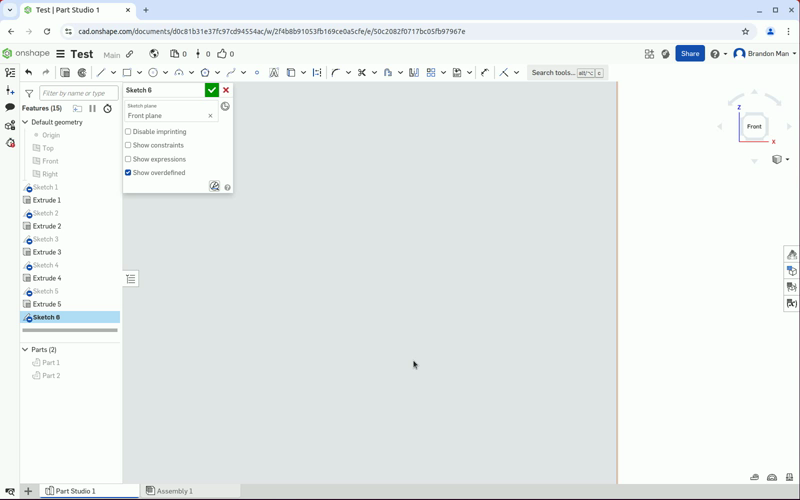
scroll(-6)
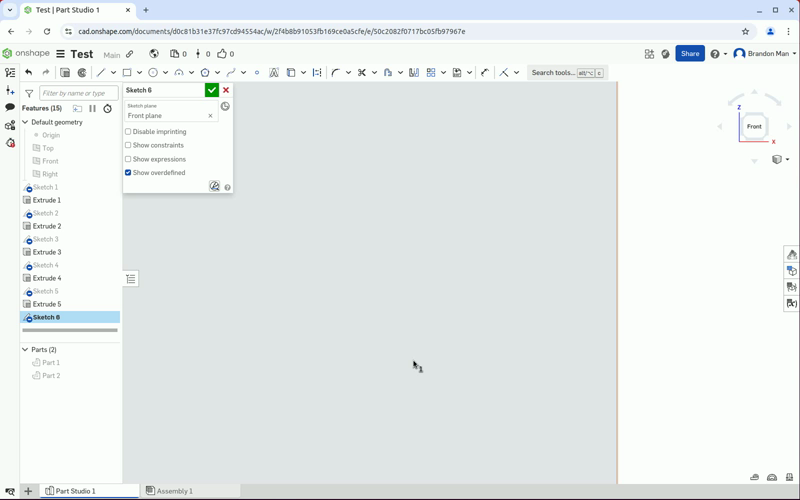
scroll(-6)
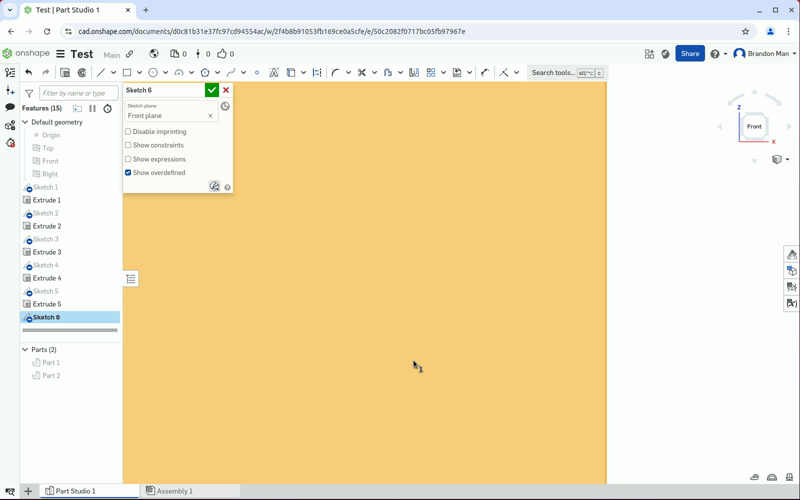
scroll(-6)
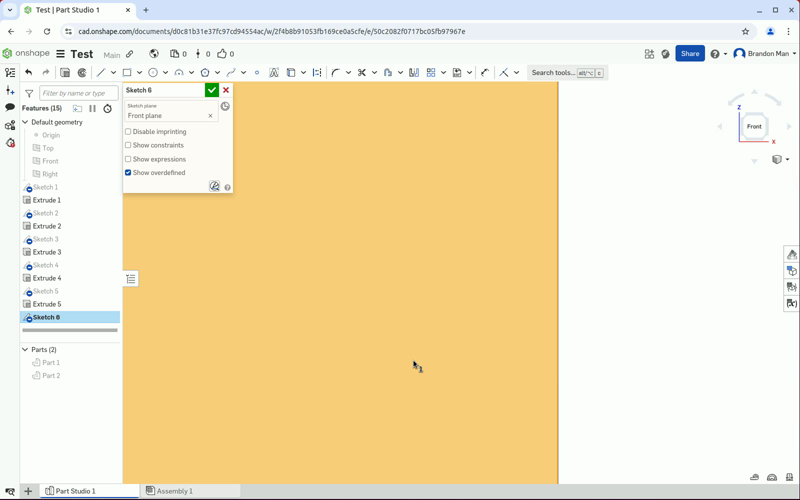
scroll(-6)
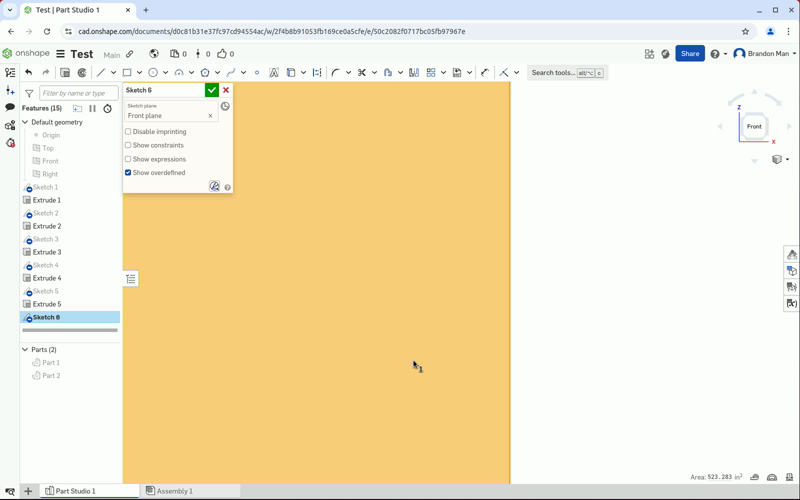
scroll(-6)
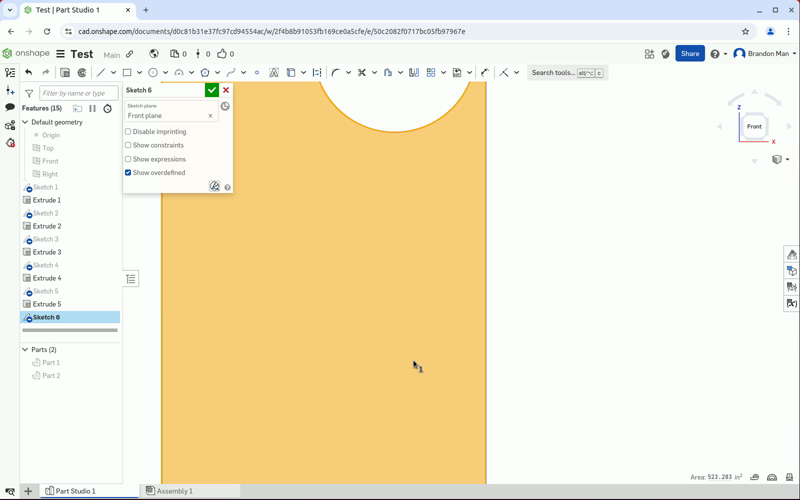
scroll(-6)
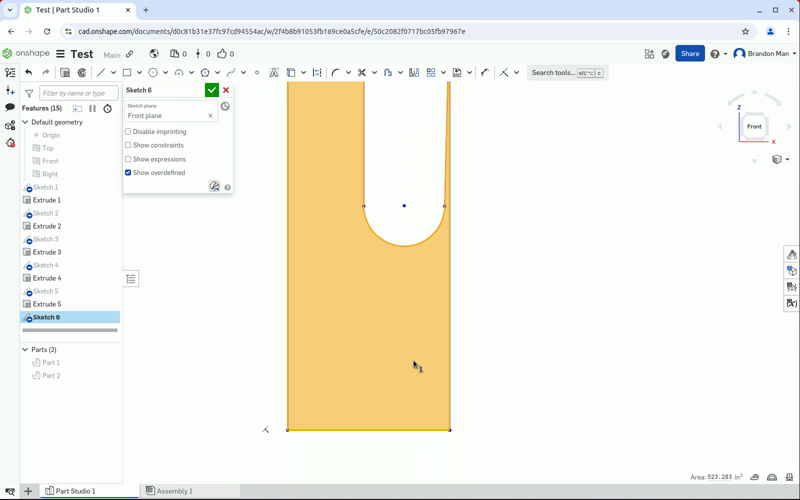
scroll(-6)
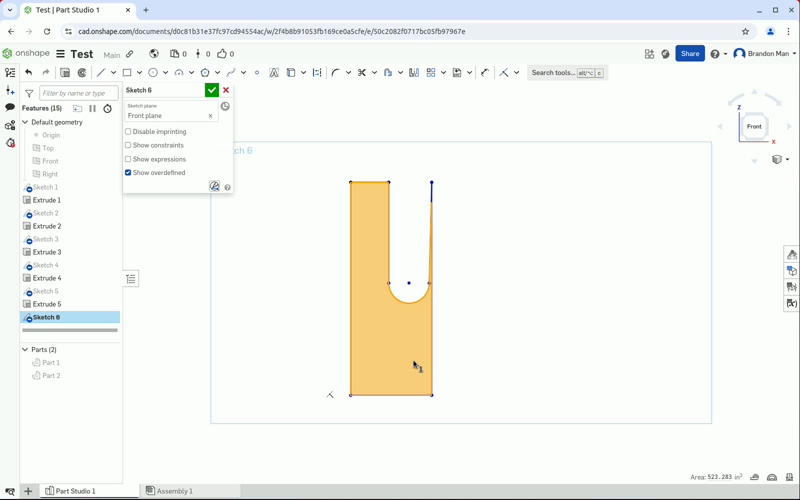
mouse_move(73, 352)
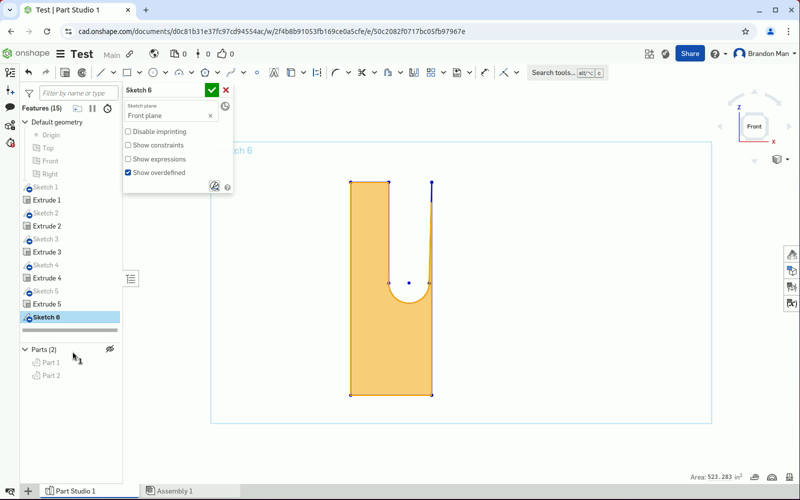
key(shift+y)
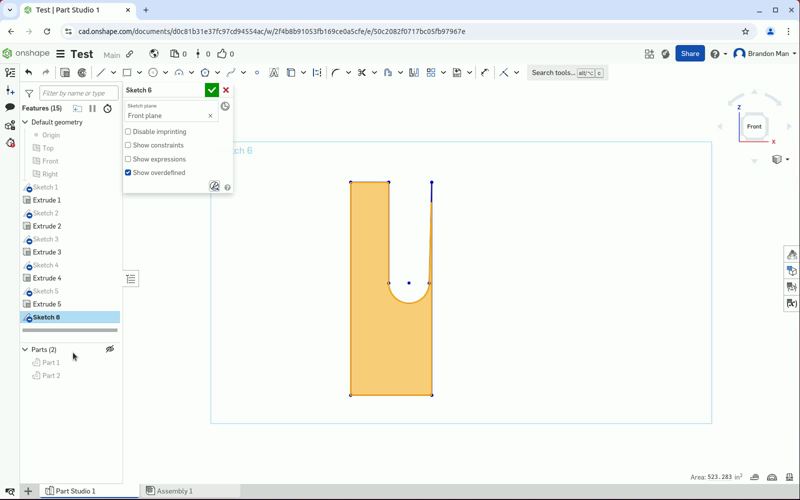
key(shift+e)
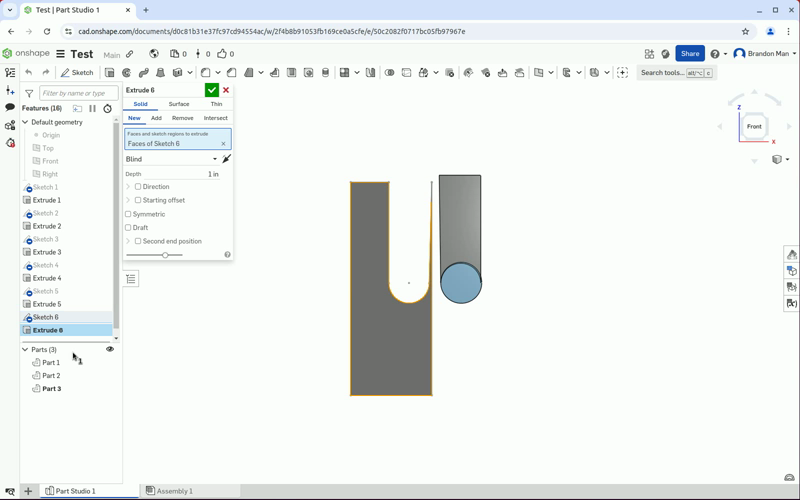
mouse_move(143, 106)
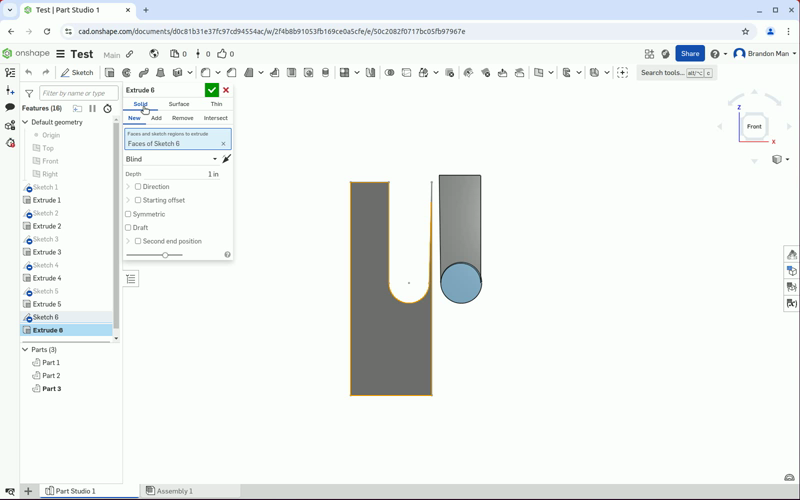
click(143, 106)
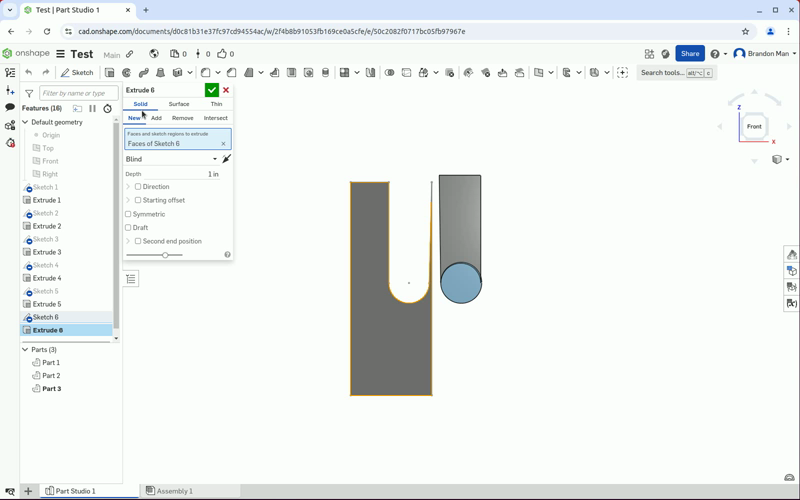
mouse_move(137, 120)
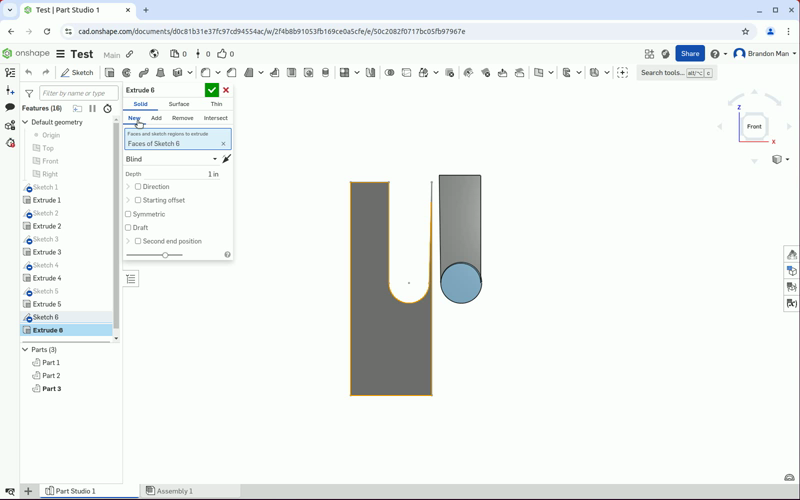
click(137, 120)
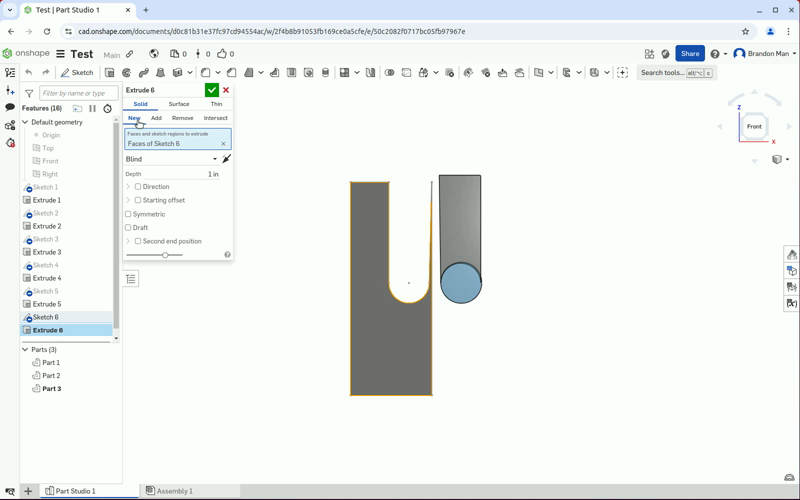
key(tab, 4)
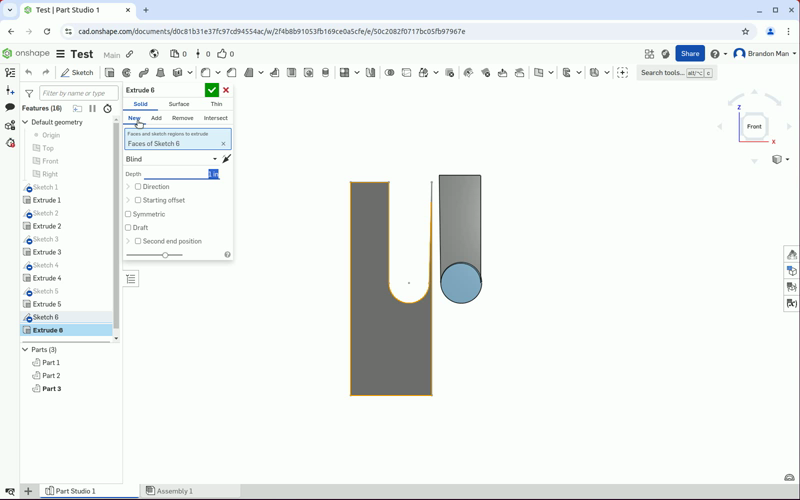
text(22.146)
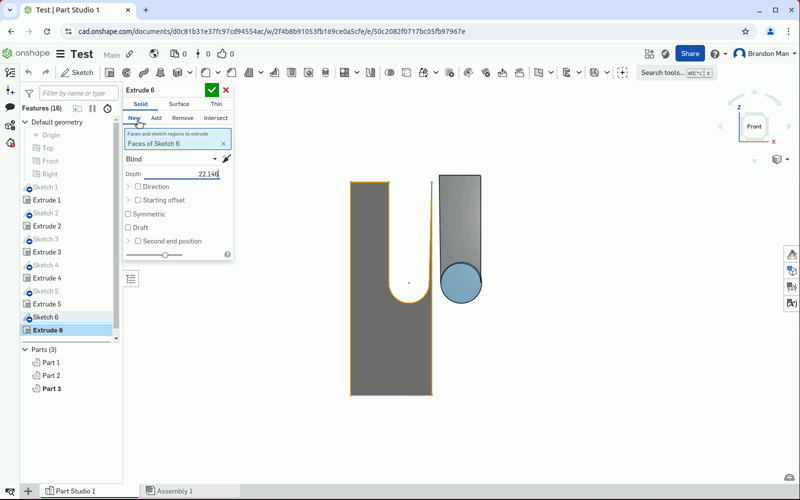
key(tab, 3)
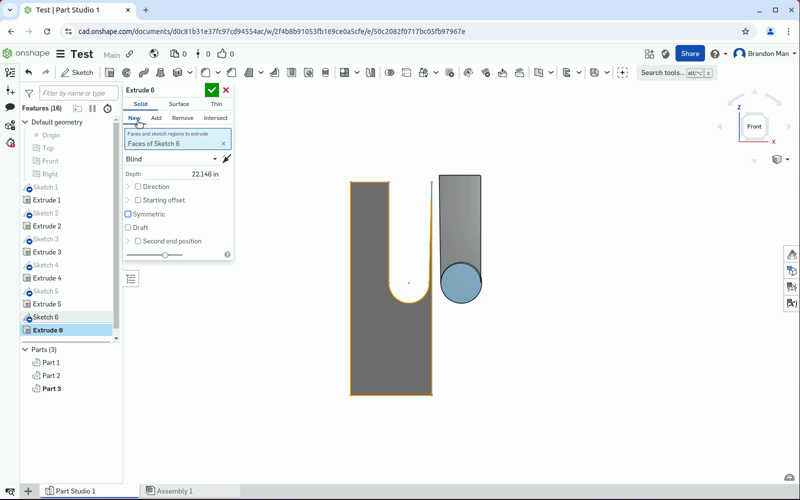
key(space)
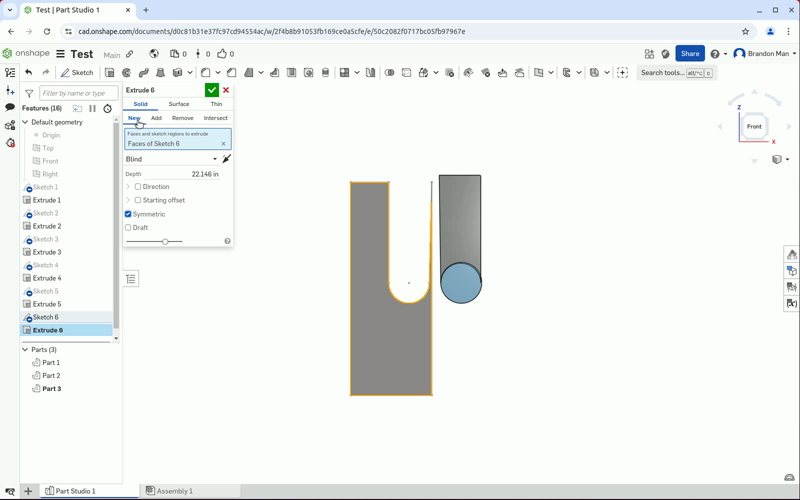
key(enter)
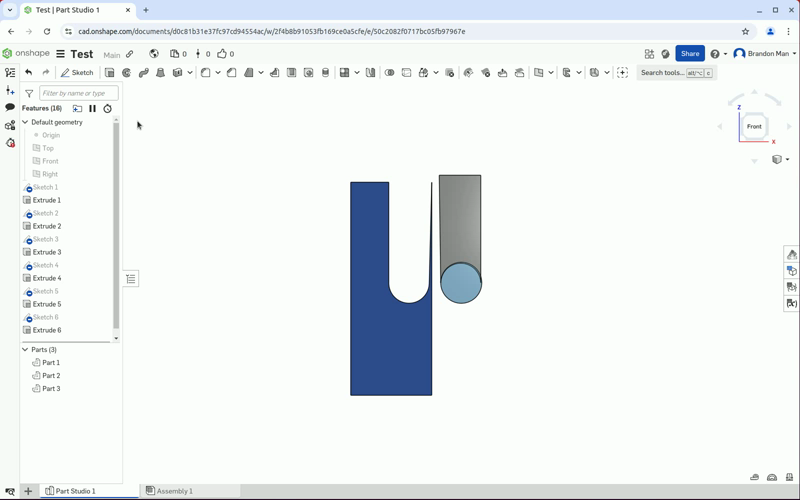
key(shift+h)
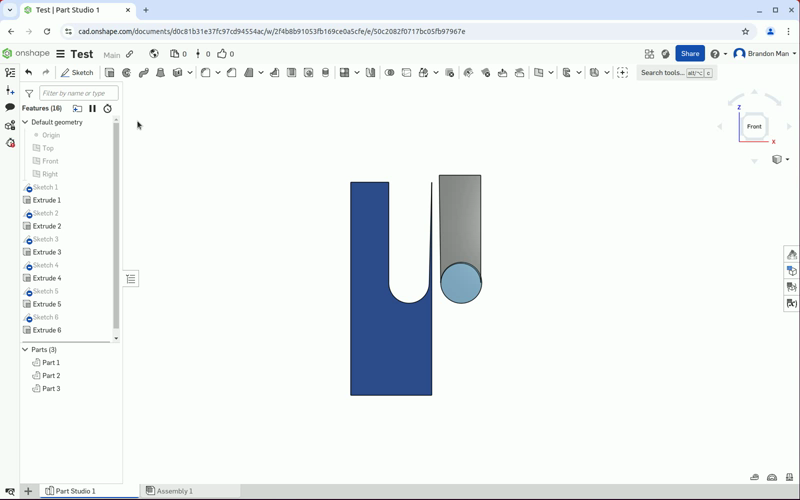
key(shift+h)
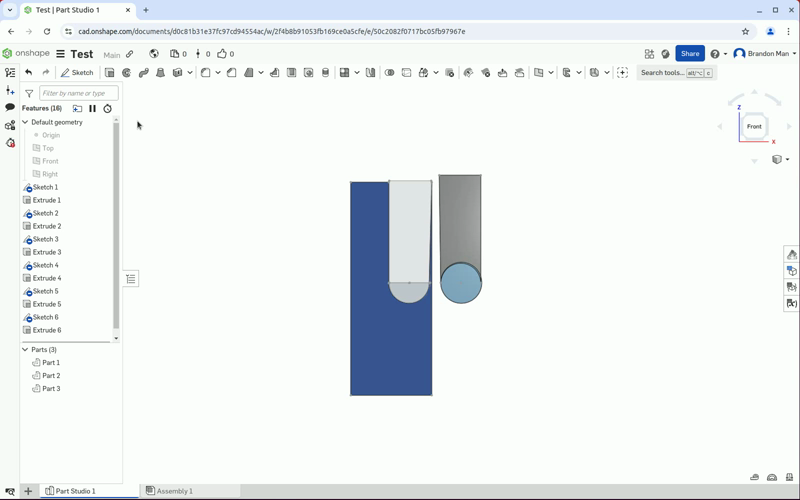
key(shift+7)
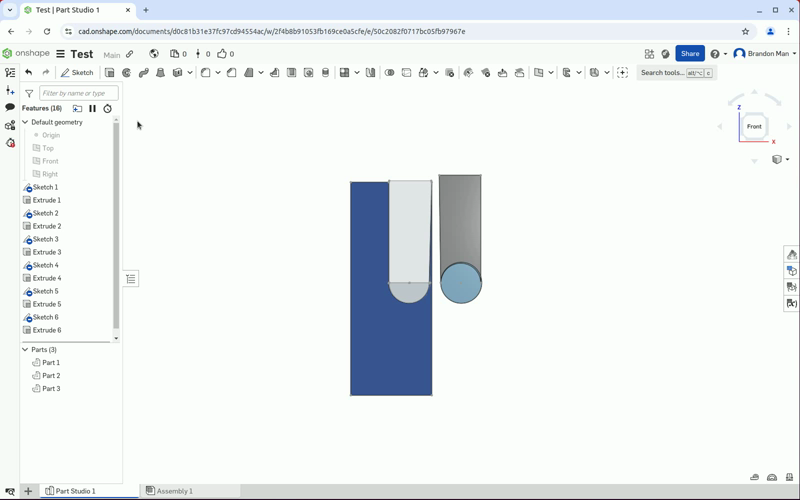
key(left, 2)
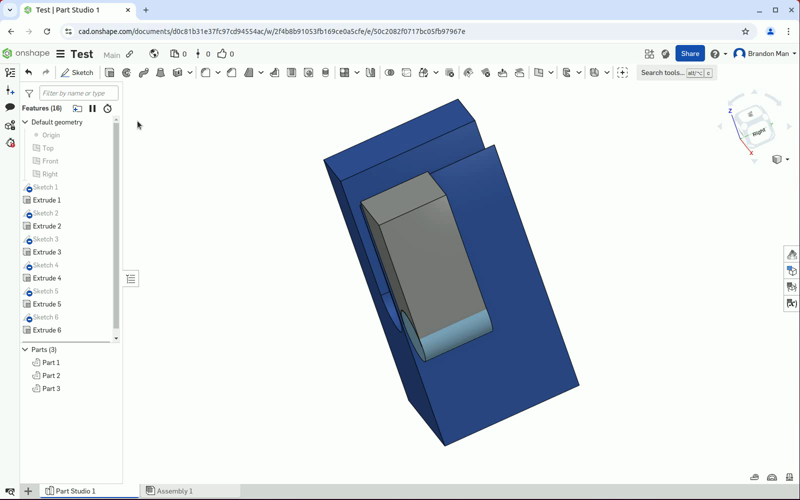
key(down, 2)
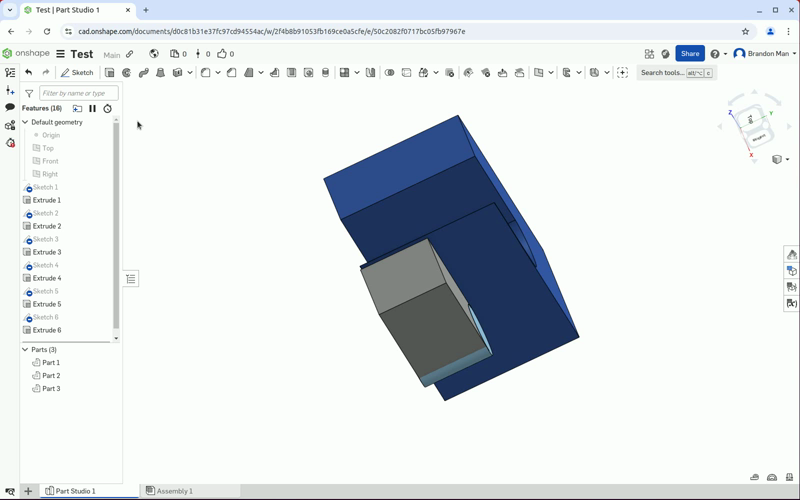
key(up, 2)
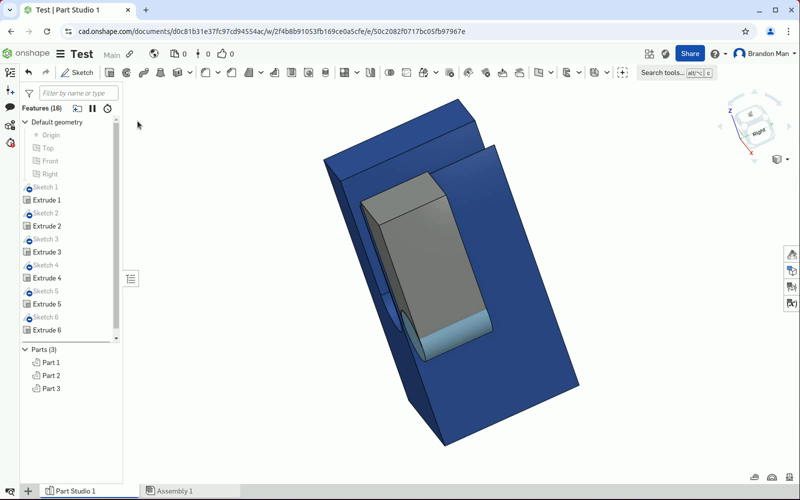
key(right, 2)
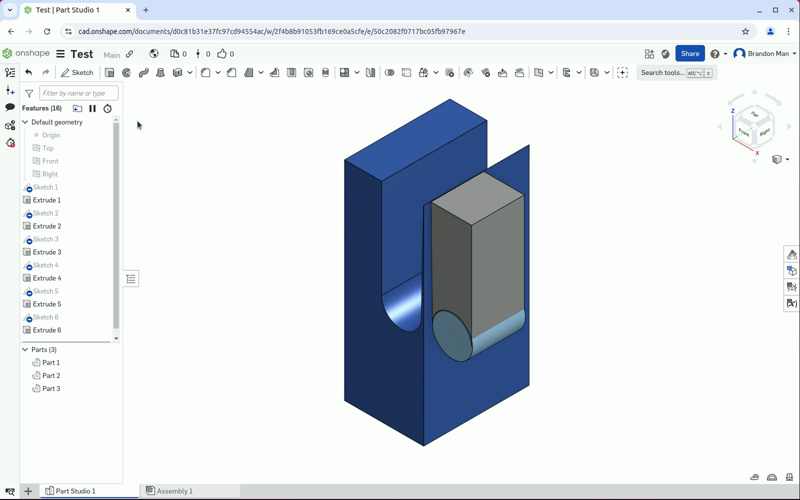
mouse_move(69, 189)
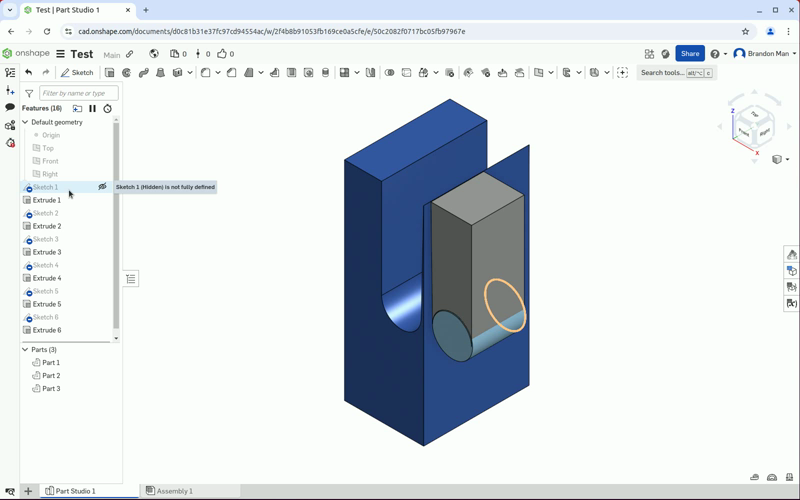
click(69, 189)